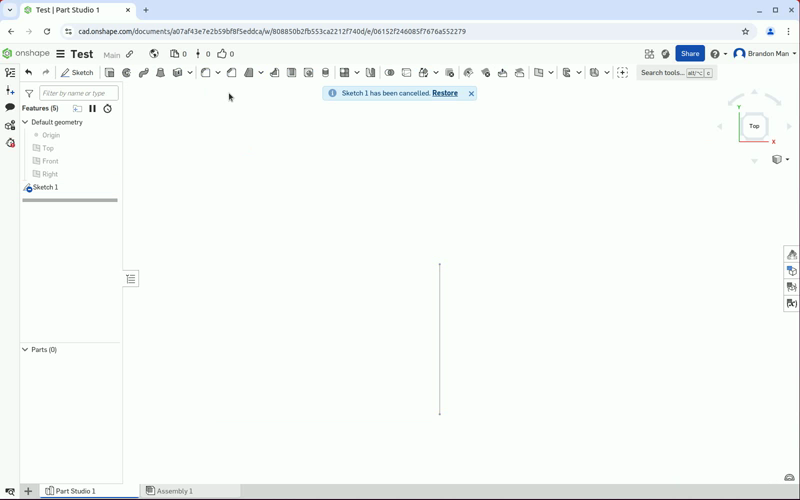
key(shift+h)
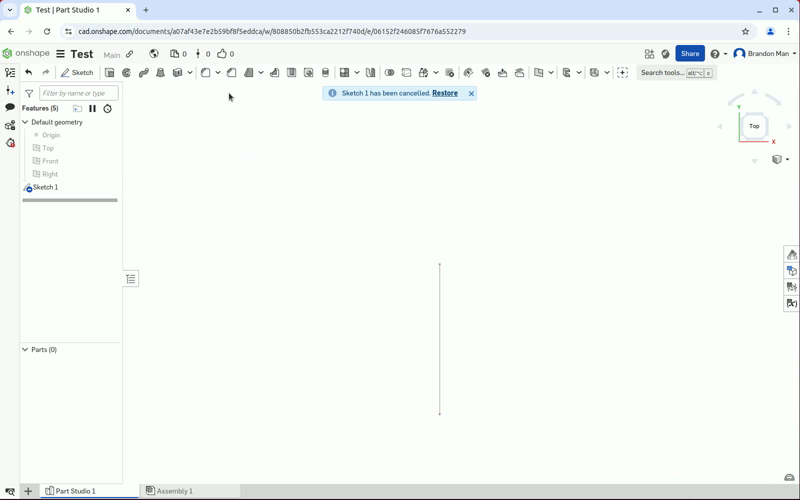
key(shift+s)
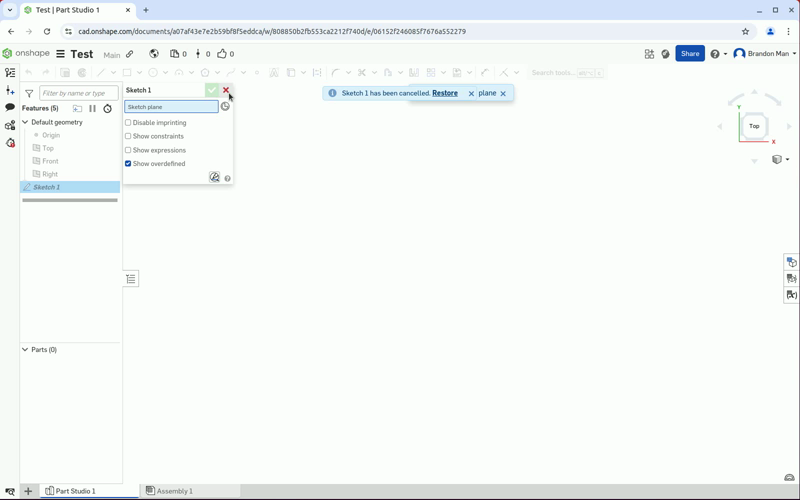
mouse_move(73, 150)
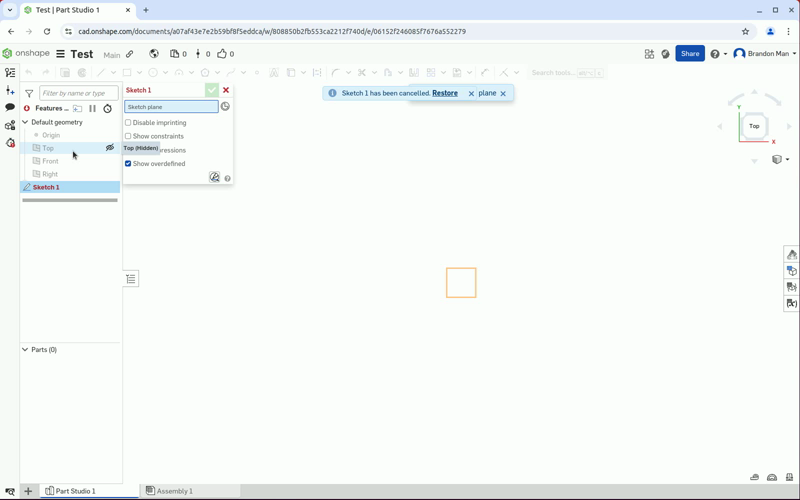
click(73, 150)
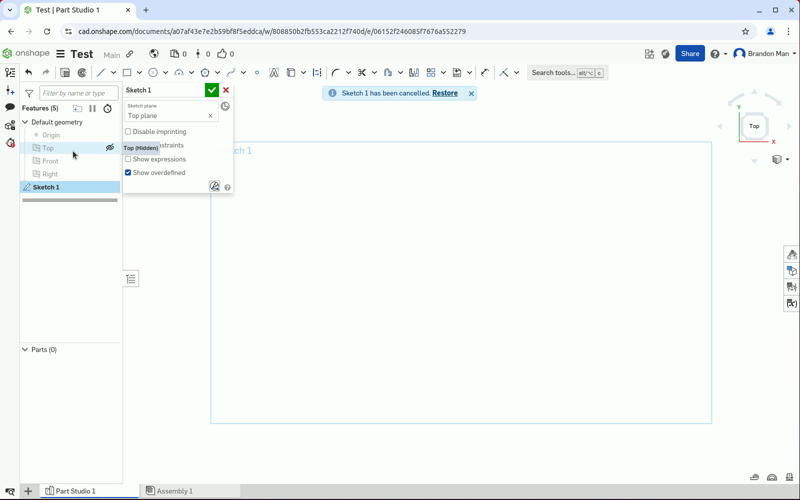
mouse_move(73, 352)
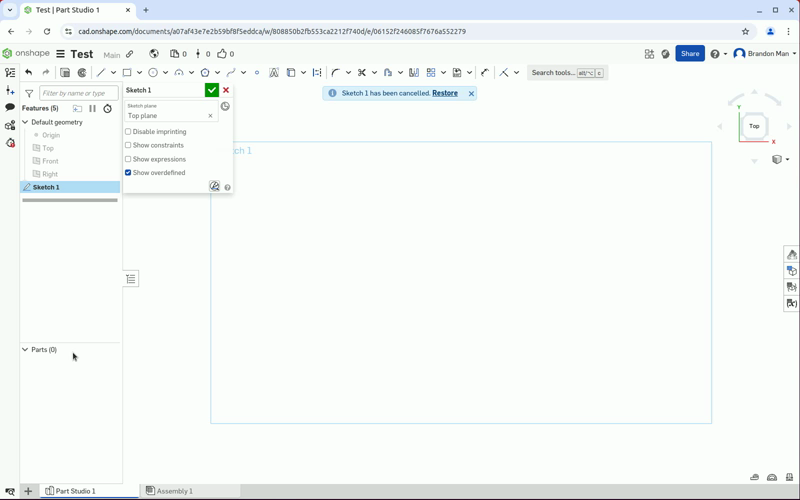
key(y)
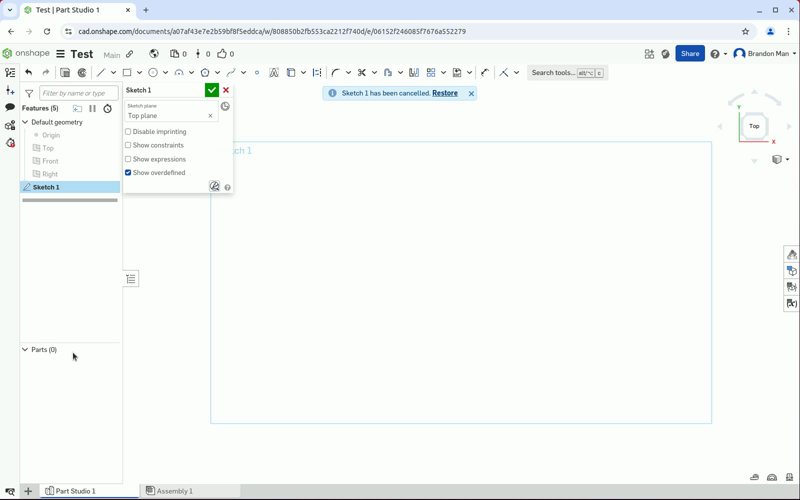
key(l)
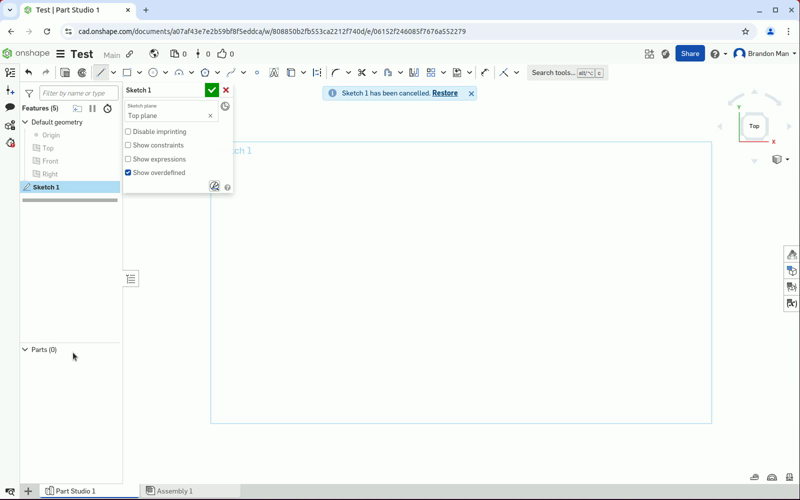
key_down(shift)
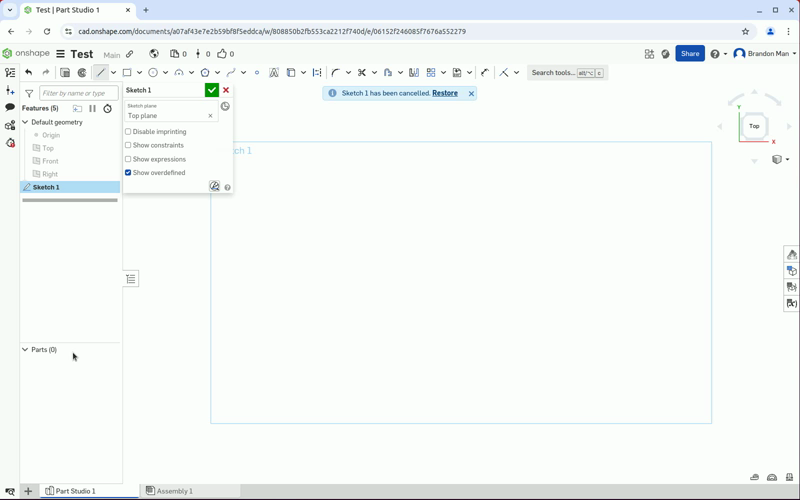
mouse_move(460, 282)
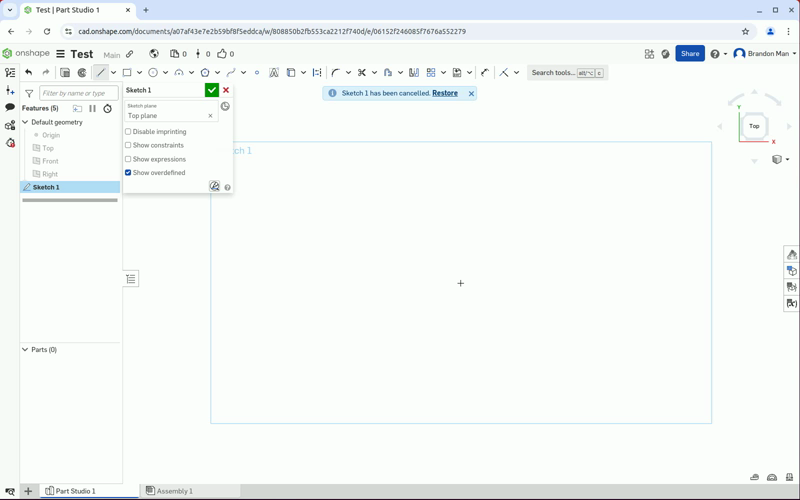
click(460, 282)
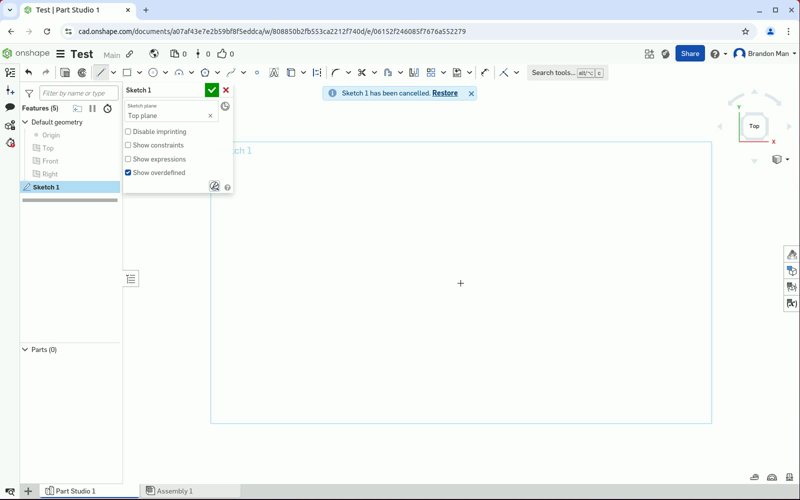
key_up(shift)
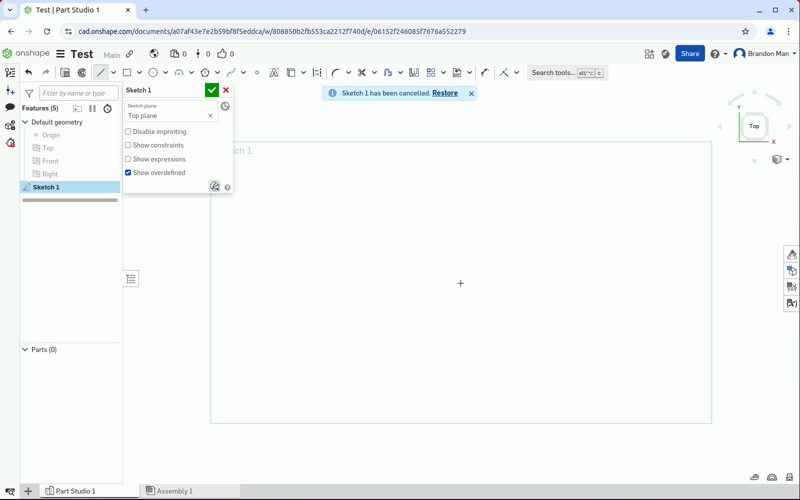
key_down(shift)
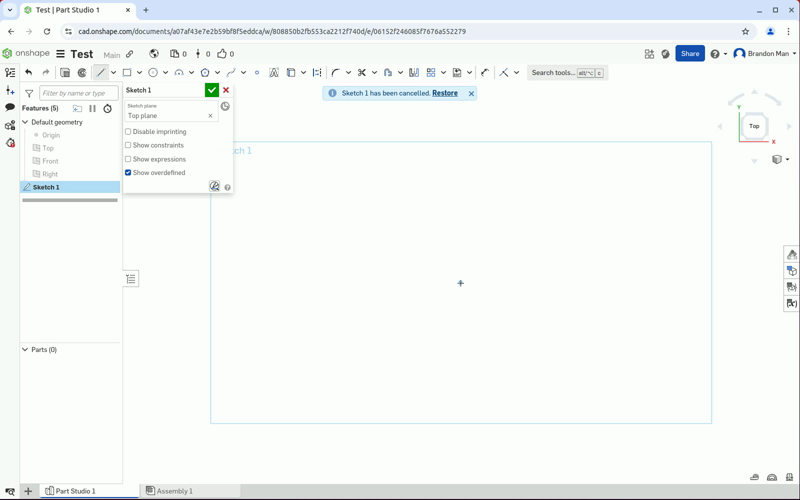
mouse_move(568, 282)
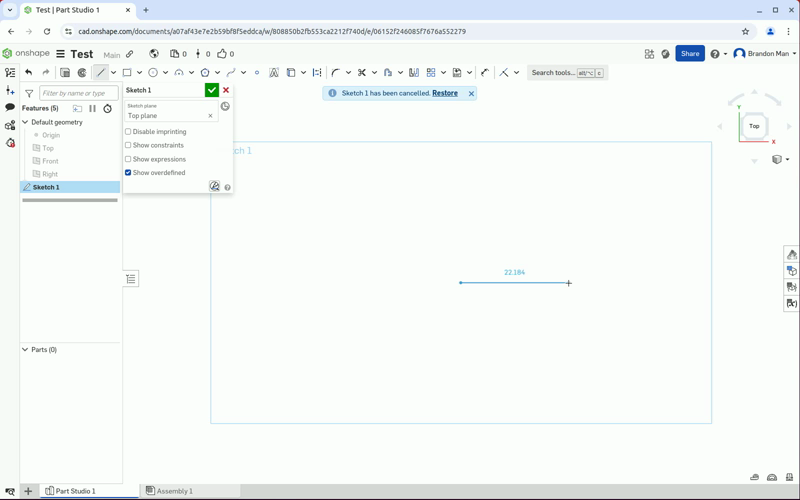
click(568, 282)
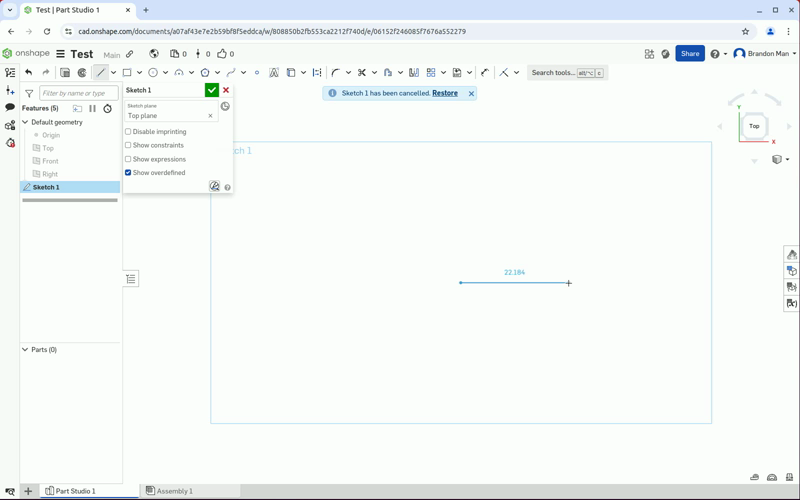
key_up(shift)
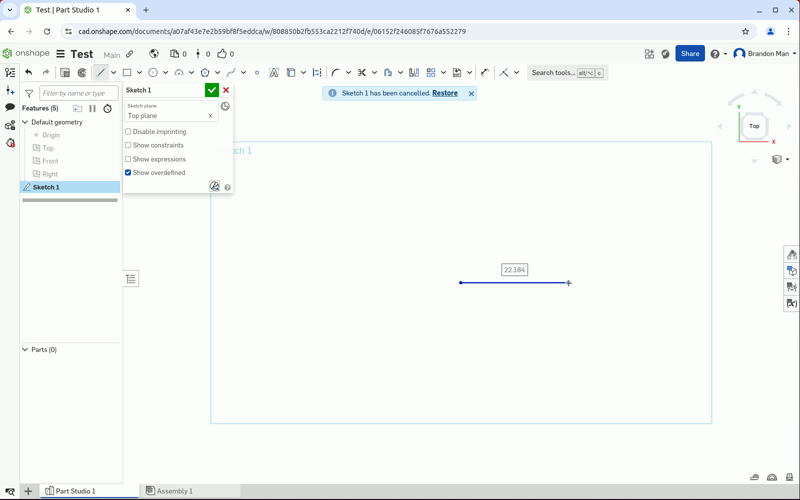
key_down(shift)
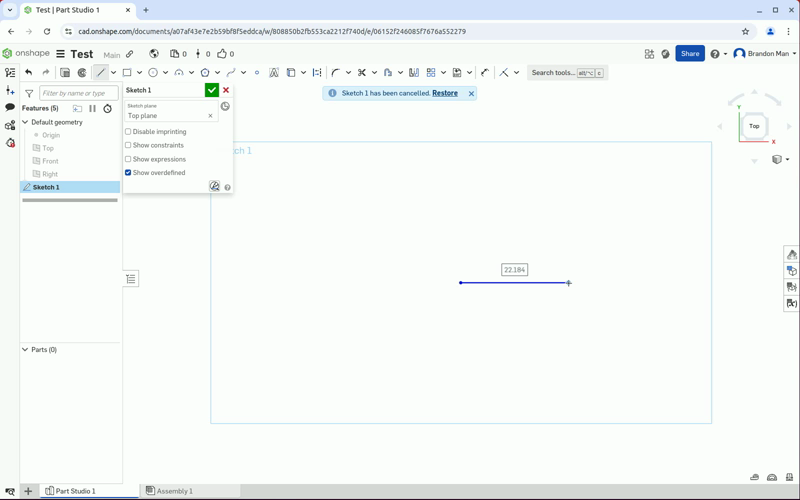
mouse_move(589, 282)
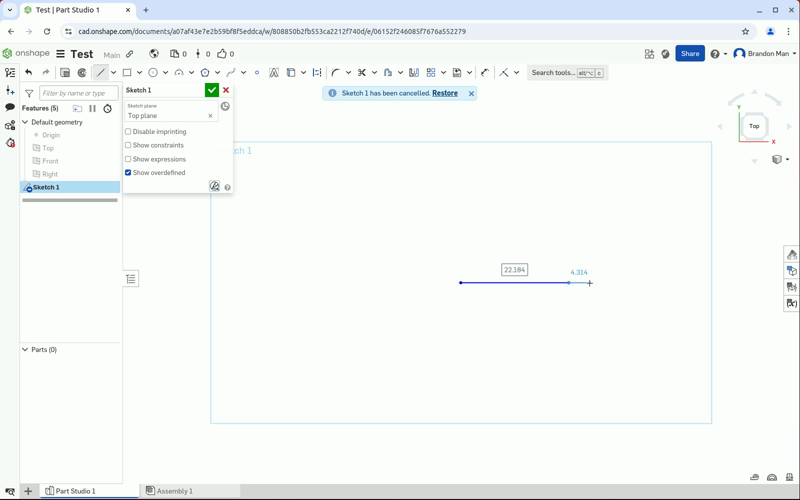
mouse_move(568, 278)
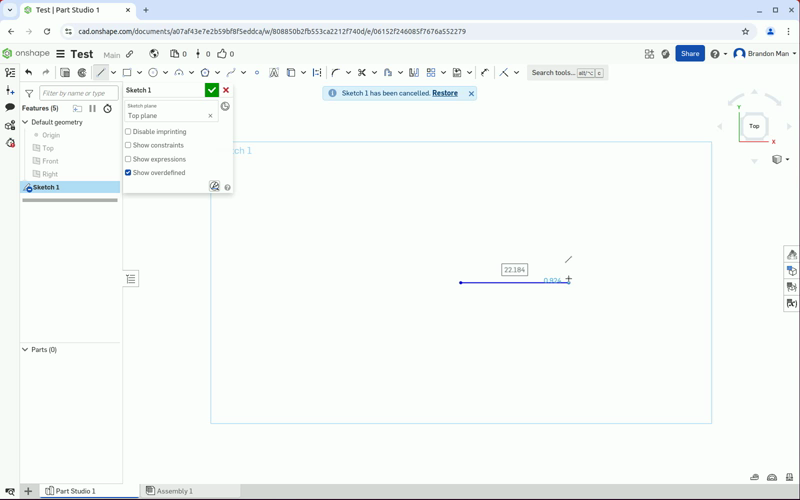
scroll(6)
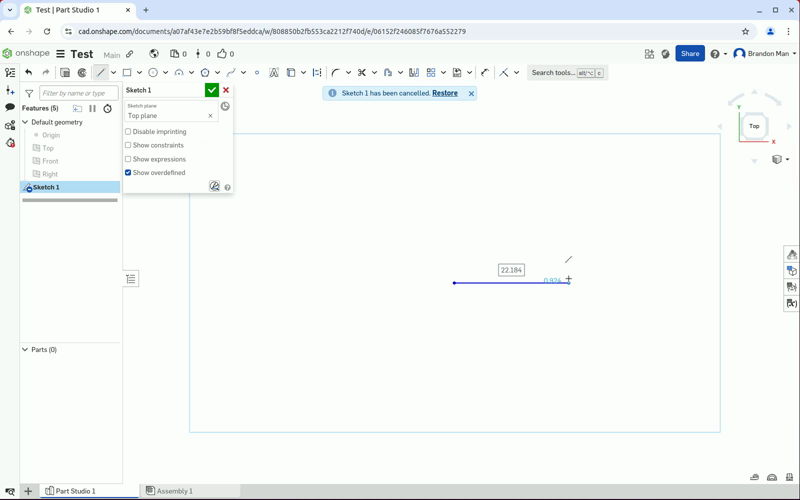
scroll(6)
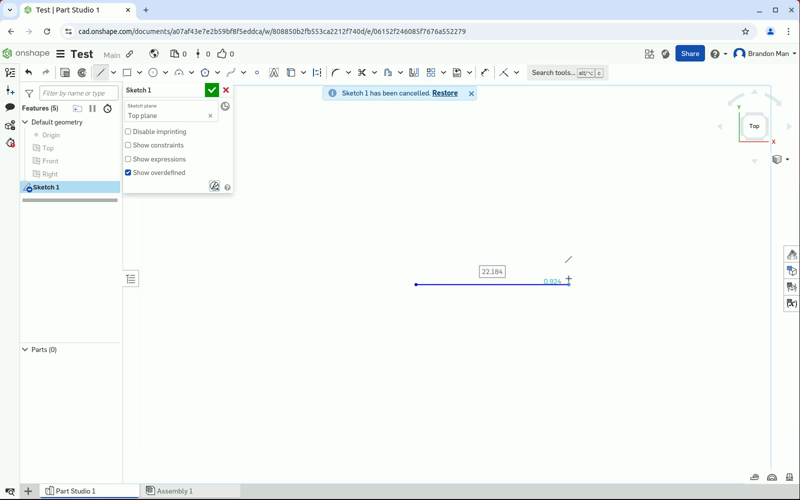
scroll(6)
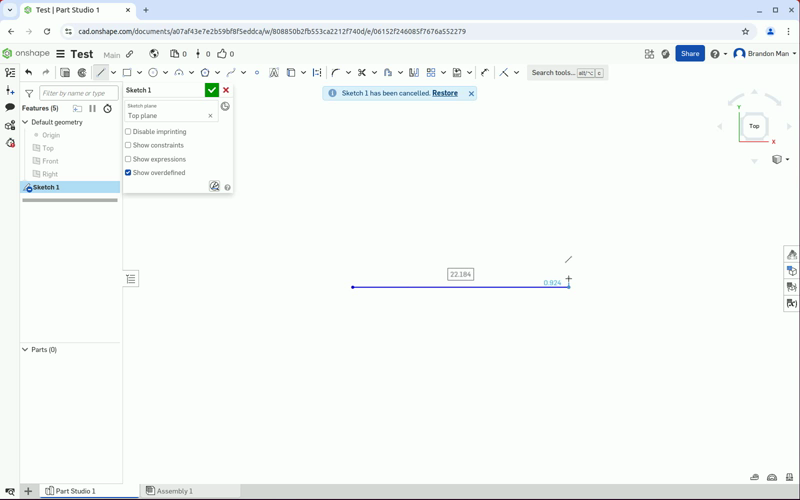
scroll(6)
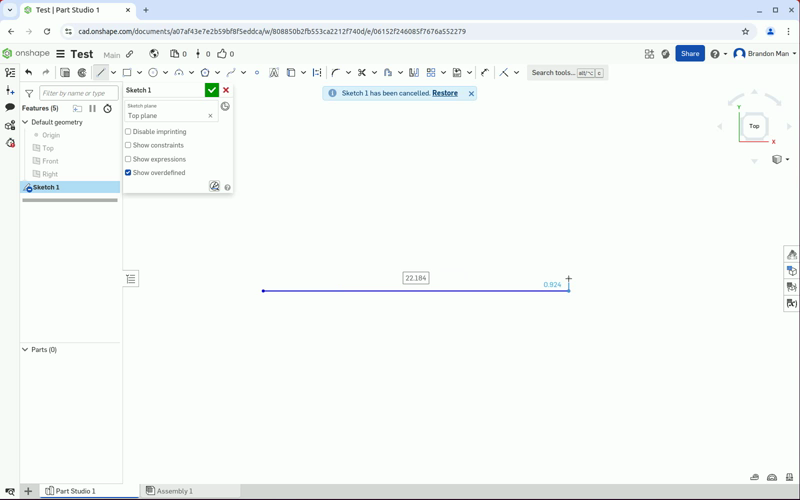
scroll(6)
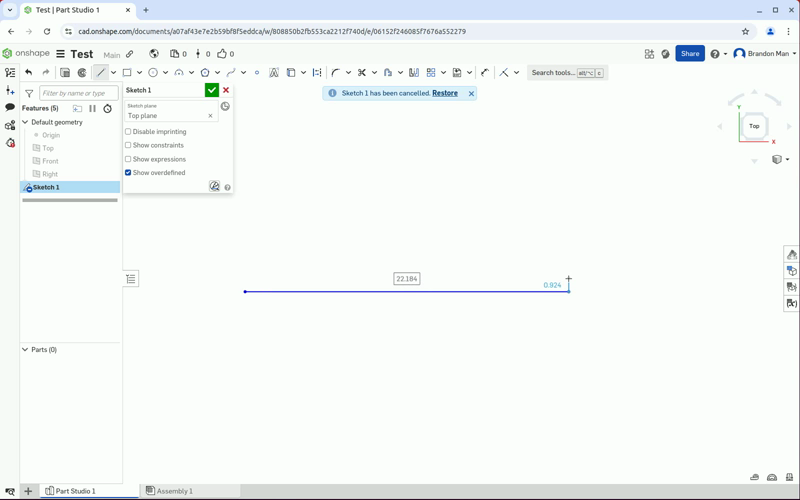
scroll(6)
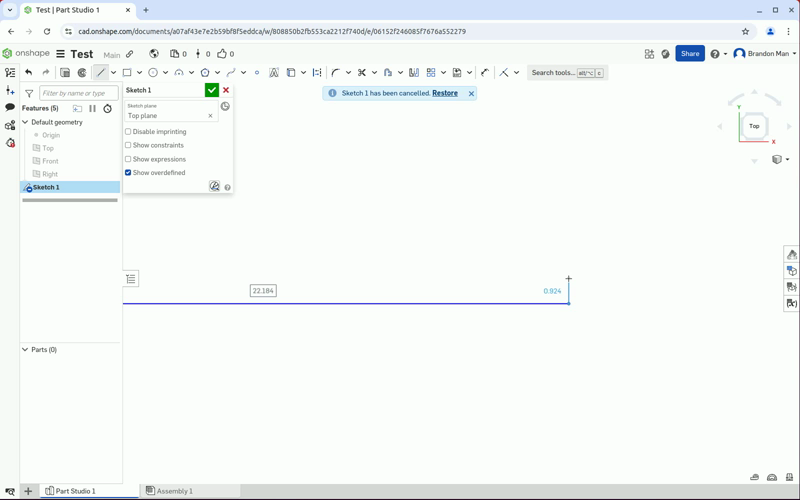
scroll(6)
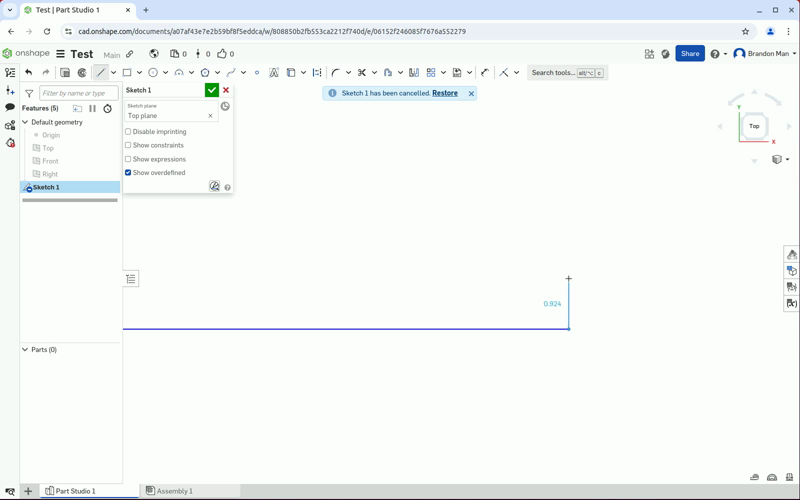
click(568, 278)
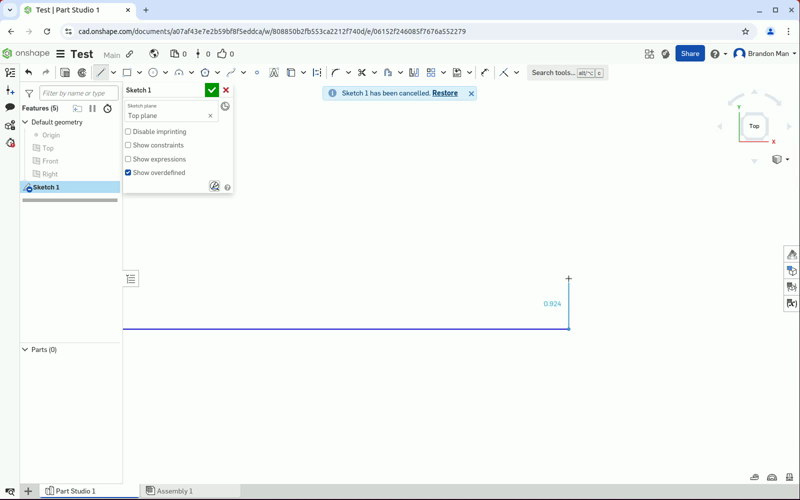
scroll(-6)
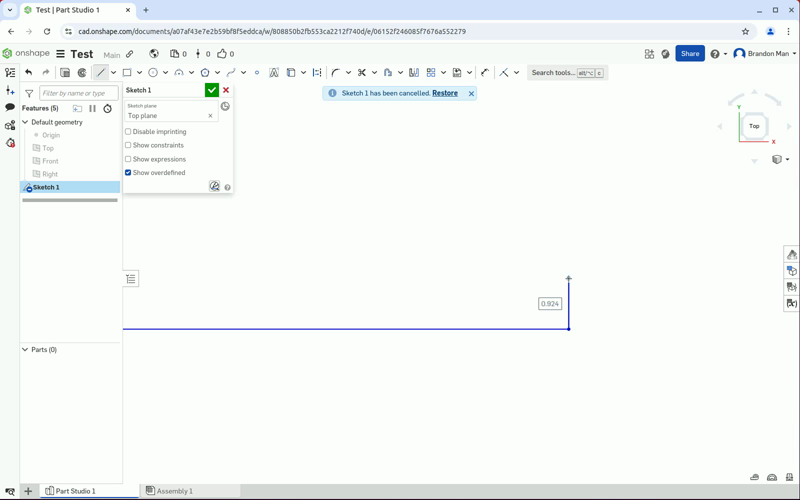
scroll(-6)
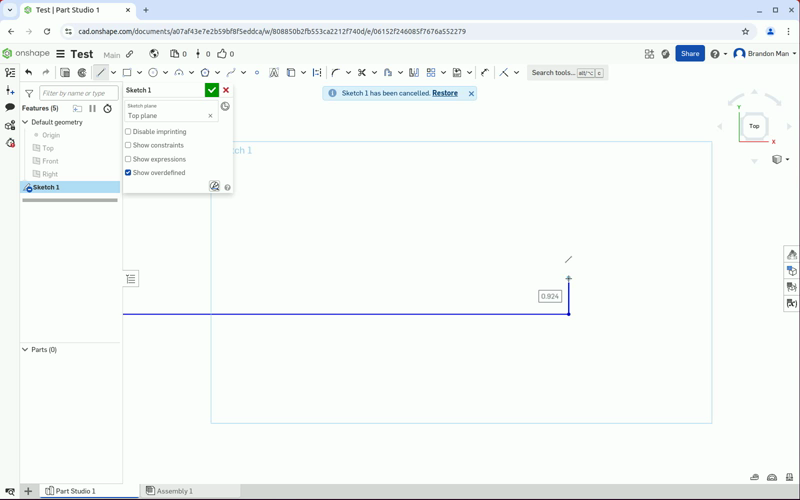
scroll(-6)
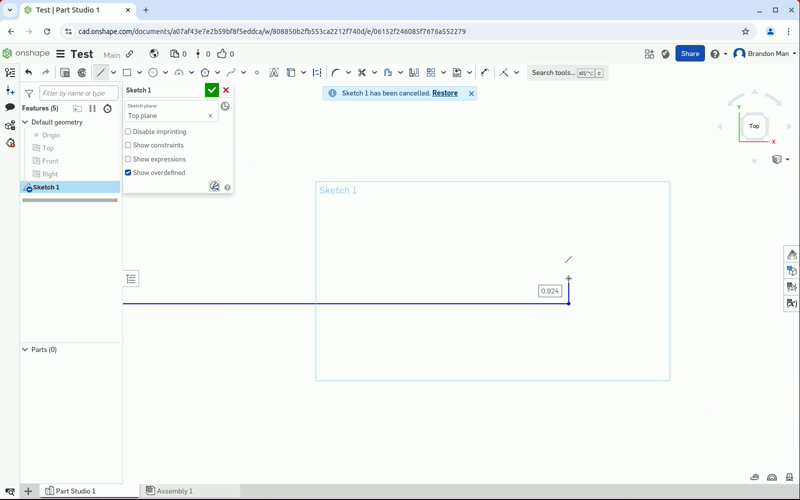
scroll(-6)
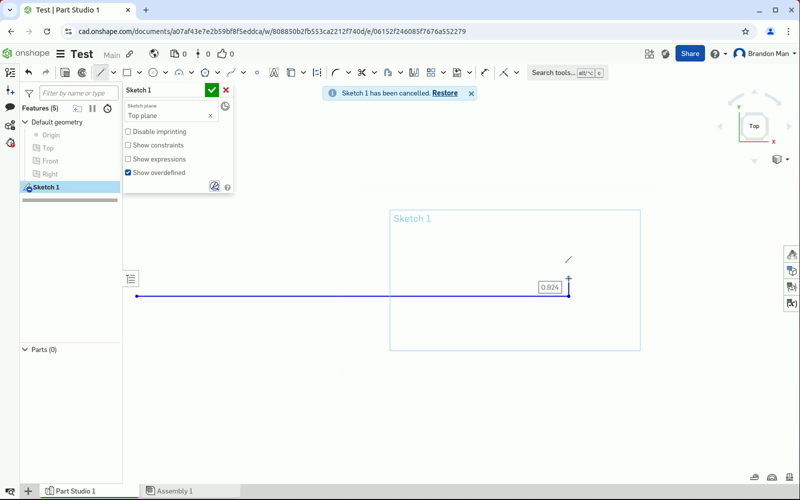
scroll(-6)
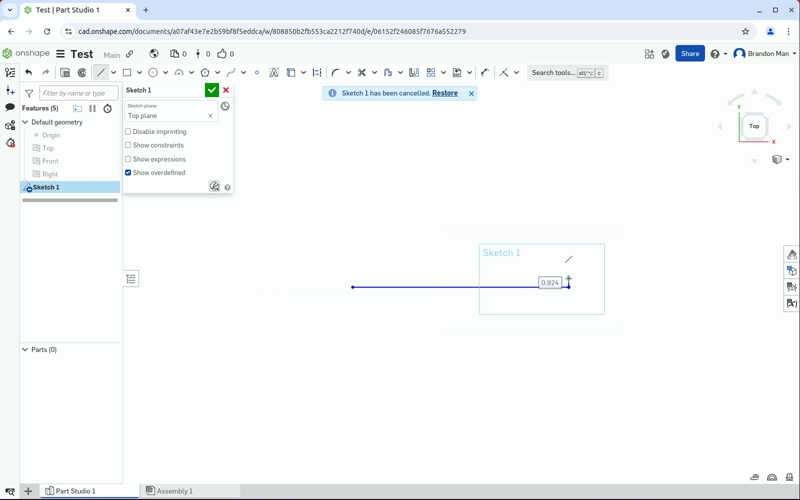
scroll(-6)
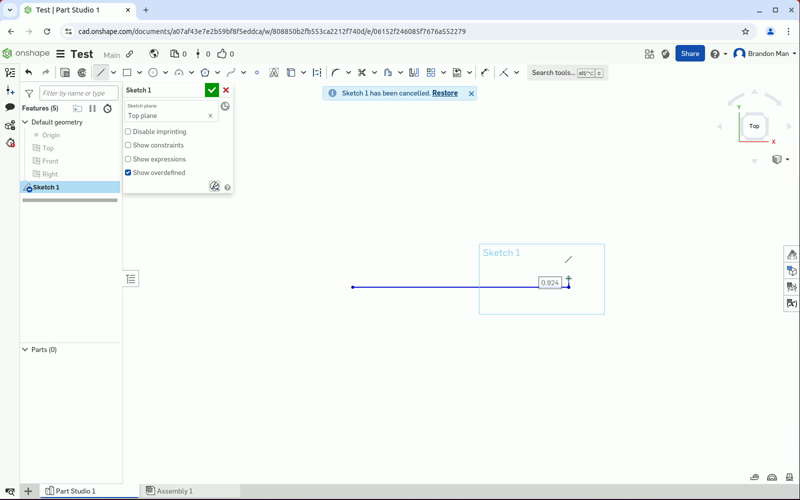
scroll(-6)
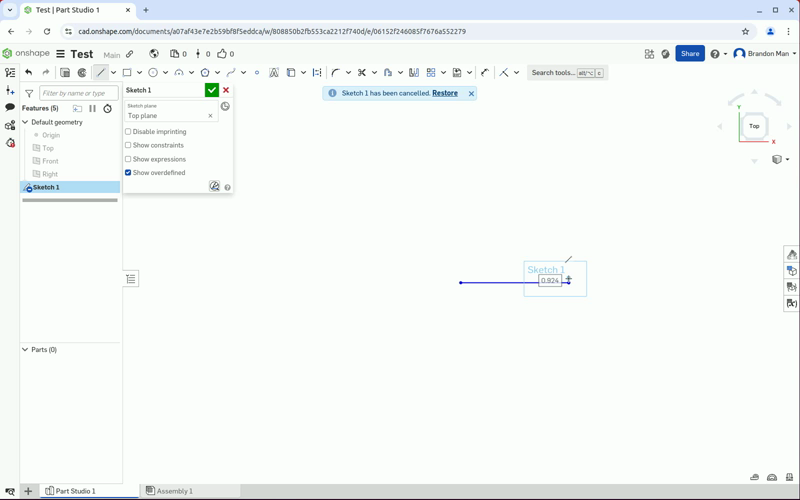
key_up(shift)
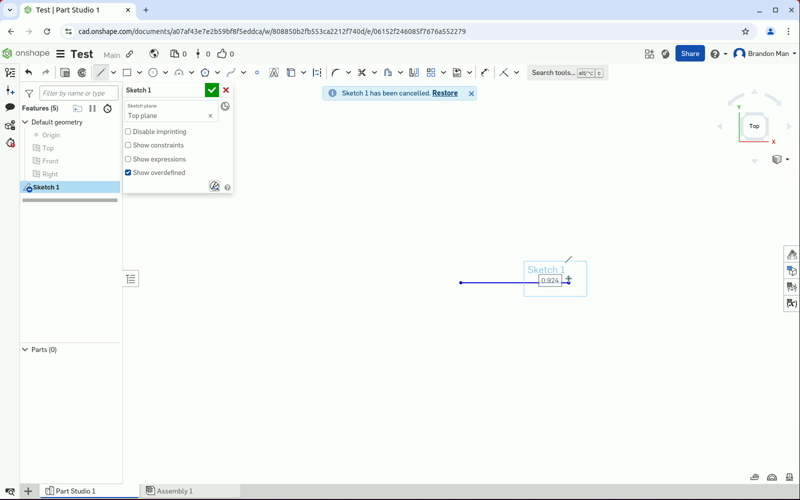
key_down(shift)
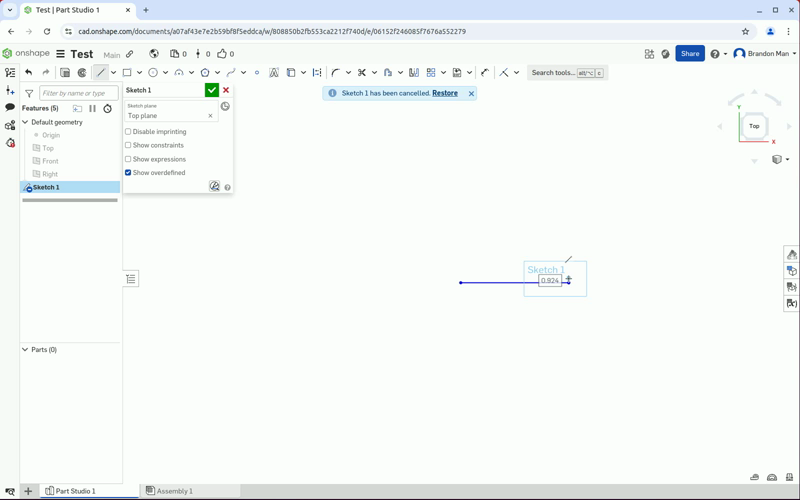
mouse_move(589, 278)
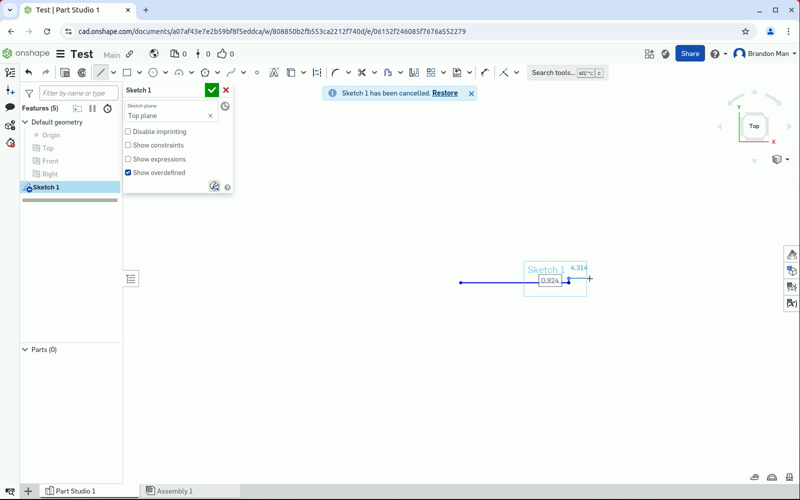
mouse_move(573, 274)
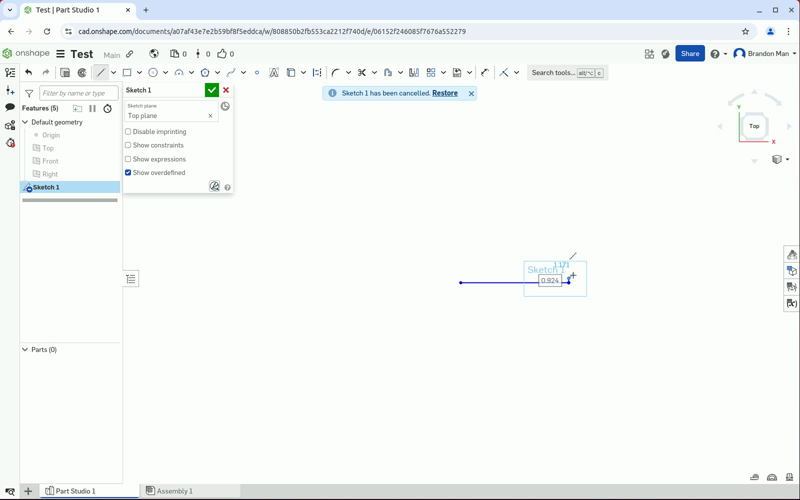
scroll(6)
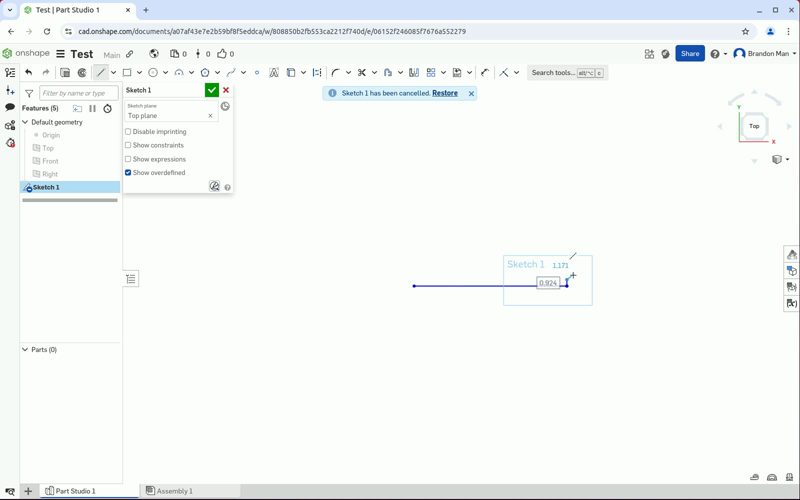
scroll(6)
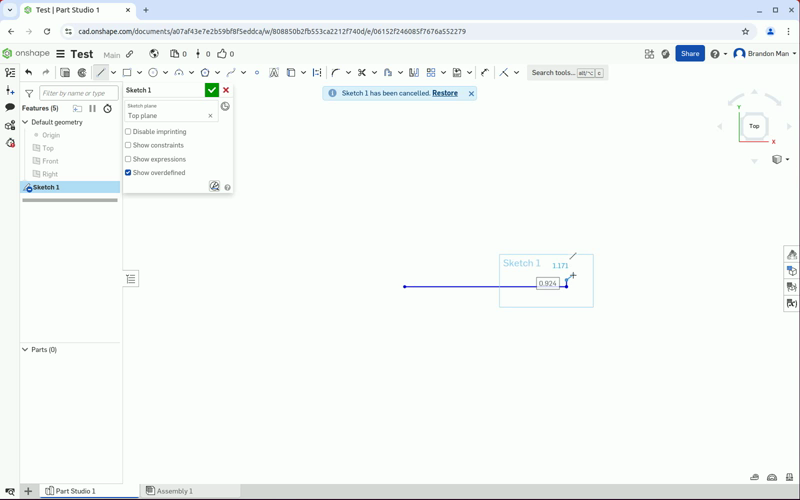
scroll(6)
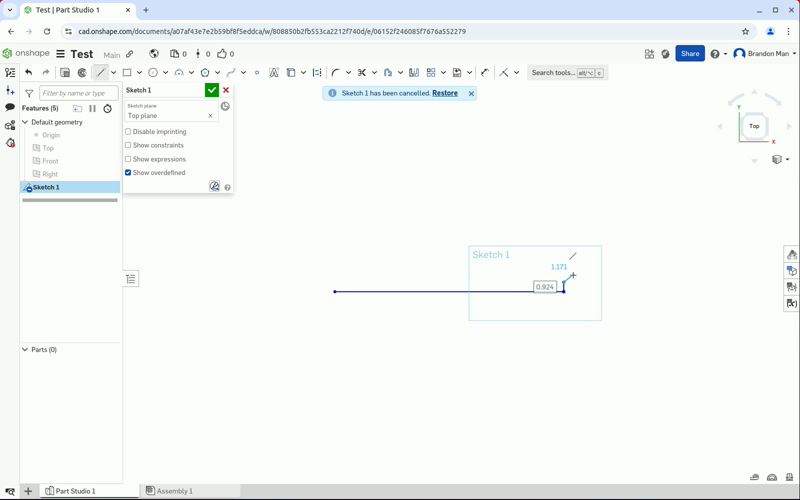
scroll(6)
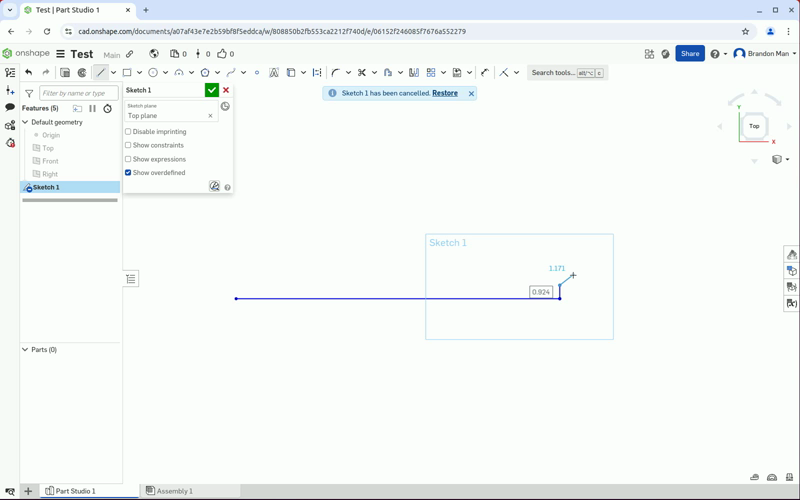
scroll(6)
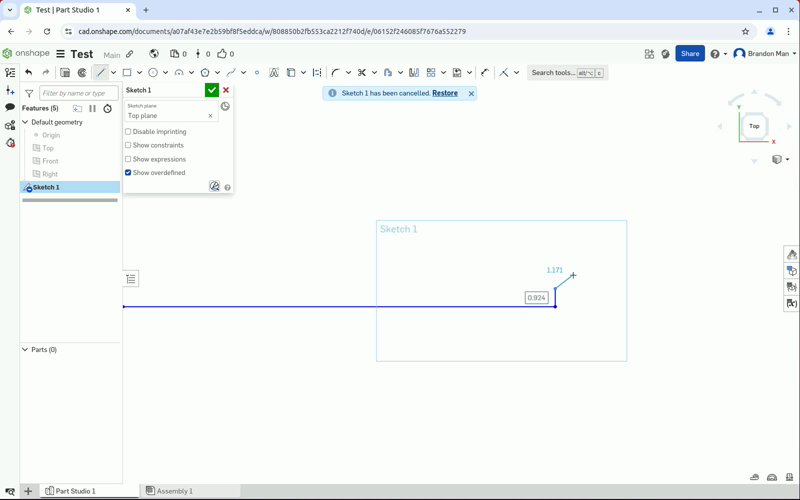
scroll(6)
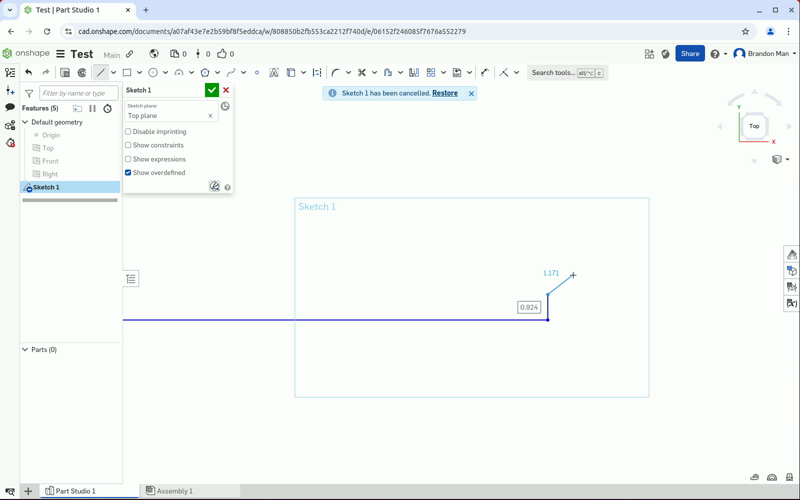
scroll(6)
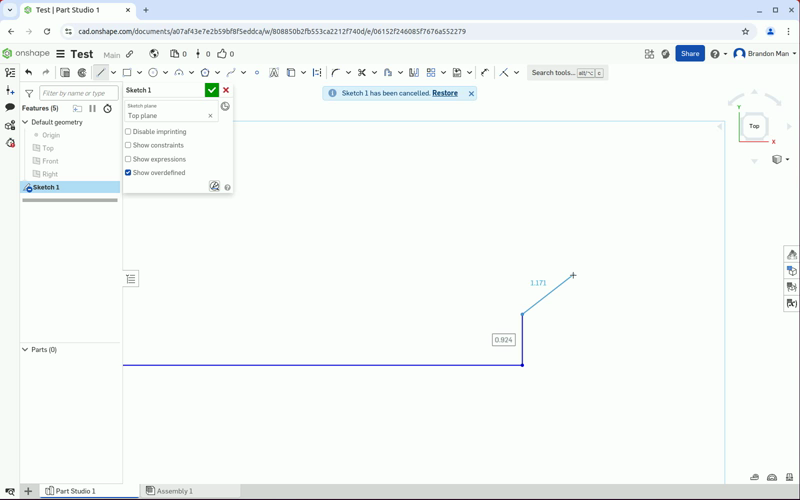
click(573, 274)
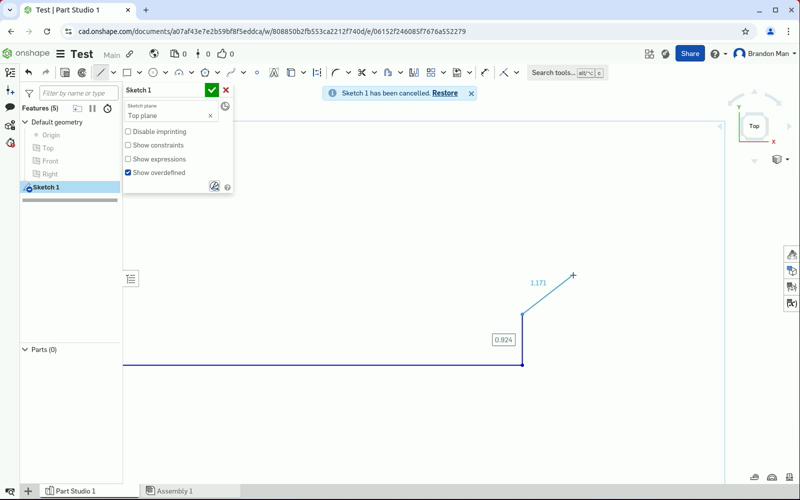
scroll(-6)
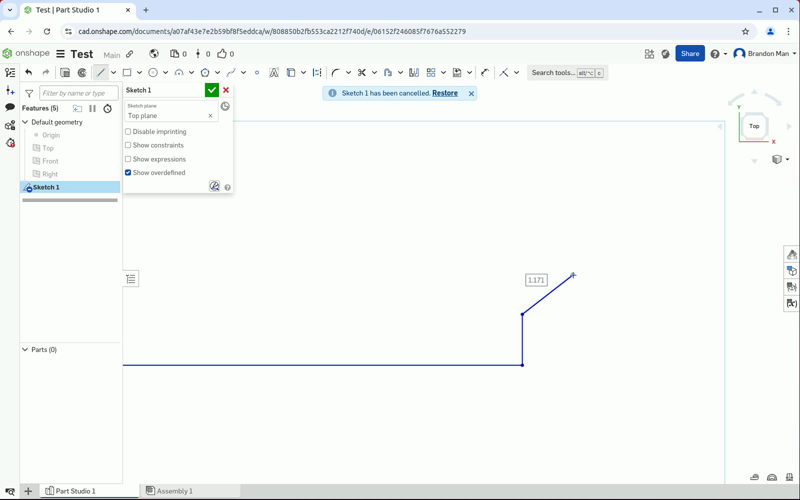
scroll(-6)
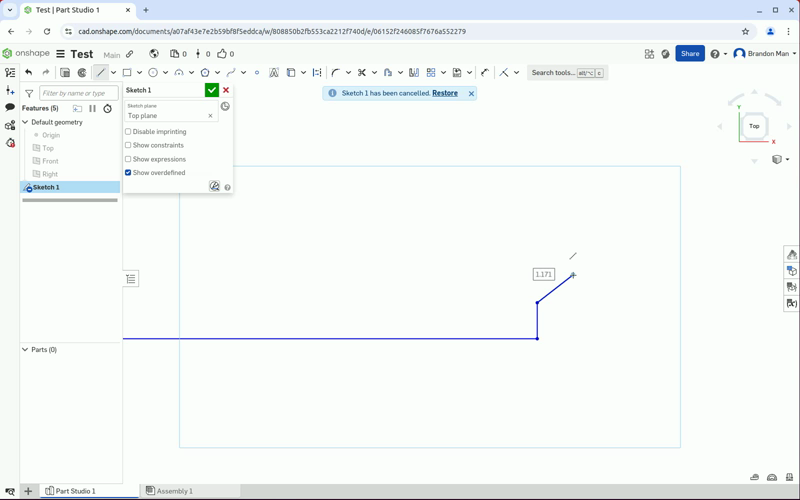
scroll(-6)
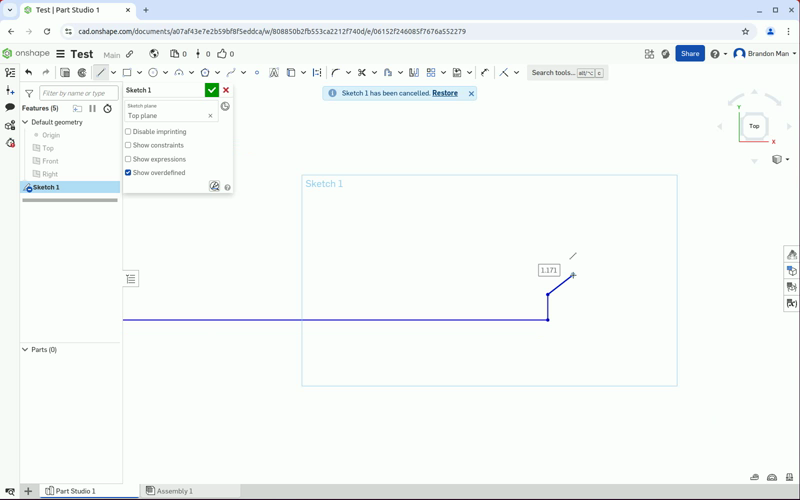
scroll(-6)
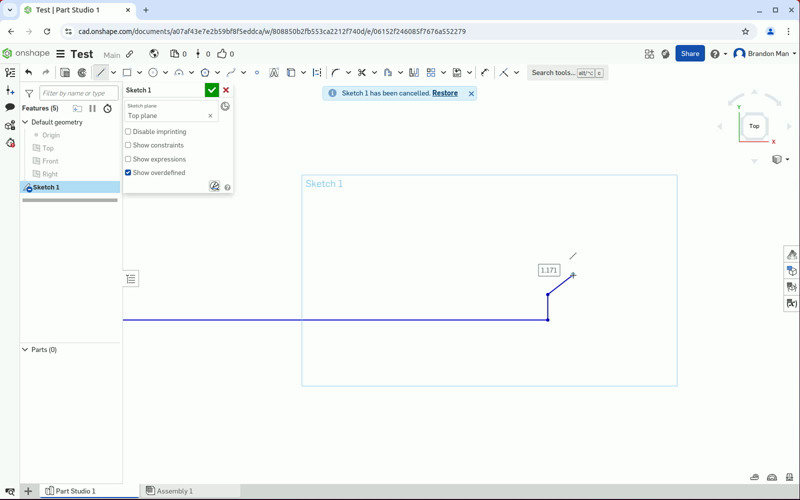
scroll(-6)
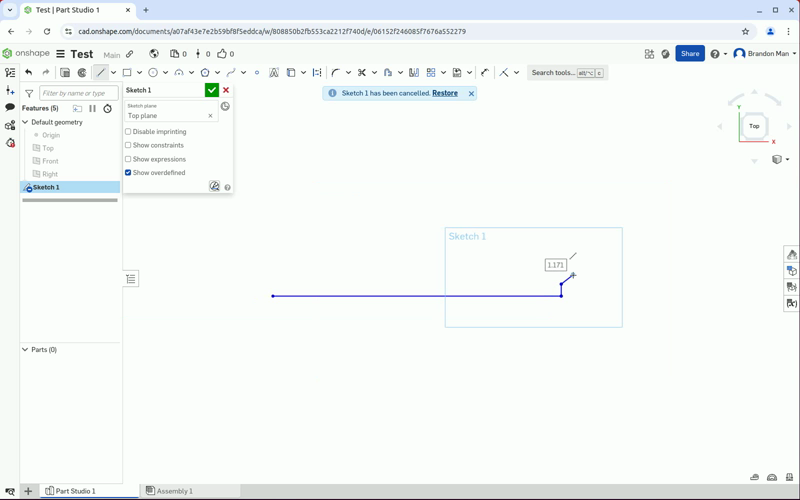
scroll(-6)
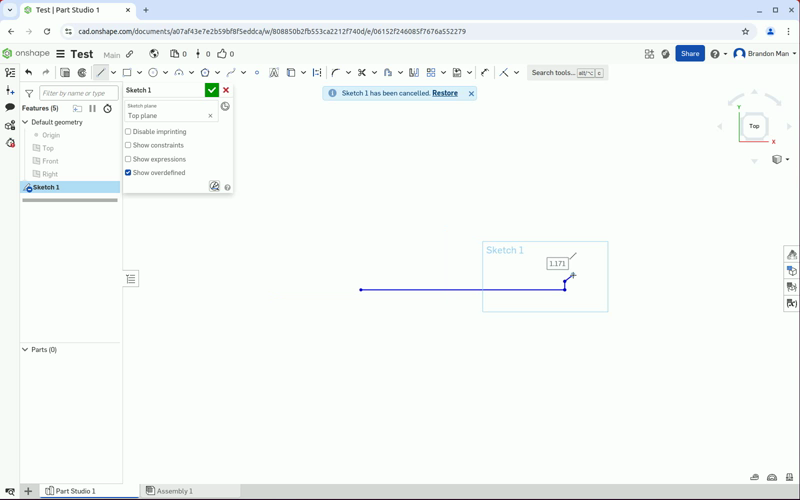
scroll(-6)
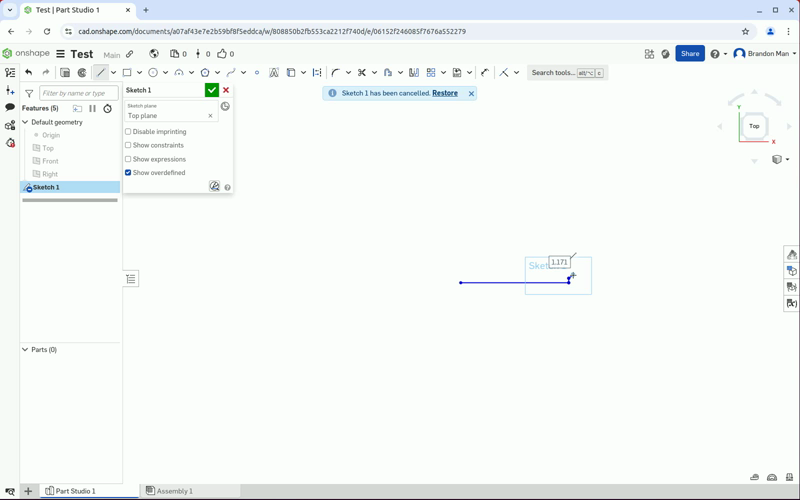
key_up(shift)
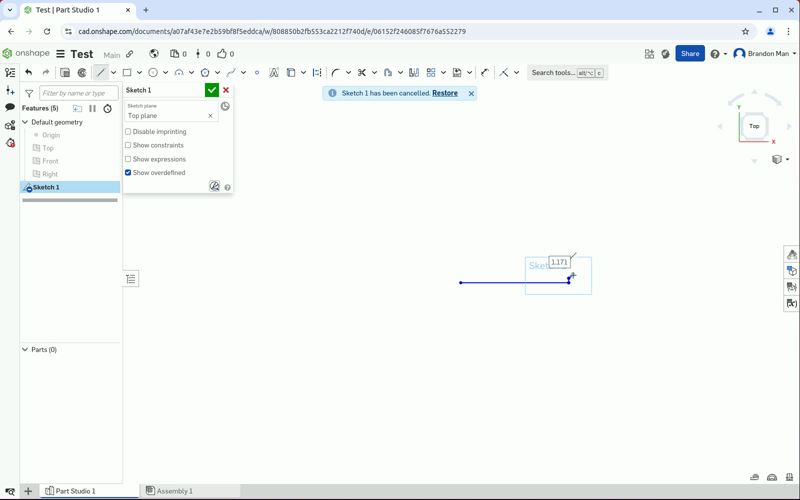
key_down(shift)
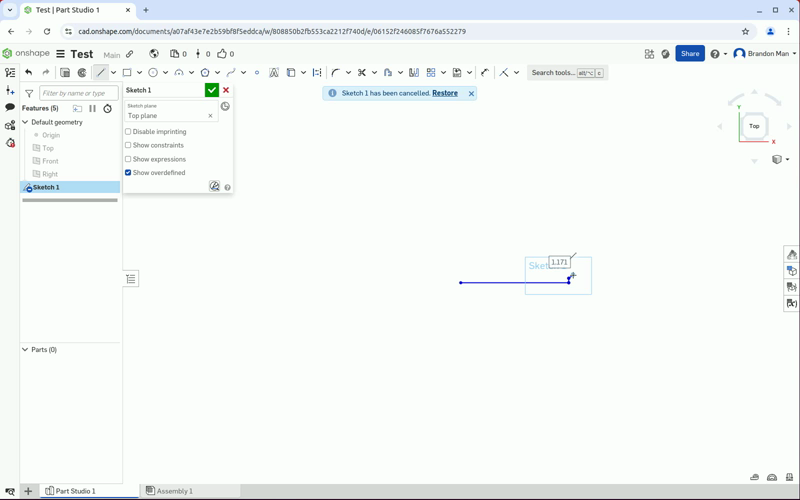
mouse_move(589, 274)
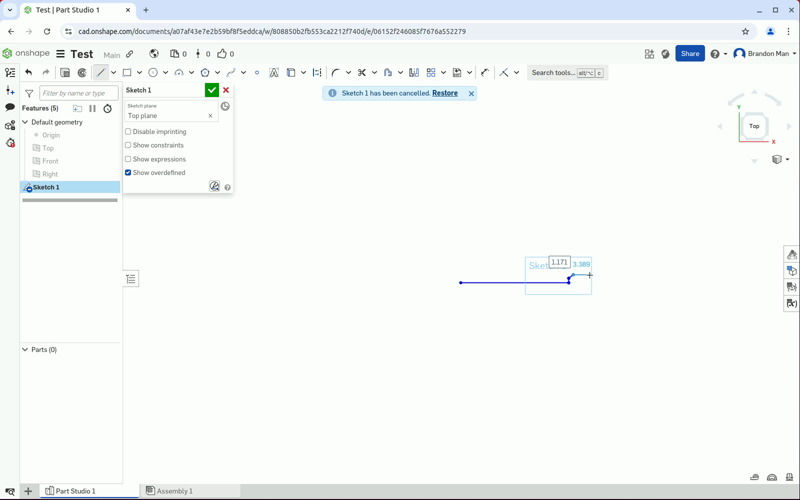
mouse_move(573, 221)
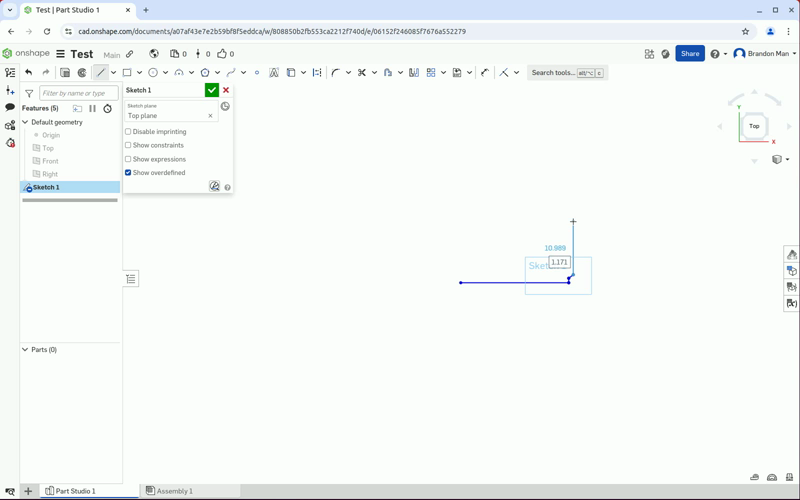
click(573, 221)
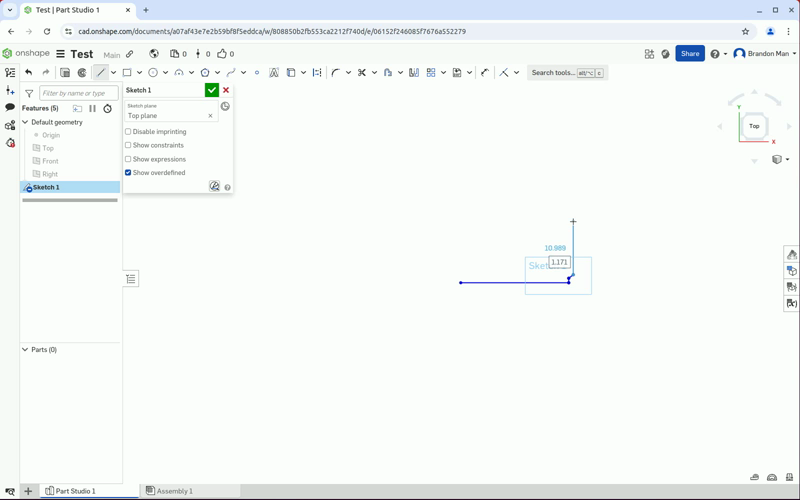
key_up(shift)
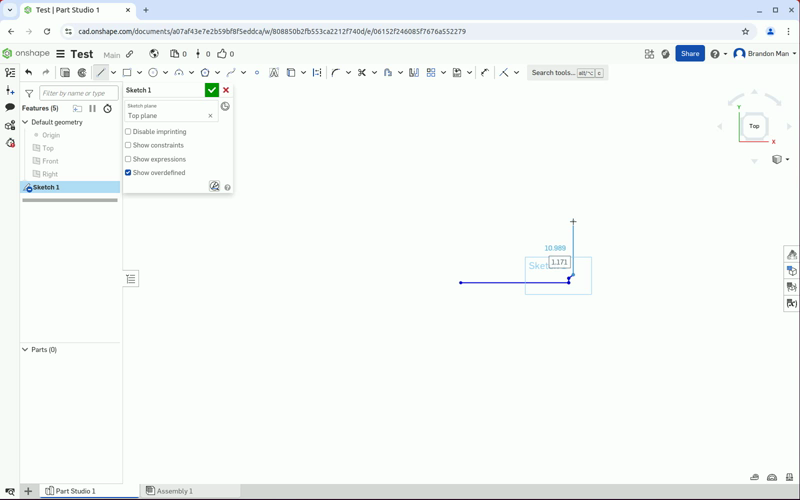
key_down(shift)
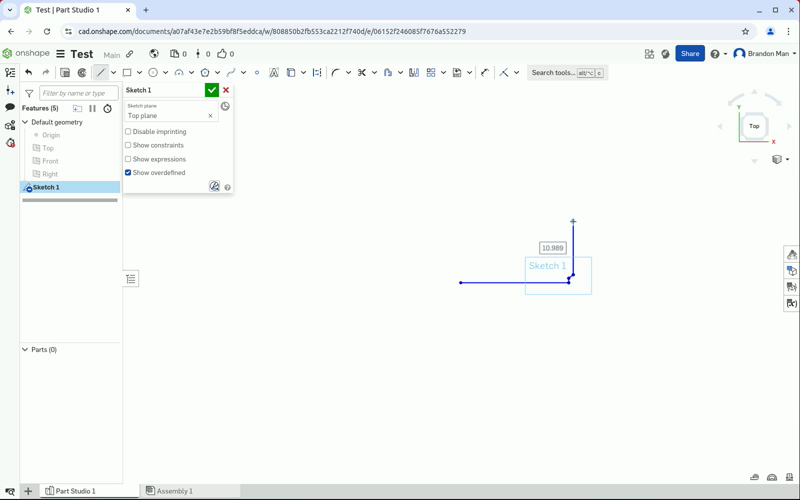
mouse_move(589, 221)
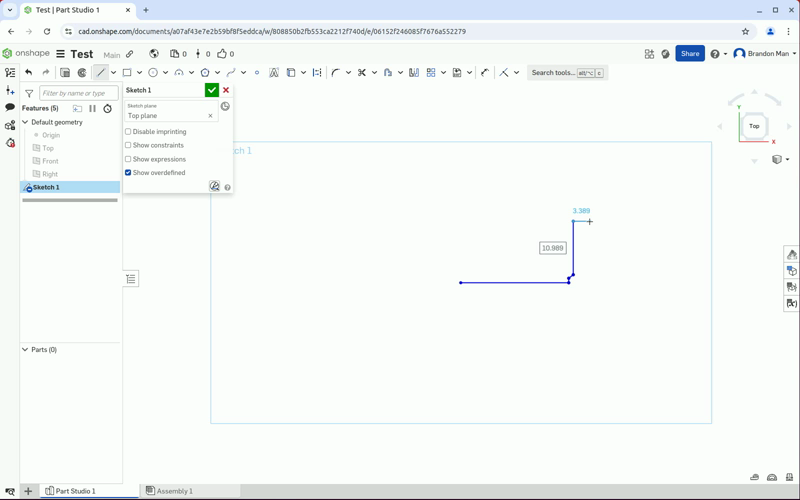
mouse_move(568, 216)
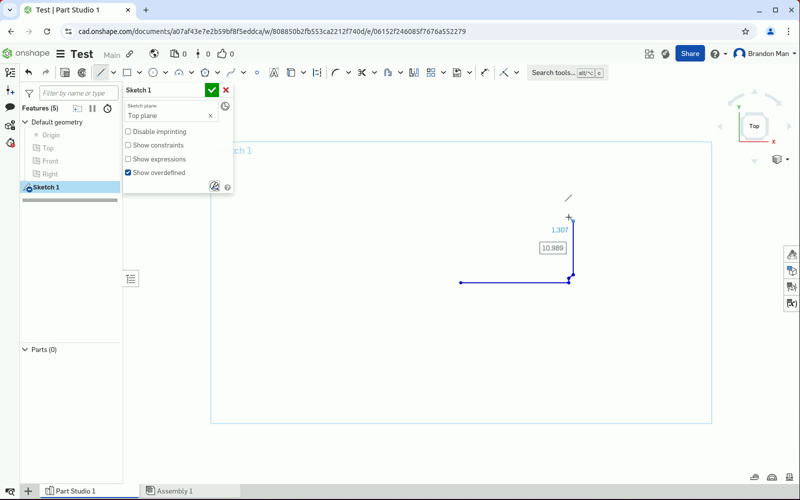
scroll(6)
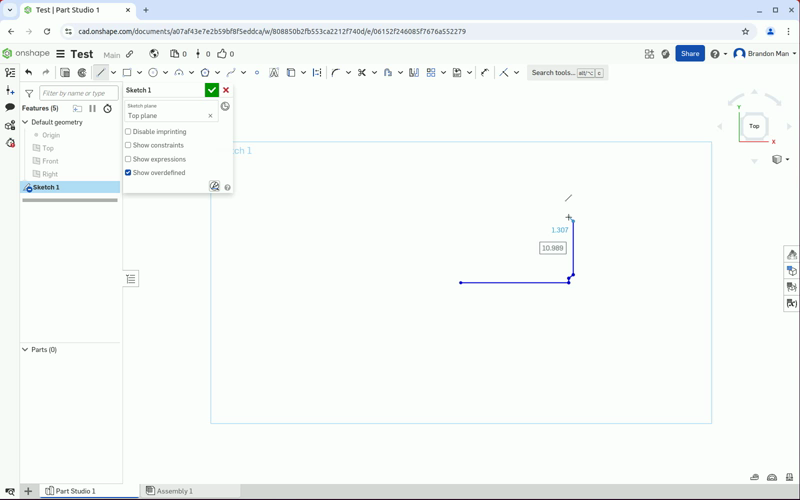
scroll(6)
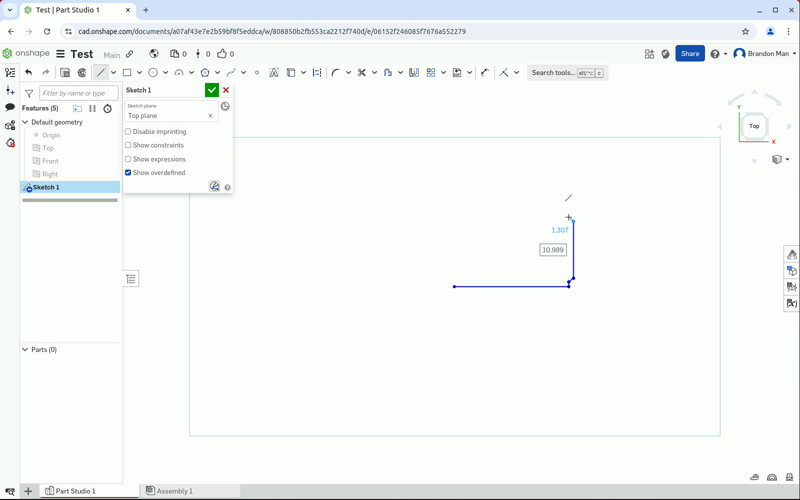
scroll(6)
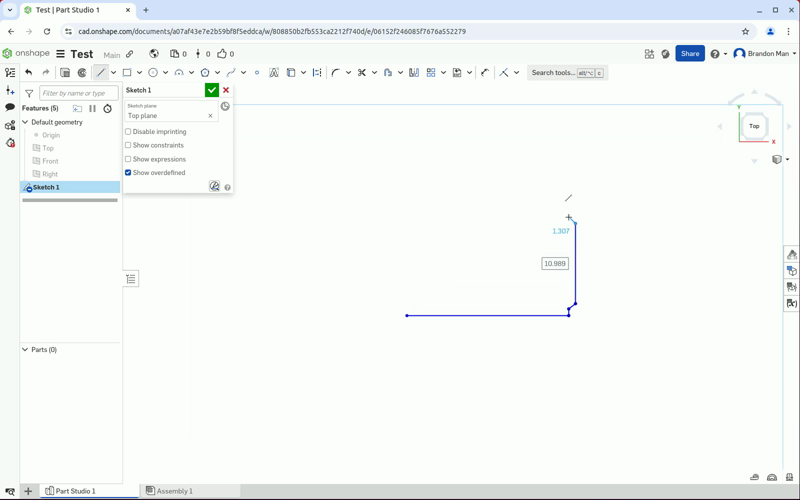
scroll(6)
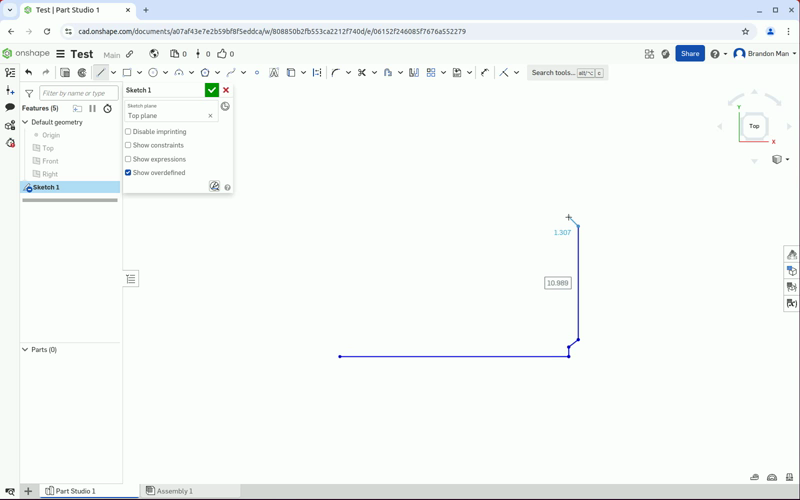
scroll(6)
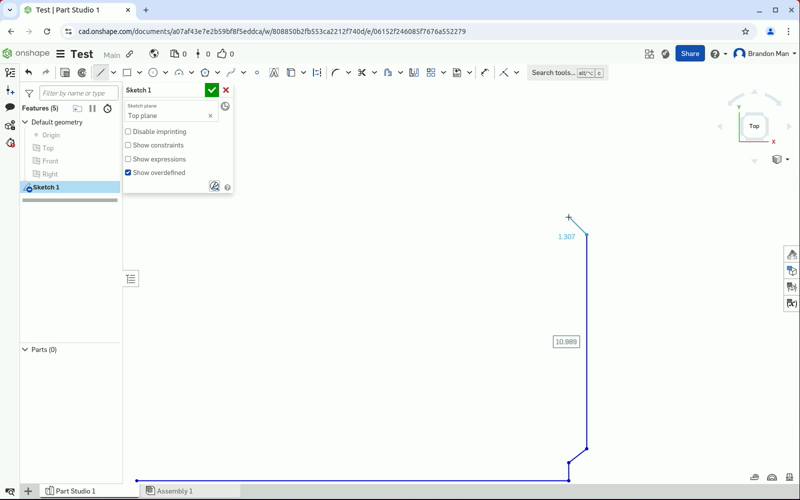
scroll(6)
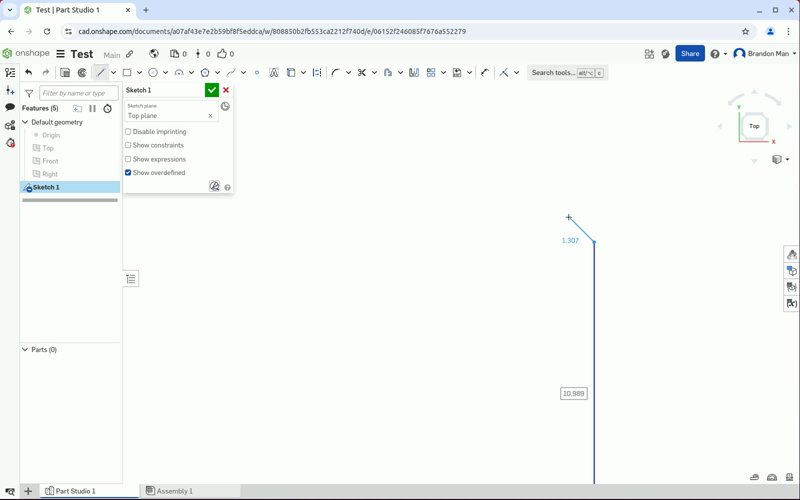
scroll(6)
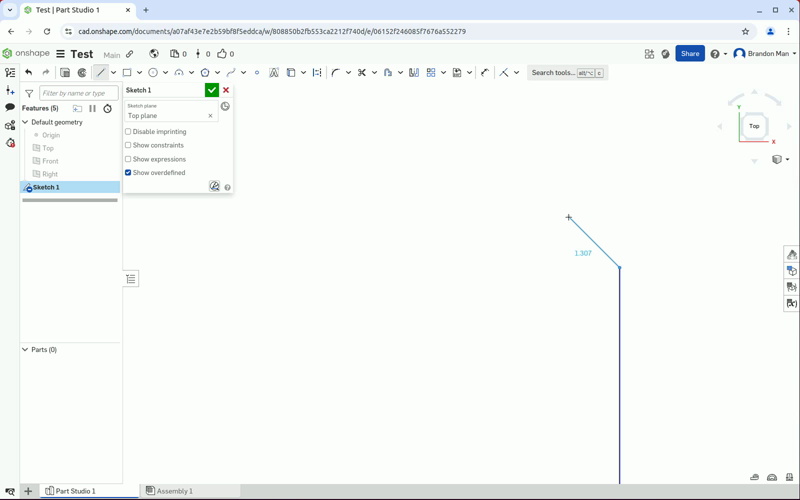
click(568, 216)
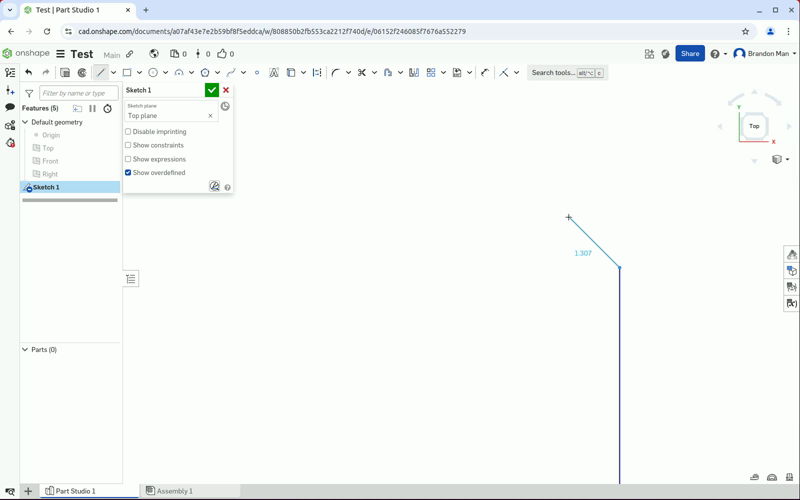
scroll(-6)
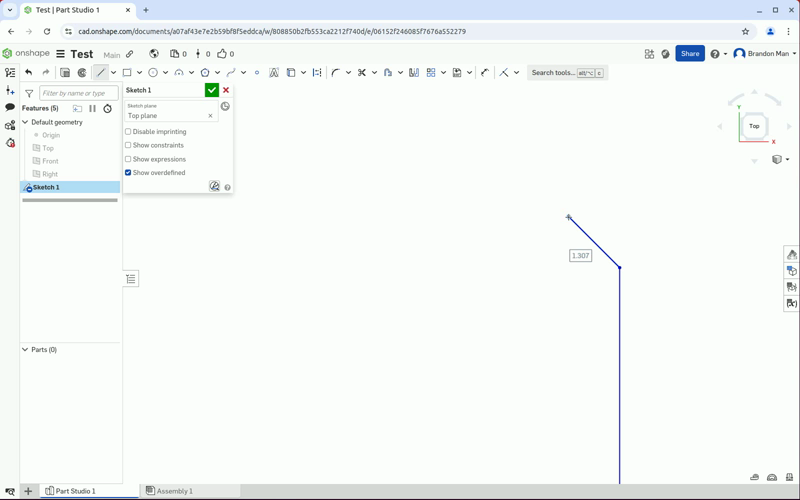
scroll(-6)
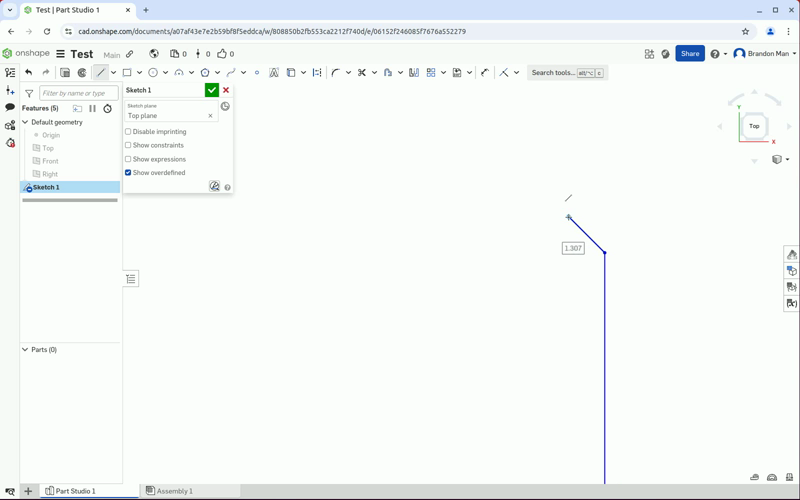
scroll(-6)
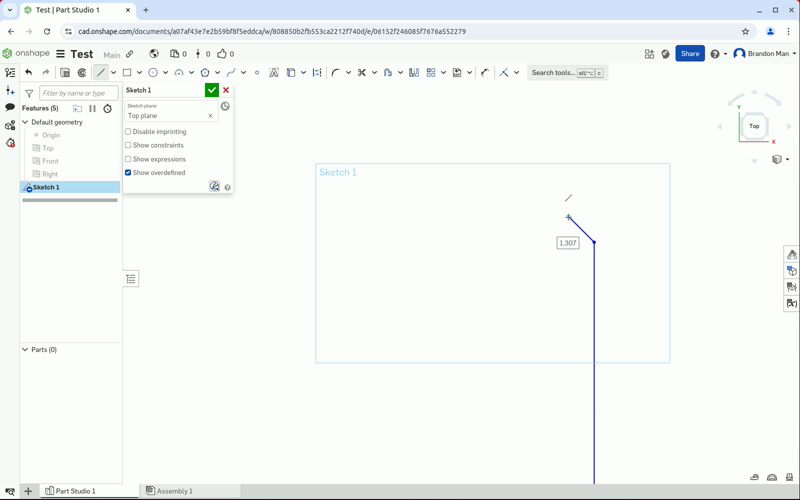
scroll(-6)
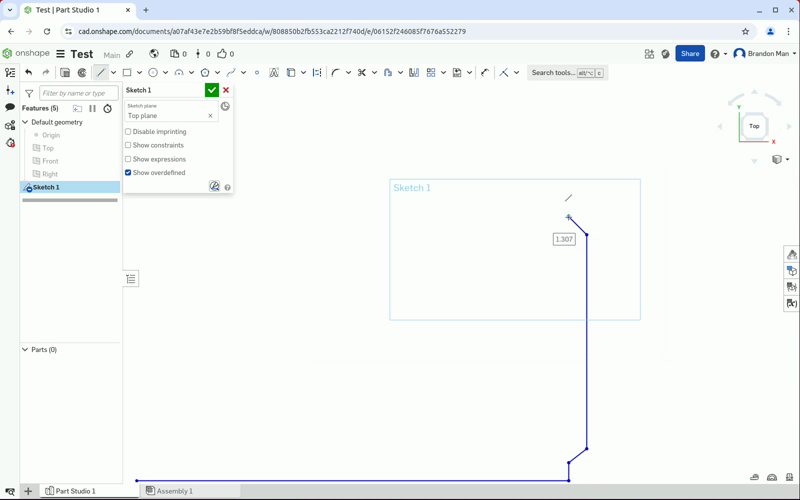
scroll(-6)
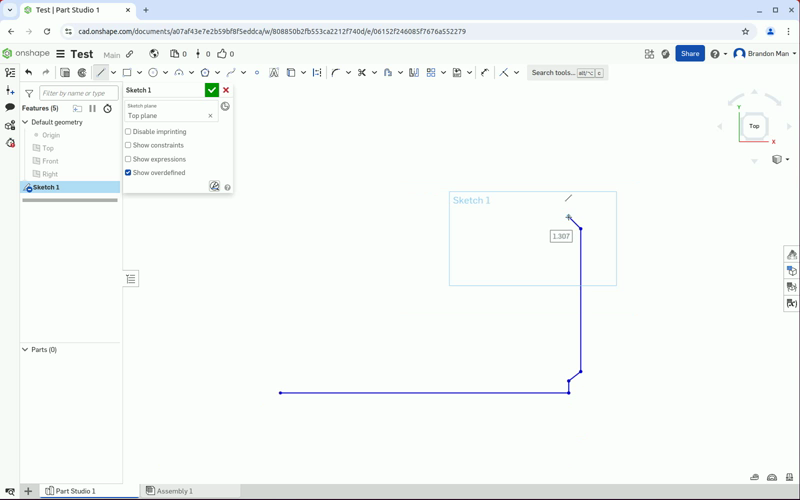
scroll(-6)
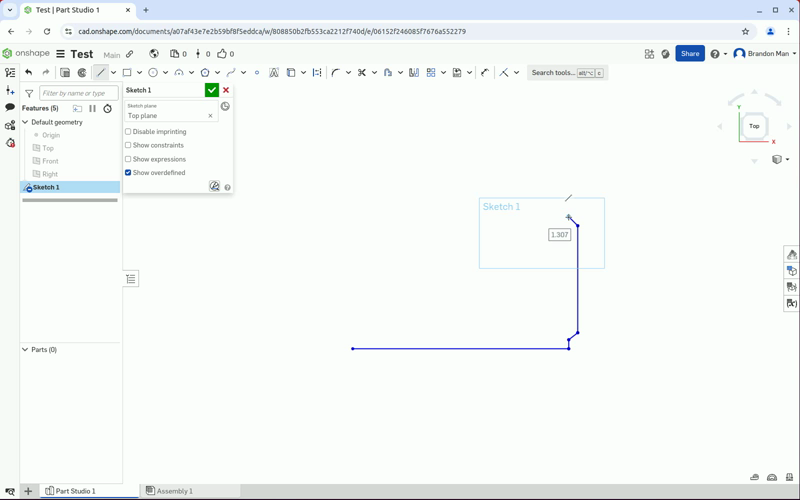
scroll(-6)
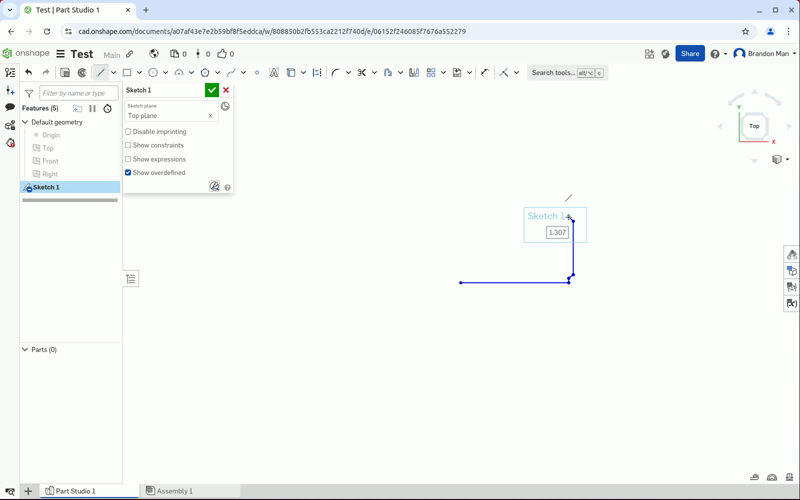
key_up(shift)
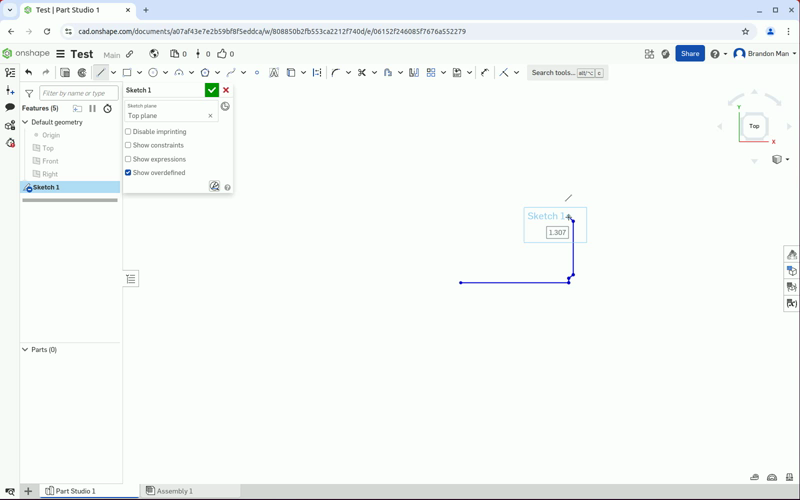
key_down(shift)
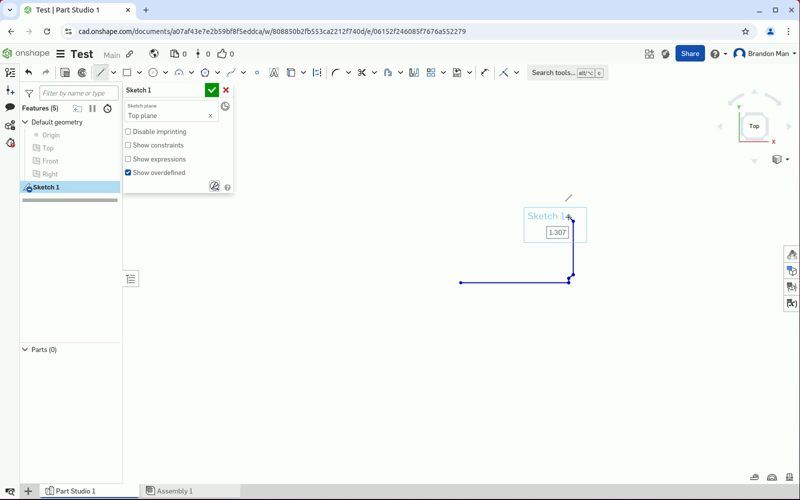
mouse_move(589, 216)
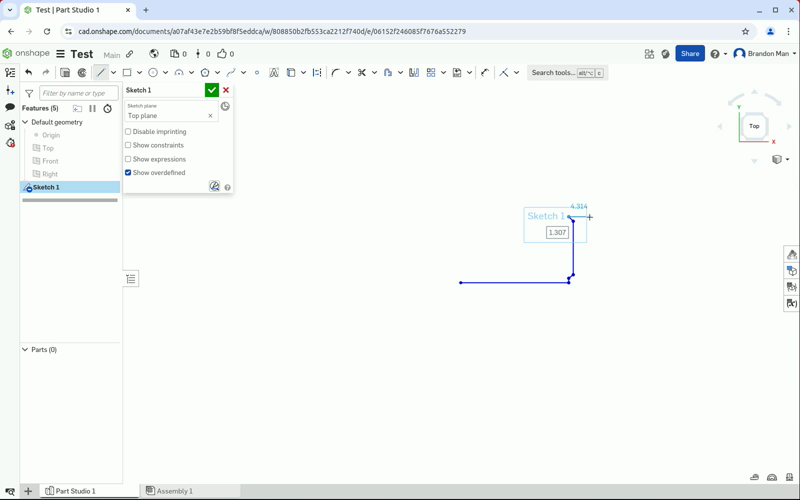
mouse_move(568, 197)
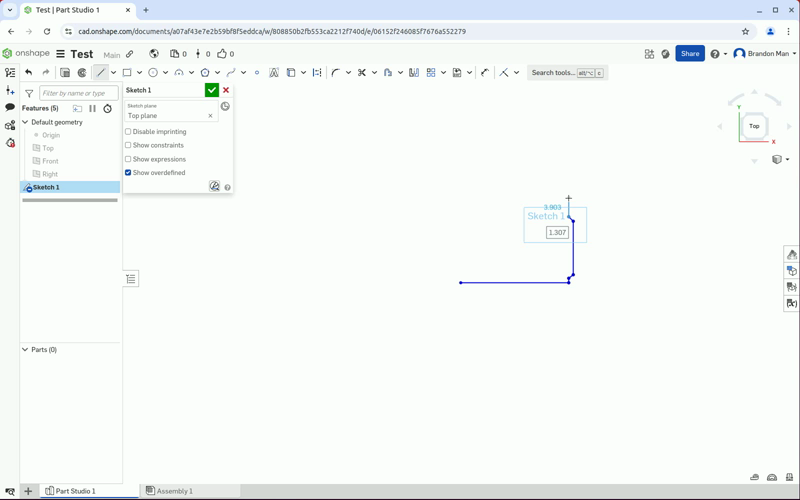
click(568, 197)
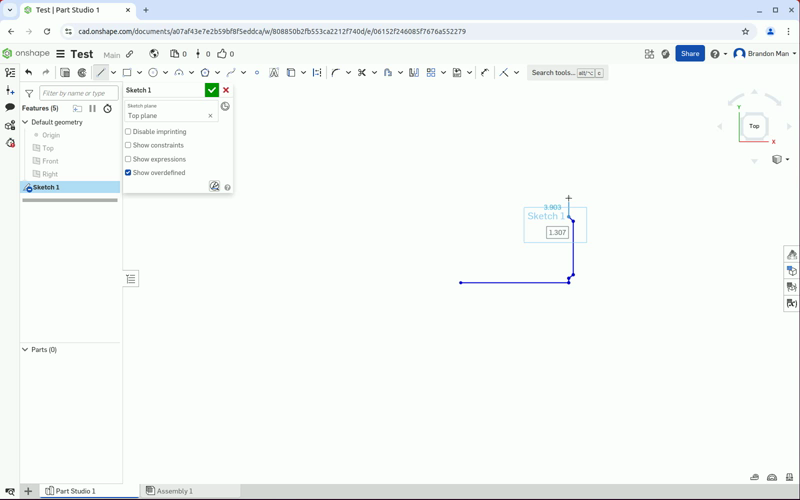
key_up(shift)
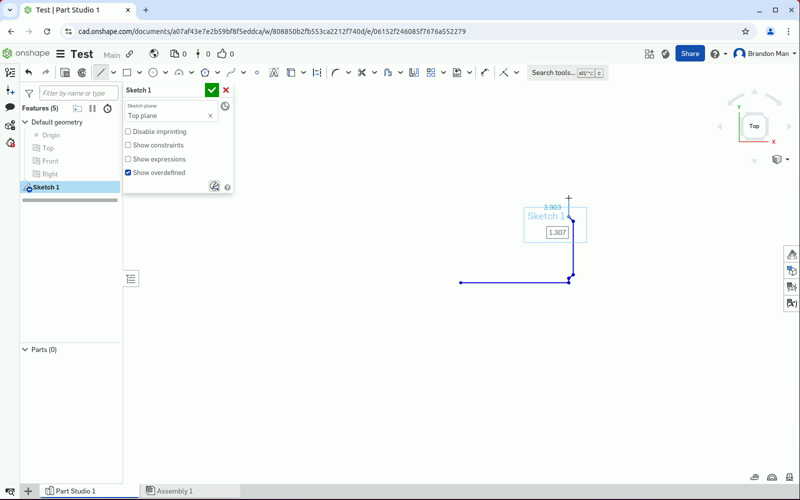
key_down(shift)
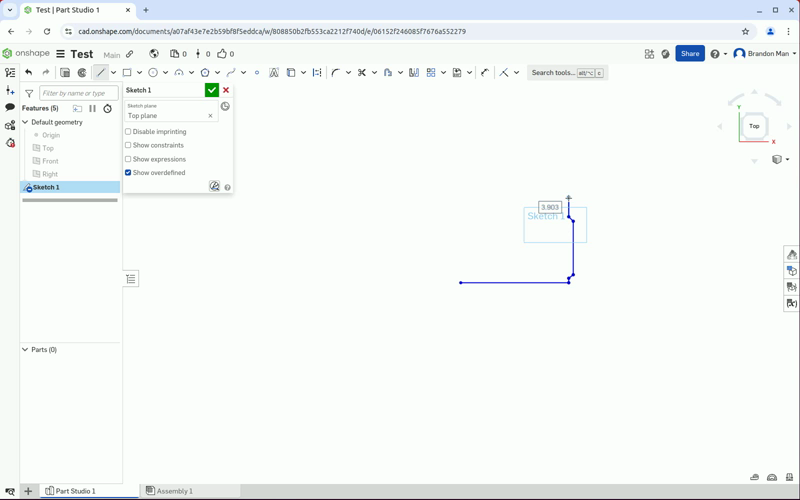
mouse_move(589, 197)
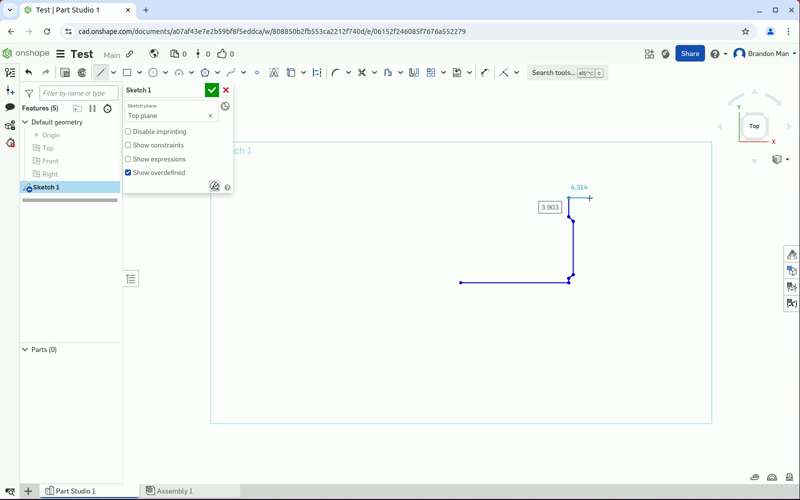
mouse_move(566, 195)
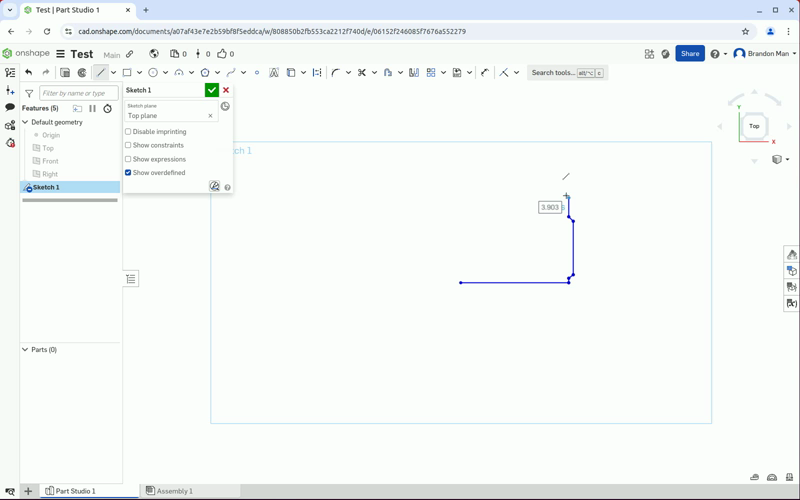
scroll(6)
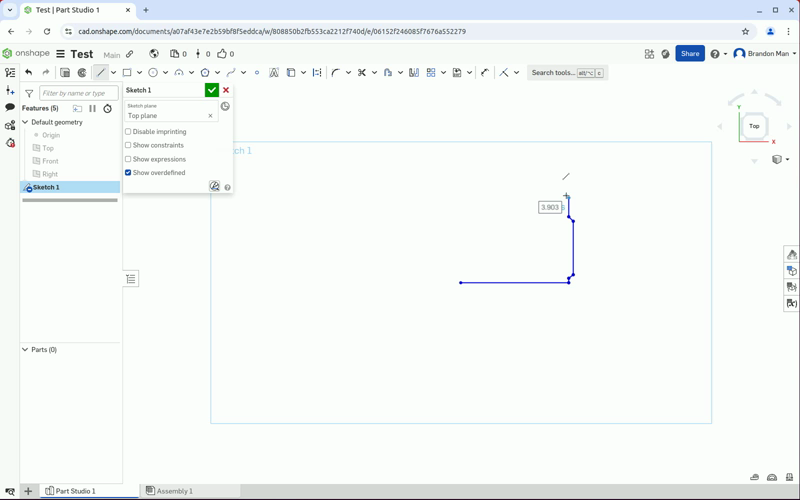
scroll(6)
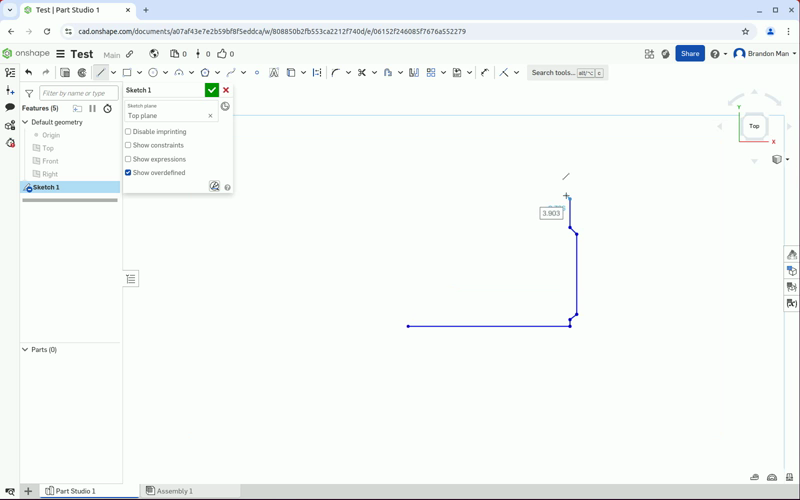
scroll(6)
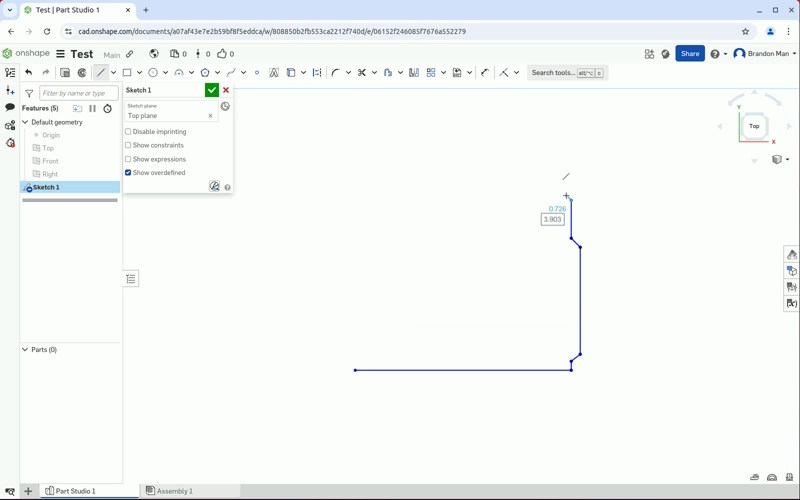
scroll(6)
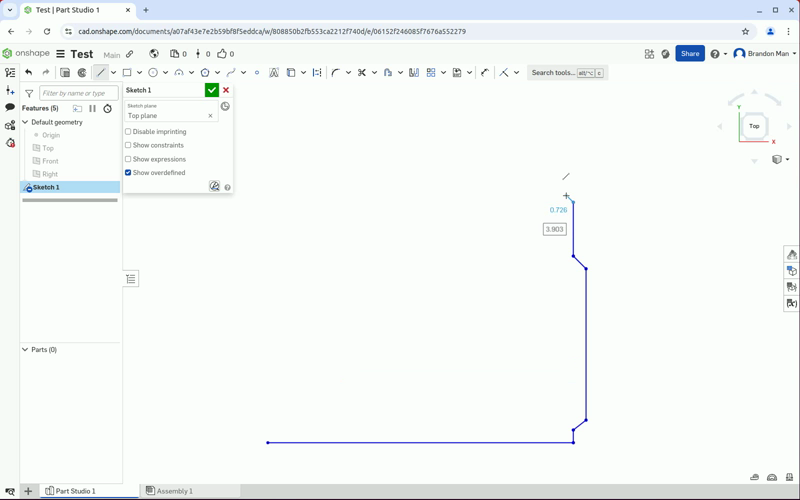
scroll(6)
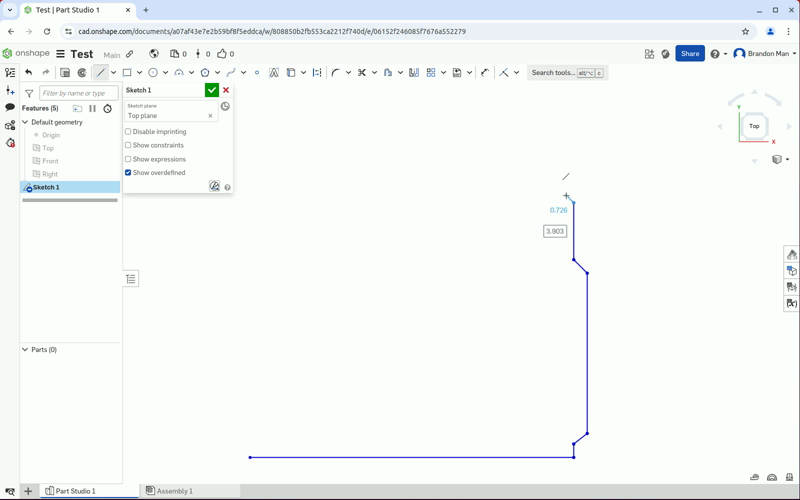
scroll(6)
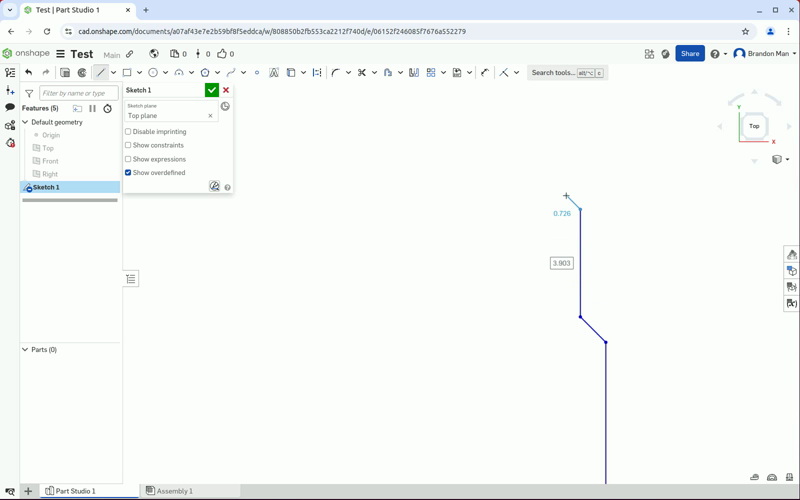
scroll(6)
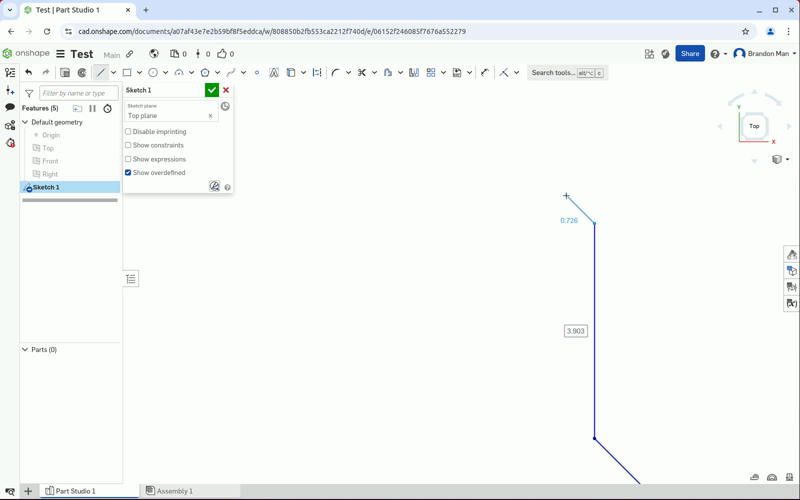
click(566, 195)
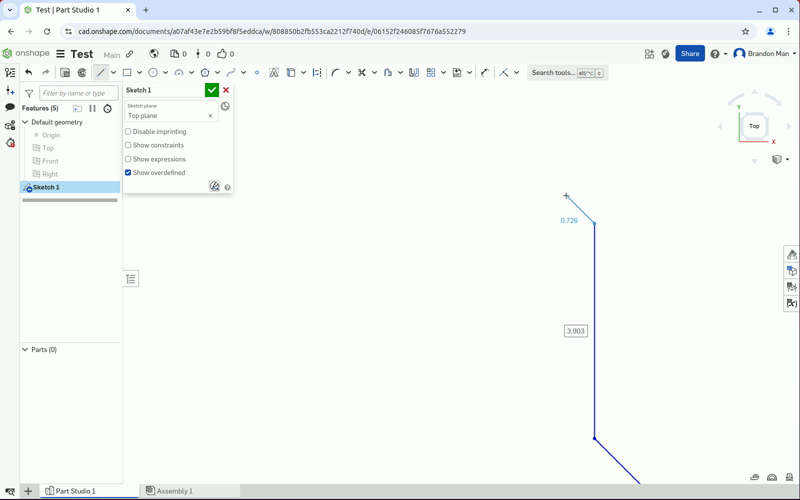
scroll(-6)
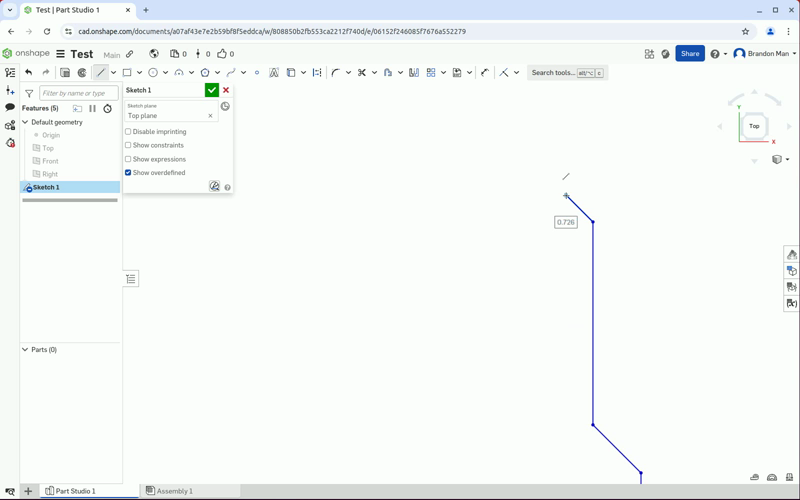
scroll(-6)
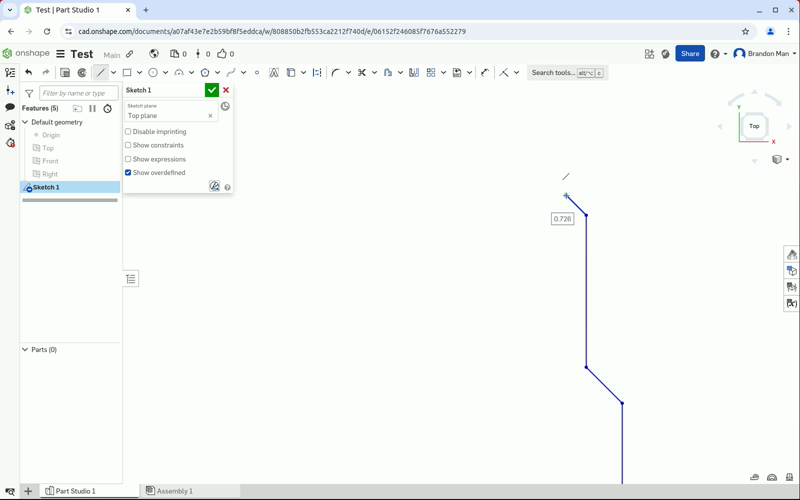
scroll(-6)
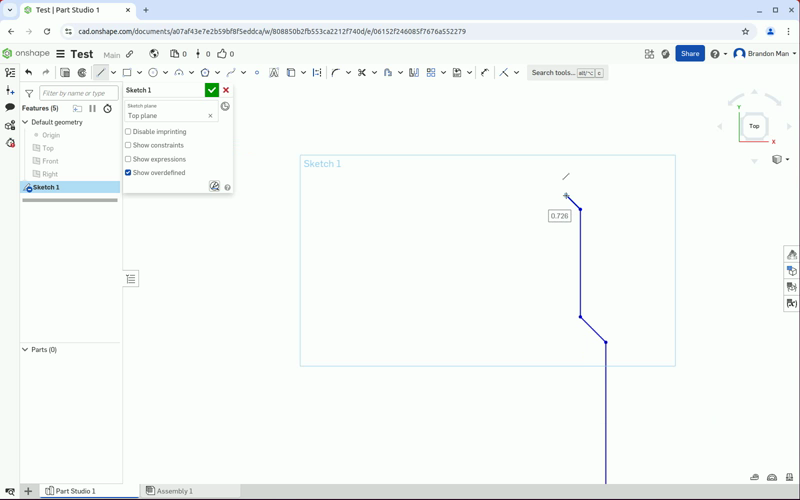
scroll(-6)
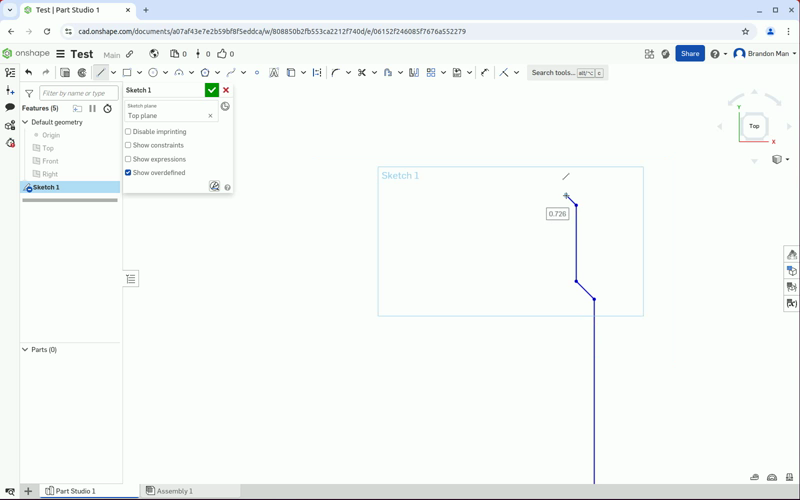
scroll(-6)
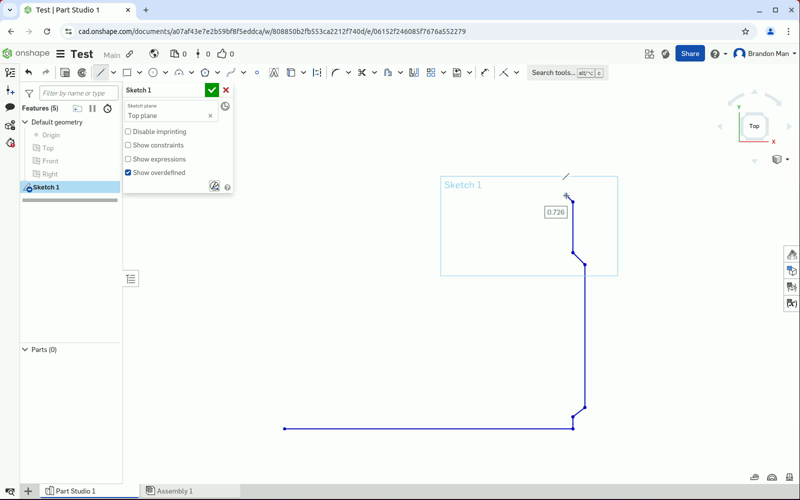
scroll(-6)
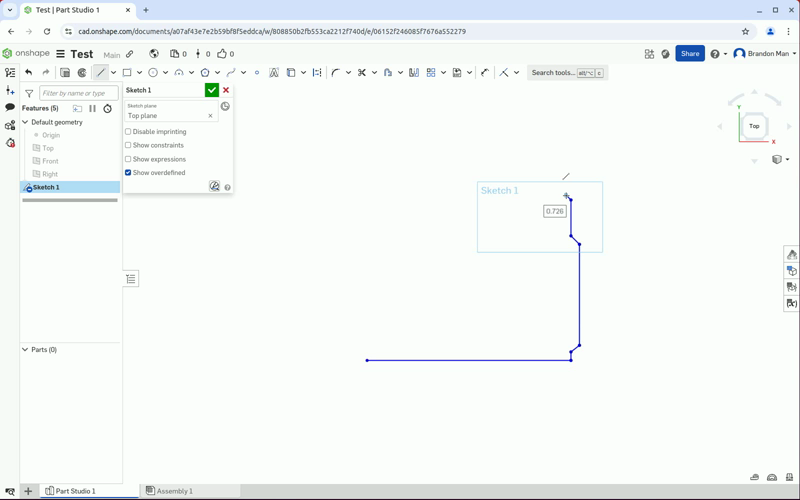
scroll(-6)
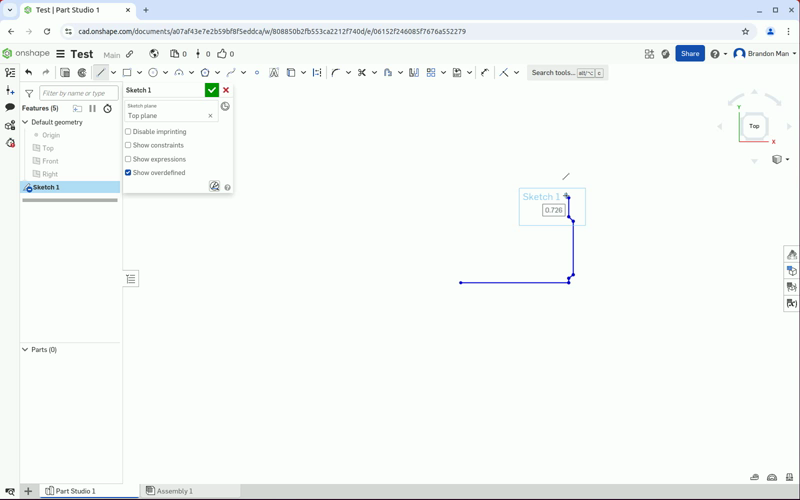
key_up(shift)
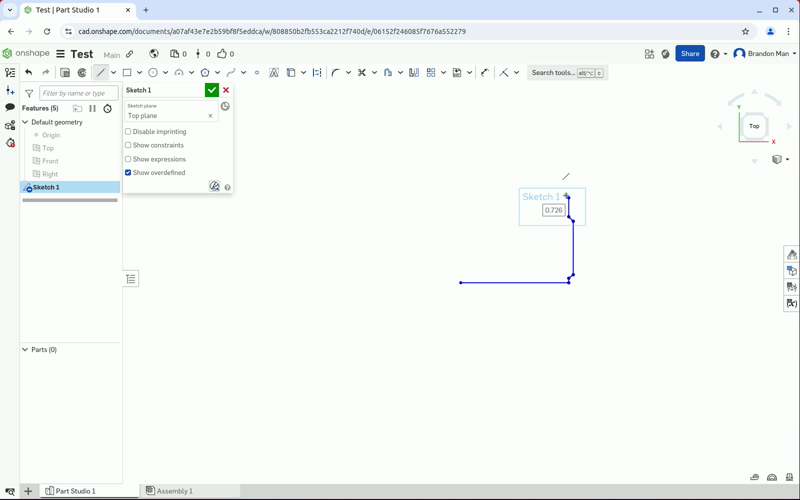
key_down(shift)
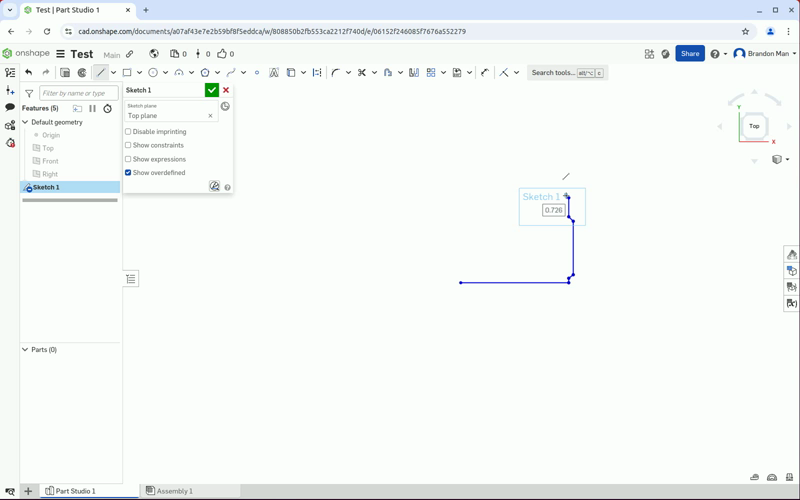
mouse_move(460, 195)
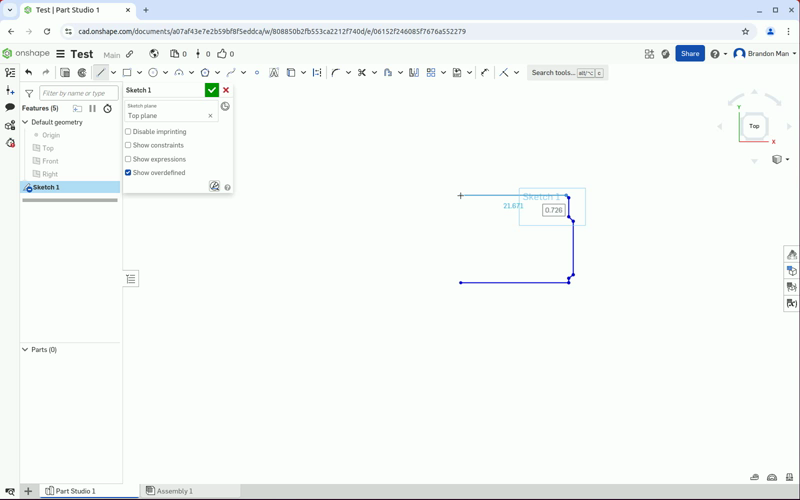
click(460, 195)
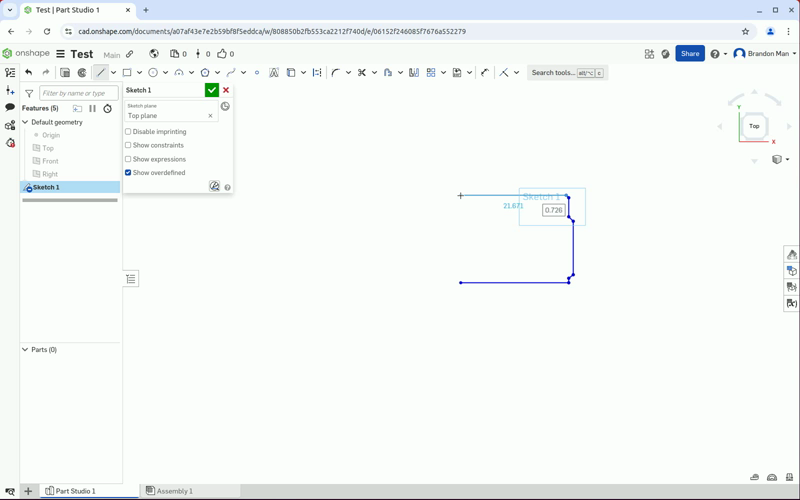
key_up(shift)
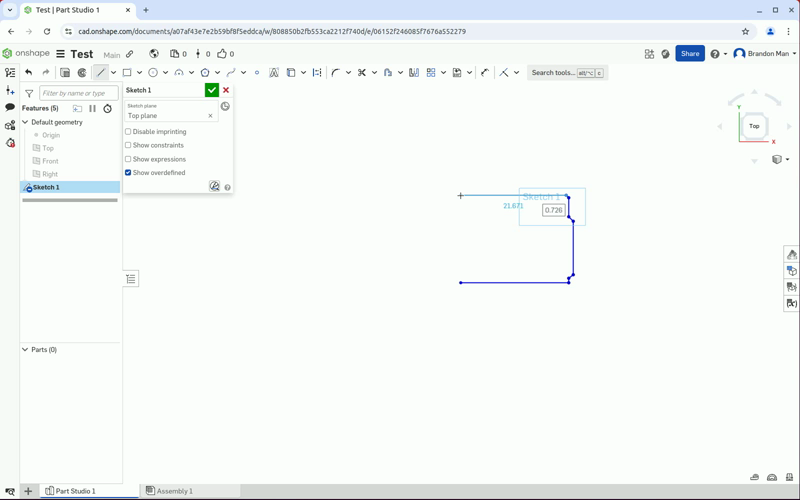
key_down(shift)
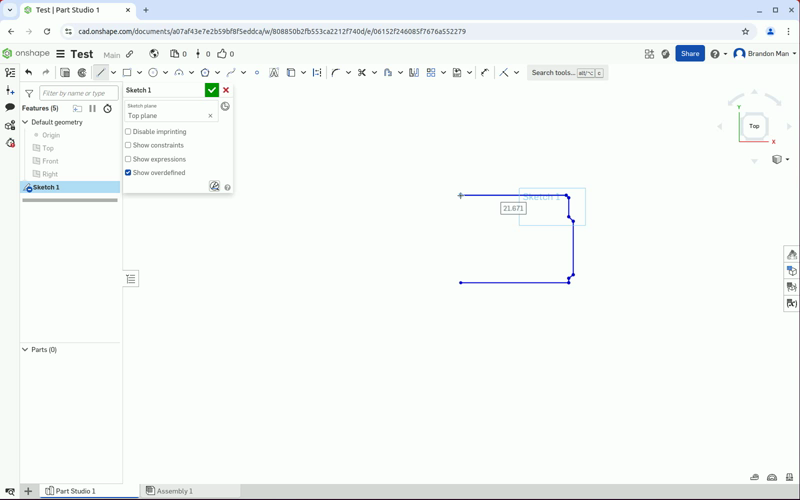
mouse_move(460, 282)
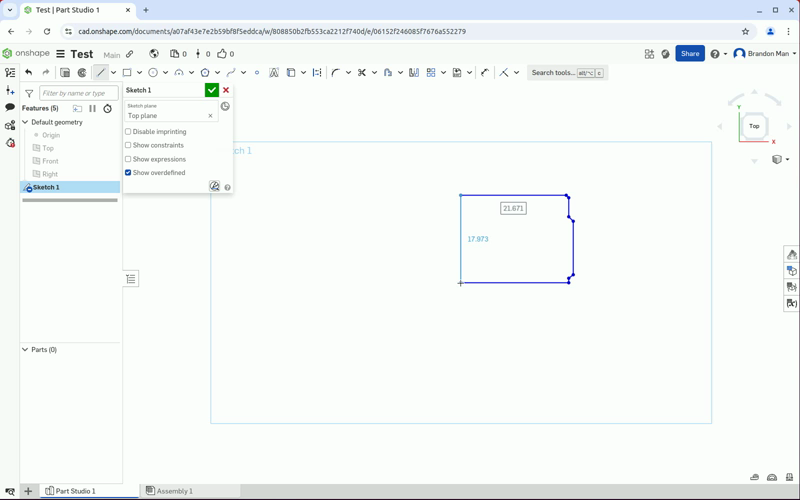
key_up(shift)
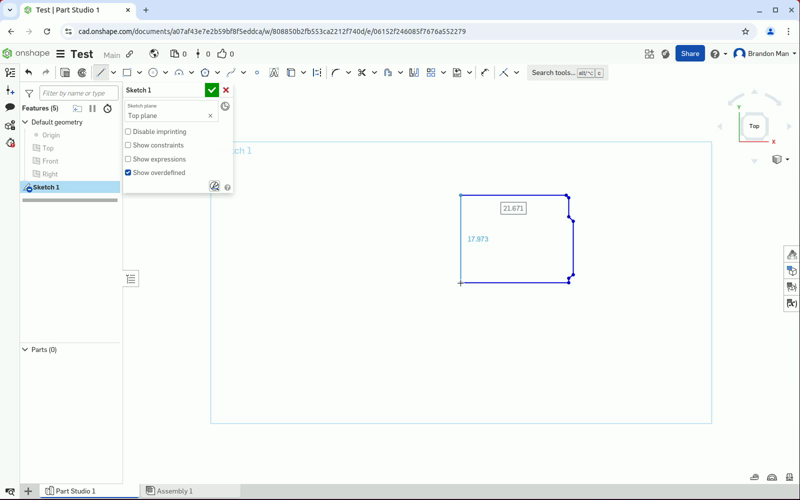
click(460, 282)
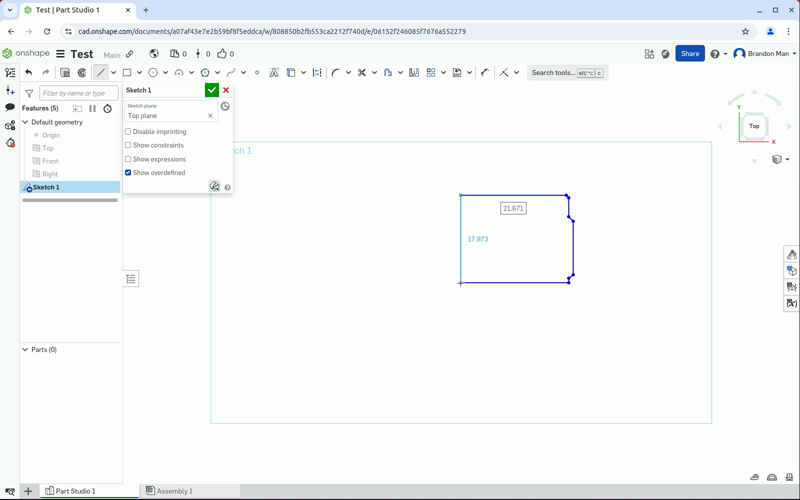
key(esc)
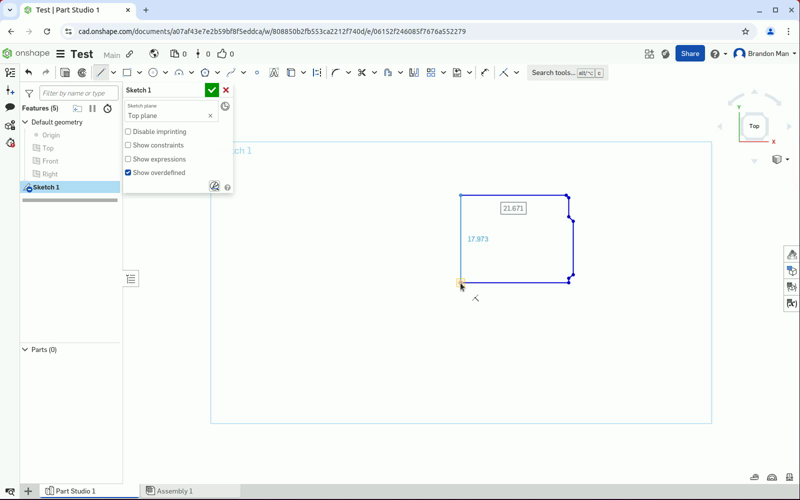
key(c)
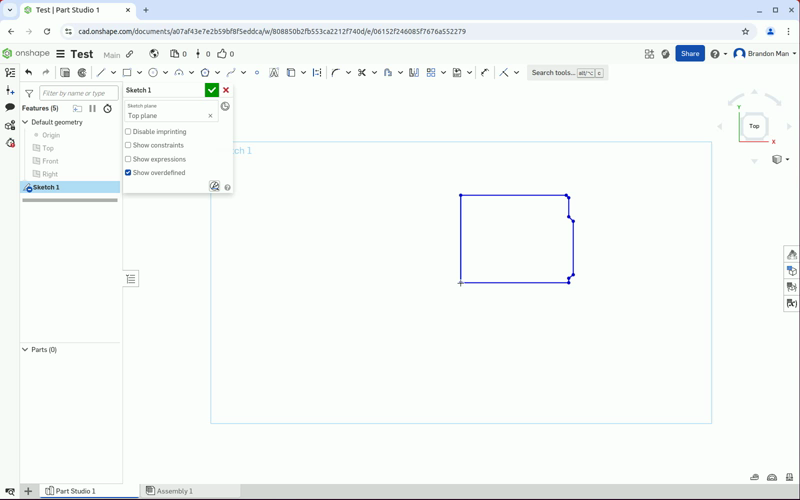
key_down(shift)
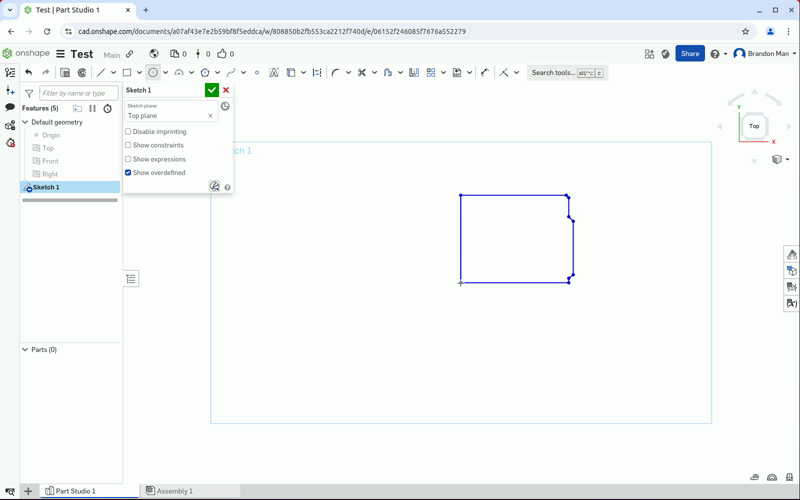
mouse_move(483, 278)
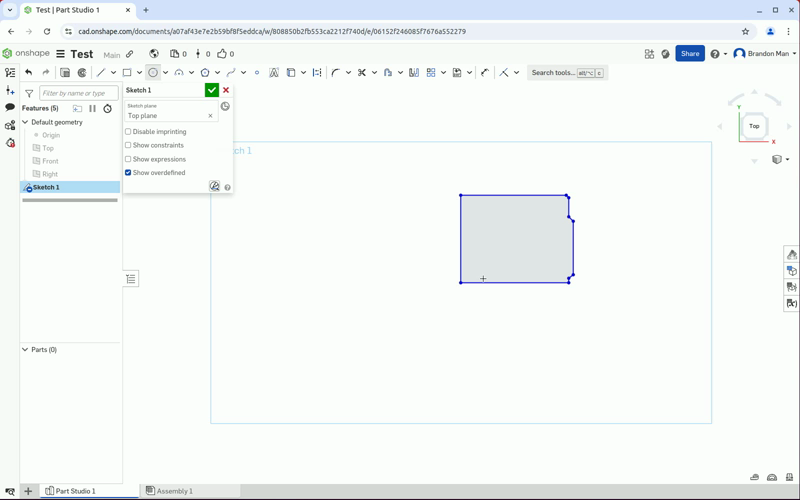
click(483, 278)
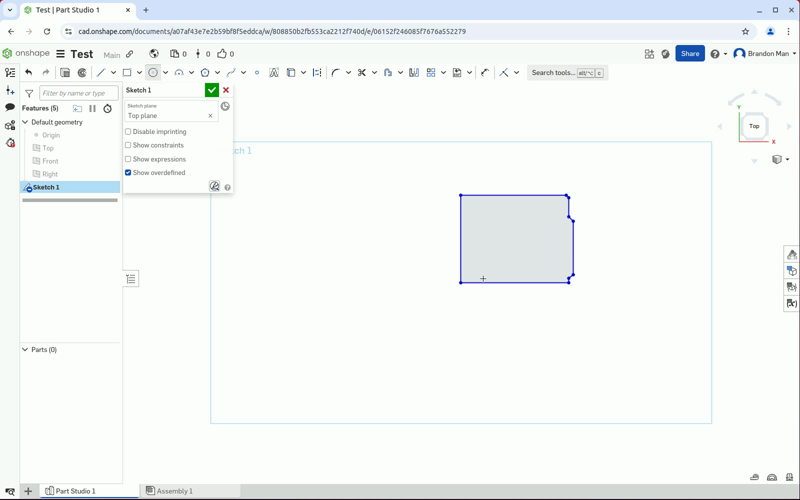
key_up(shift)
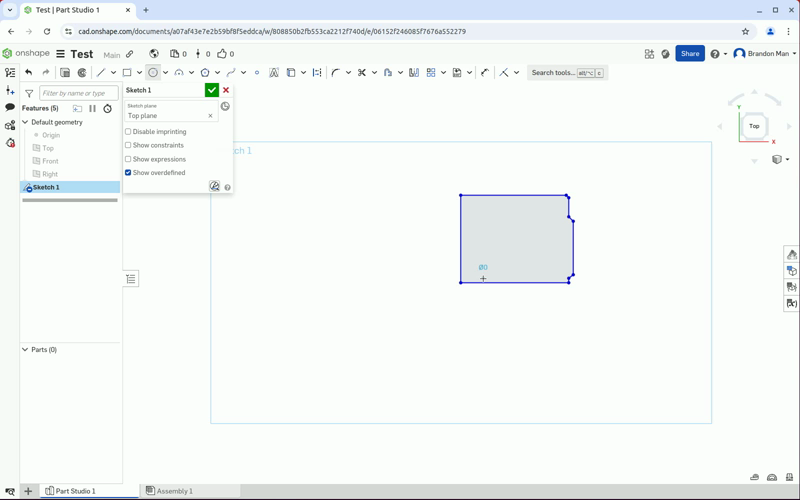
mouse_move(485, 278)
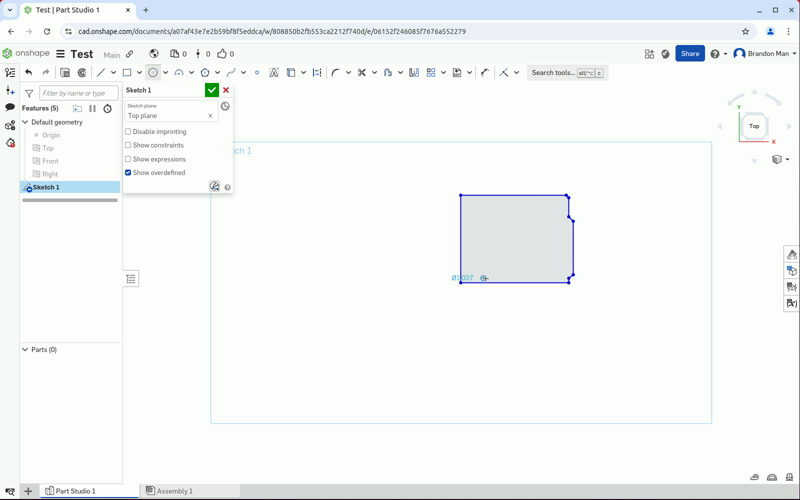
scroll(6)
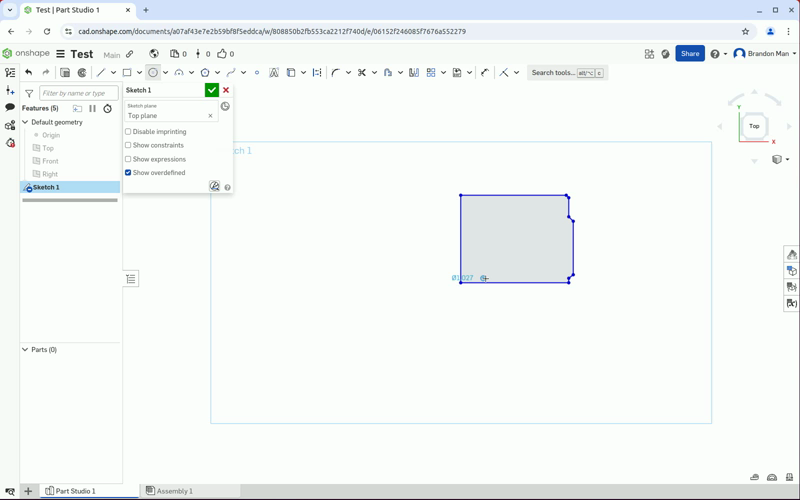
scroll(6)
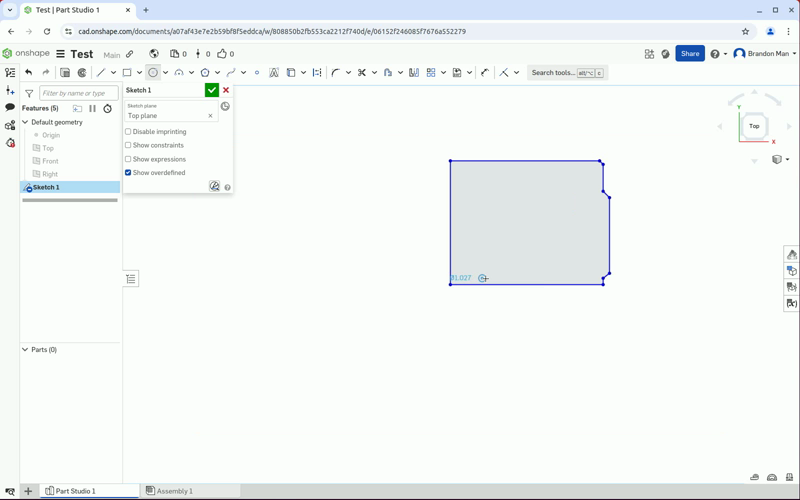
scroll(6)
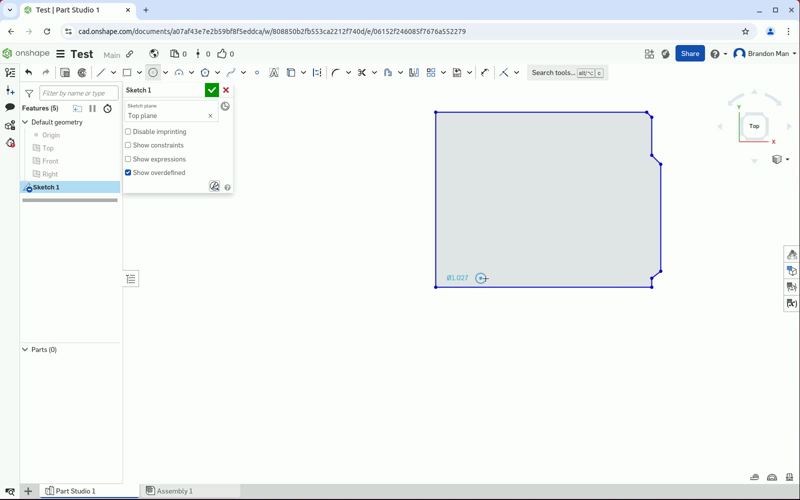
scroll(6)
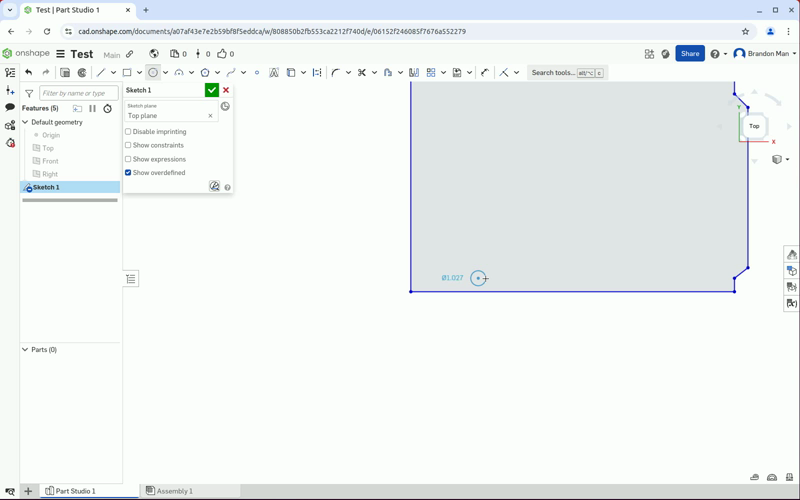
scroll(6)
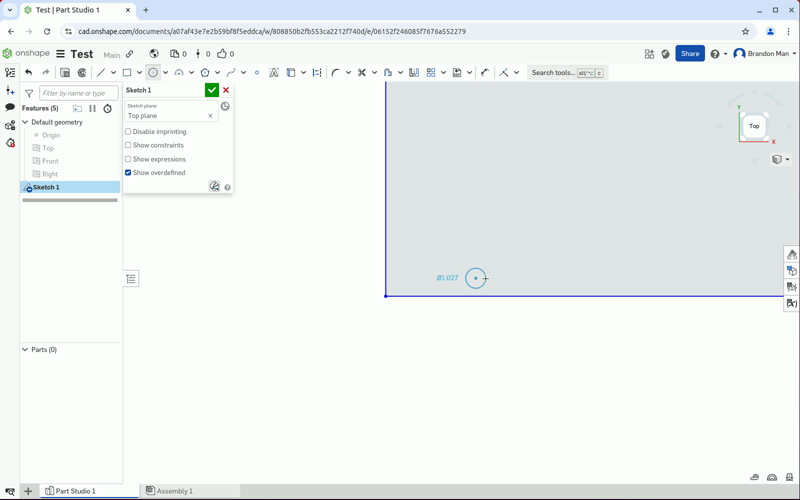
scroll(6)
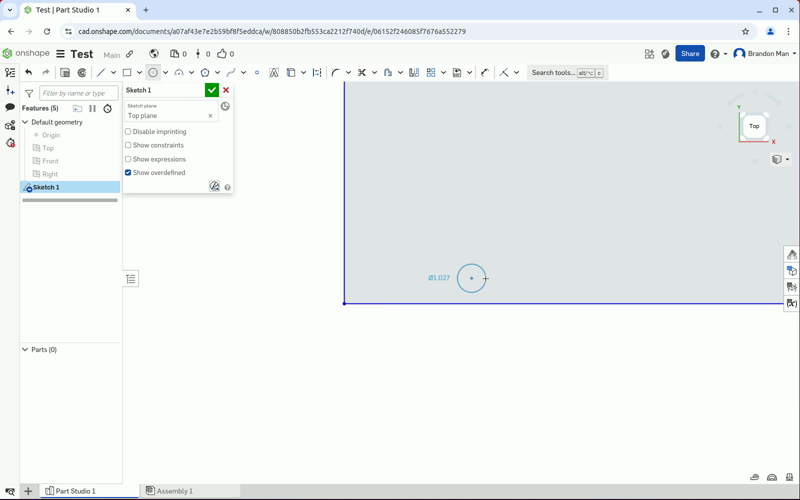
scroll(6)
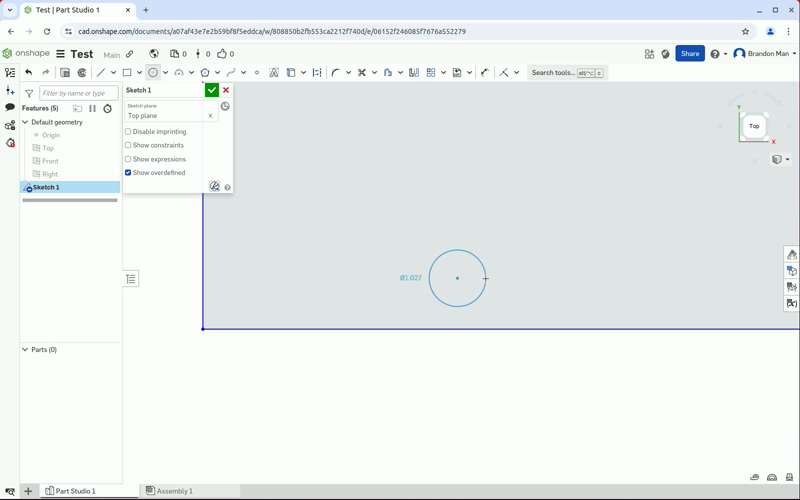
click(485, 278)
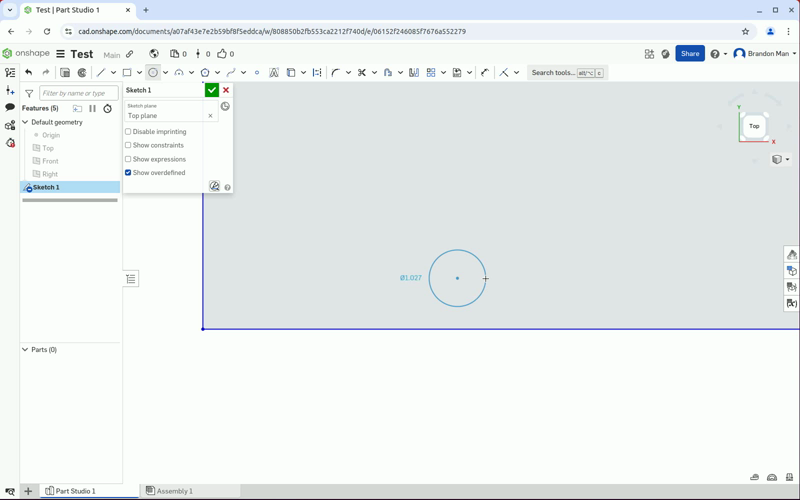
scroll(-6)
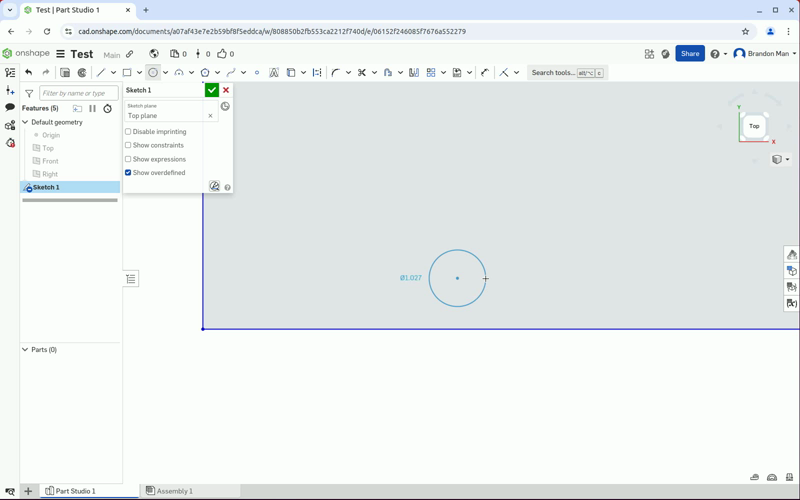
scroll(-6)
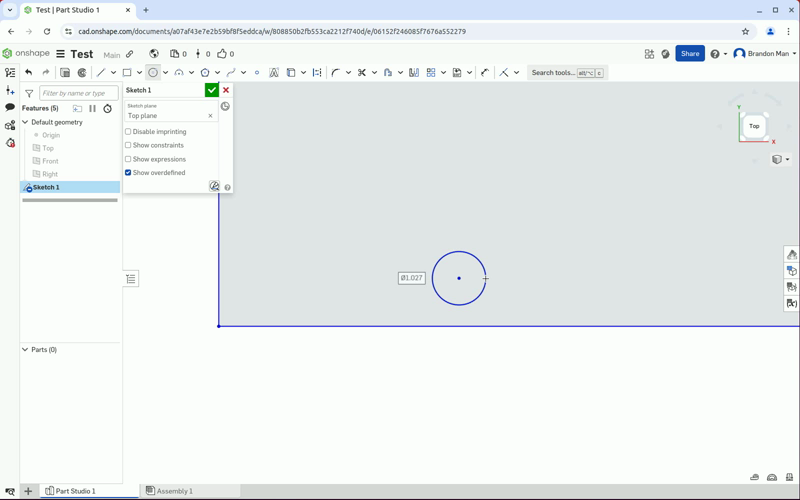
scroll(-6)
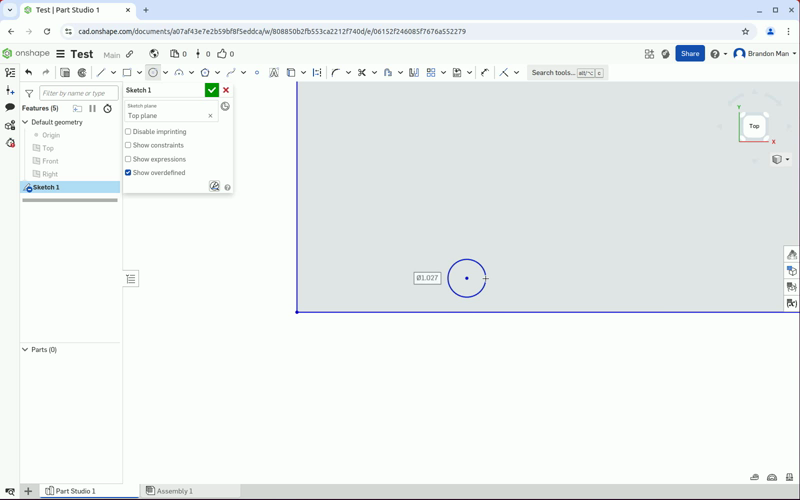
scroll(-6)
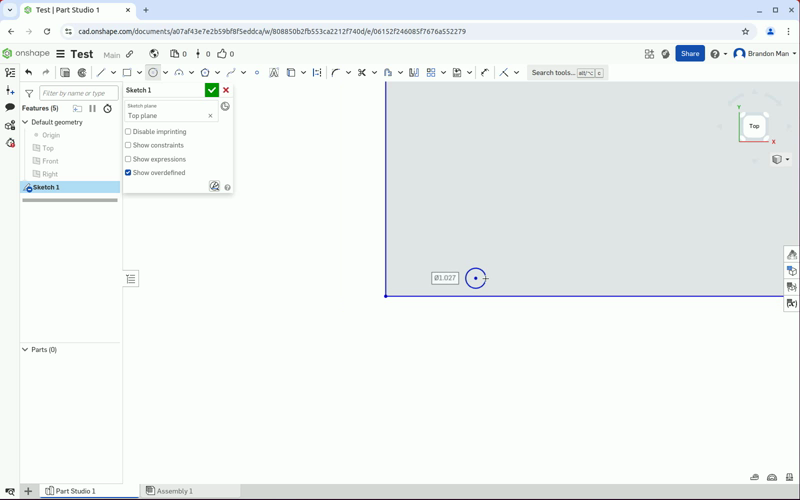
scroll(-6)
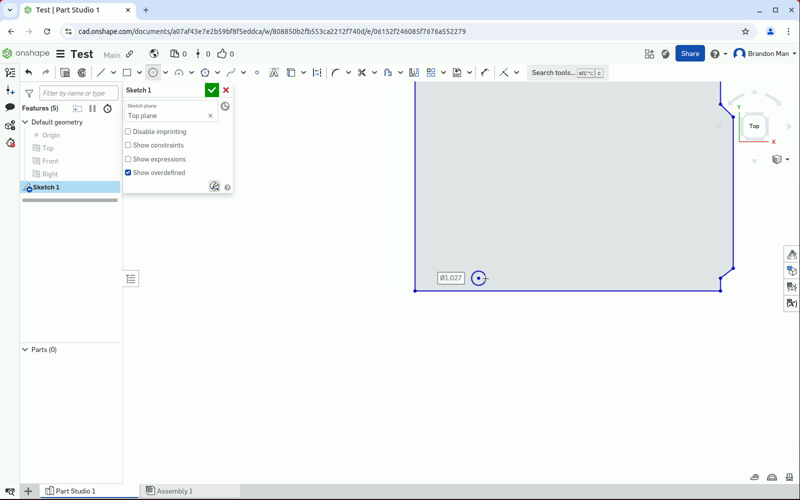
scroll(-6)
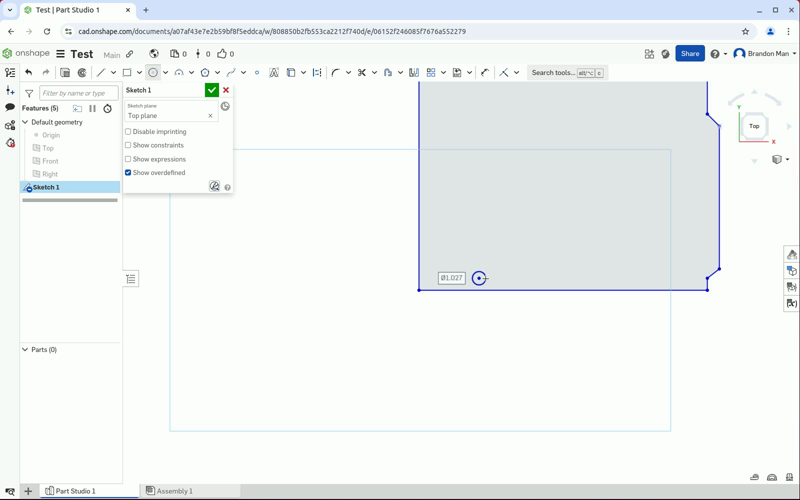
scroll(-6)
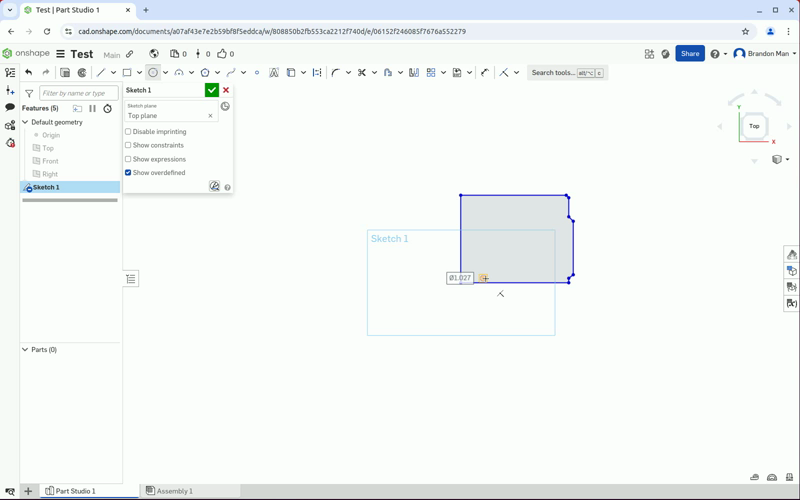
key(esc)
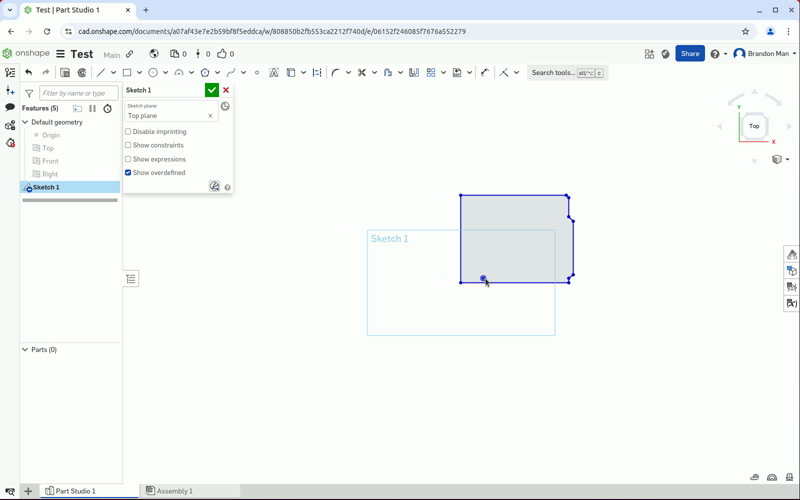
key(c)
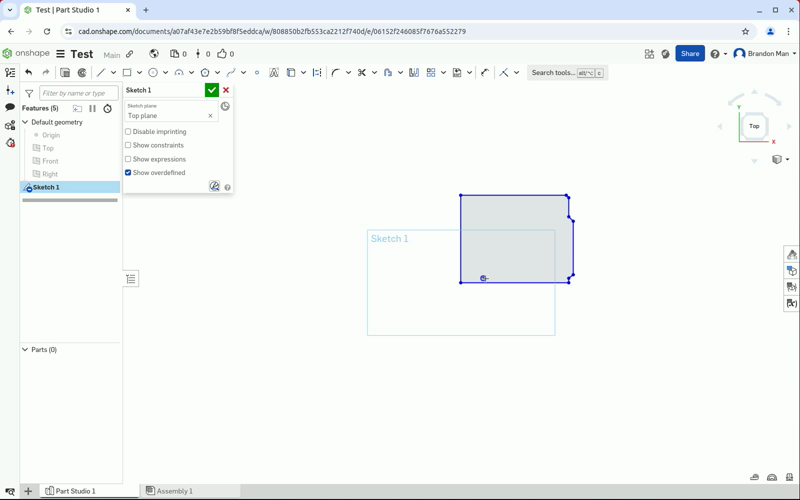
key_down(shift)
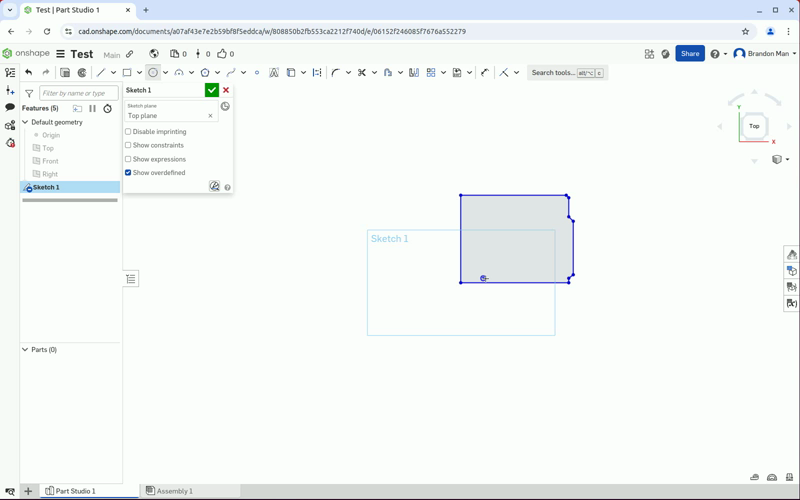
mouse_move(485, 200)
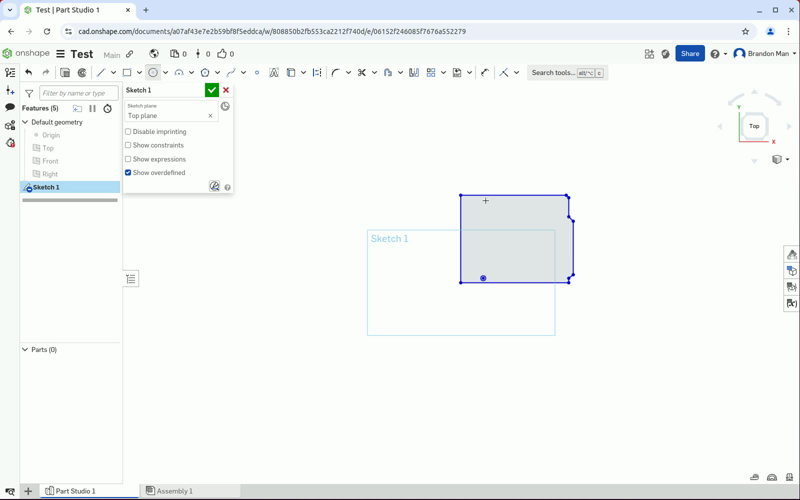
click(485, 200)
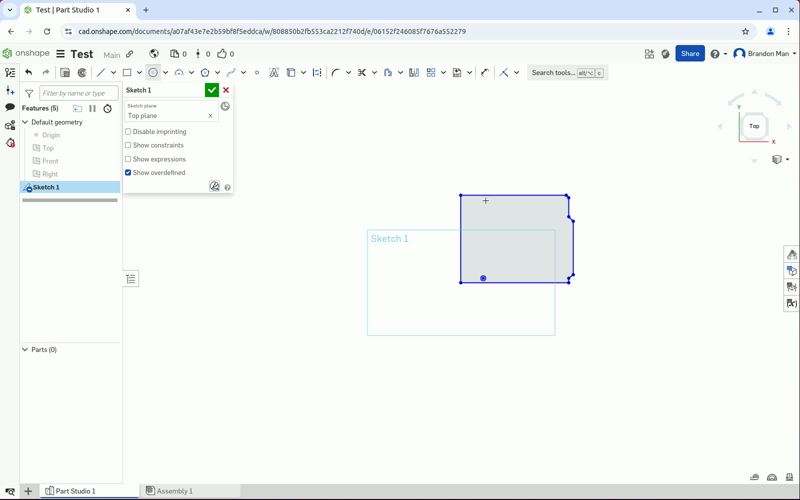
key_up(shift)
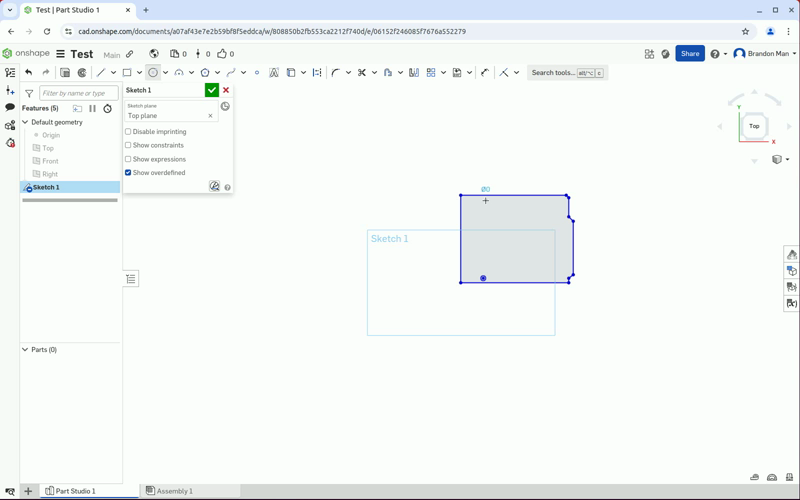
mouse_move(488, 200)
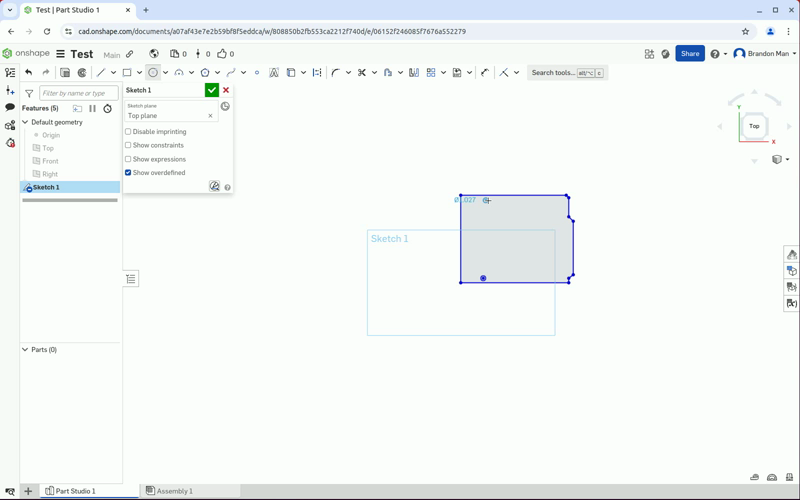
scroll(6)
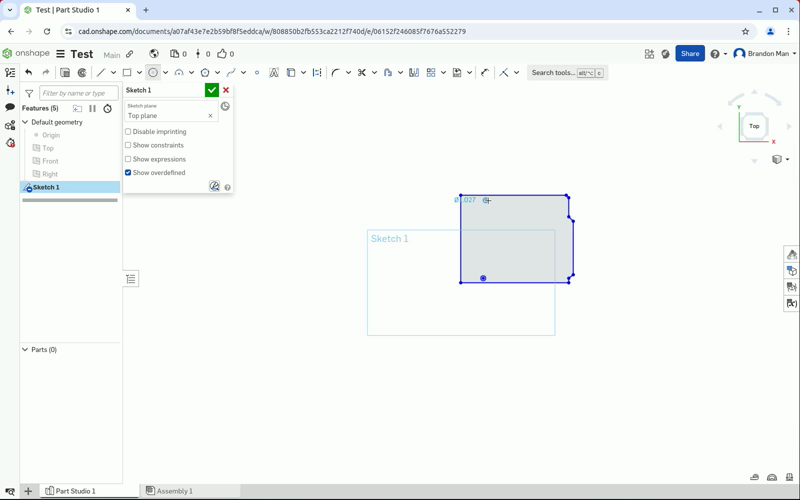
scroll(6)
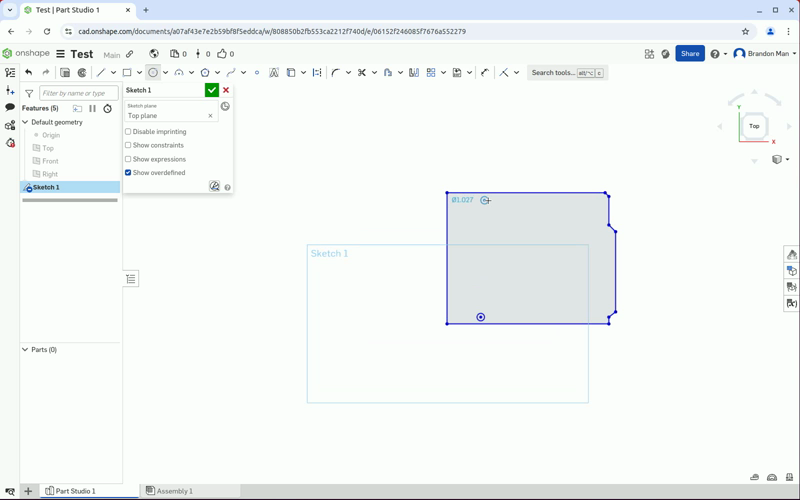
scroll(6)
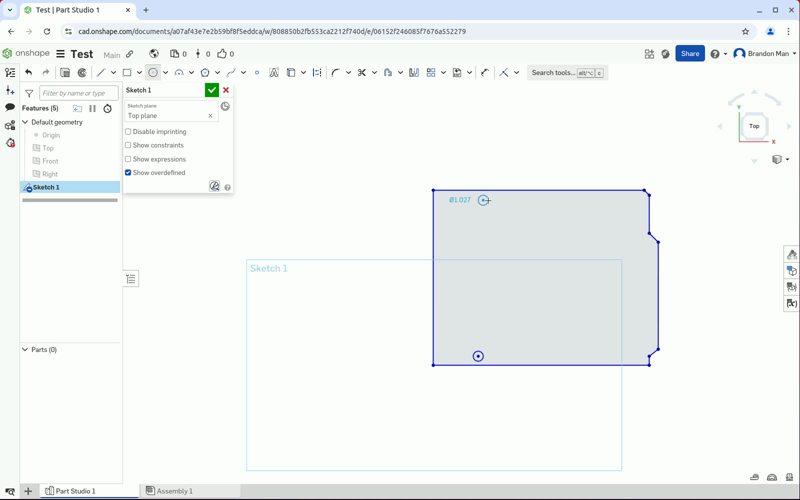
scroll(6)
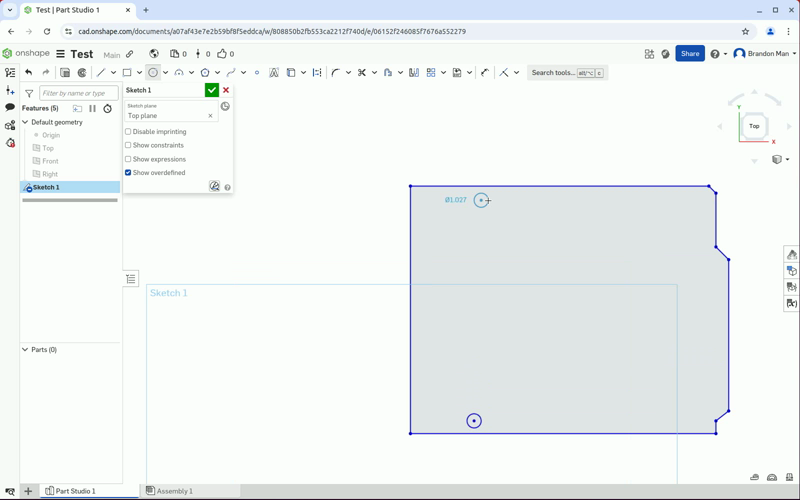
scroll(6)
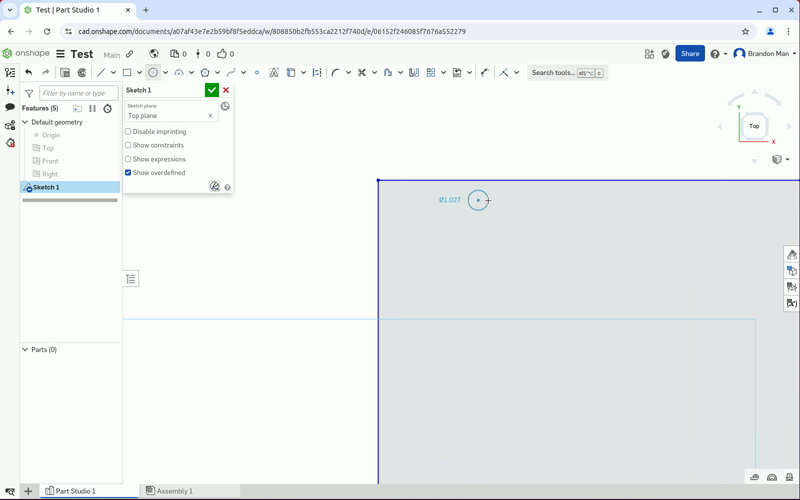
scroll(6)
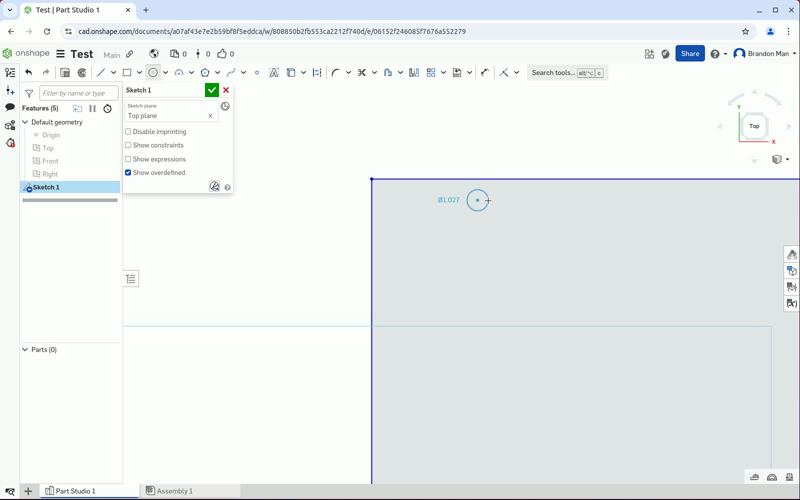
scroll(6)
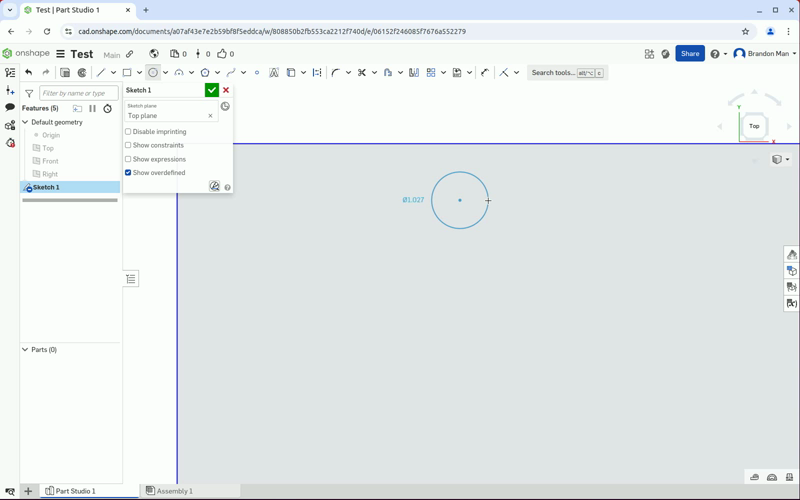
click(488, 200)
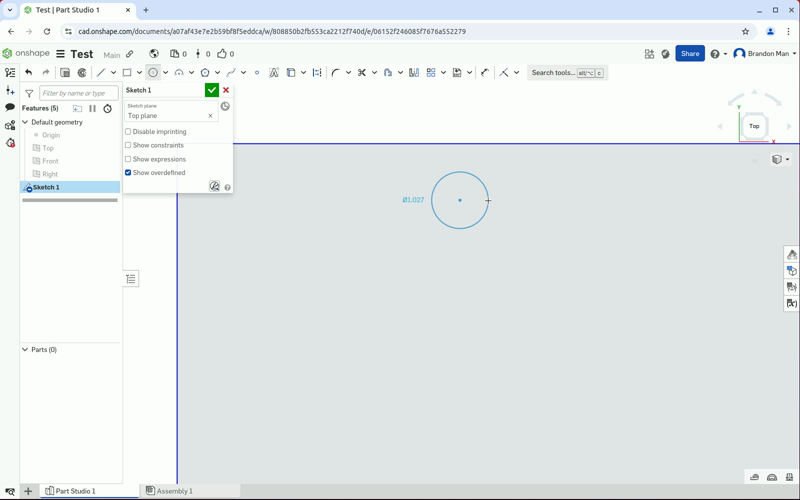
scroll(-6)
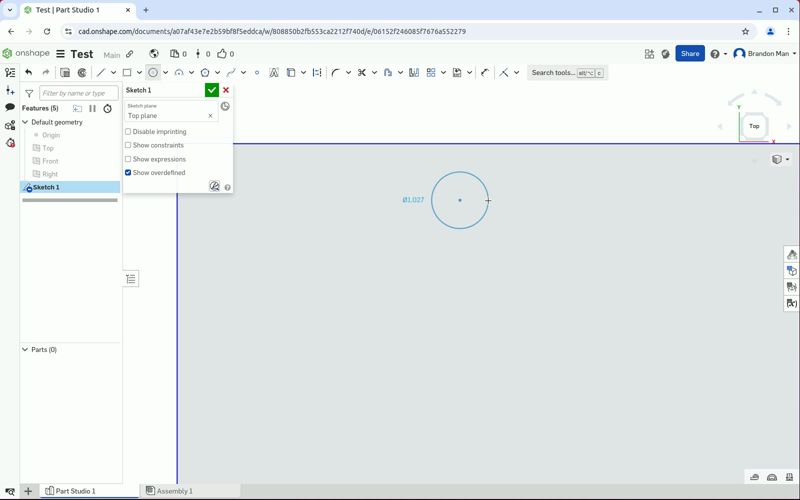
scroll(-6)
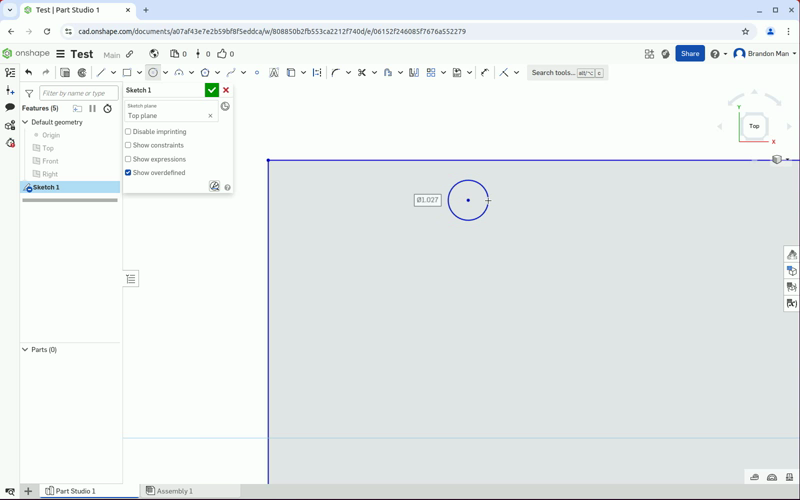
scroll(-6)
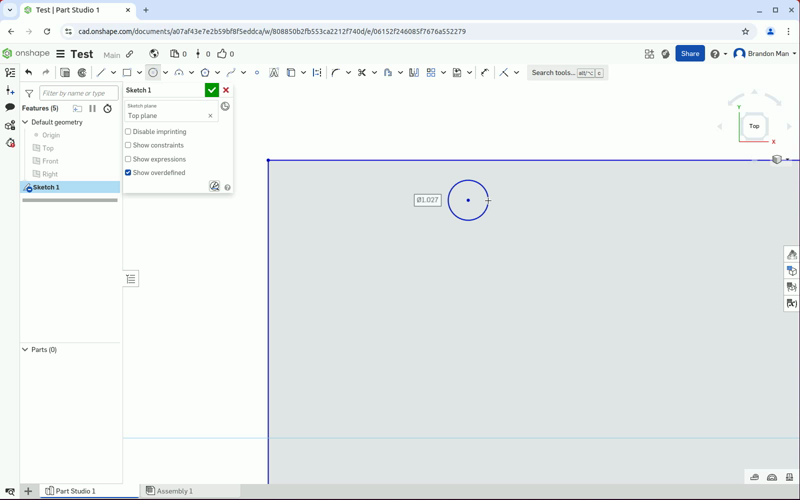
scroll(-6)
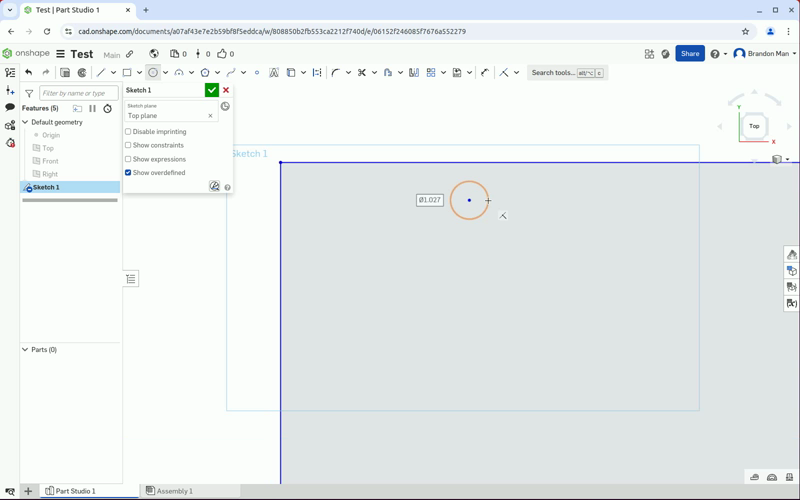
scroll(-6)
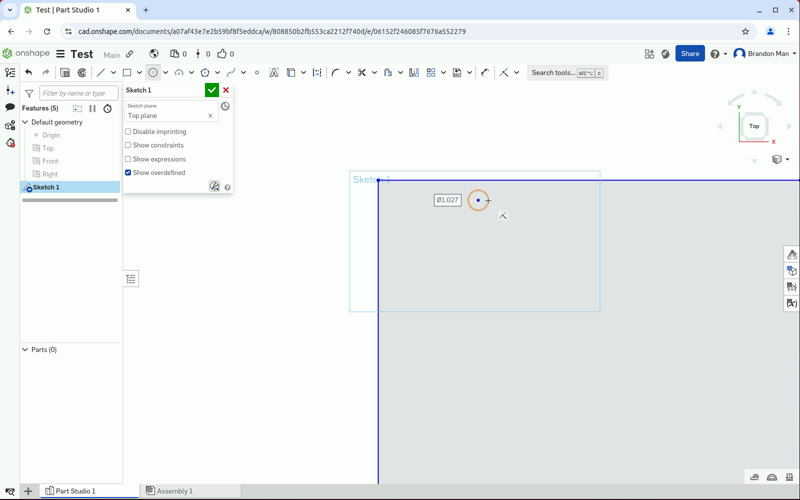
scroll(-6)
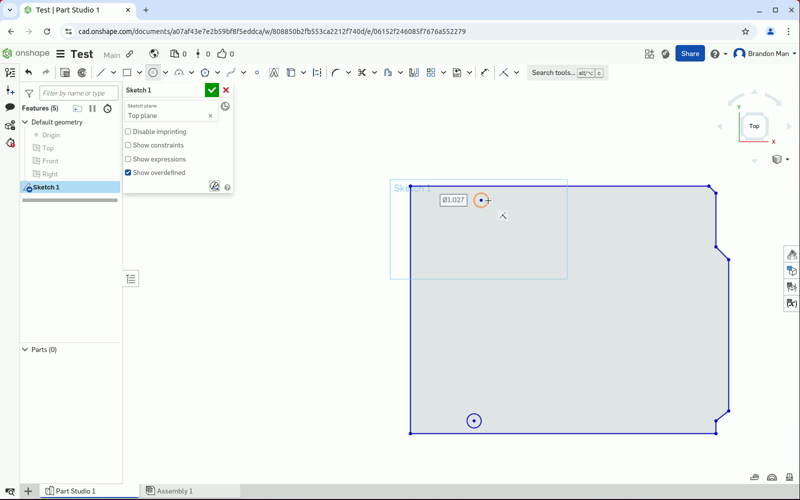
scroll(-6)
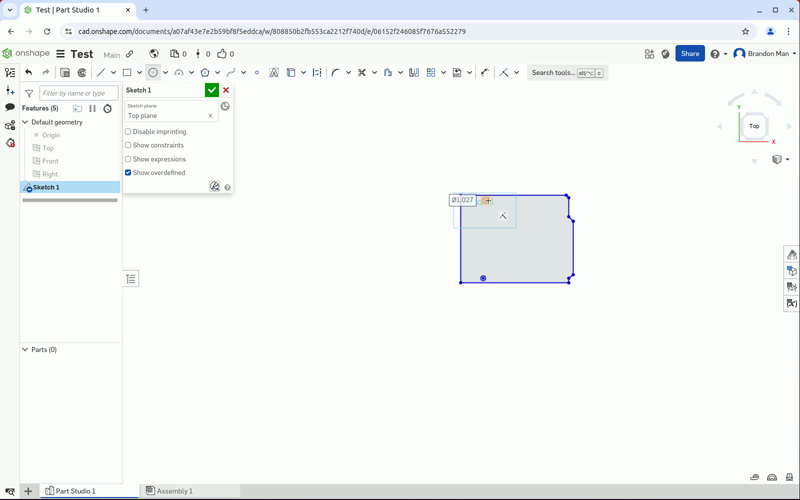
key(esc)
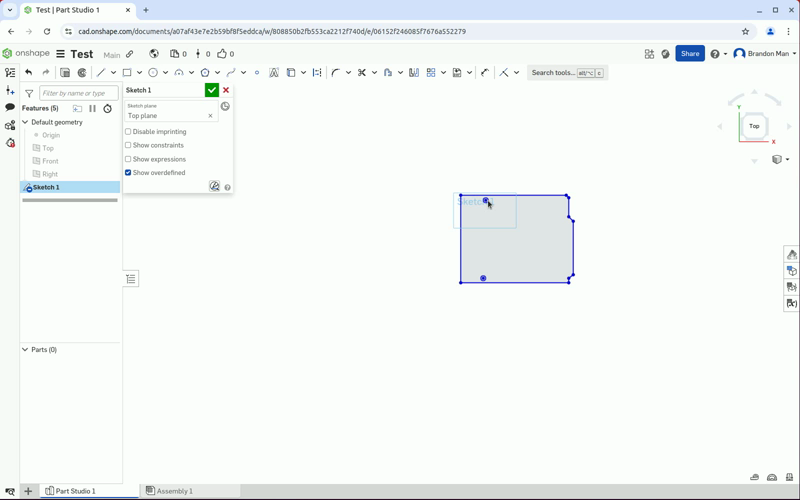
key(c)
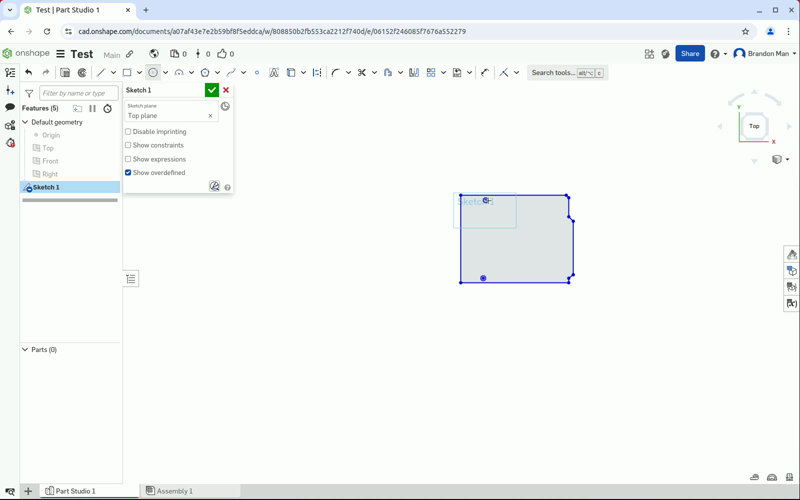
key_down(shift)
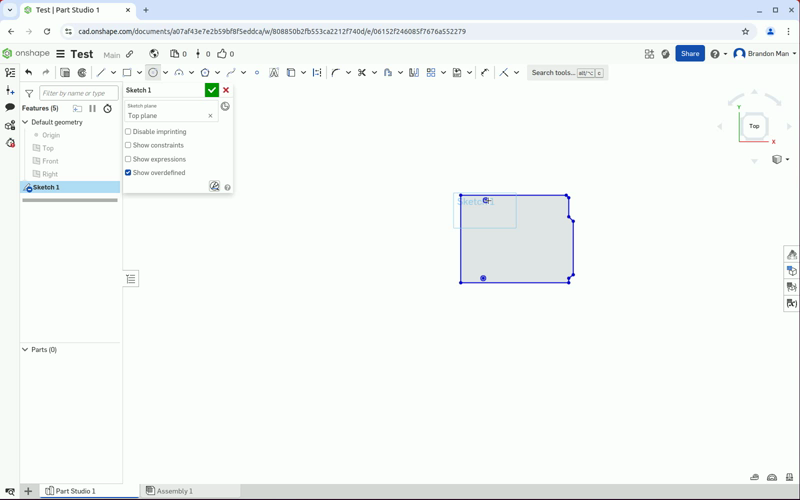
mouse_move(560, 270)
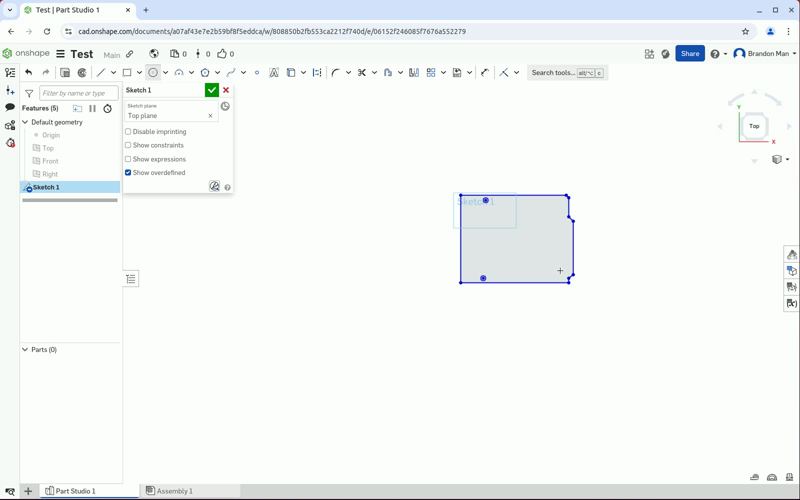
click(560, 270)
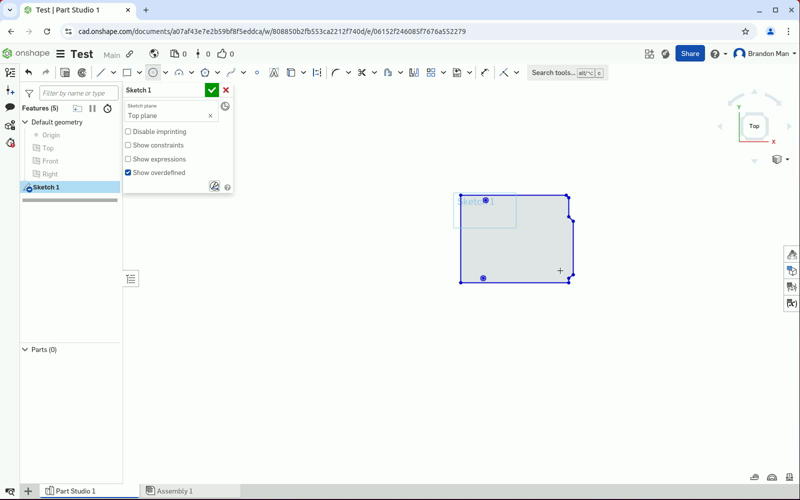
key_up(shift)
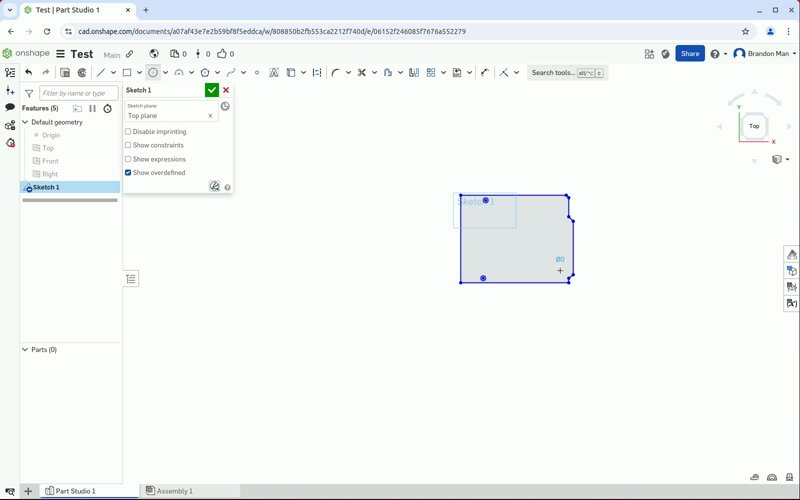
mouse_move(562, 270)
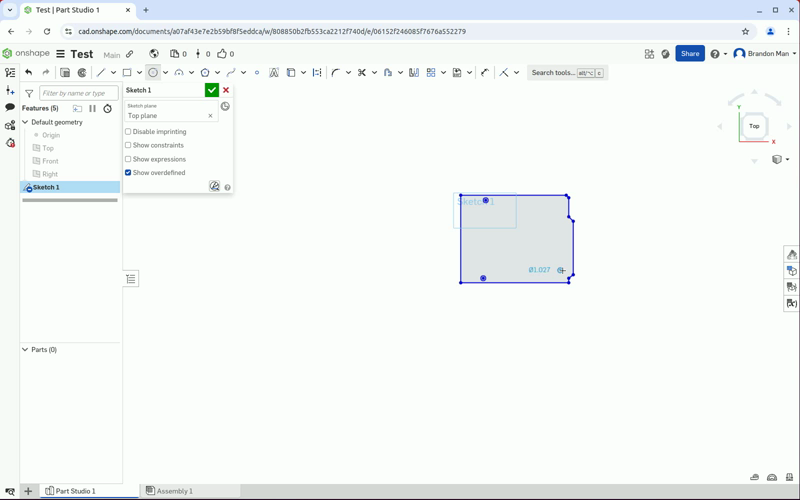
scroll(6)
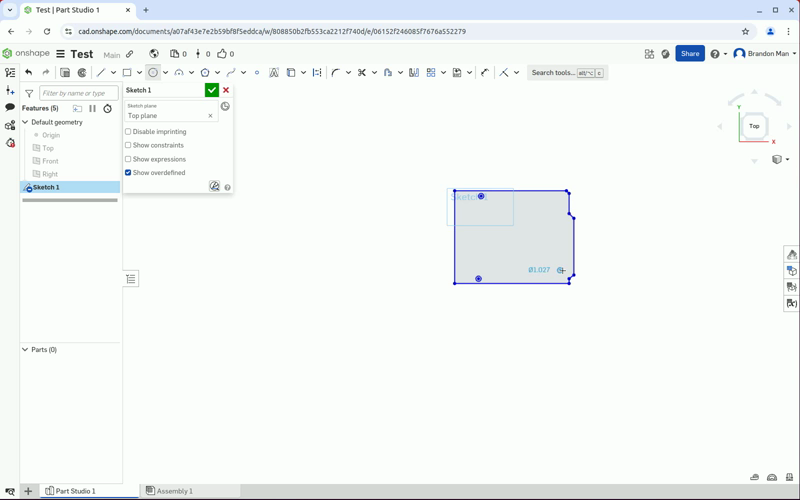
scroll(6)
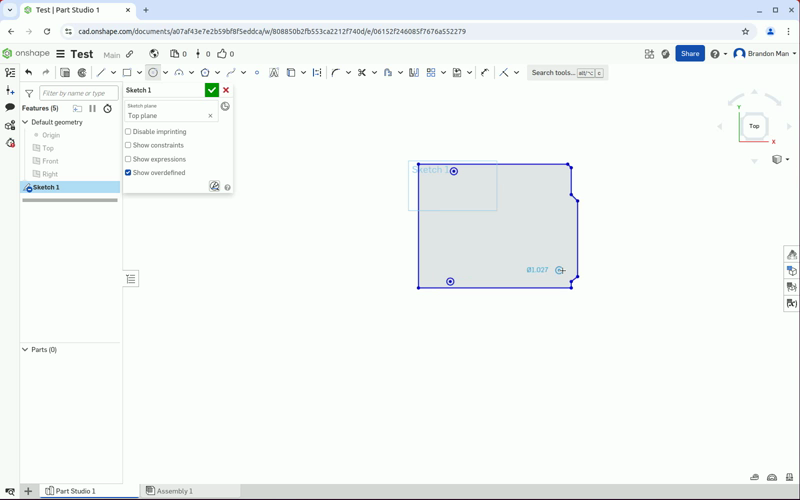
scroll(6)
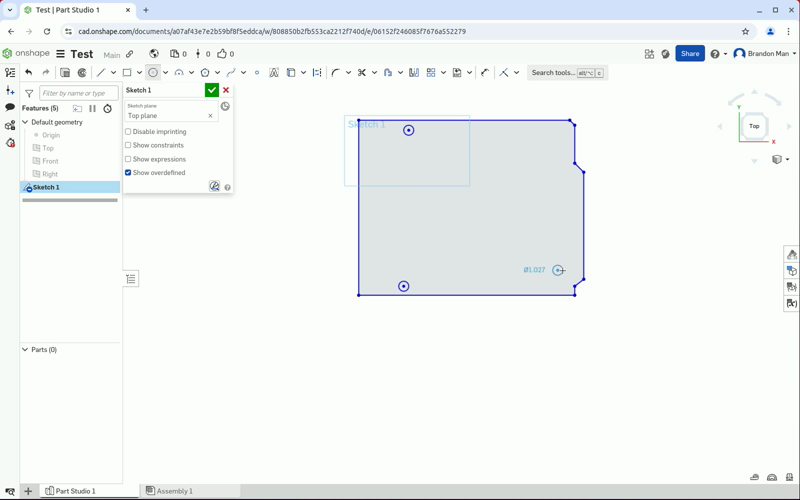
scroll(6)
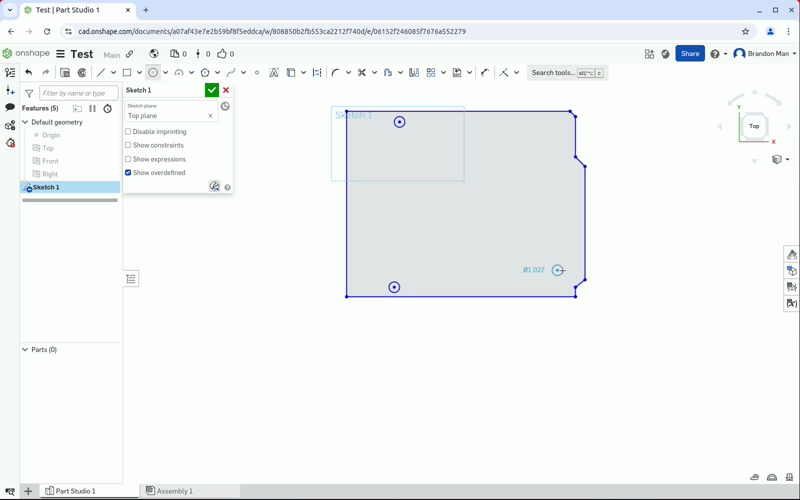
scroll(6)
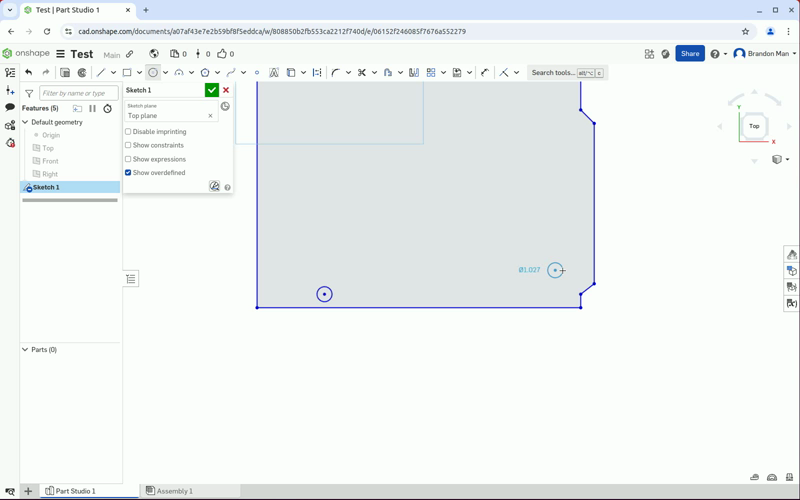
scroll(6)
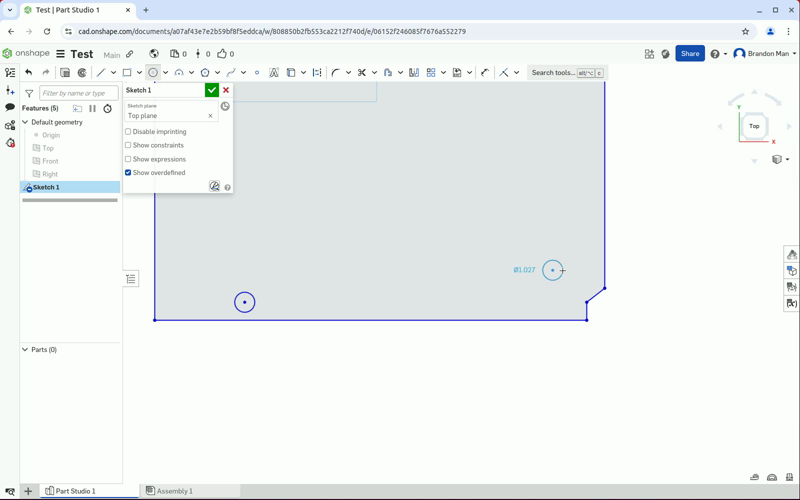
scroll(6)
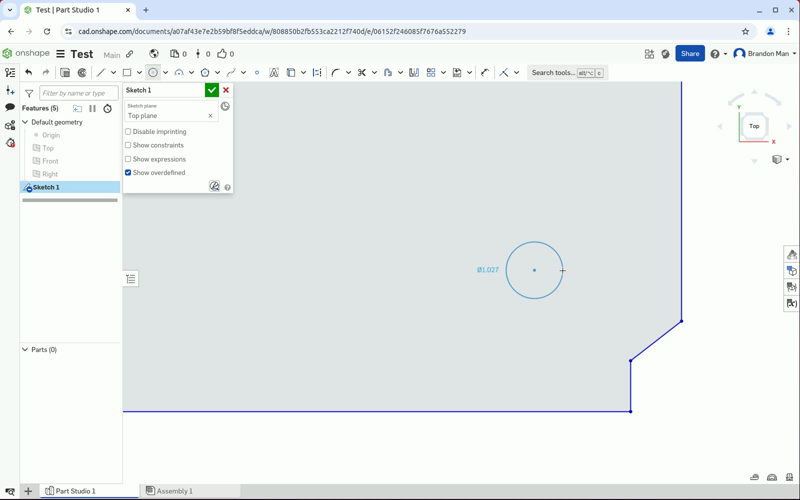
click(562, 270)
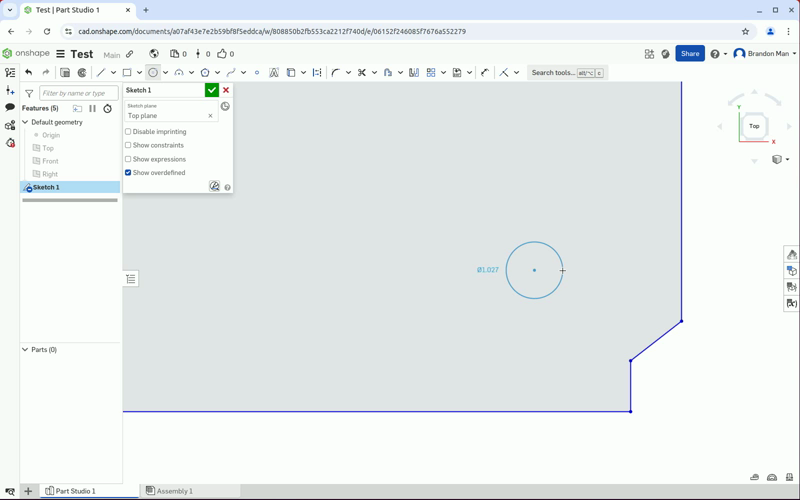
scroll(-6)
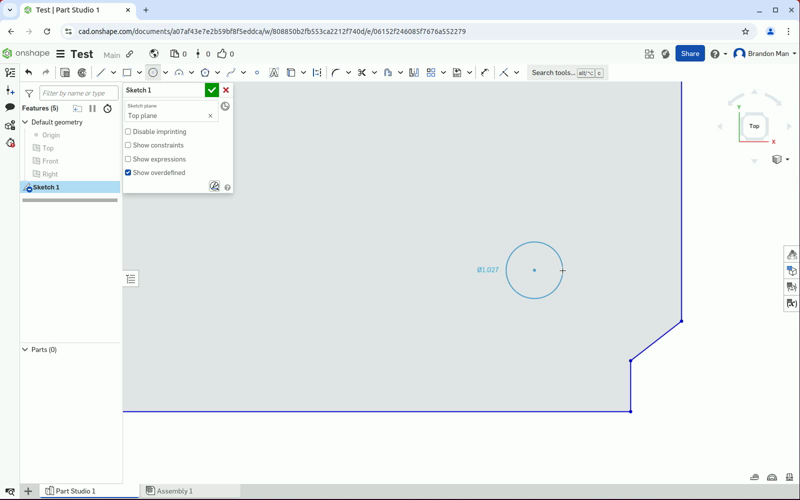
scroll(-6)
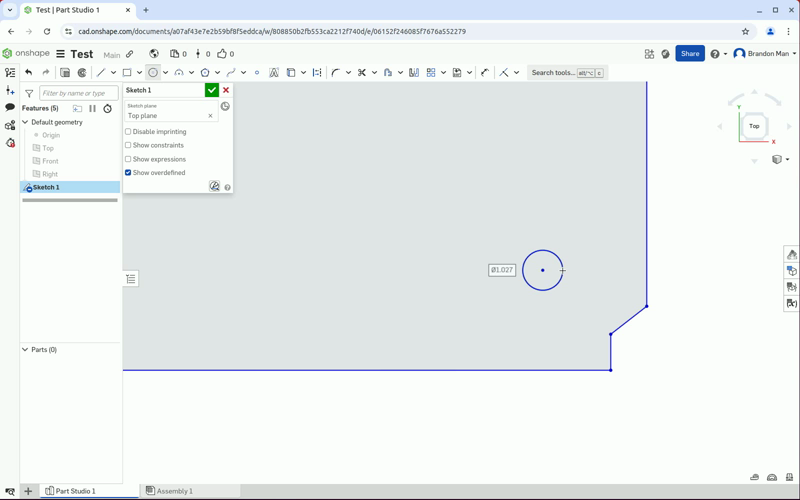
scroll(-6)
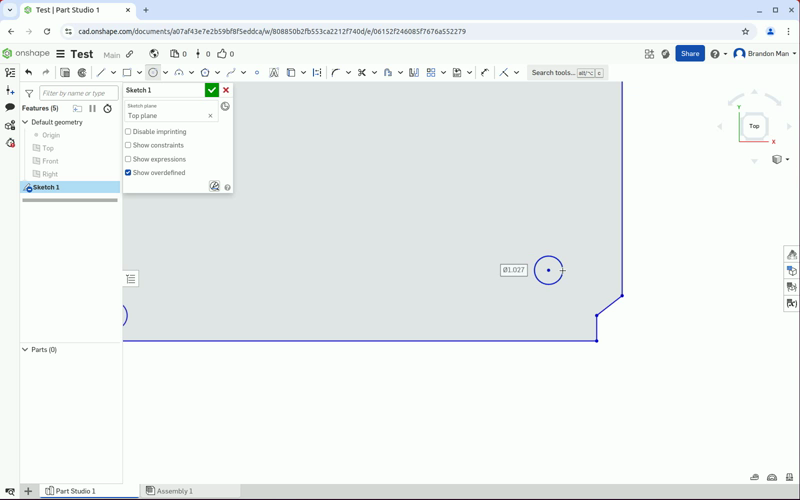
scroll(-6)
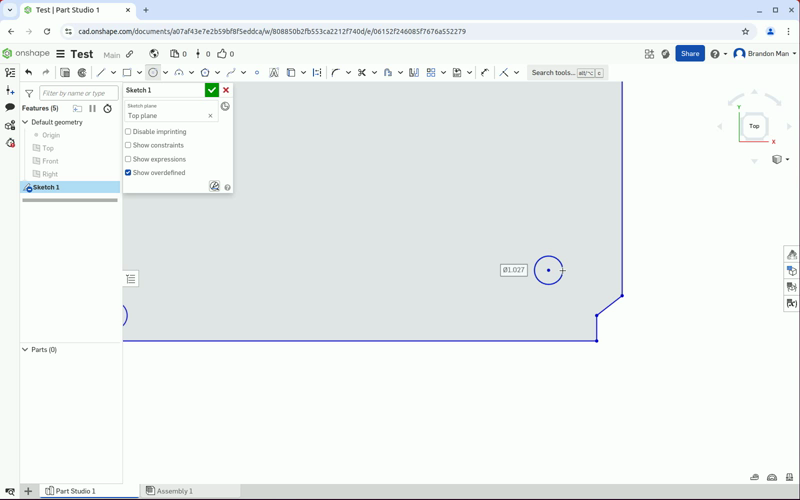
scroll(-6)
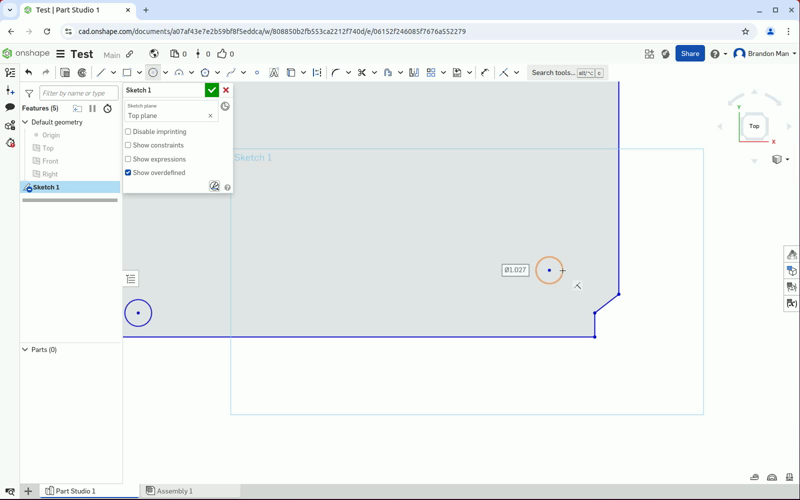
scroll(-6)
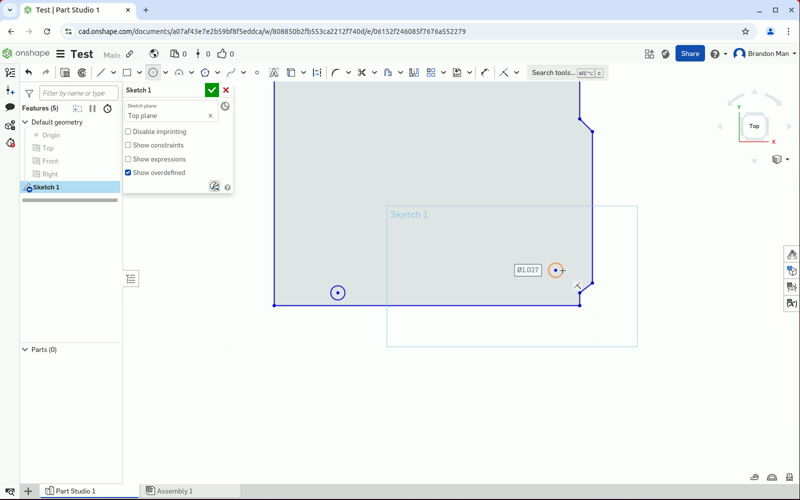
scroll(-6)
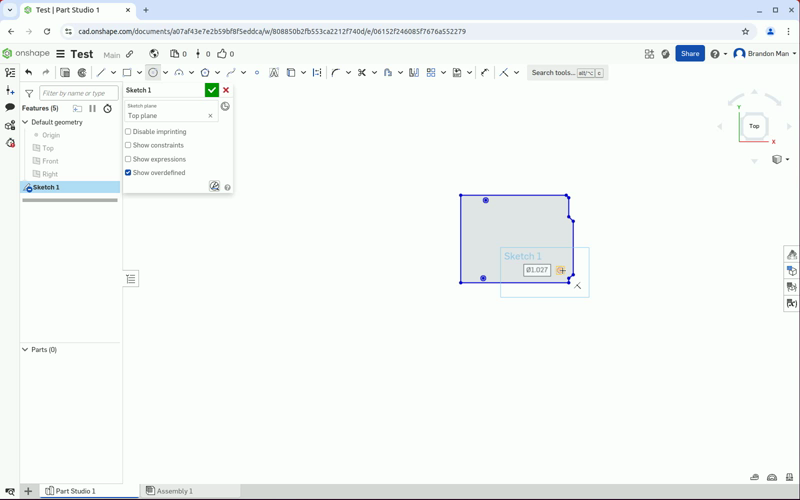
key(esc)
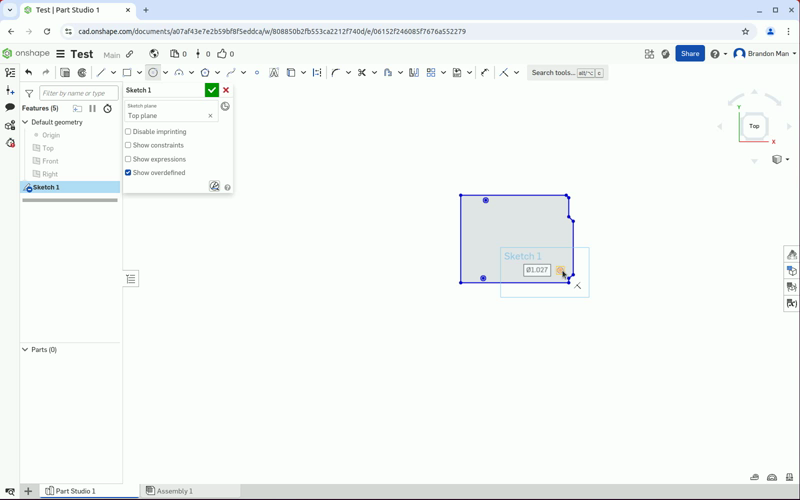
key(c)
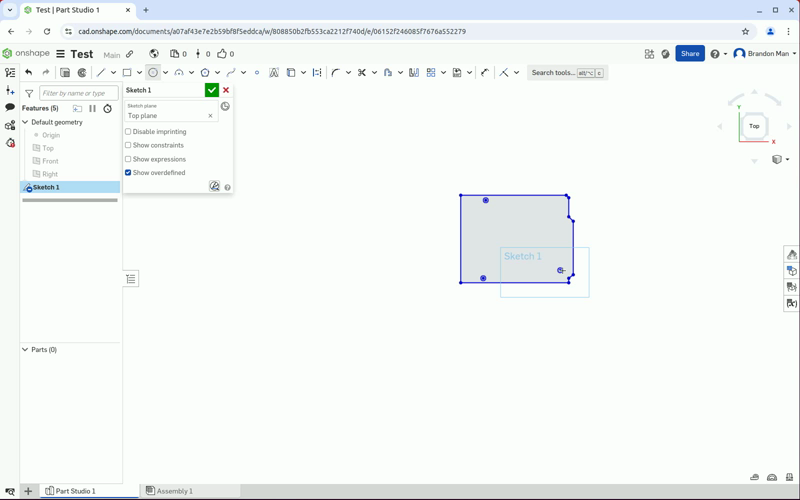
key_down(shift)
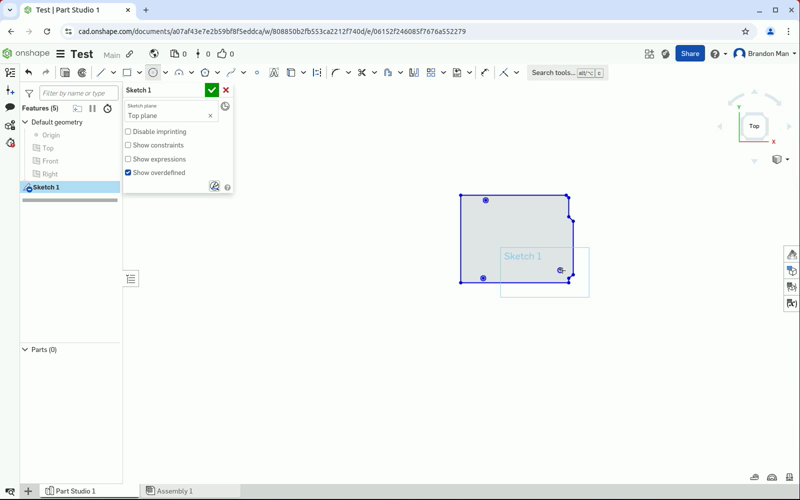
mouse_move(560, 225)
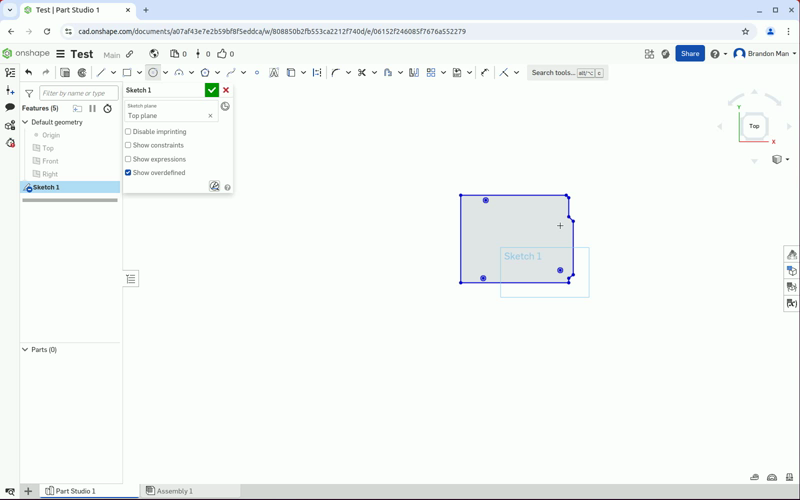
click(560, 225)
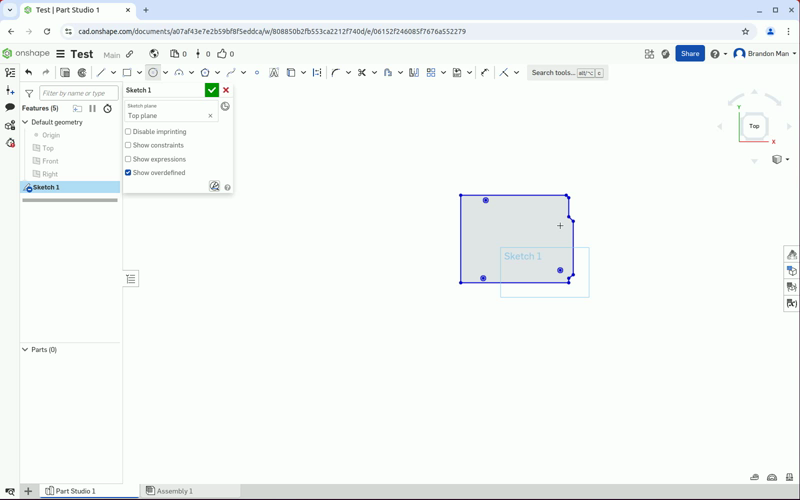
key_up(shift)
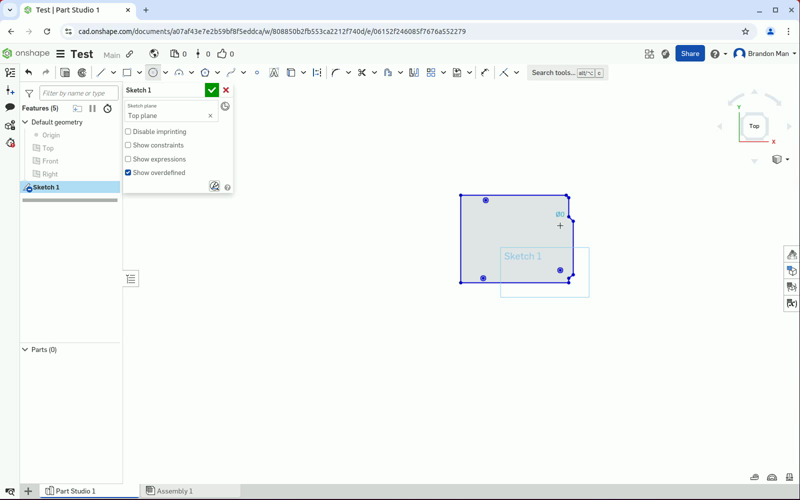
mouse_move(562, 225)
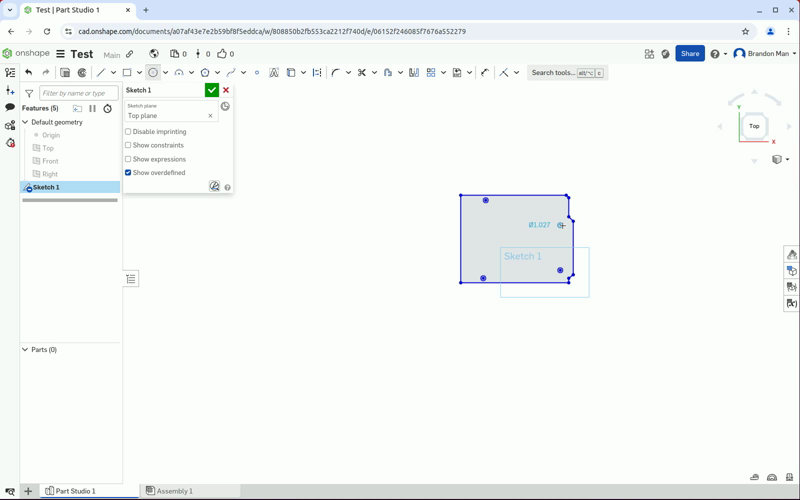
scroll(6)
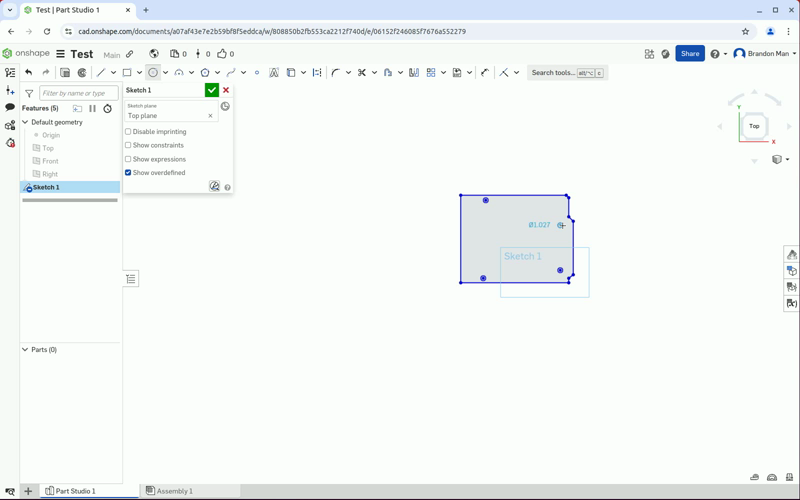
scroll(6)
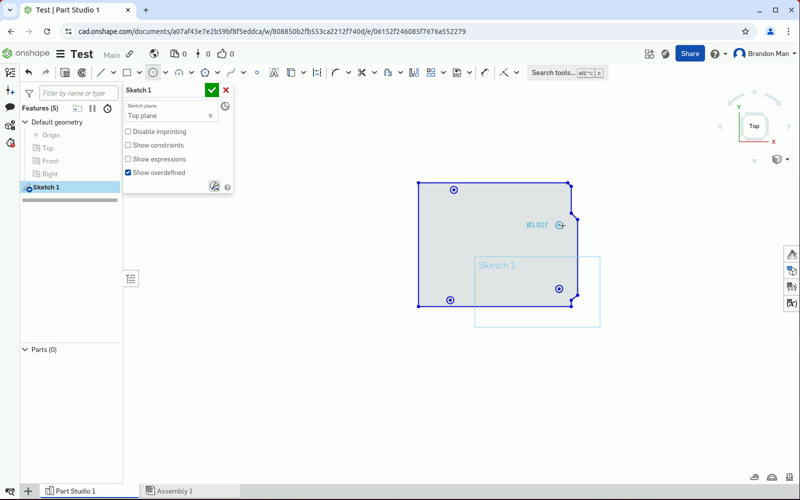
scroll(6)
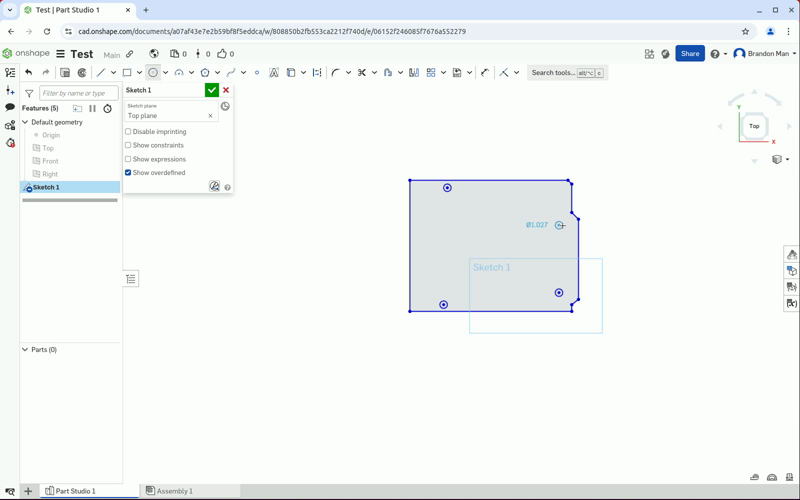
scroll(6)
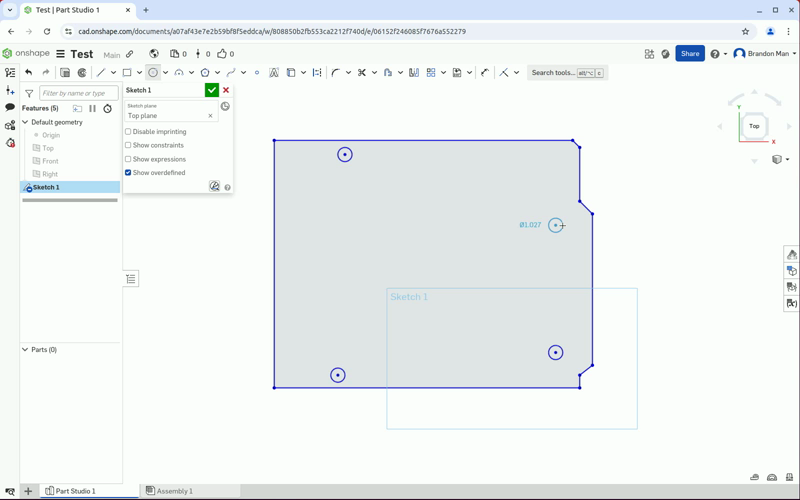
scroll(6)
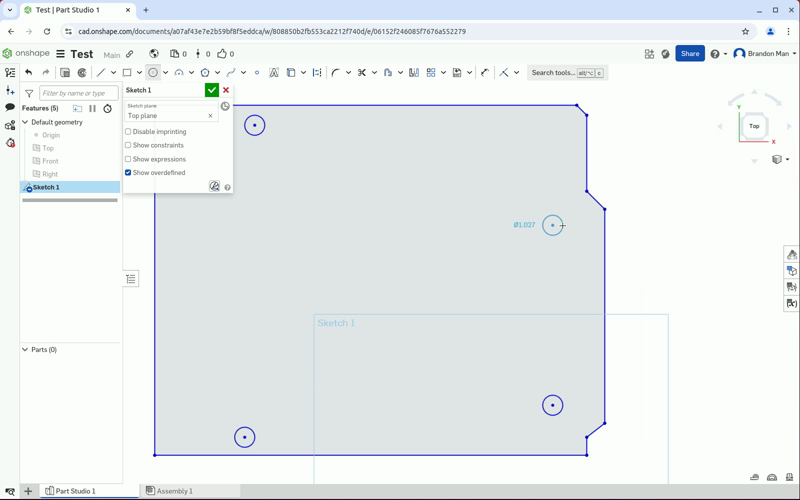
scroll(6)
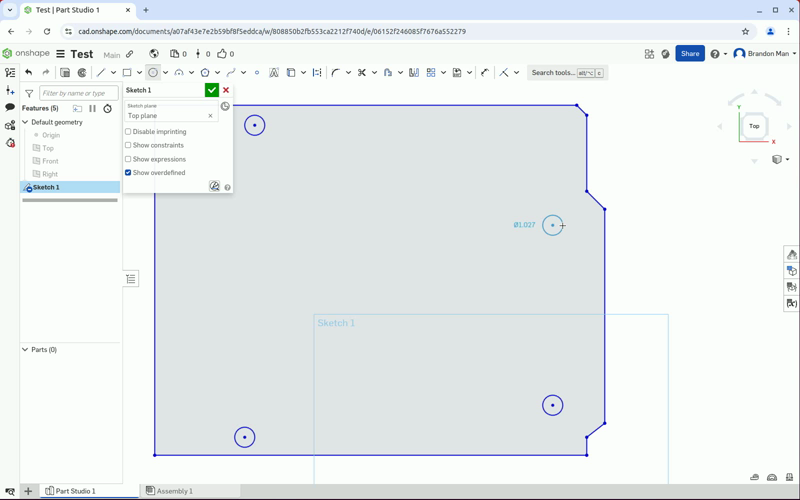
scroll(6)
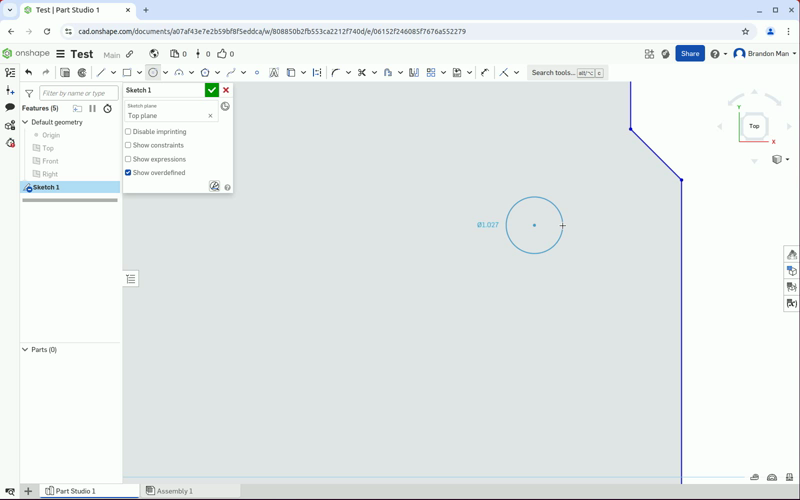
click(562, 225)
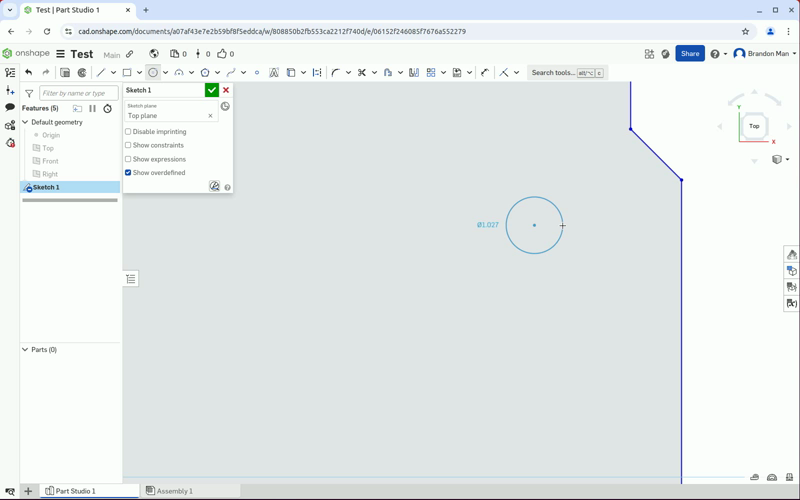
scroll(-6)
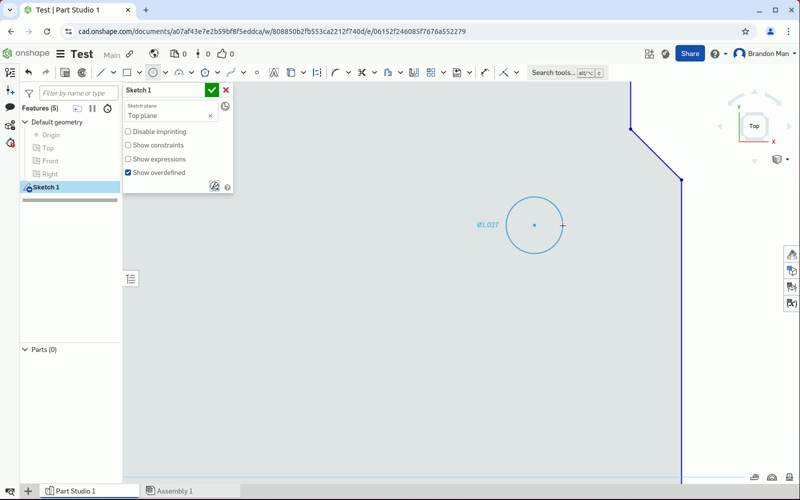
scroll(-6)
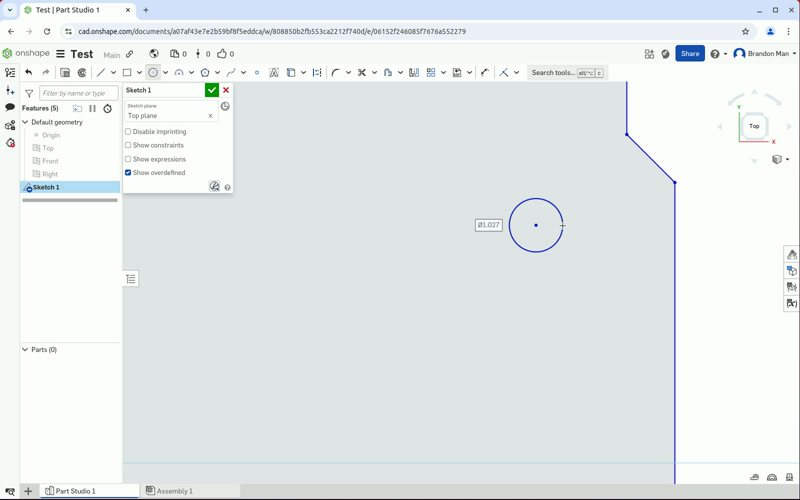
scroll(-6)
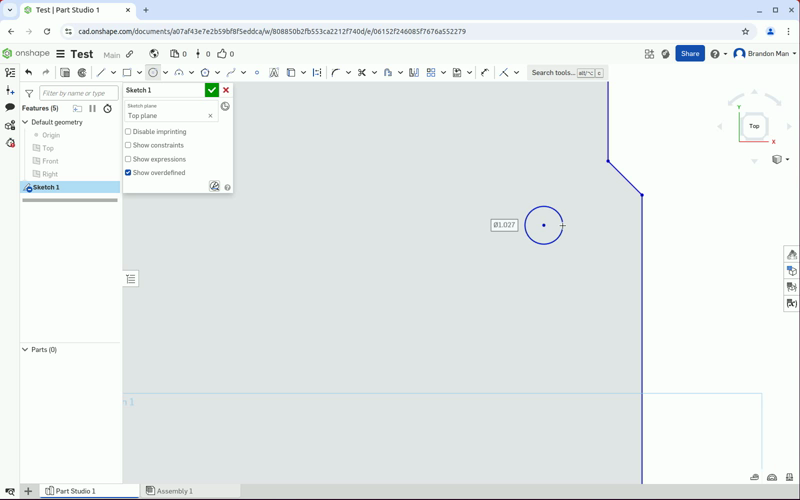
scroll(-6)
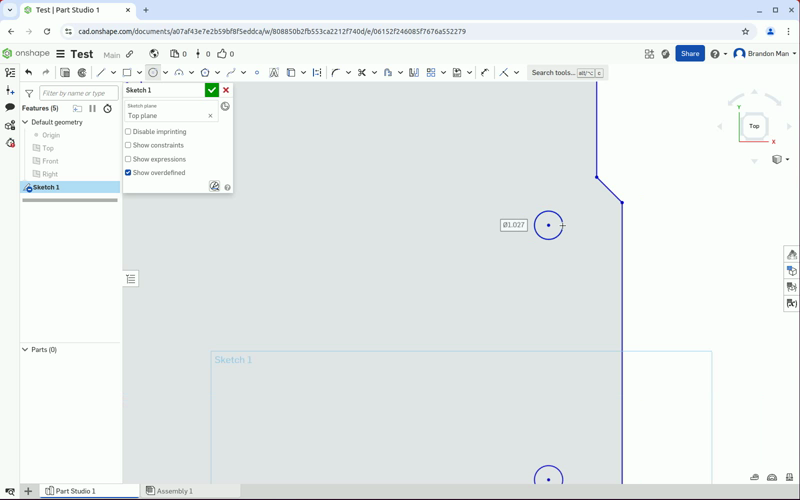
scroll(-6)
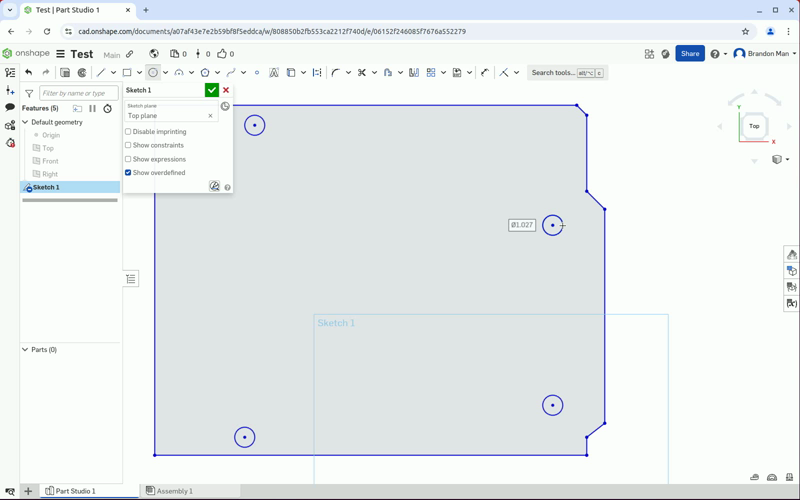
scroll(-6)
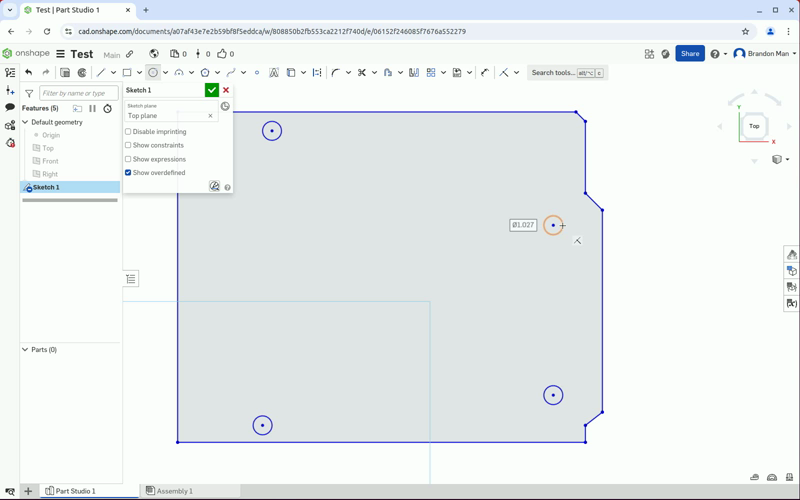
scroll(-6)
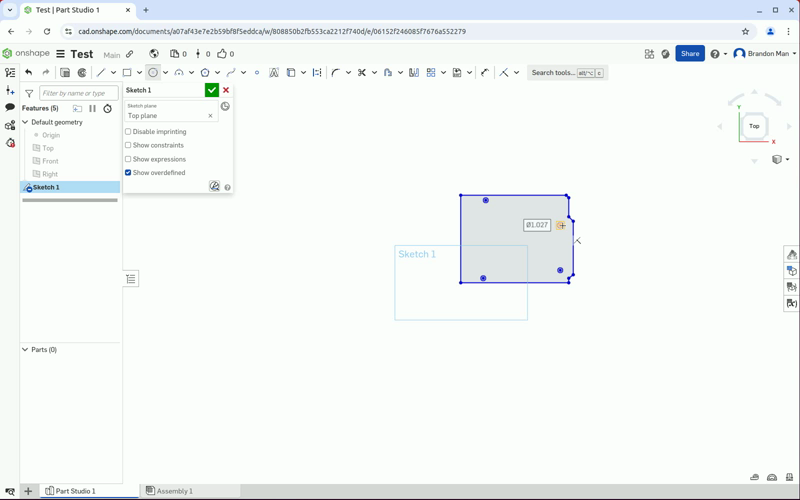
key(esc)
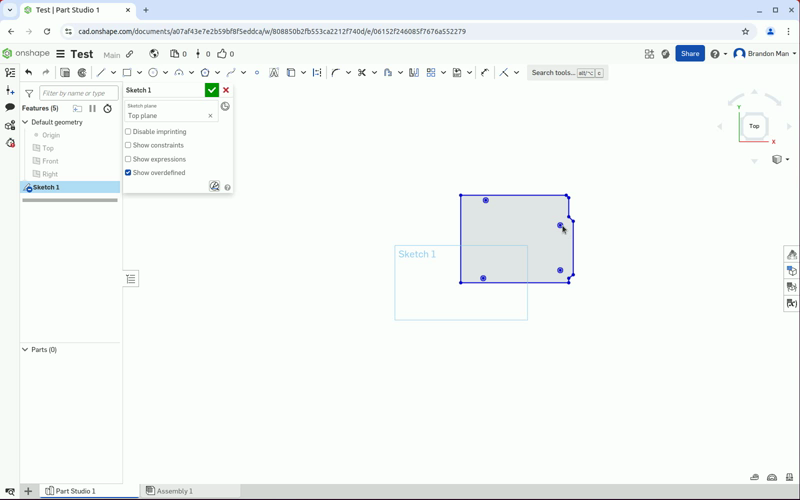
mouse_move(487, 238)
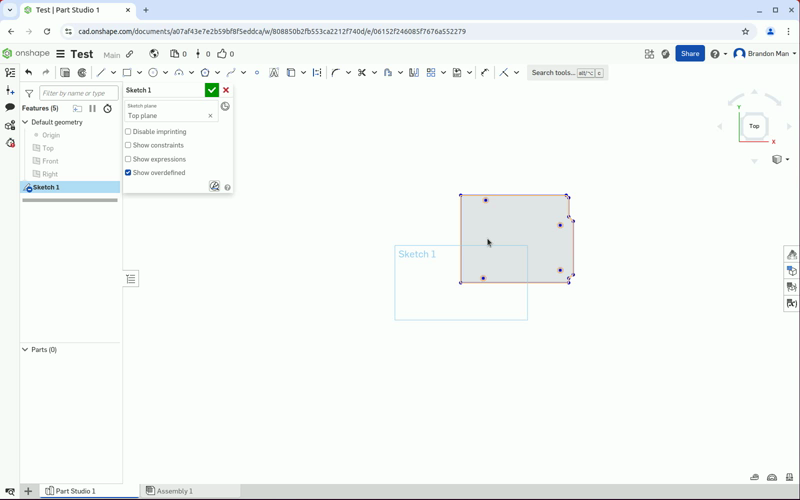
click(487, 238)
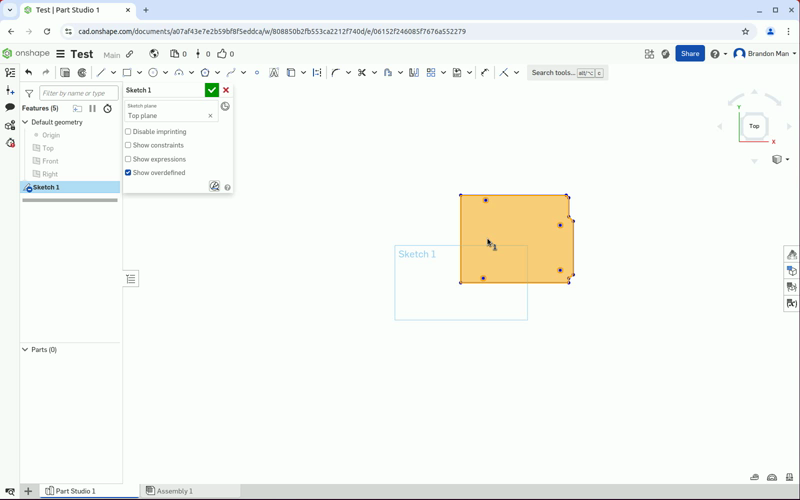
mouse_move(73, 352)
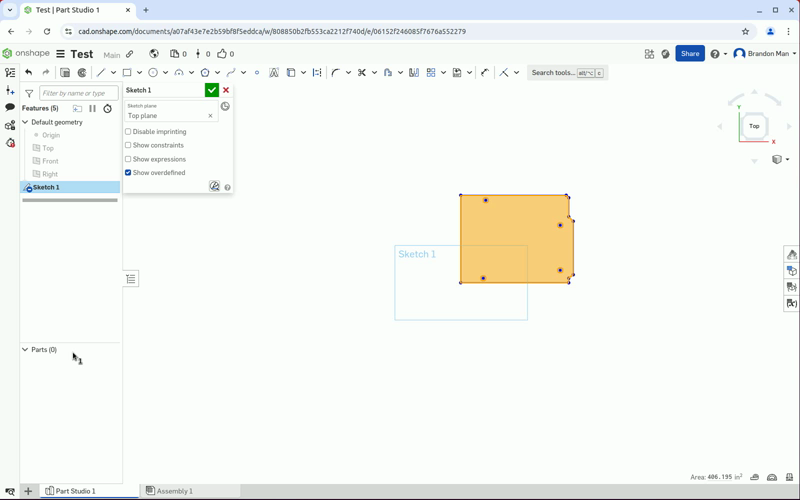
key(shift+y)
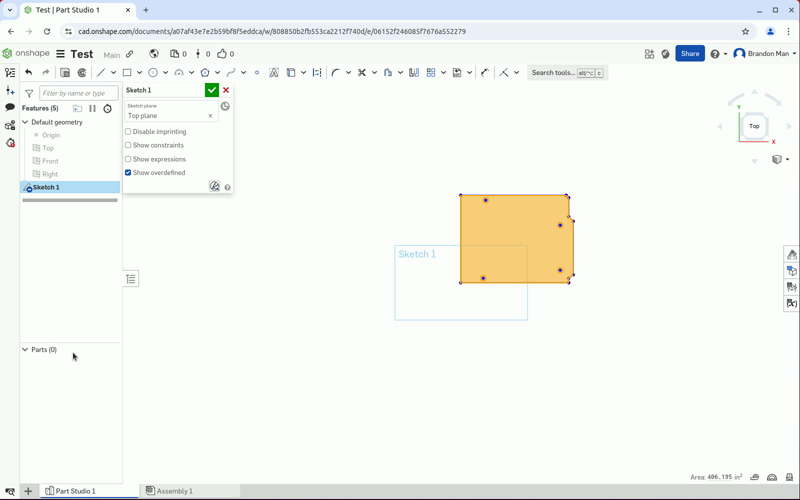
key(shift+e)
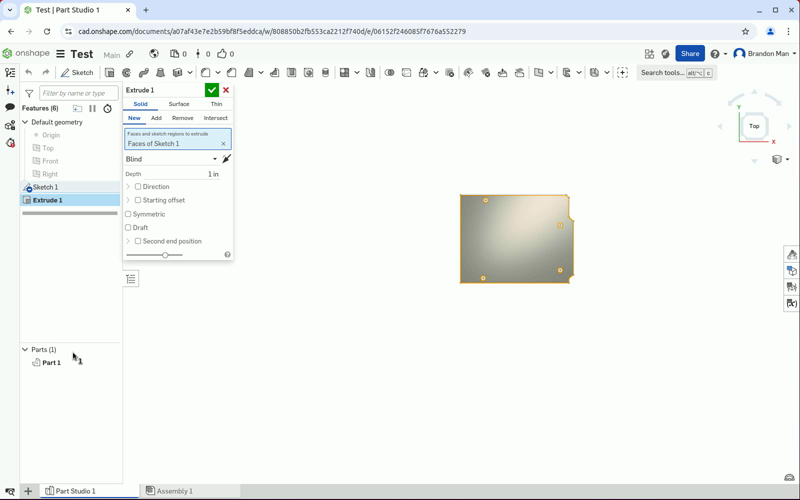
mouse_move(143, 106)
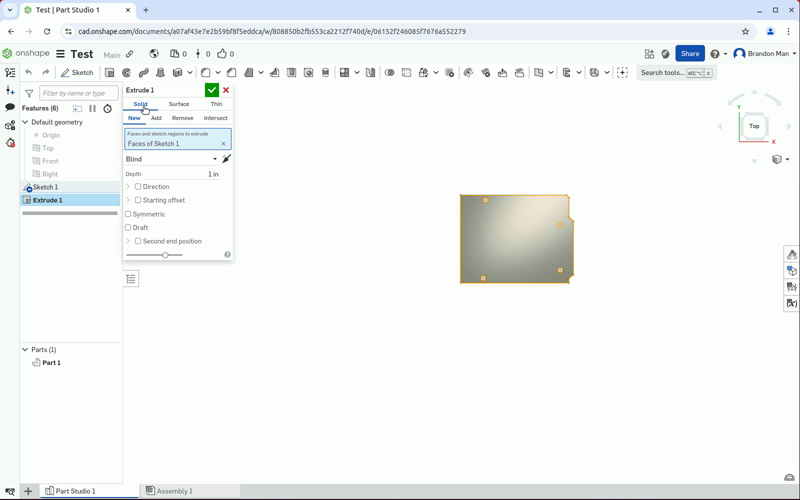
click(143, 106)
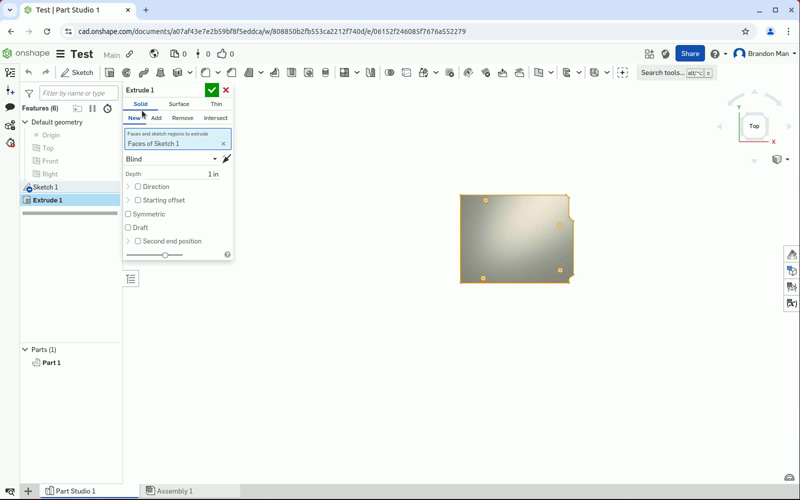
mouse_move(137, 120)
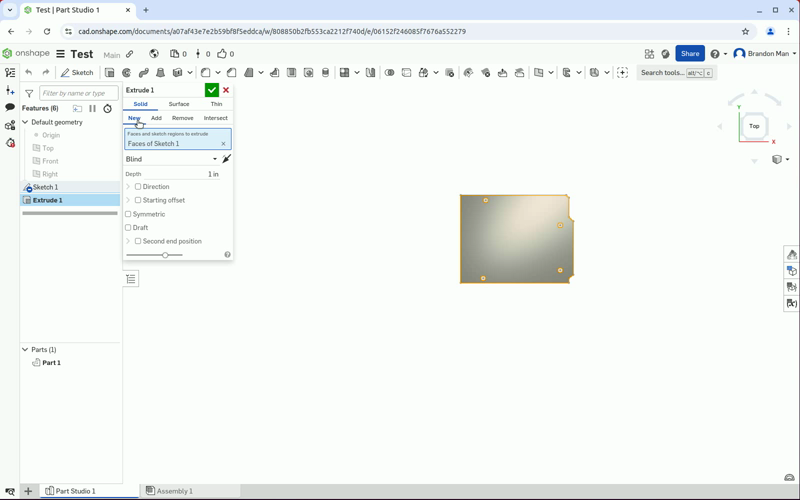
click(137, 120)
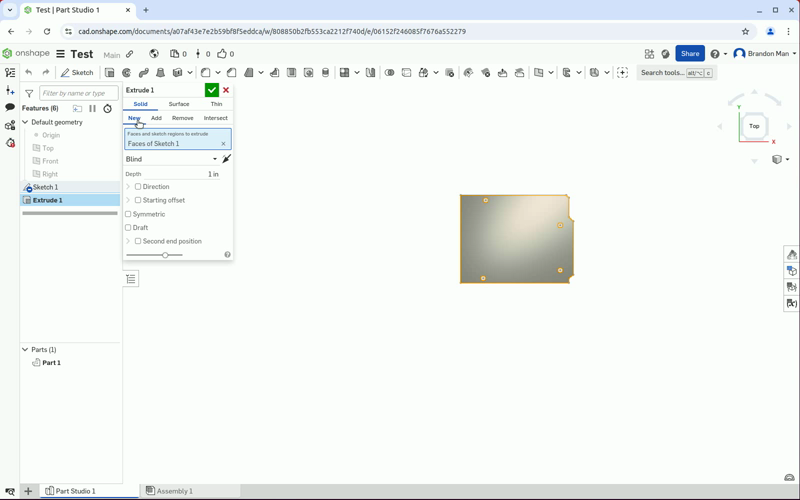
key(tab, 4)
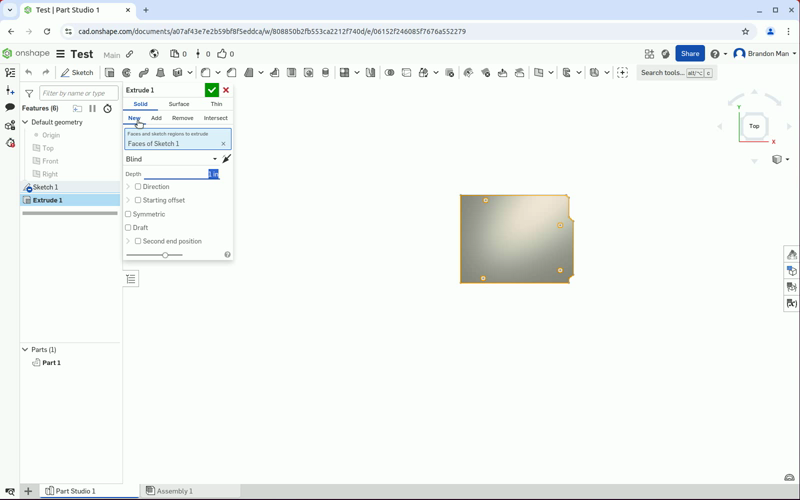
text(-0.481)
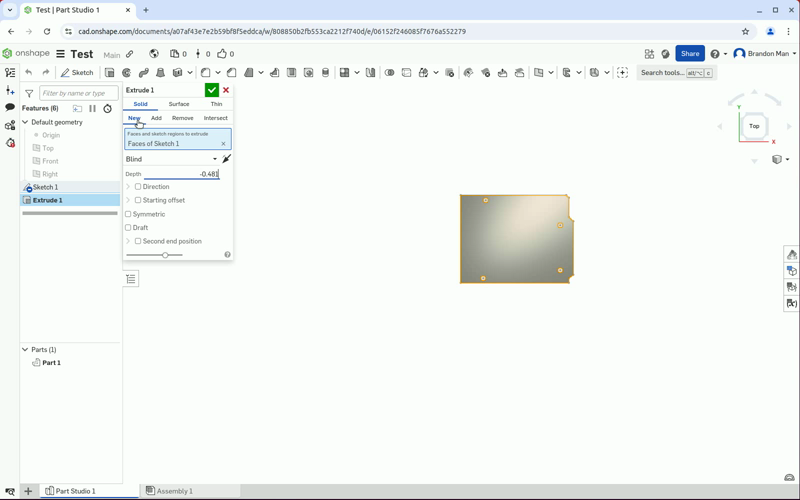
key(enter)
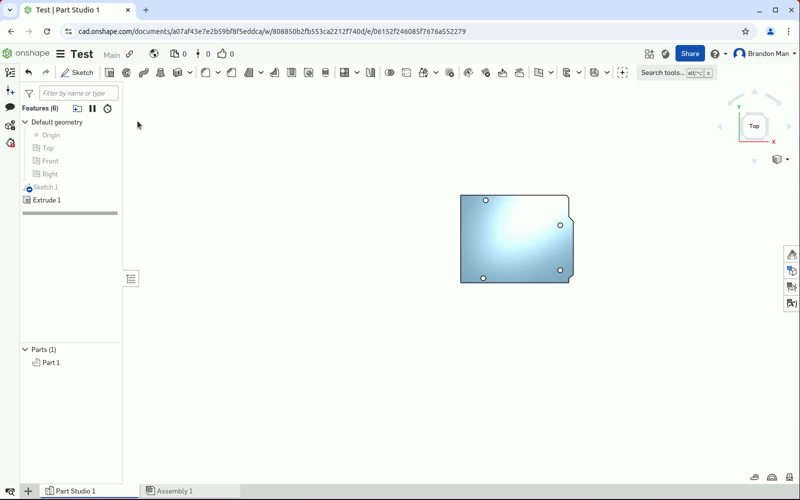
key(shift+h)
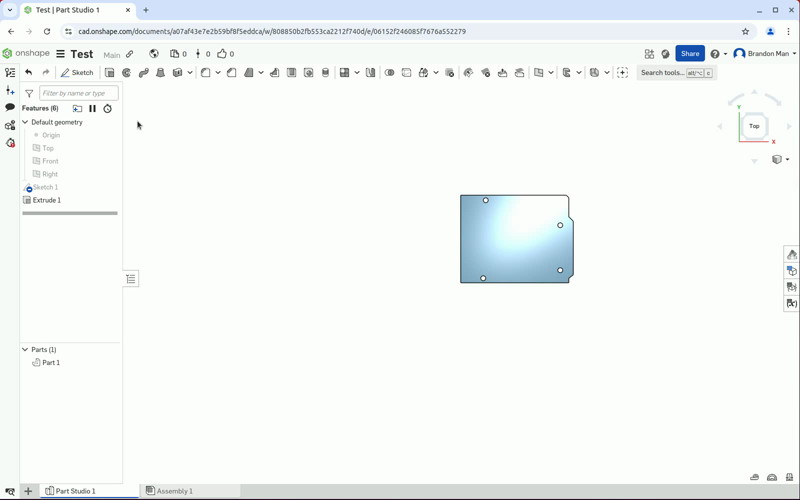
key(shift+h)
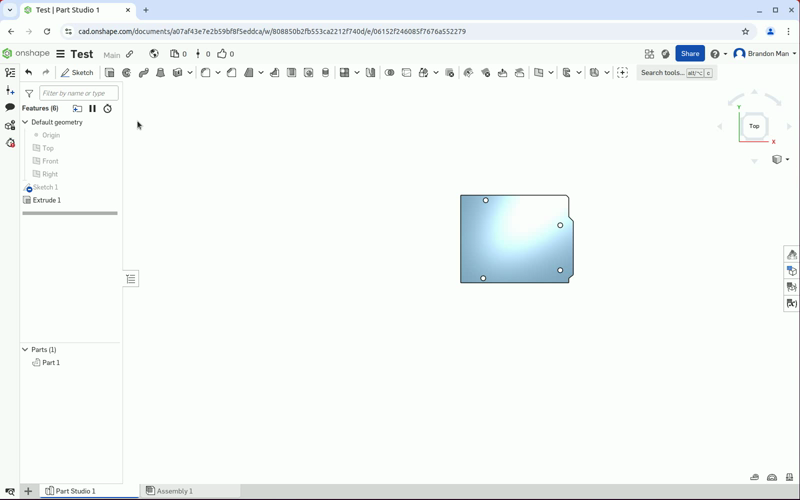
mouse_move(73, 189)
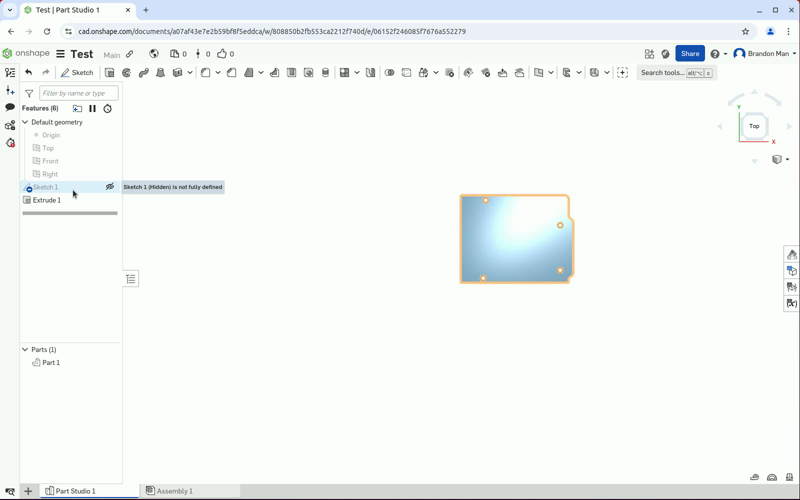
click(73, 189)
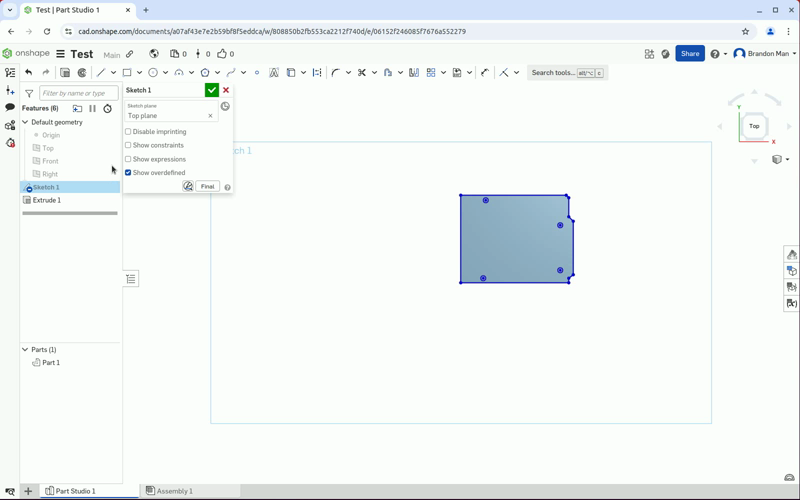
mouse_move(229, 92)
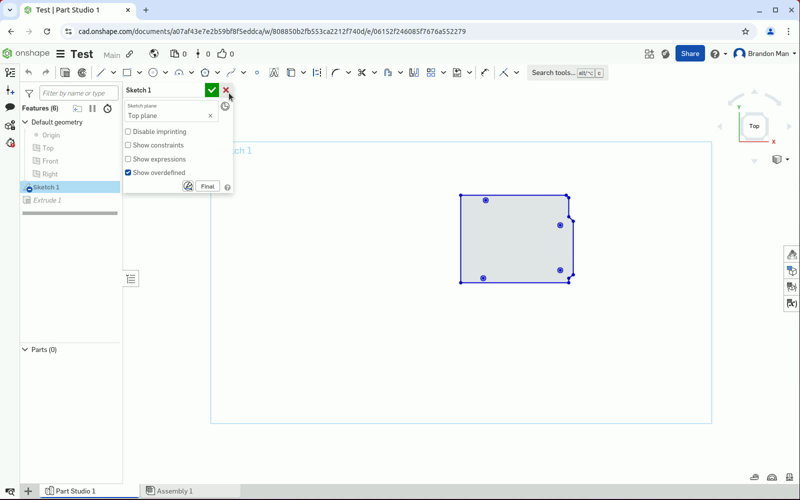
click(229, 92)
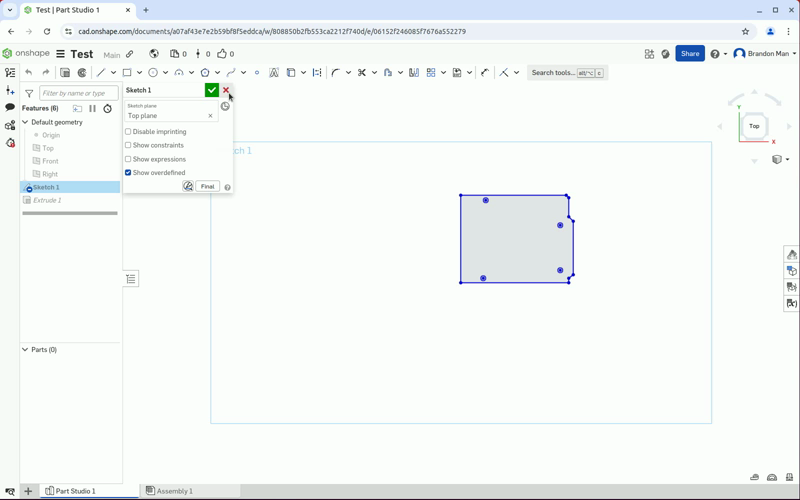
key(shift+s)
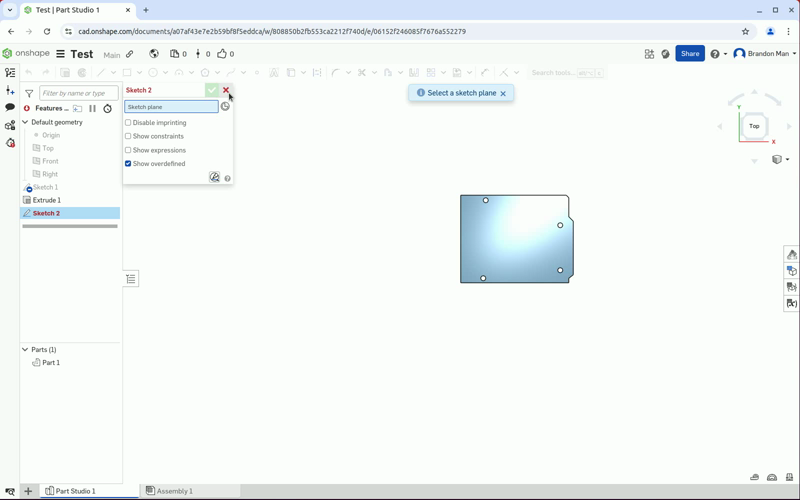
mouse_move(73, 150)
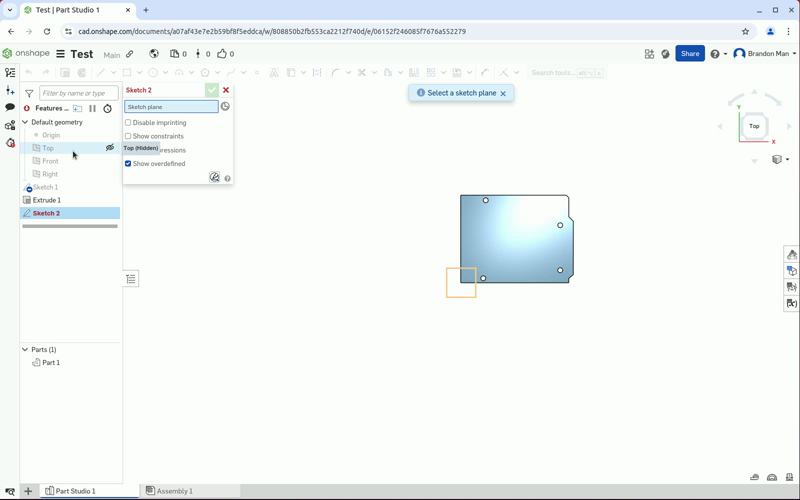
click(73, 150)
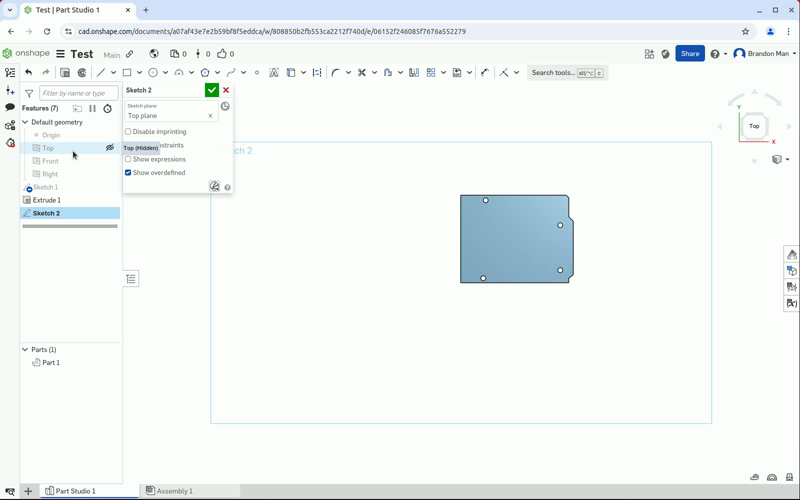
mouse_move(73, 352)
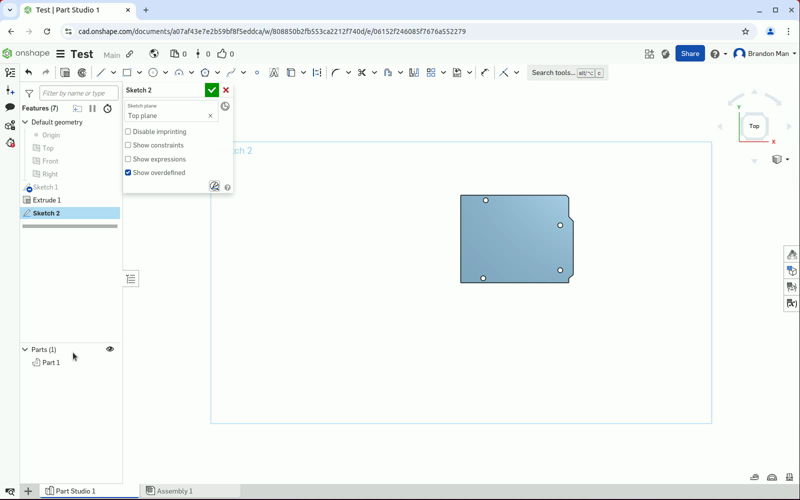
key(y)
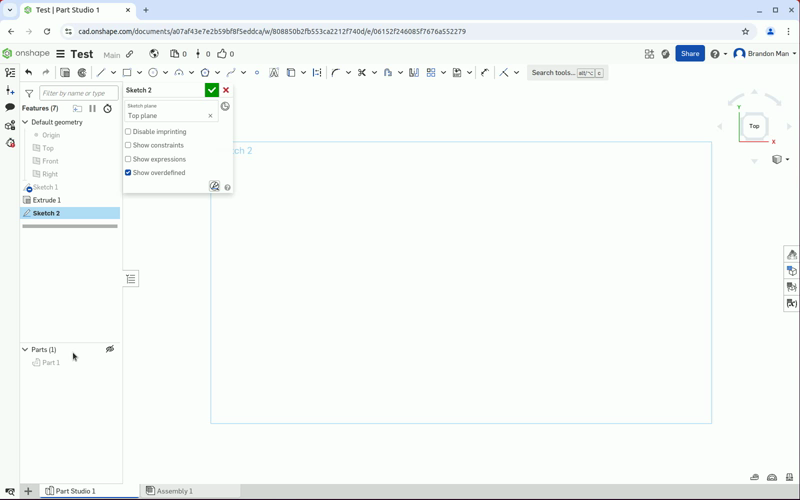
key(l)
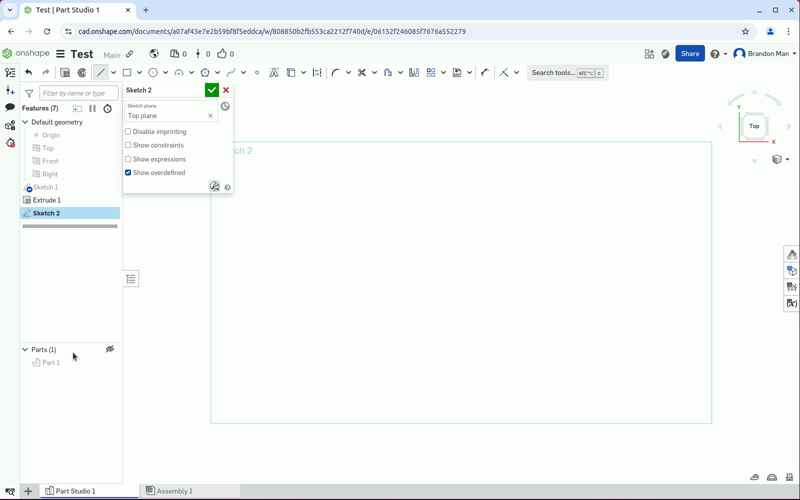
key_down(shift)
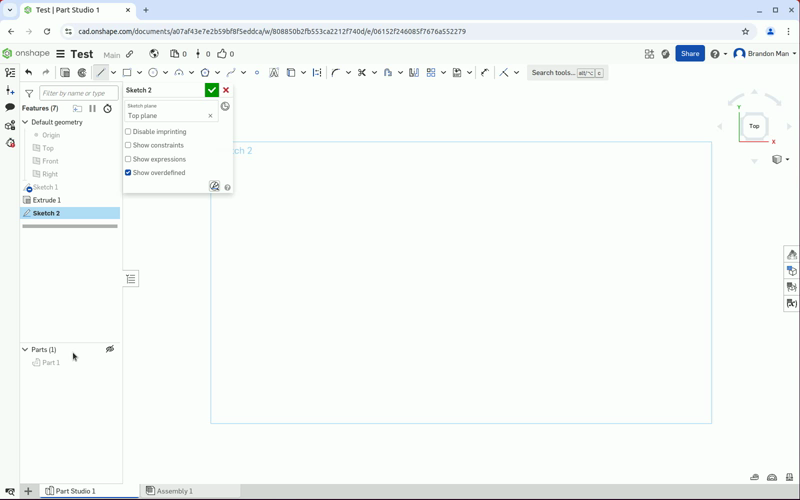
mouse_move(451, 232)
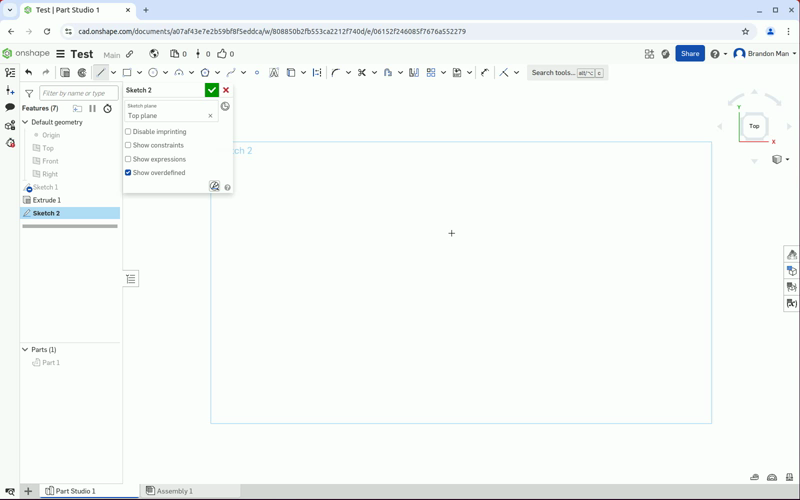
click(451, 232)
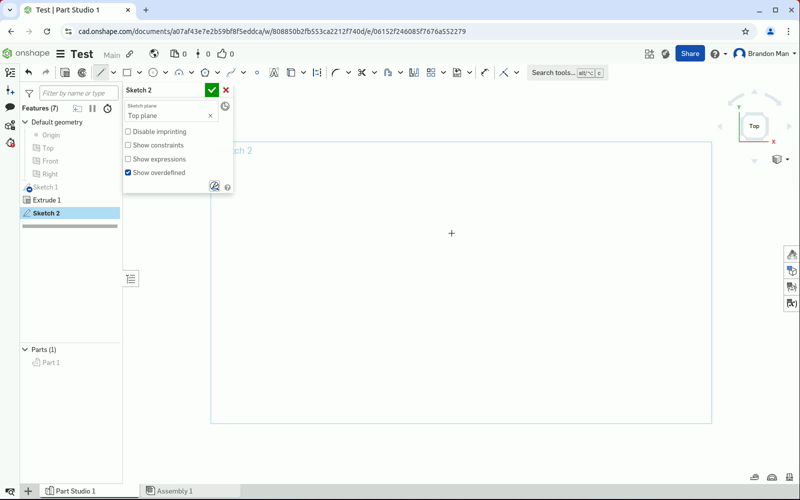
key_up(shift)
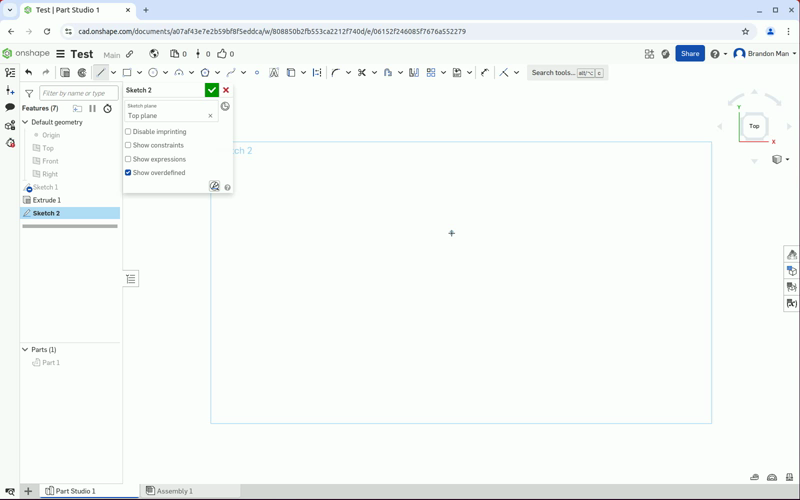
key_down(shift)
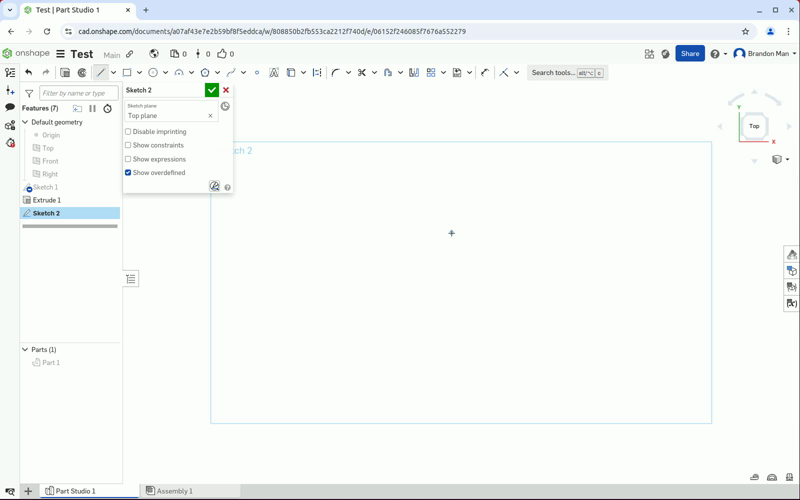
mouse_move(481, 232)
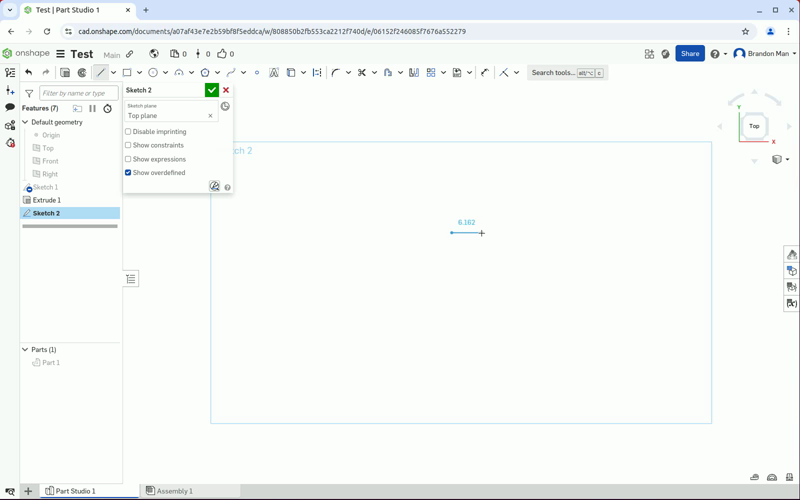
mouse_move(461, 232)
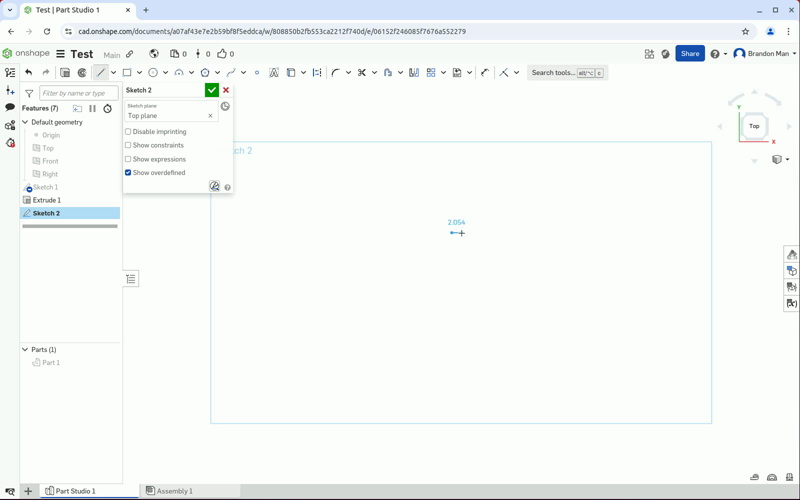
click(461, 232)
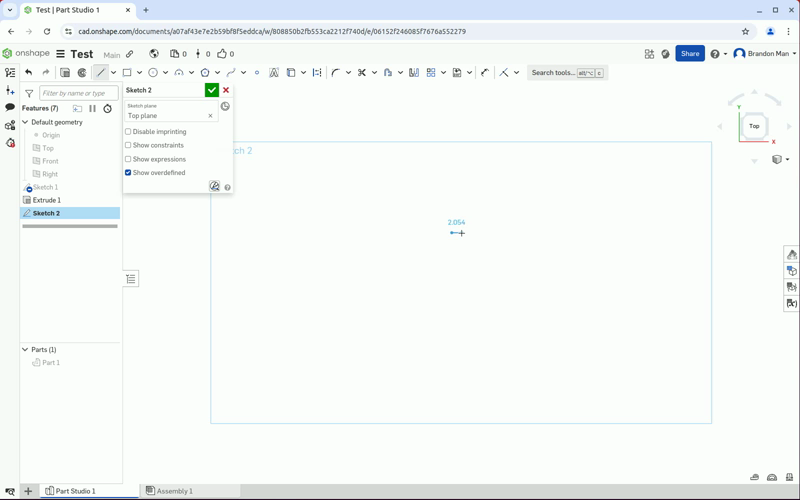
key_up(shift)
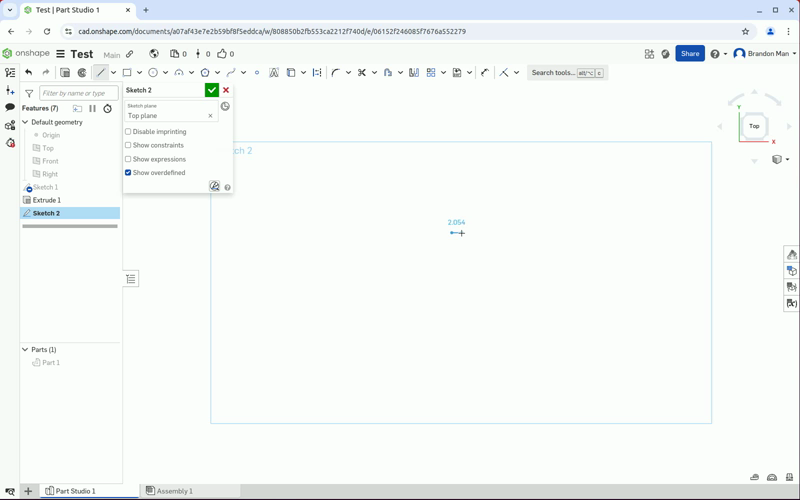
key_down(shift)
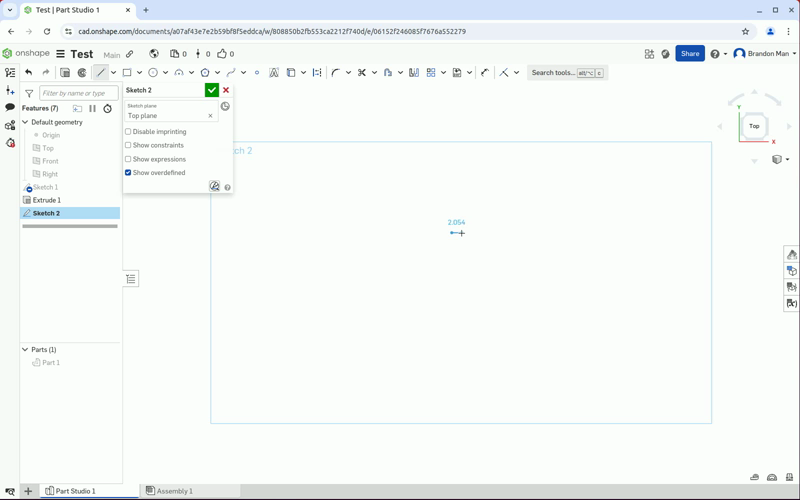
mouse_move(491, 232)
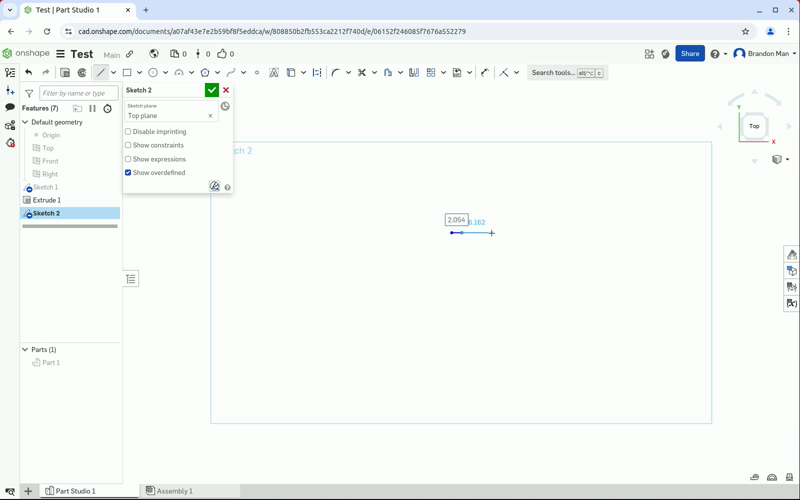
mouse_move(461, 210)
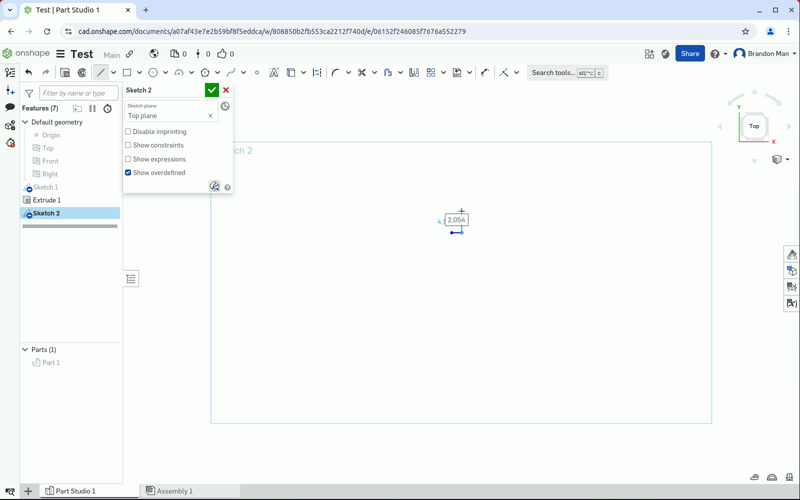
click(461, 210)
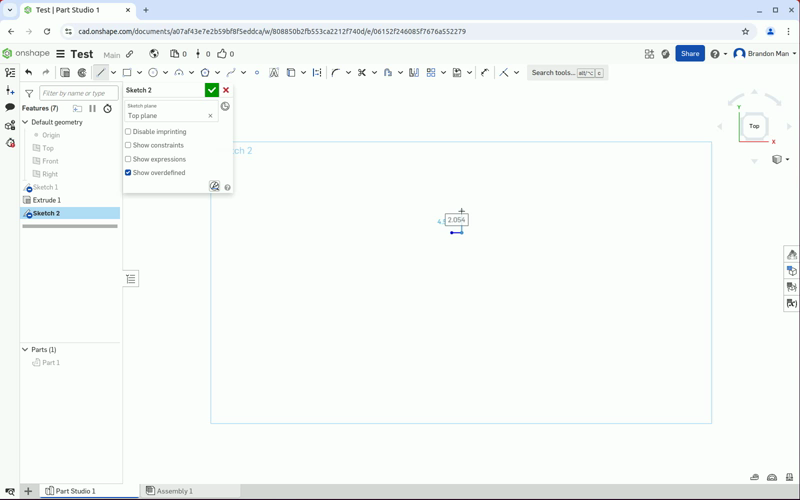
key_up(shift)
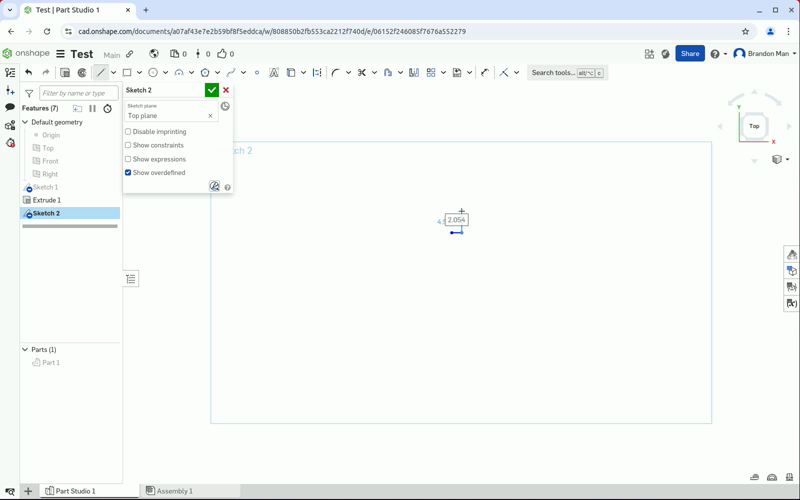
key_down(shift)
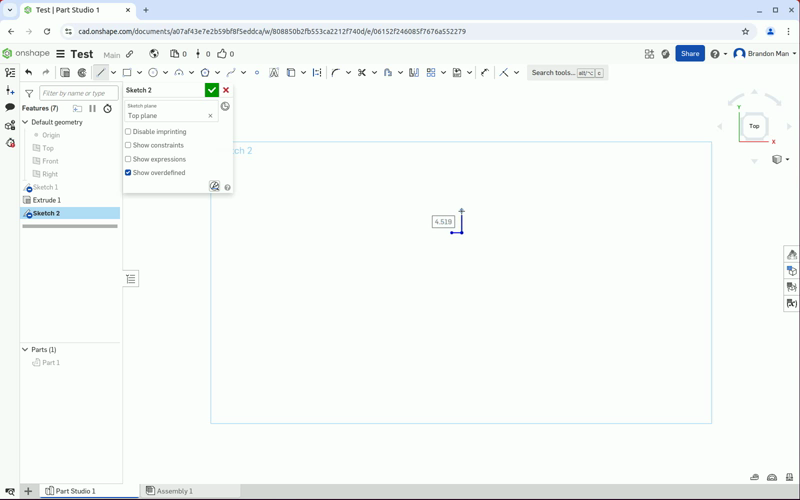
mouse_move(491, 210)
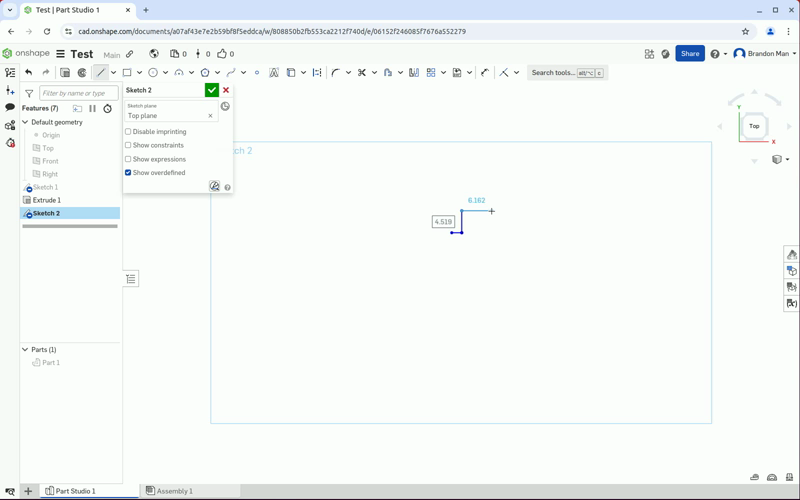
mouse_move(451, 210)
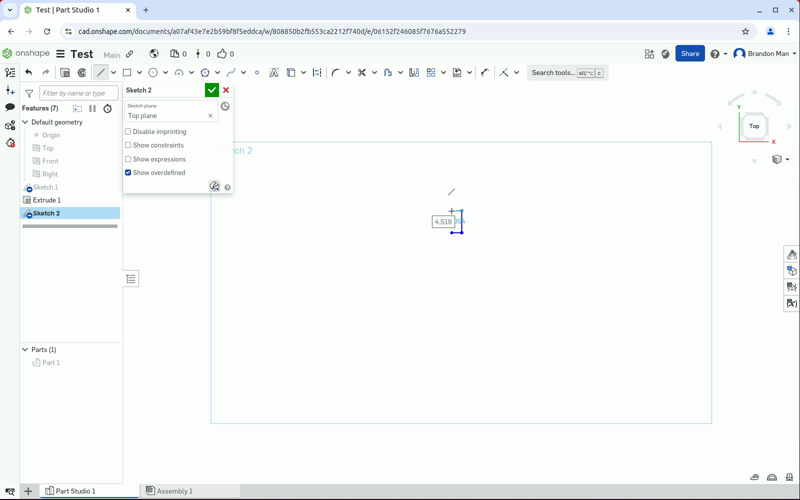
click(451, 210)
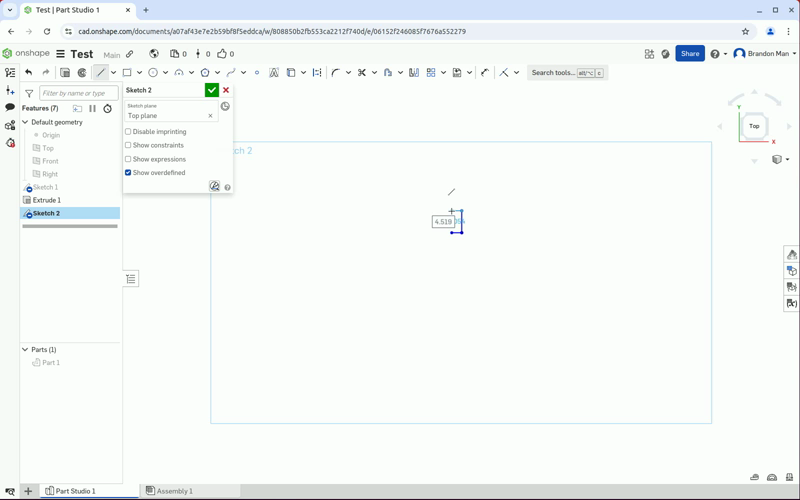
key_up(shift)
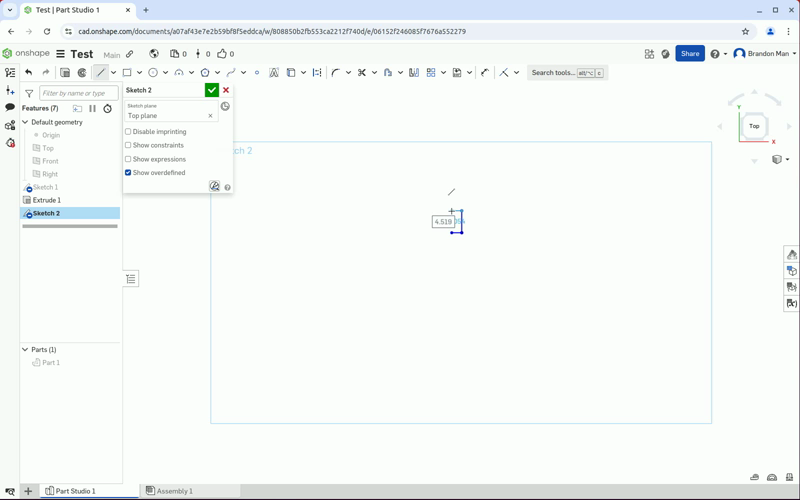
mouse_move(481, 210)
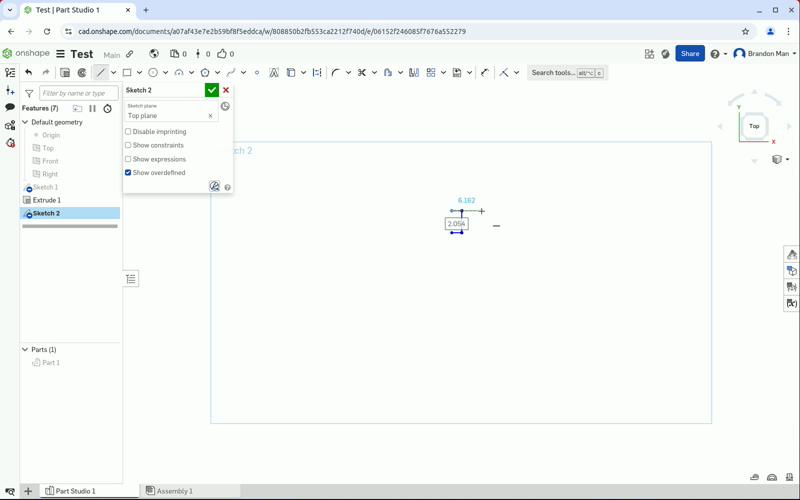
key_down(shift)
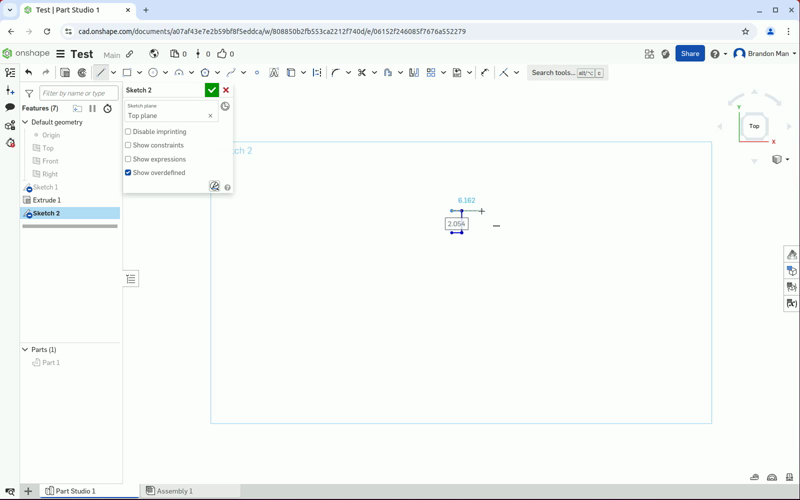
mouse_move(451, 232)
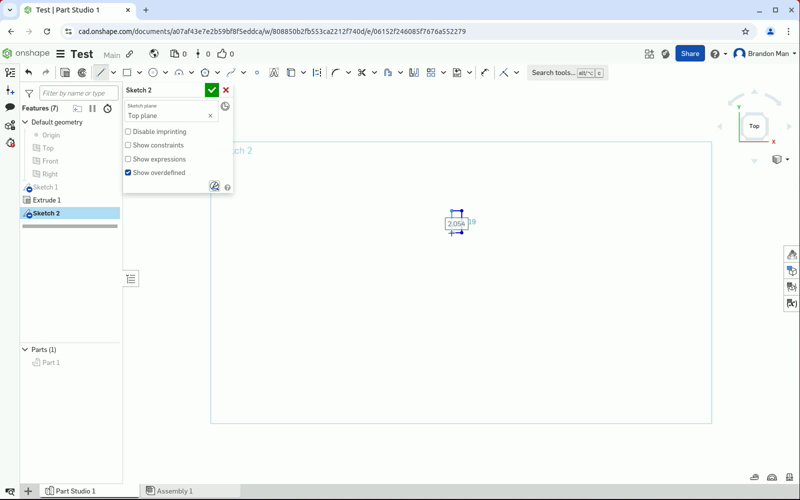
key_up(shift)
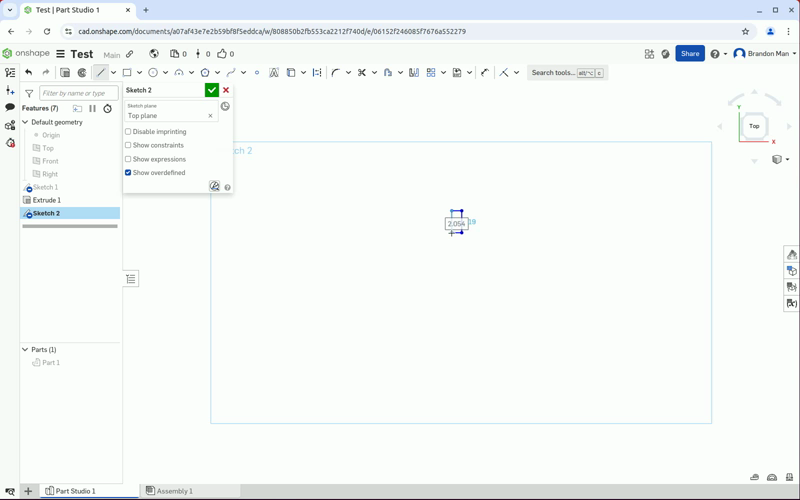
click(451, 232)
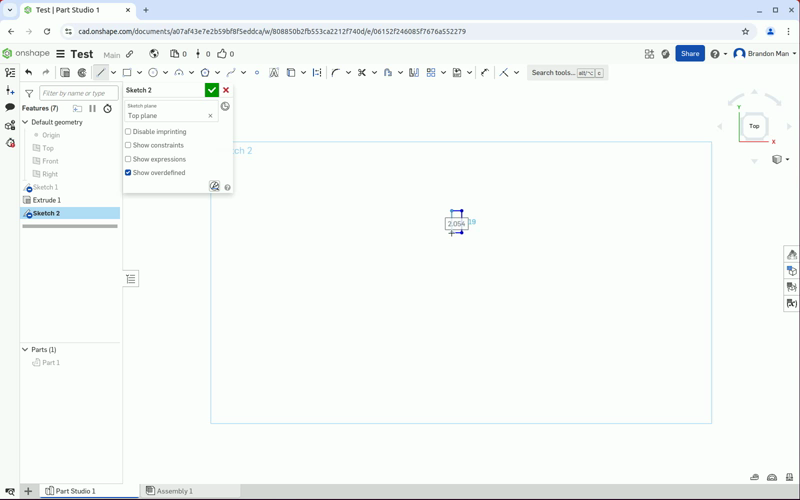
key(esc)
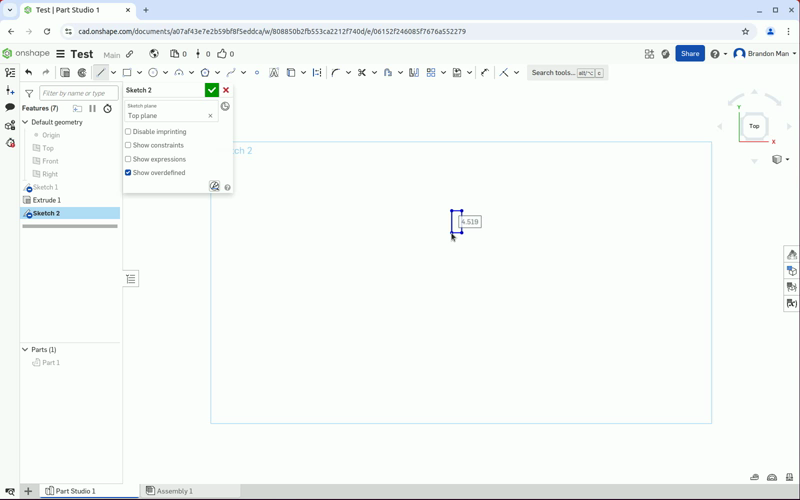
mouse_move(458, 224)
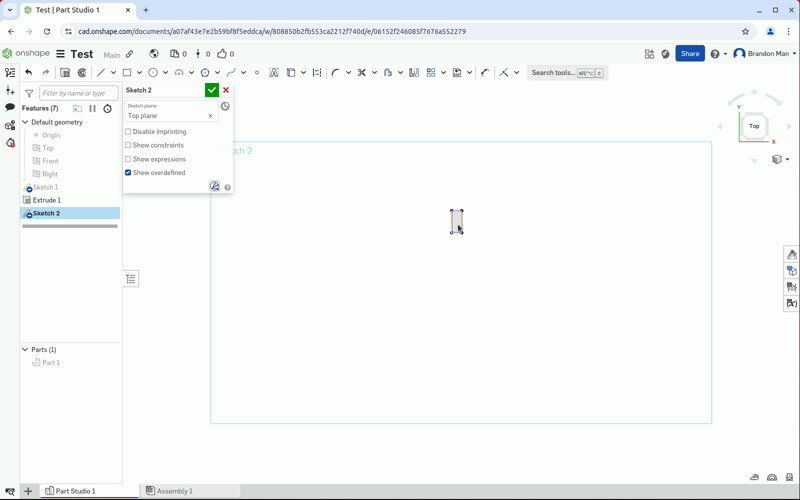
scroll(6)
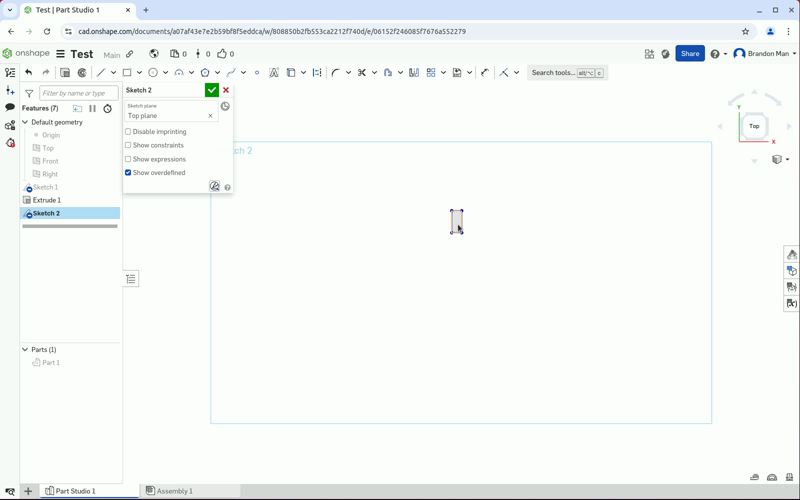
scroll(6)
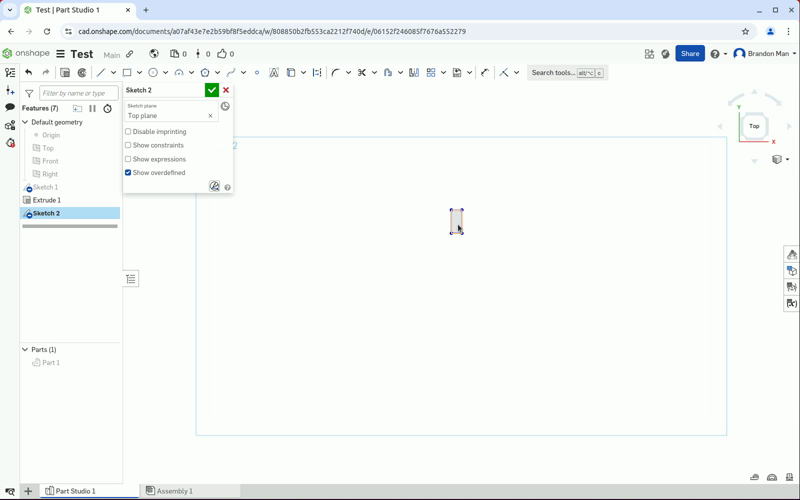
scroll(6)
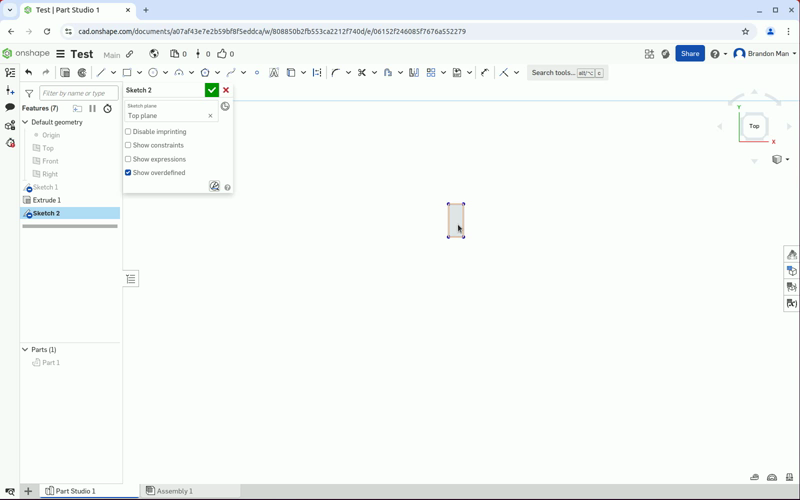
scroll(6)
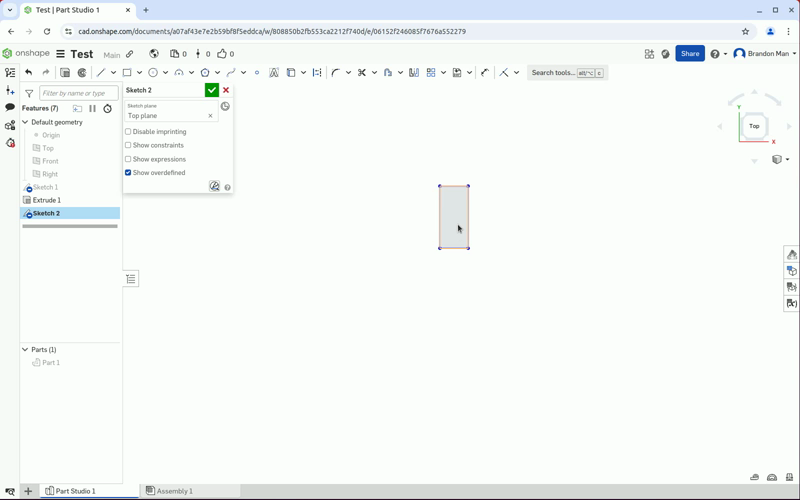
scroll(6)
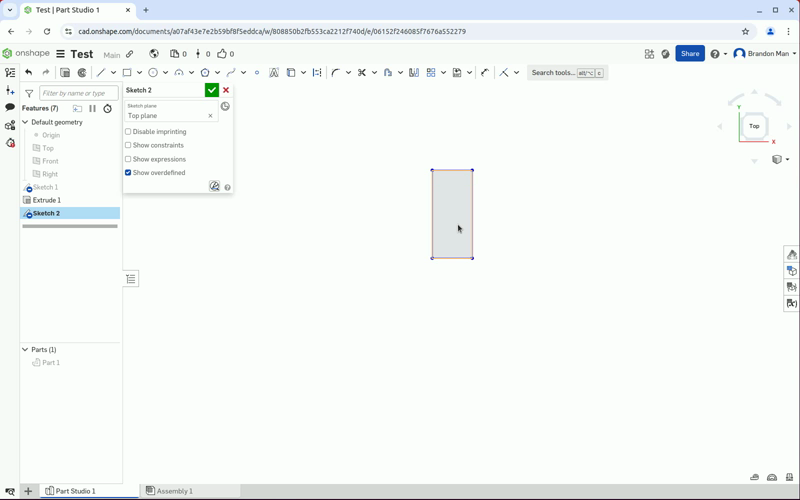
scroll(6)
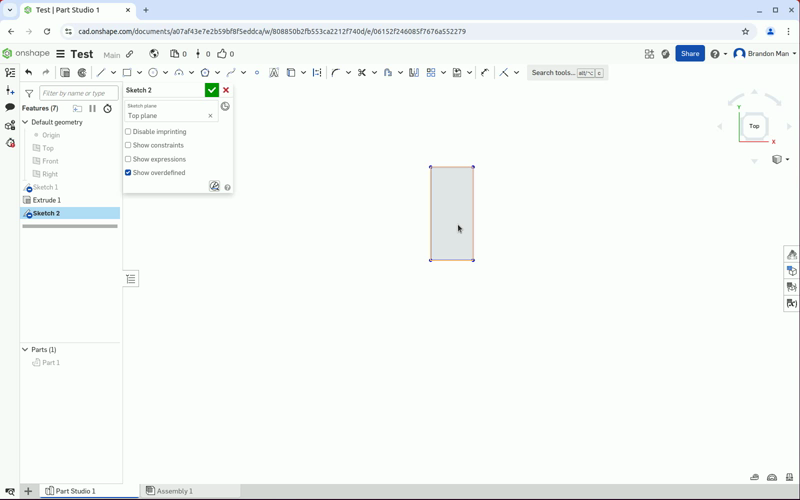
scroll(6)
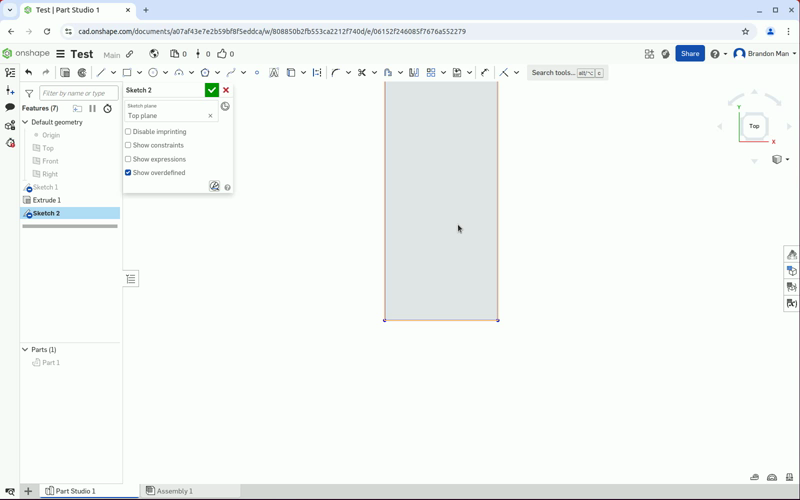
click(458, 224)
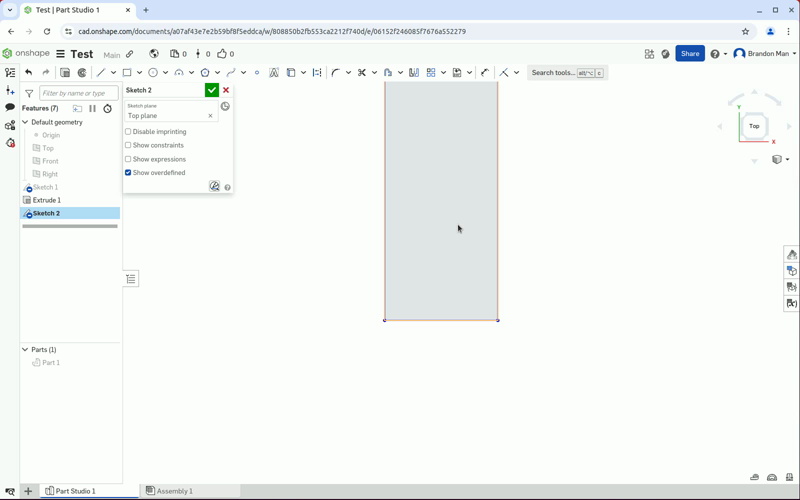
scroll(-6)
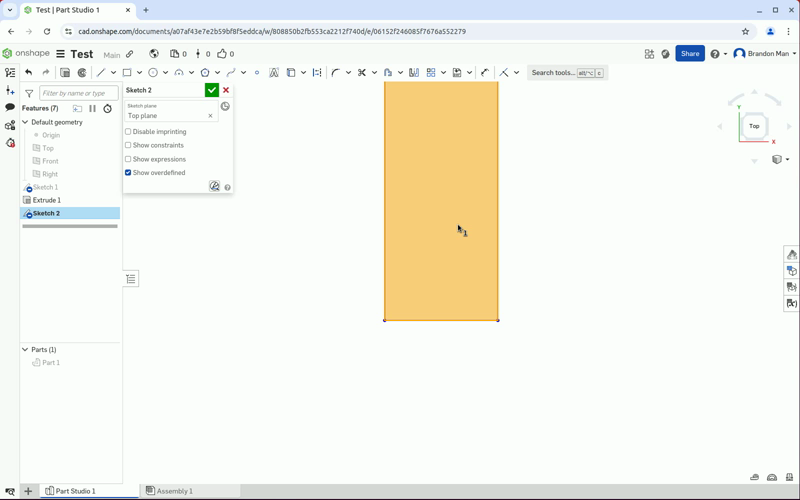
scroll(-6)
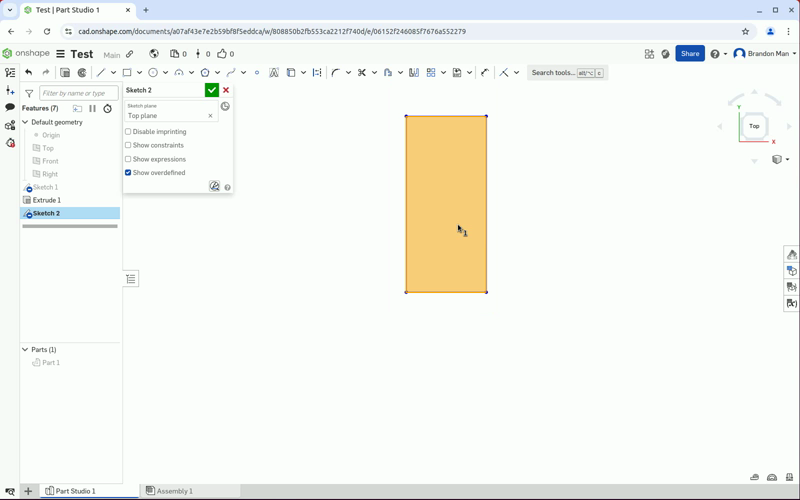
scroll(-6)
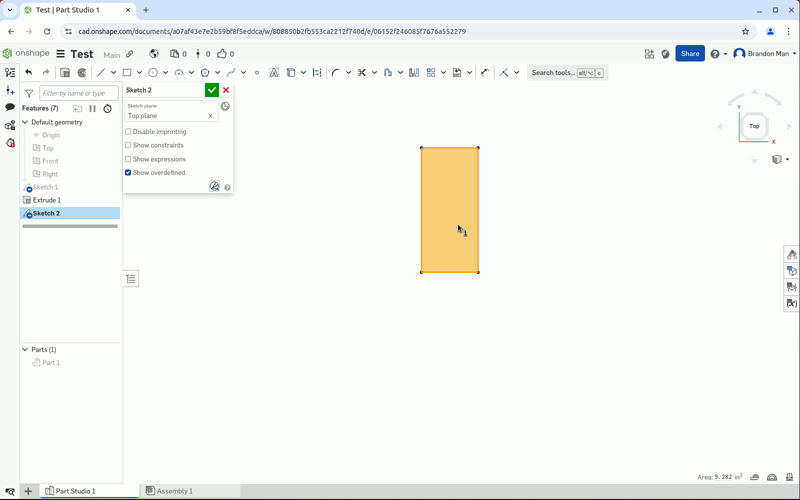
scroll(-6)
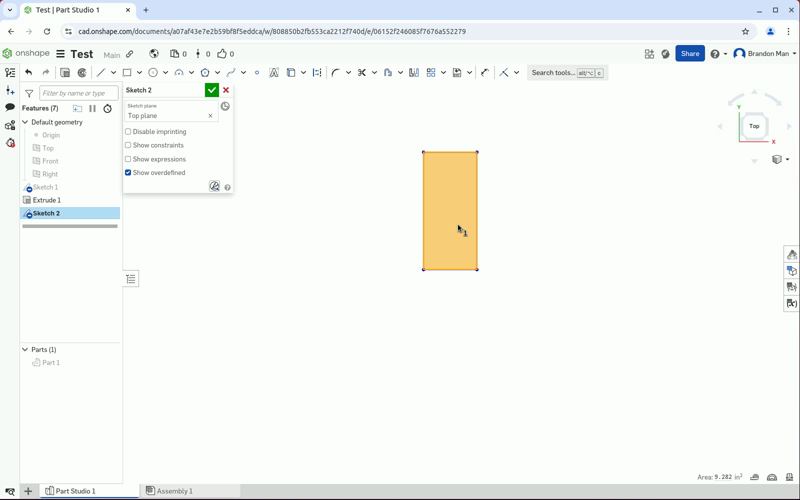
scroll(-6)
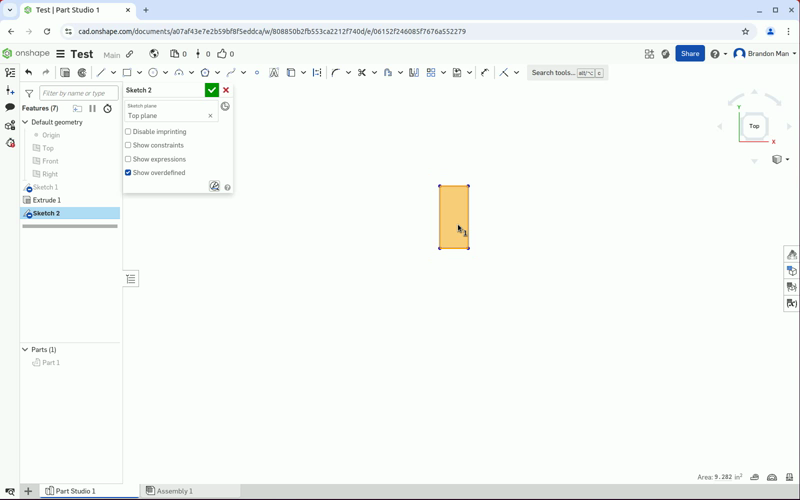
scroll(-6)
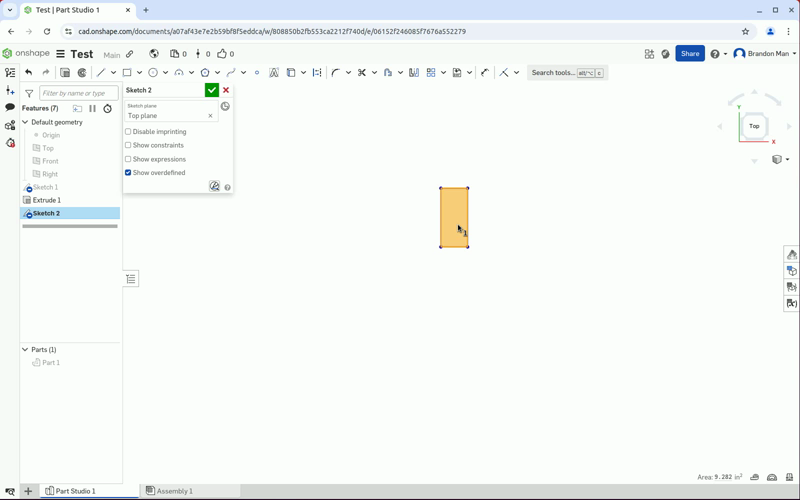
scroll(-6)
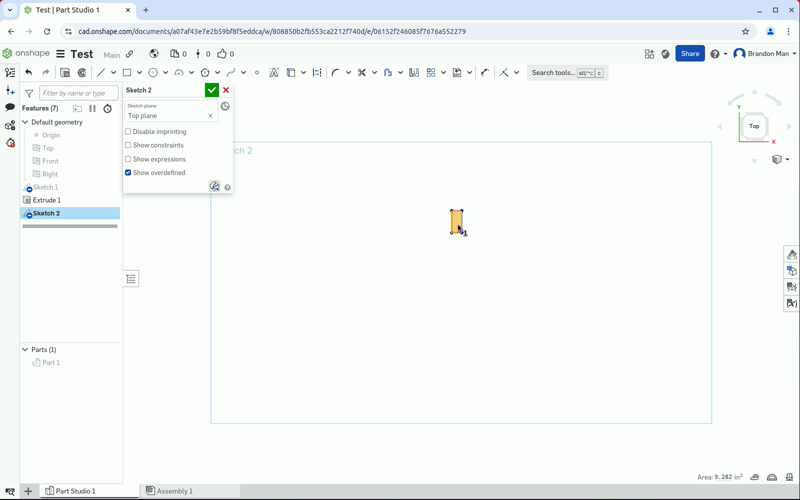
mouse_move(73, 352)
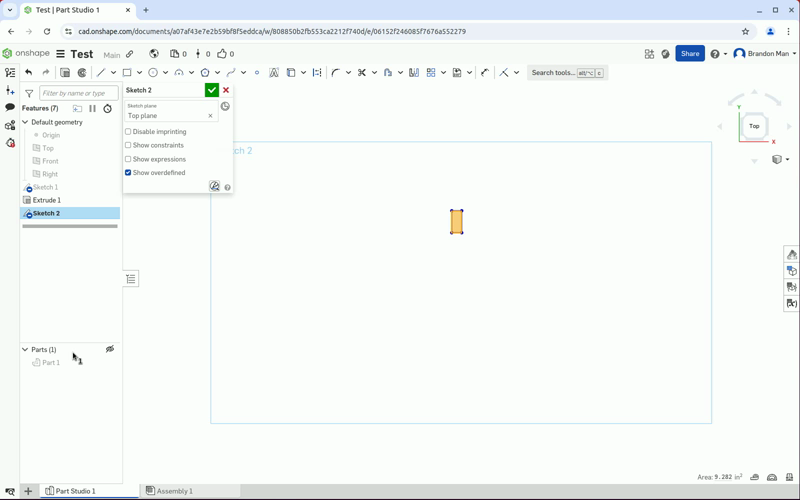
key(shift+y)
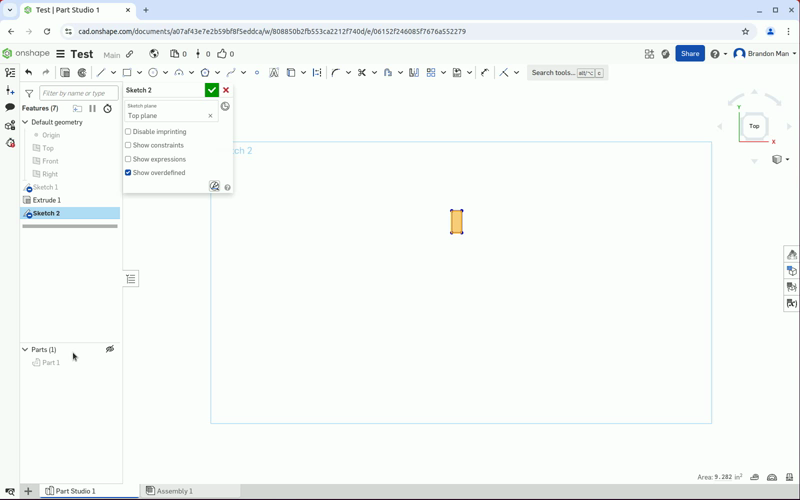
key(shift+e)
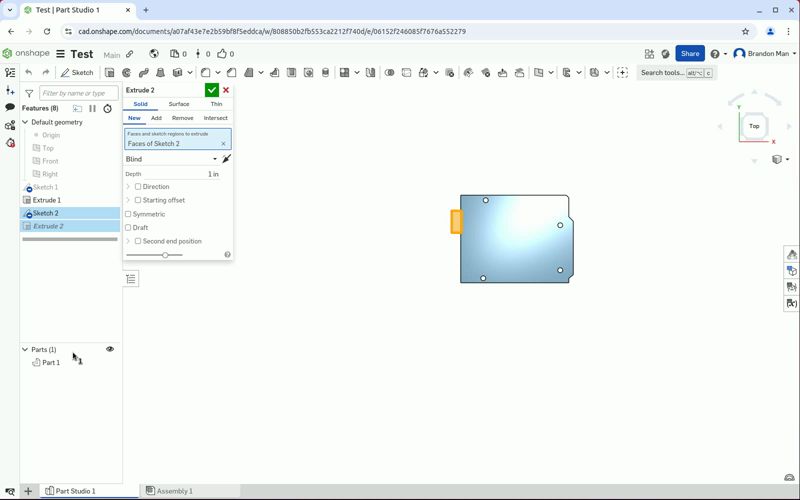
mouse_move(143, 106)
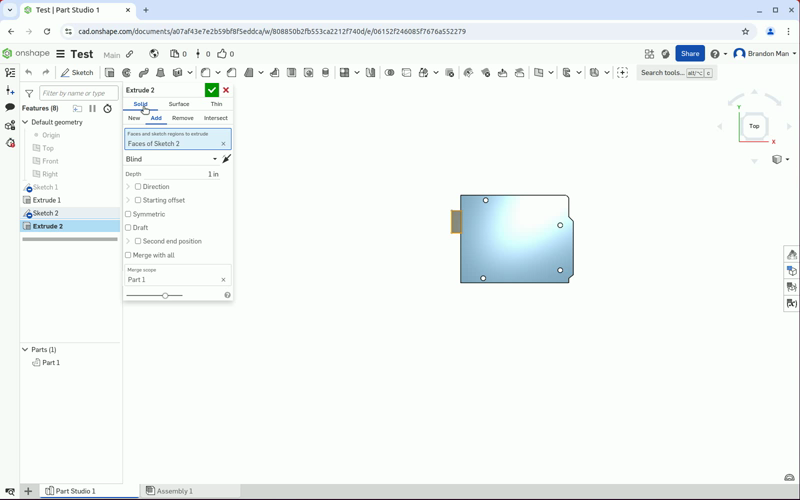
click(143, 106)
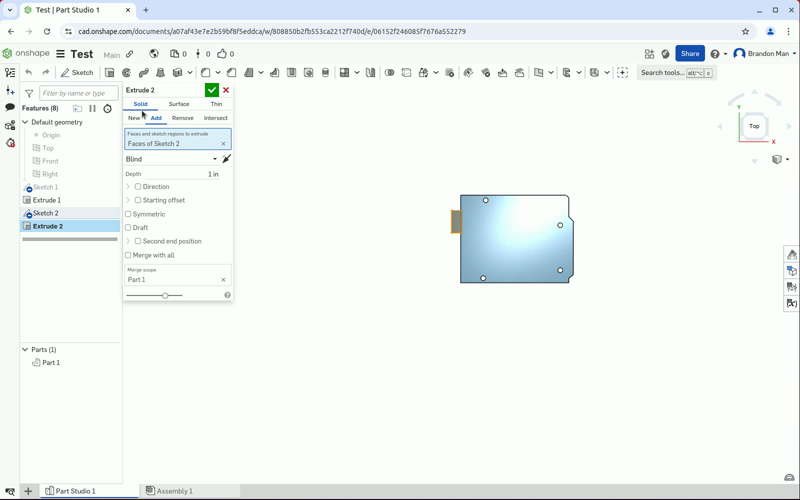
mouse_move(137, 120)
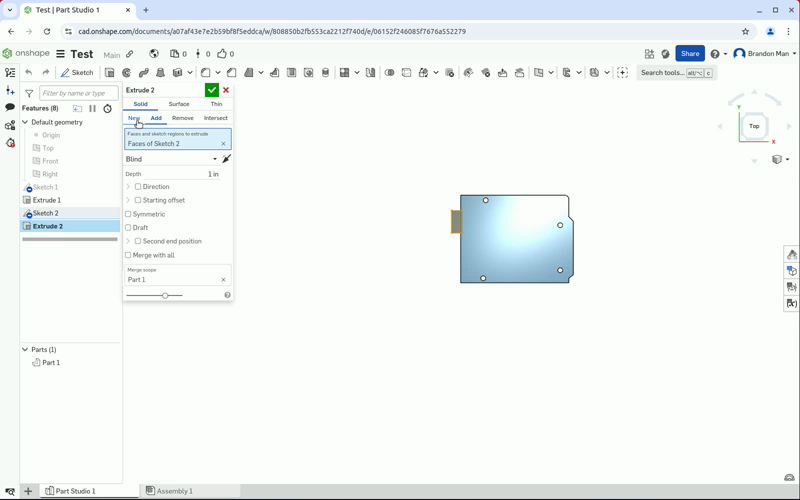
click(137, 120)
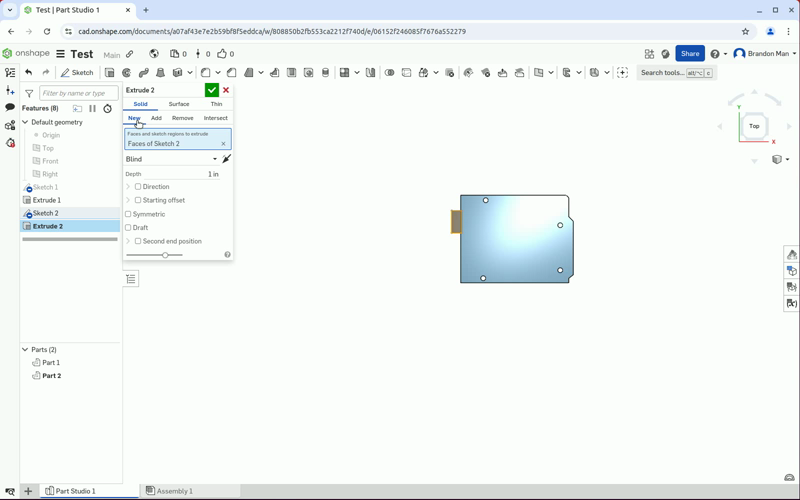
key(tab, 4)
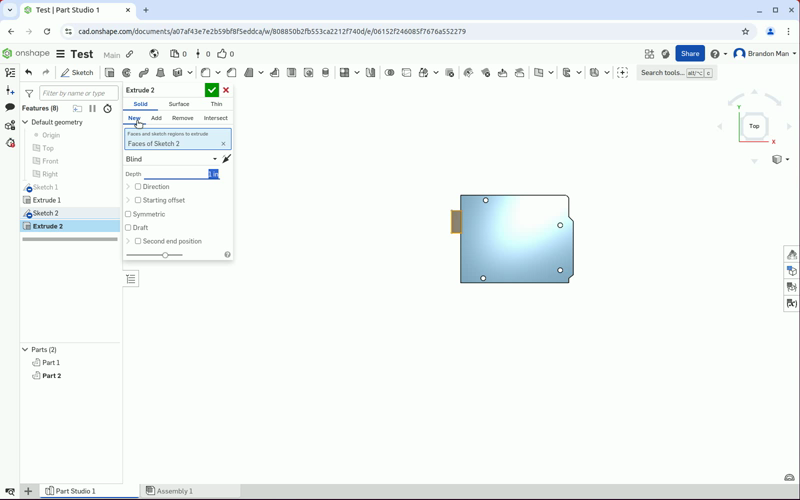
text(2.889)
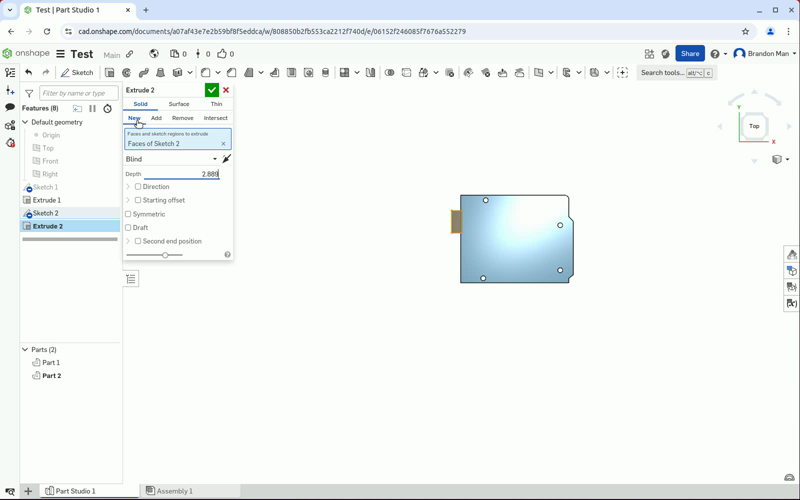
key(enter)
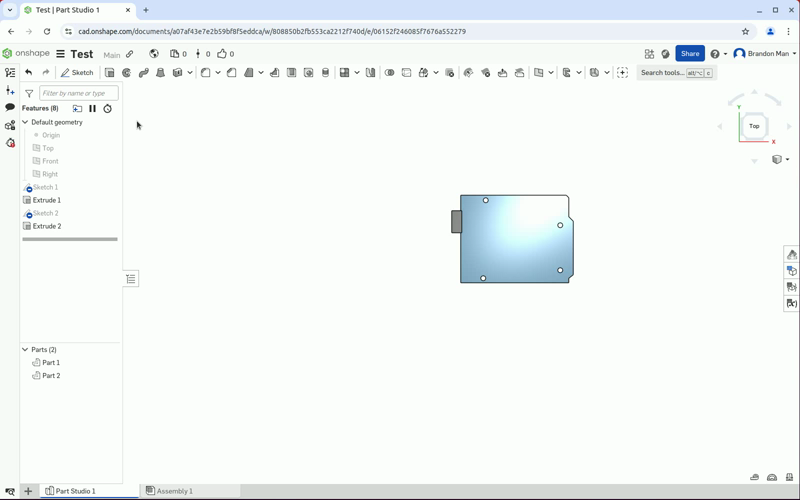
key(shift+h)
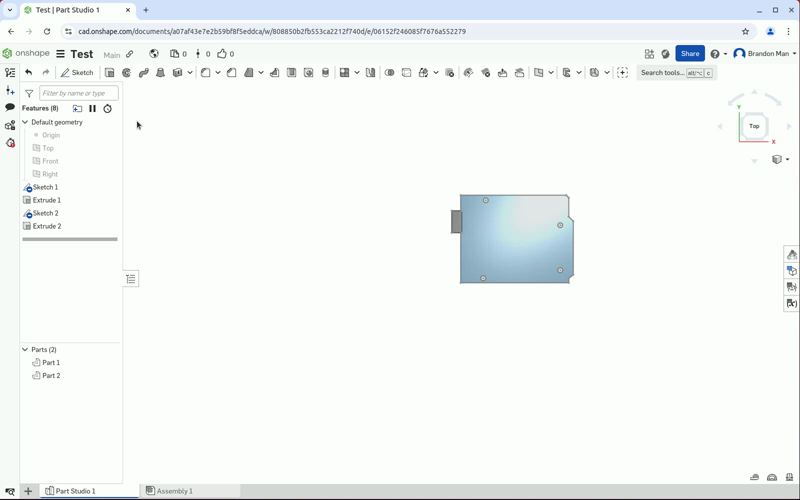
key(shift+h)
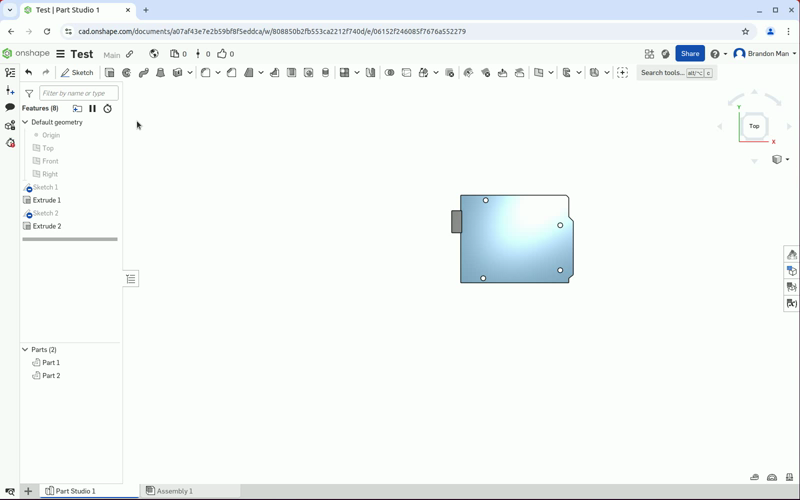
mouse_move(73, 189)
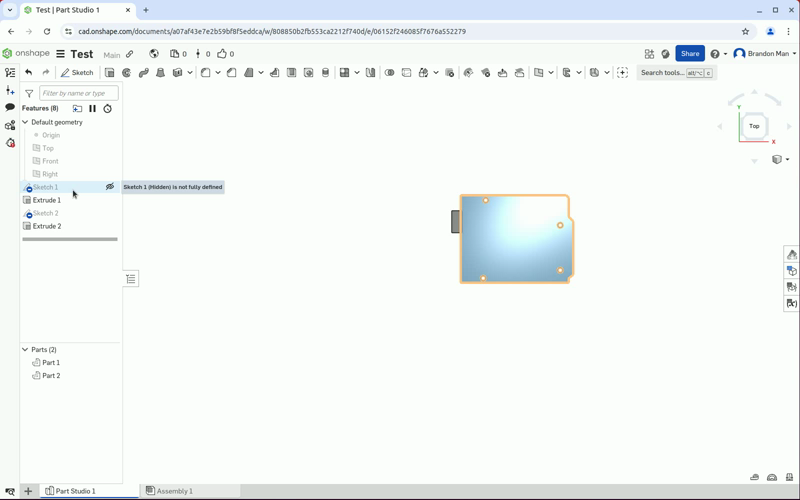
click(73, 189)
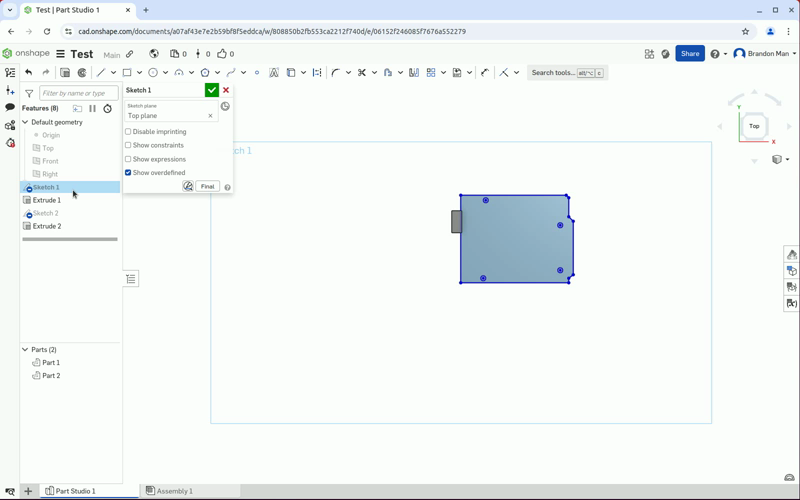
mouse_move(229, 92)
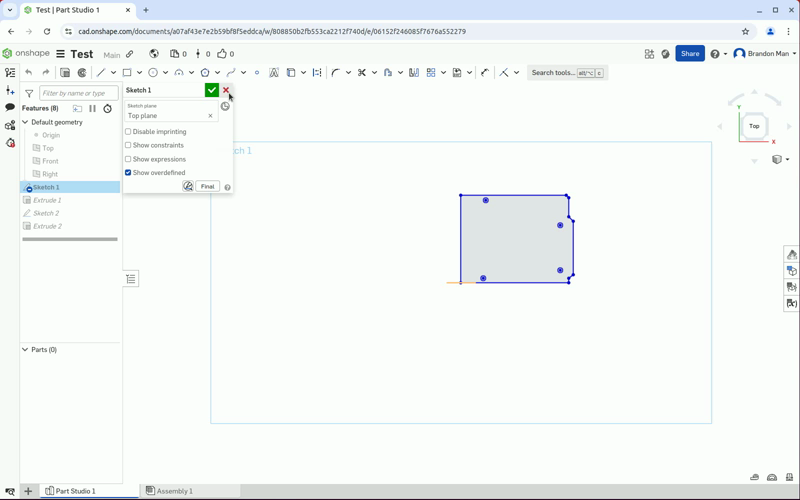
click(229, 92)
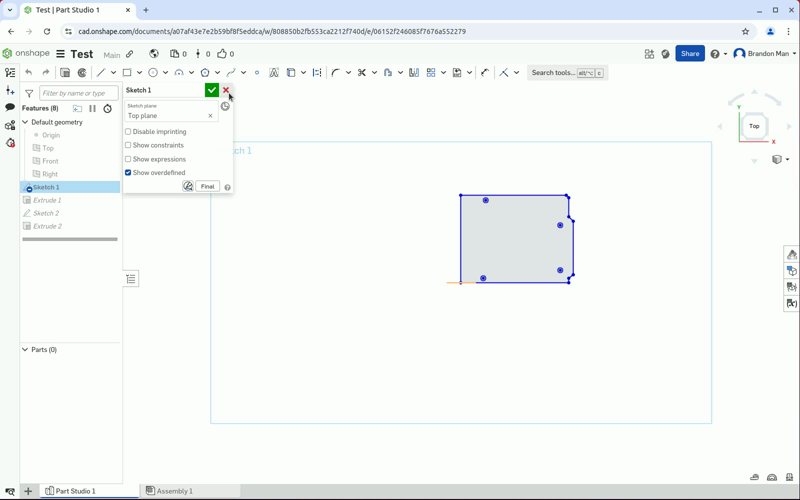
key(shift+s)
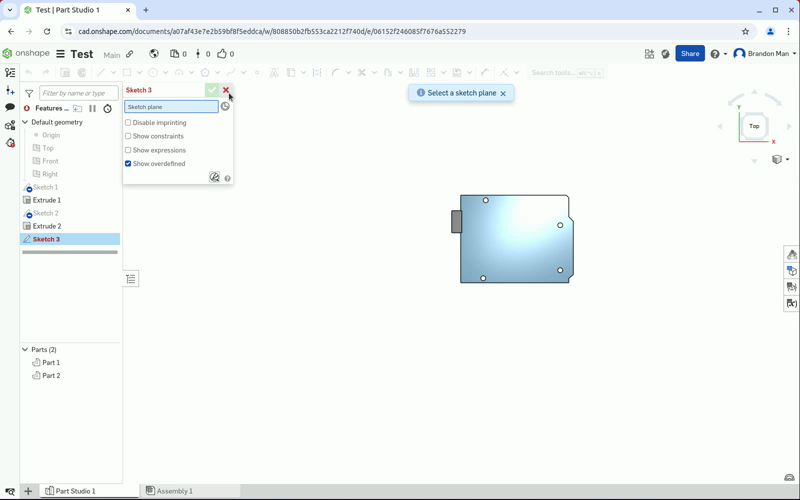
mouse_move(73, 150)
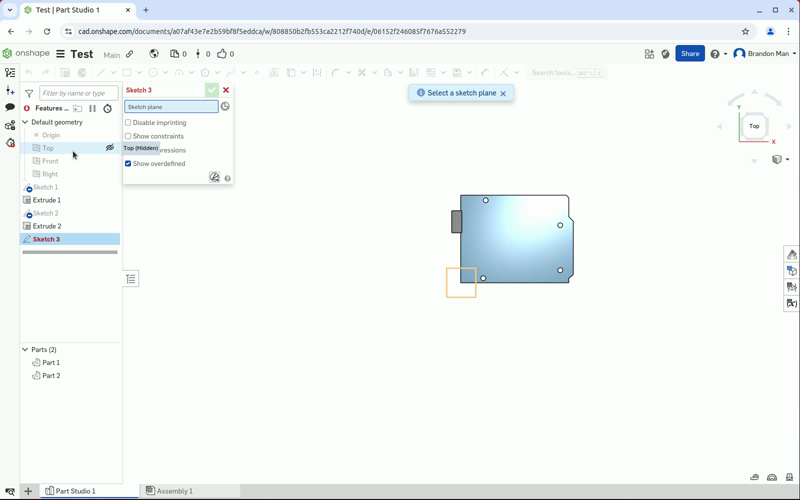
click(73, 150)
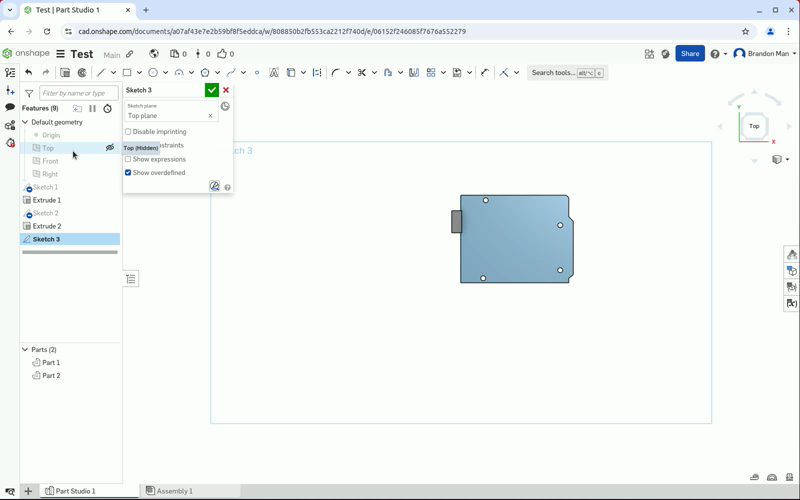
mouse_move(73, 352)
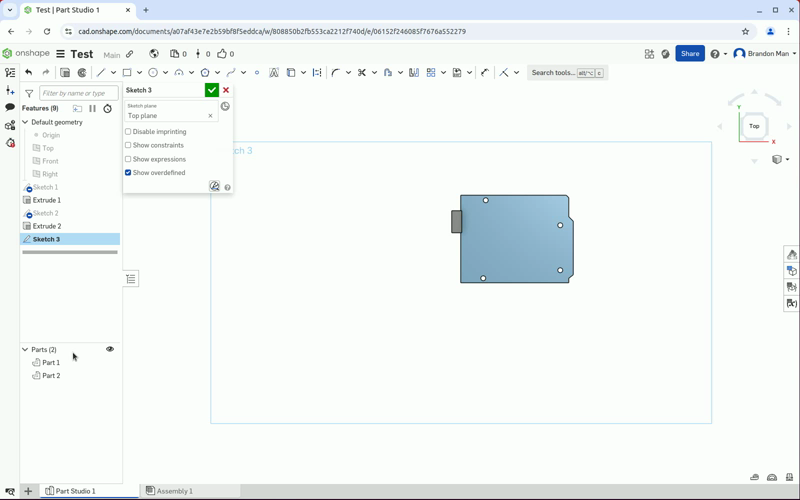
key(y)
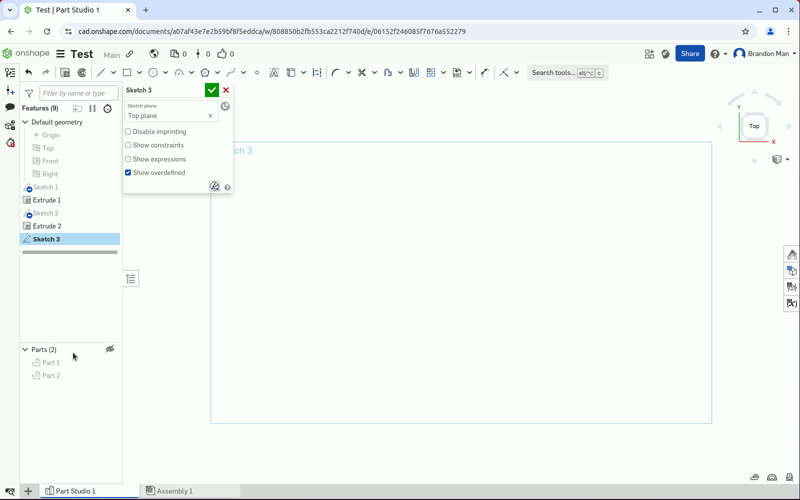
key(l)
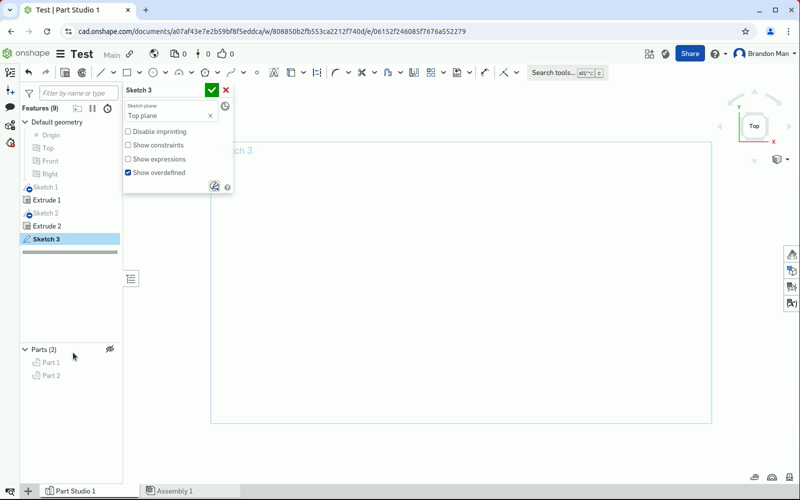
key_down(shift)
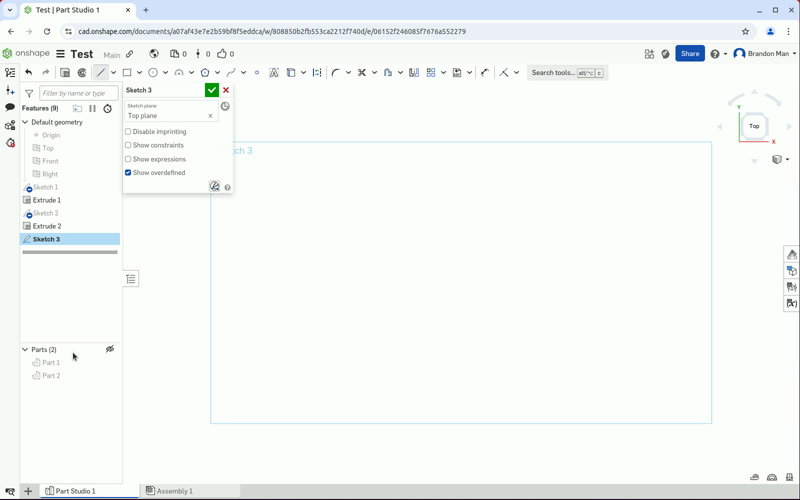
mouse_move(460, 232)
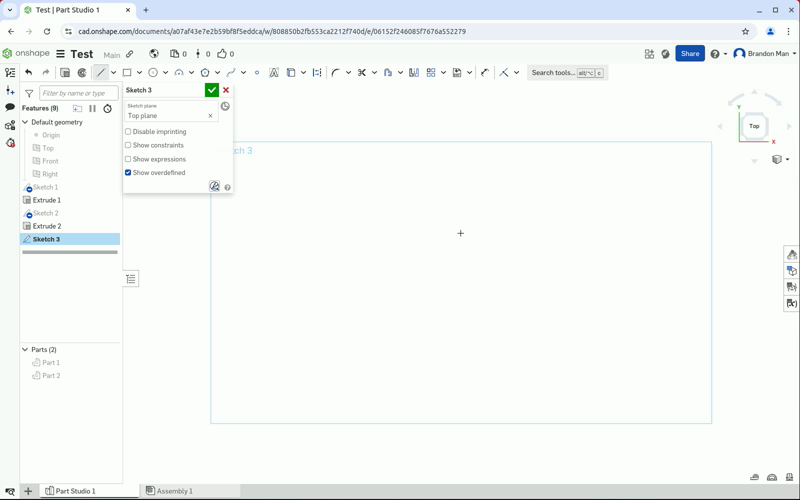
click(460, 232)
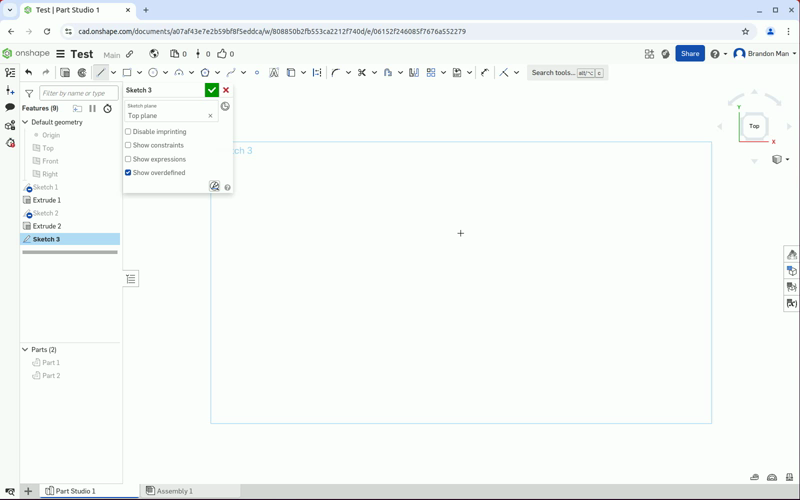
key_up(shift)
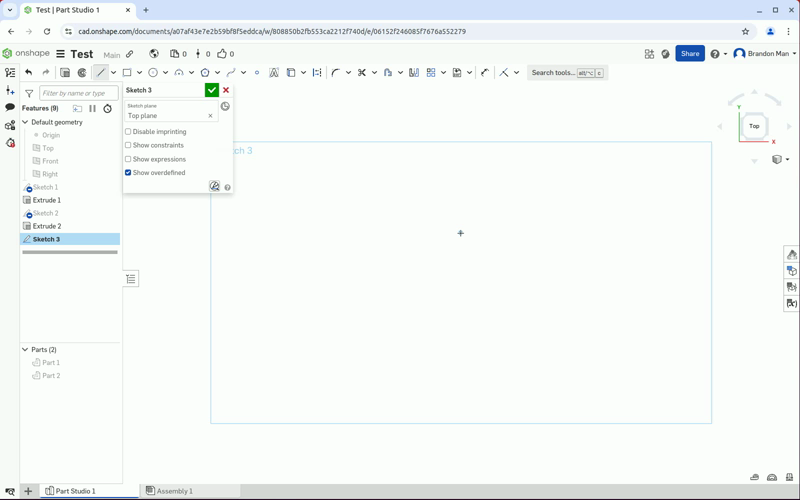
key_down(shift)
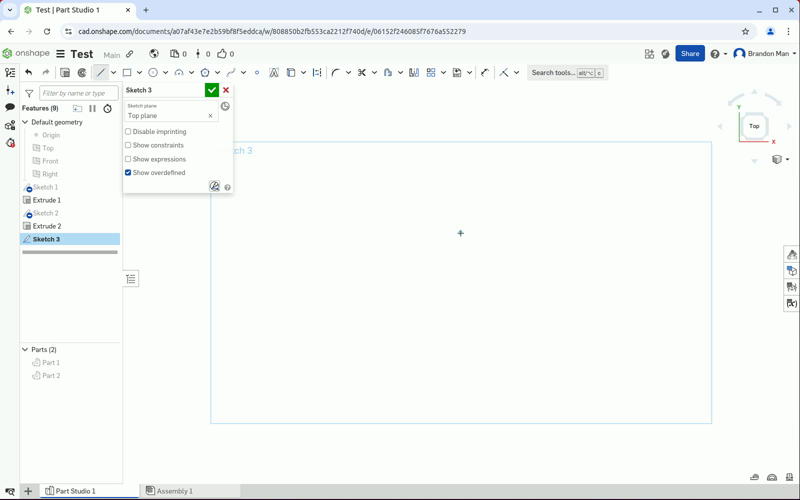
mouse_move(490, 232)
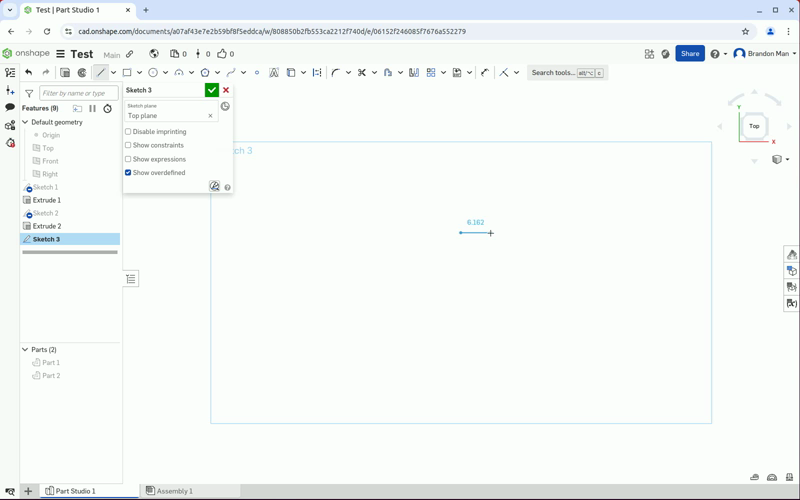
mouse_move(478, 232)
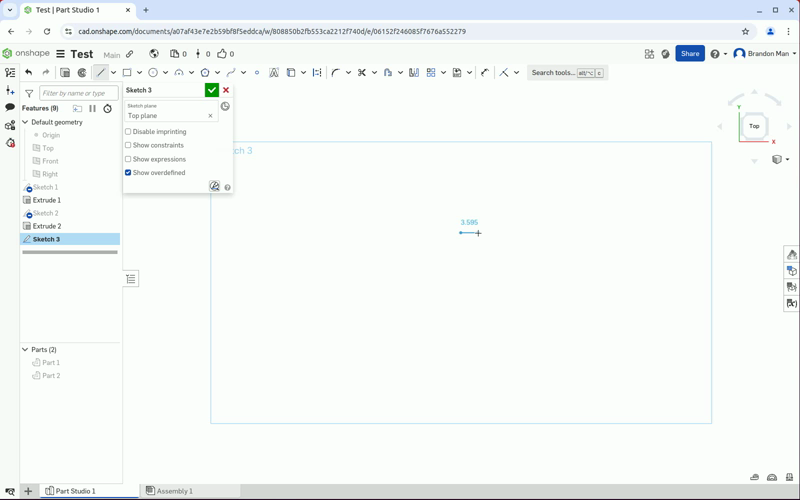
click(478, 232)
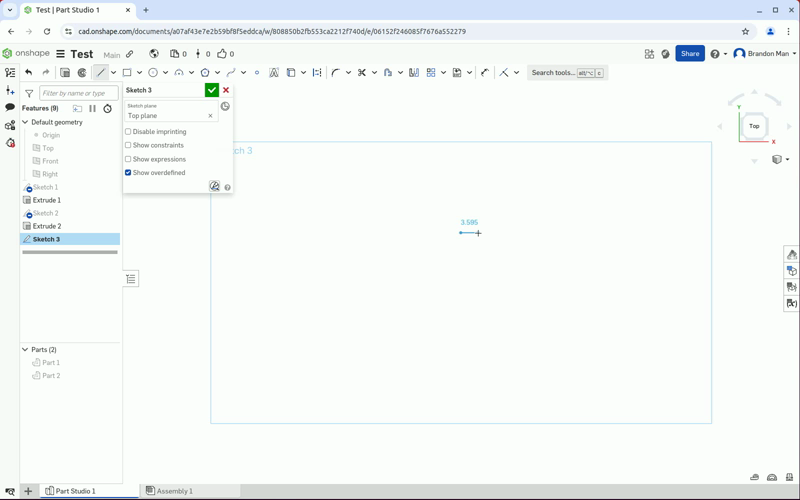
key_up(shift)
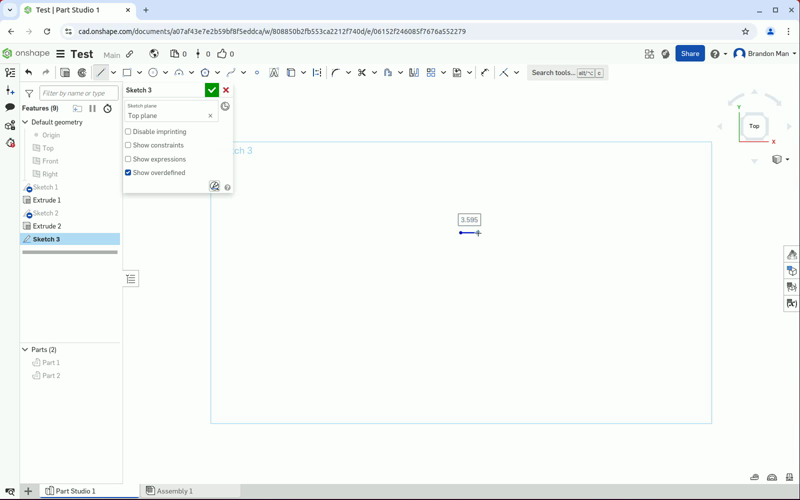
key_down(shift)
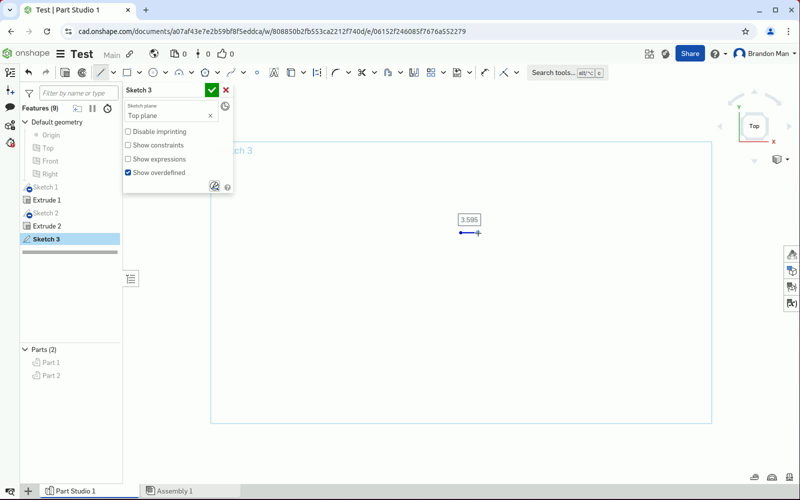
mouse_move(508, 232)
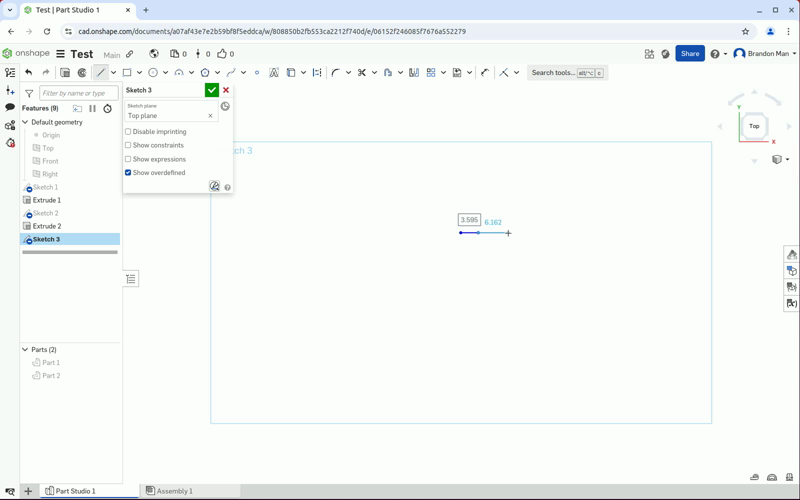
mouse_move(478, 210)
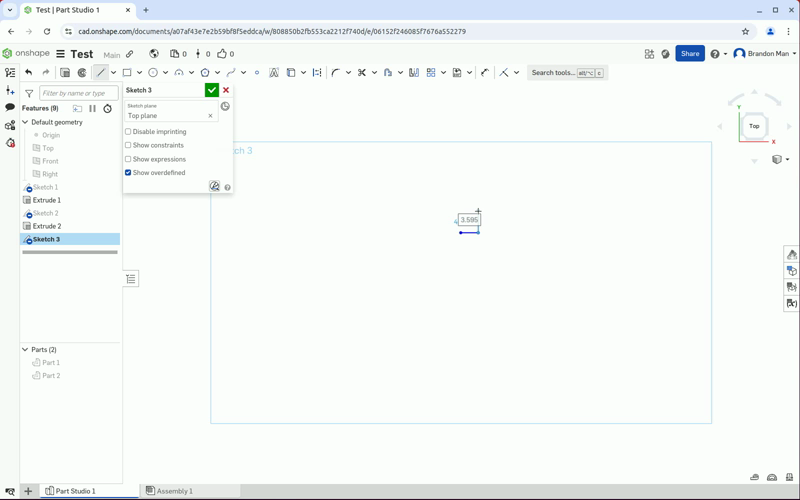
click(478, 210)
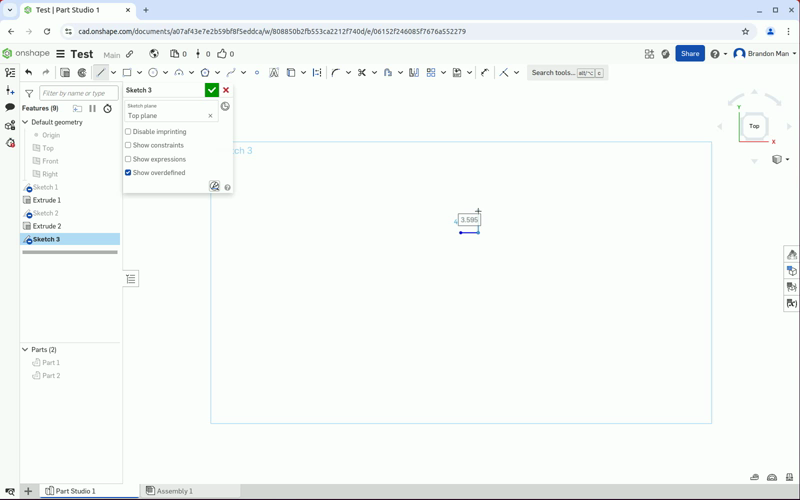
key_up(shift)
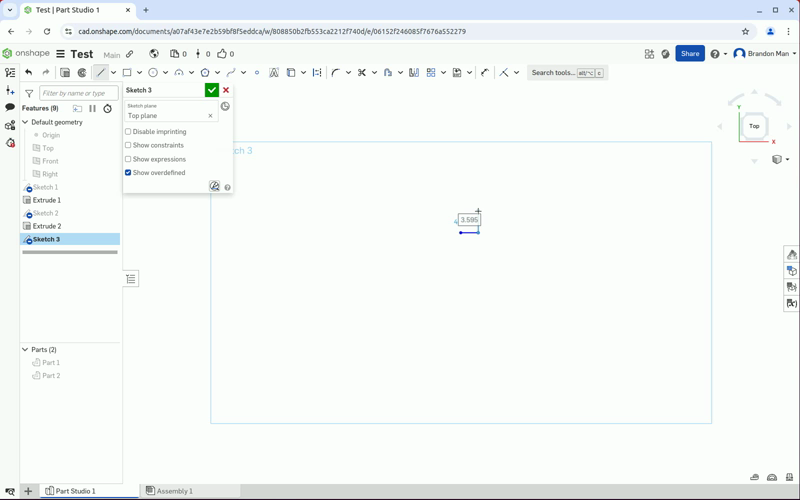
key_down(shift)
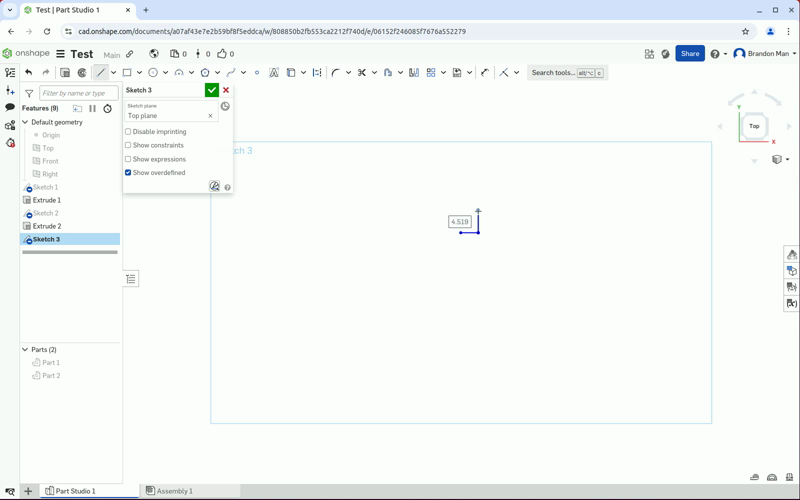
mouse_move(508, 210)
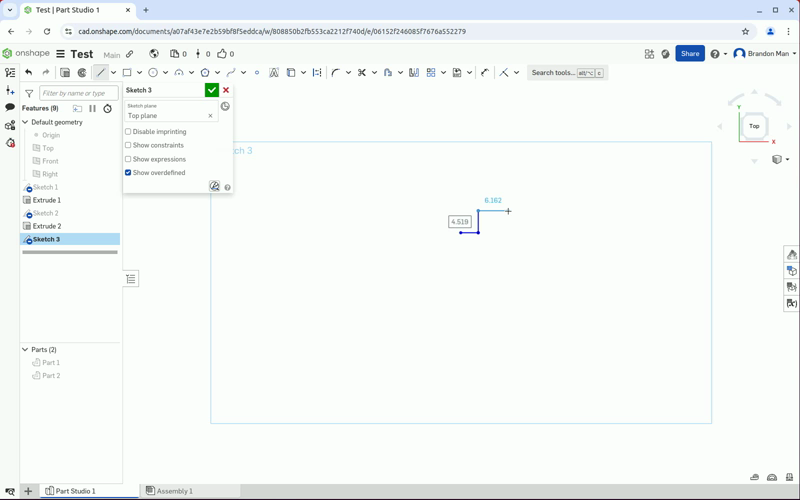
mouse_move(460, 210)
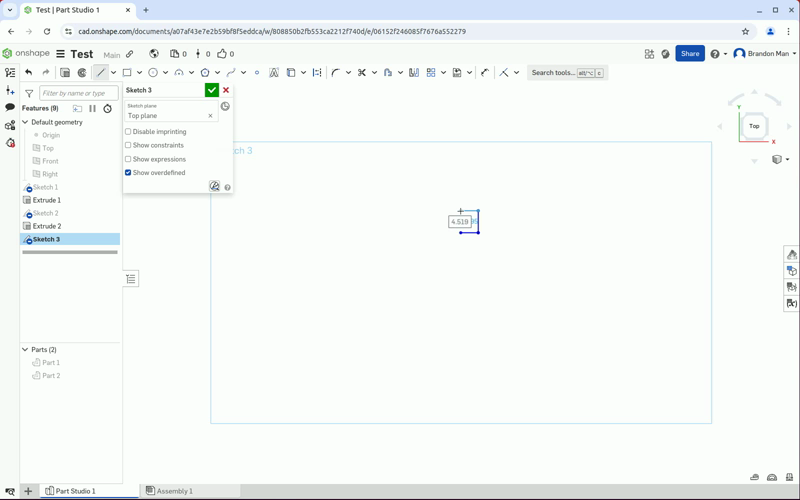
click(460, 210)
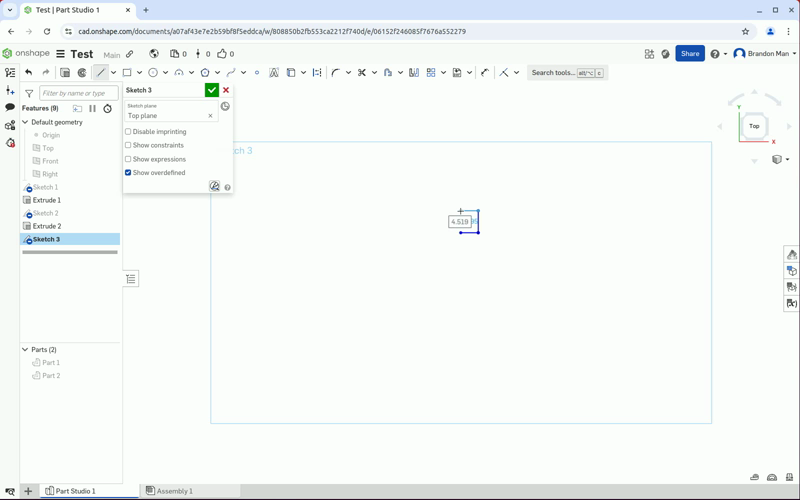
key_up(shift)
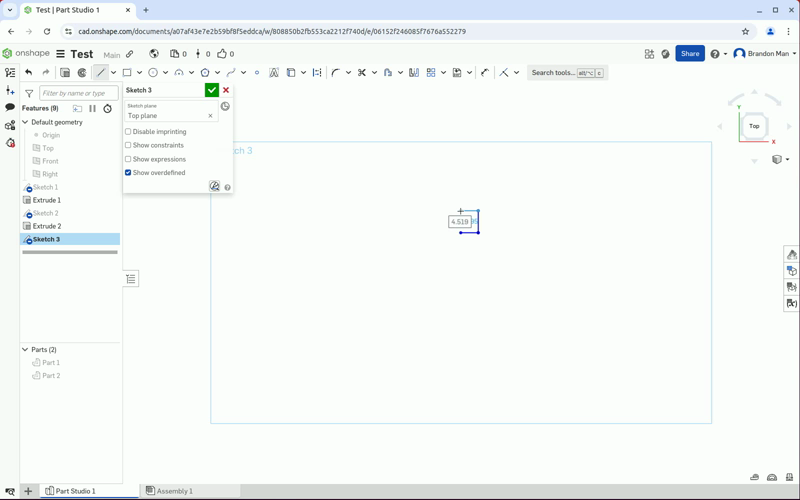
mouse_move(490, 210)
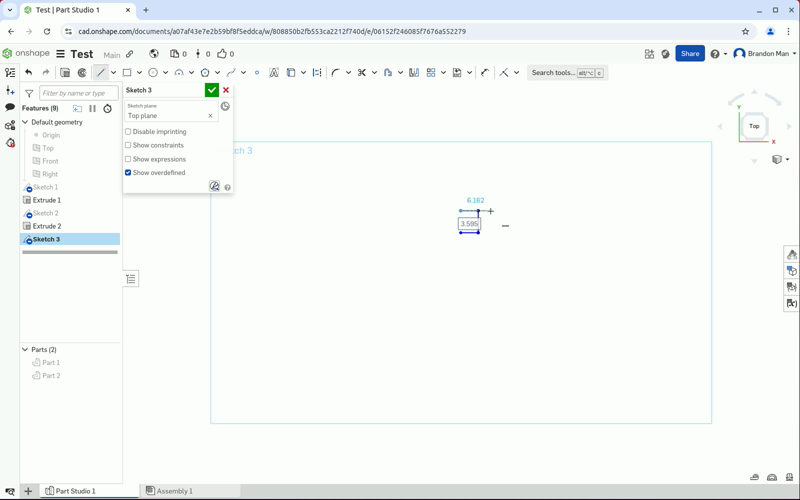
key_down(shift)
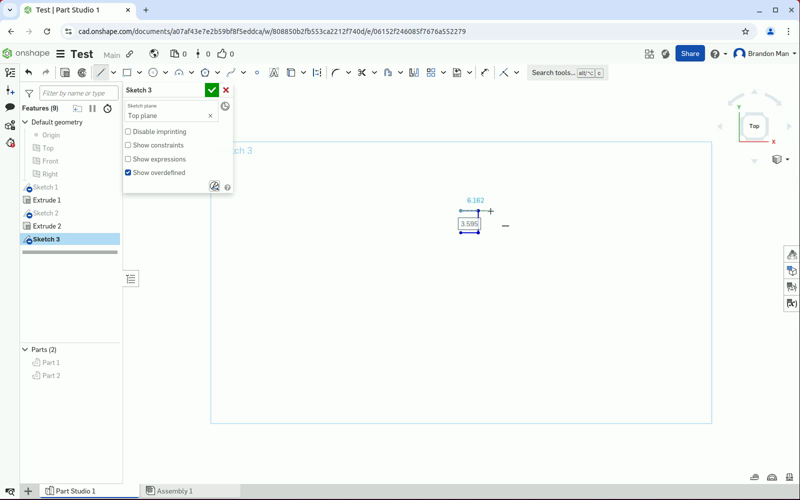
mouse_move(460, 232)
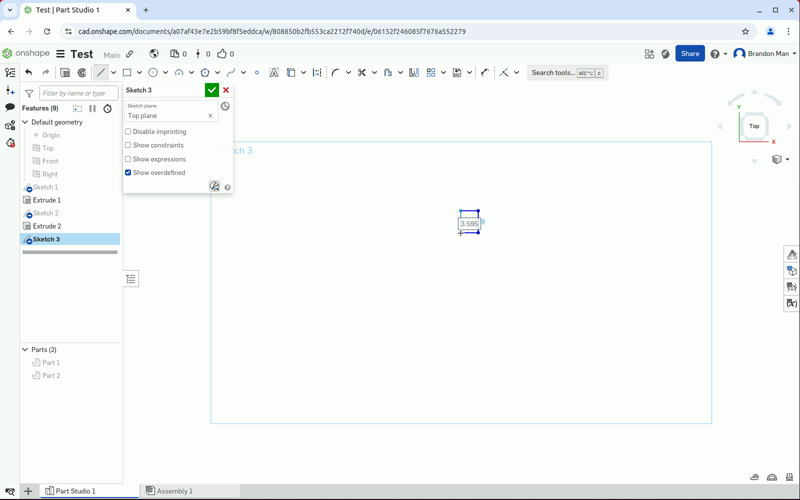
key_up(shift)
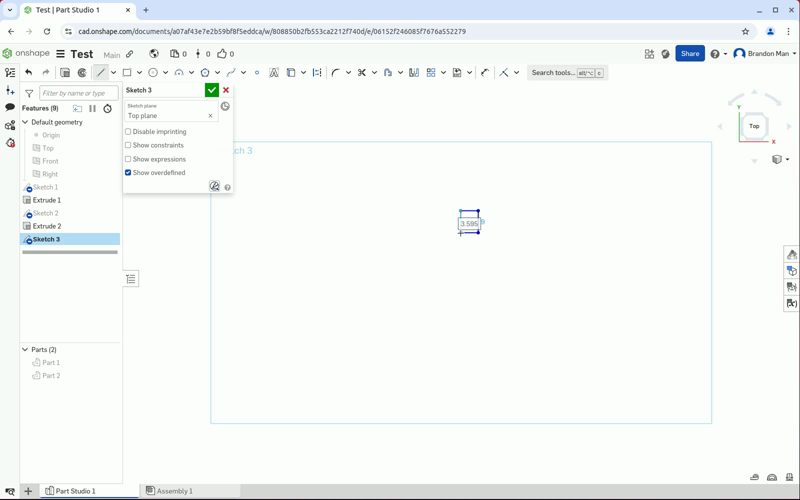
click(460, 232)
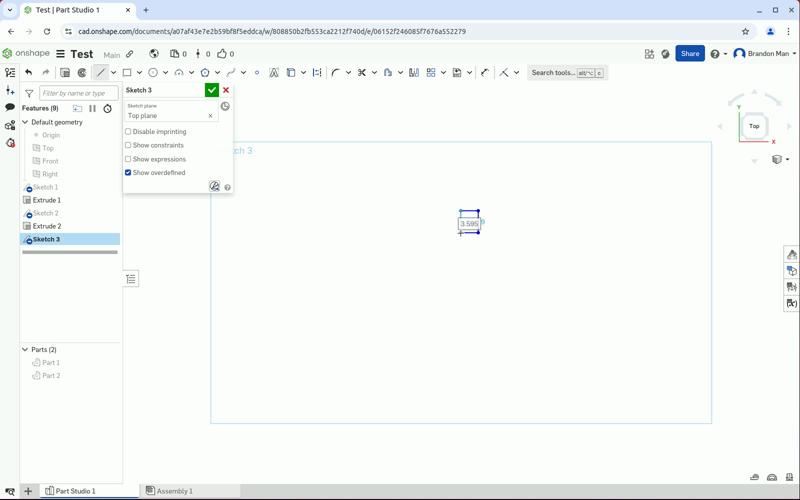
key(esc)
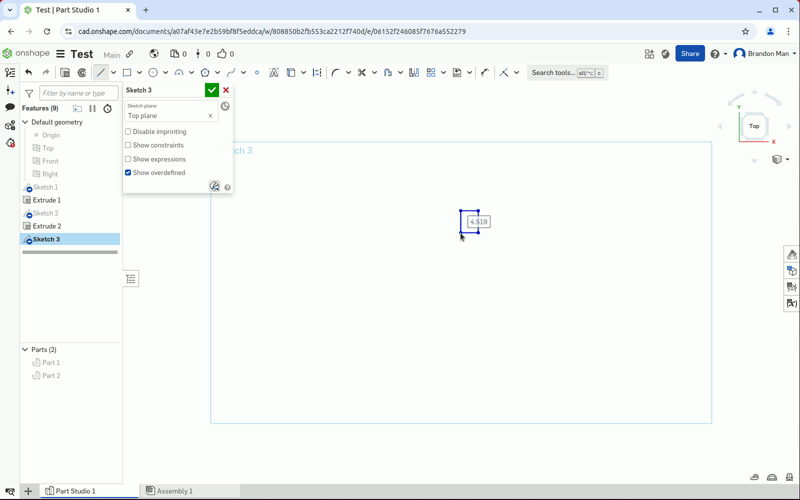
mouse_move(472, 220)
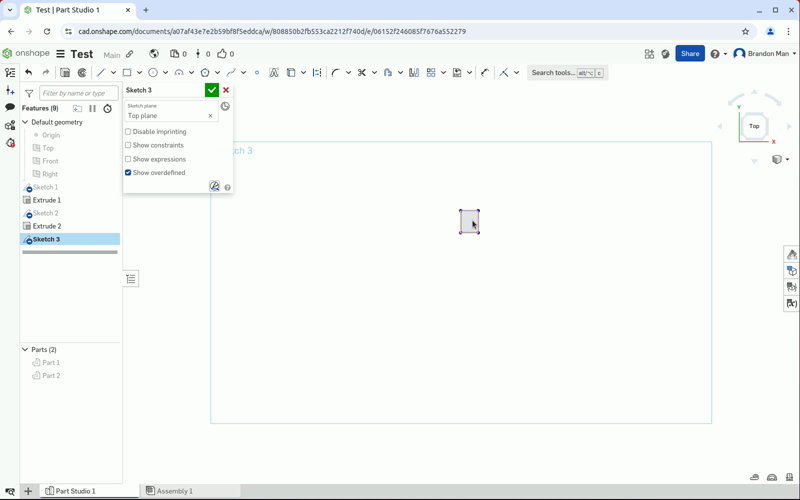
scroll(6)
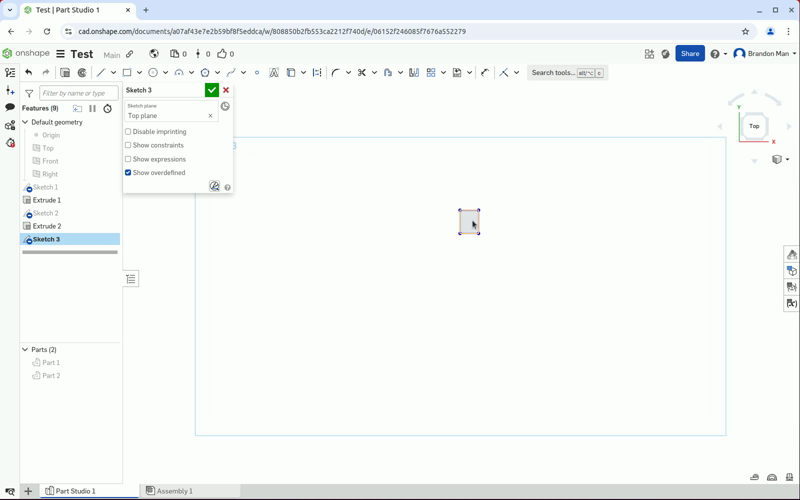
scroll(6)
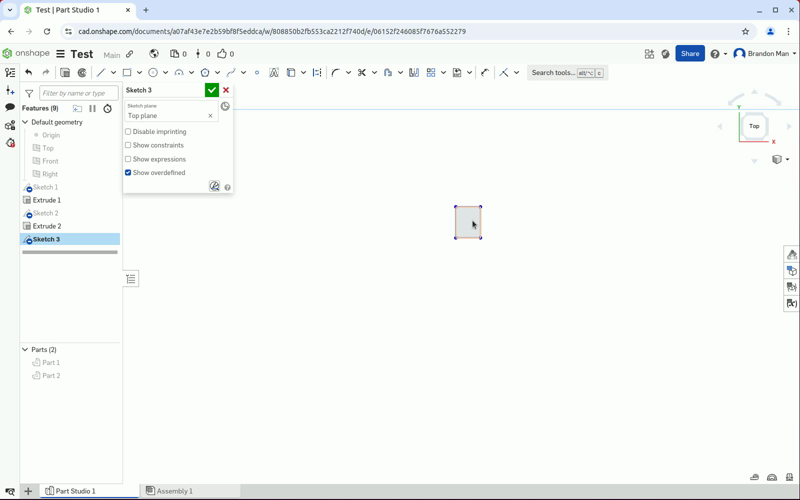
scroll(6)
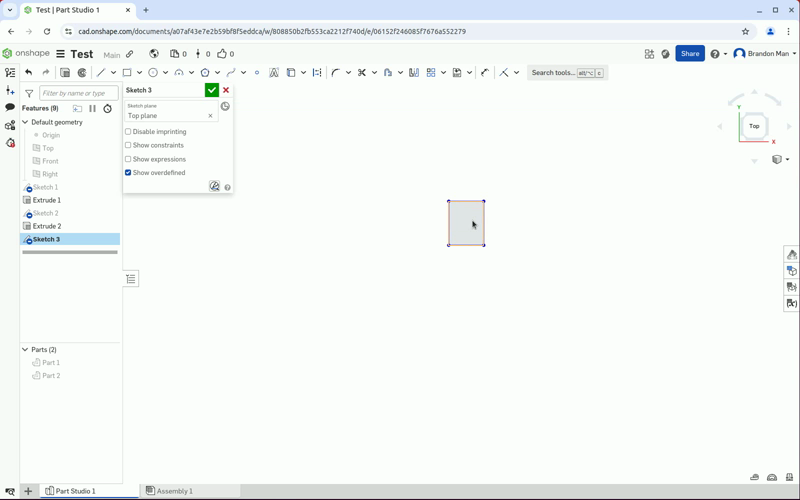
scroll(6)
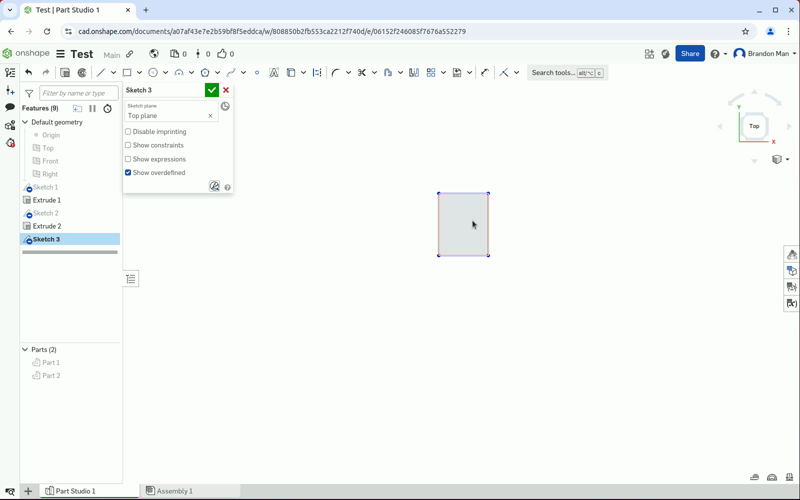
scroll(6)
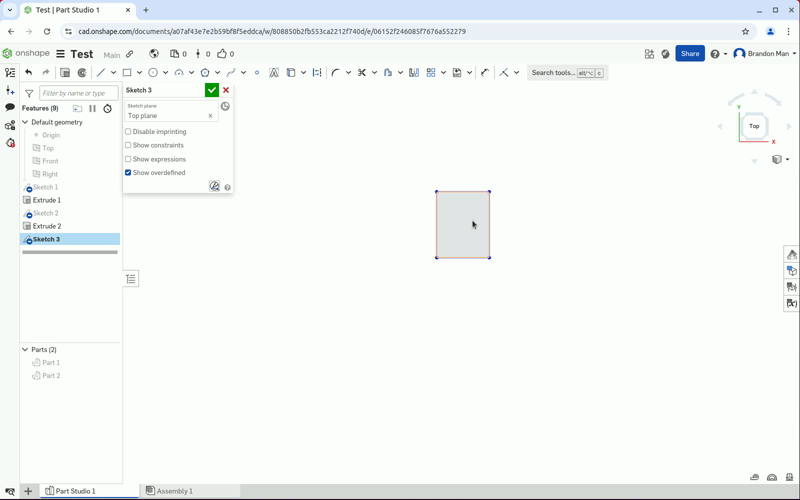
scroll(6)
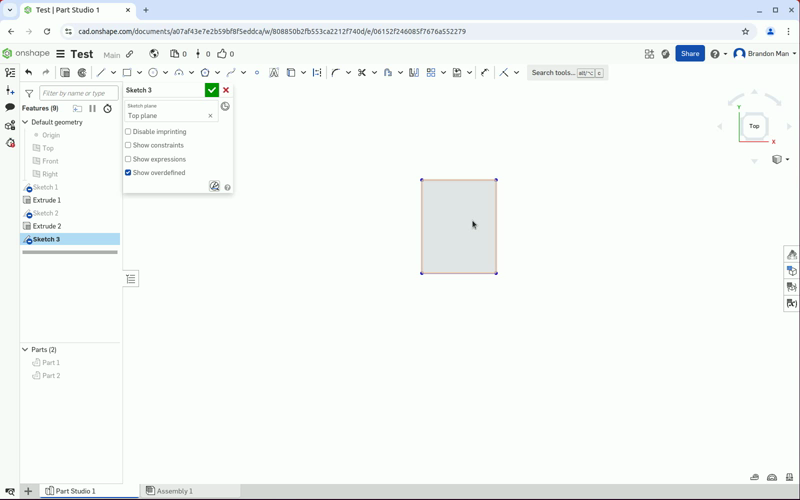
scroll(6)
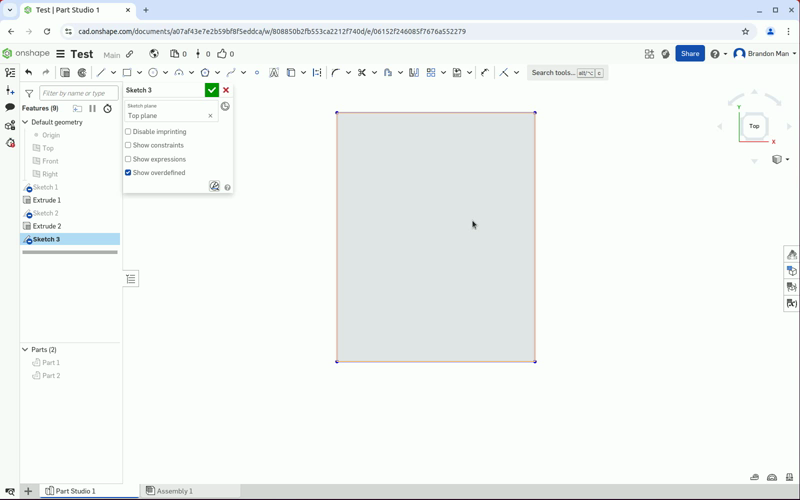
click(472, 220)
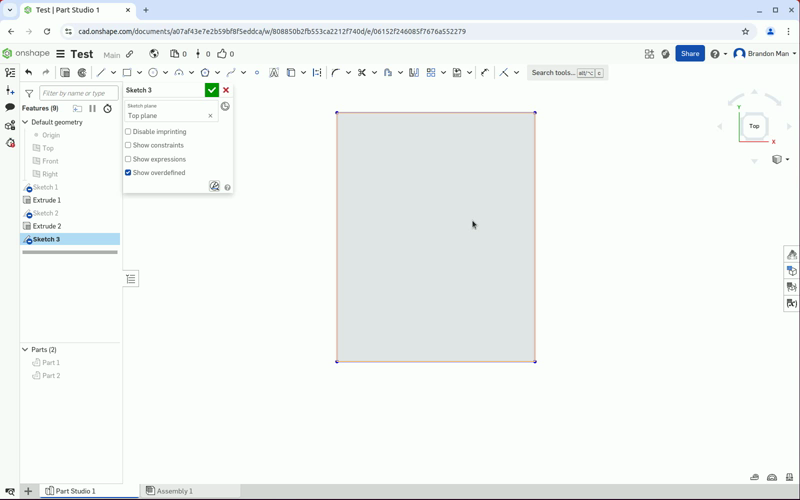
scroll(-6)
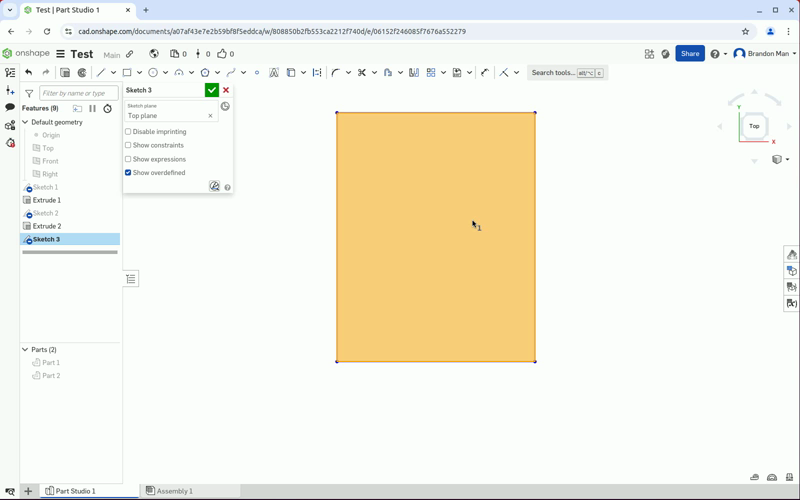
scroll(-6)
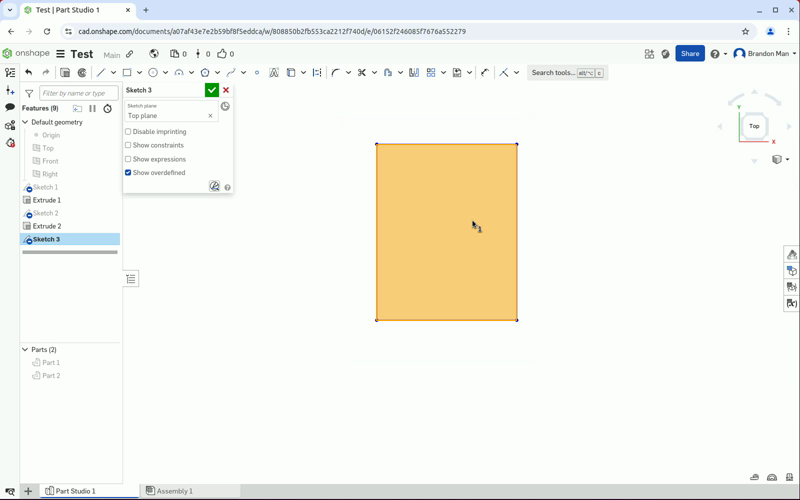
scroll(-6)
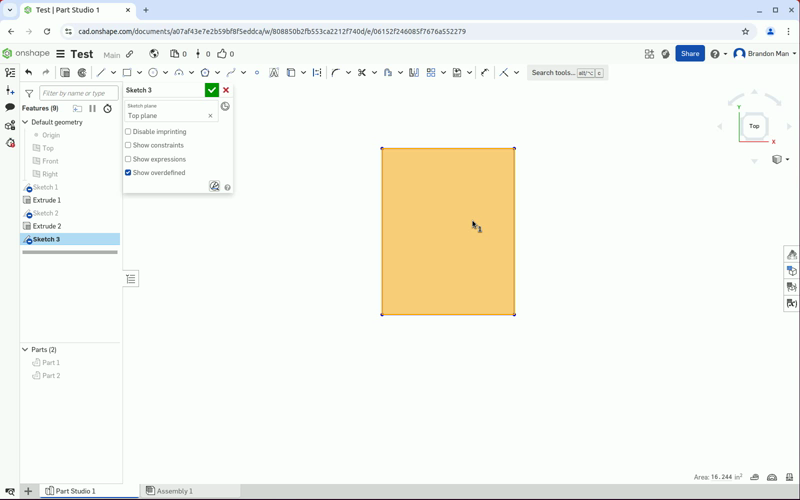
scroll(-6)
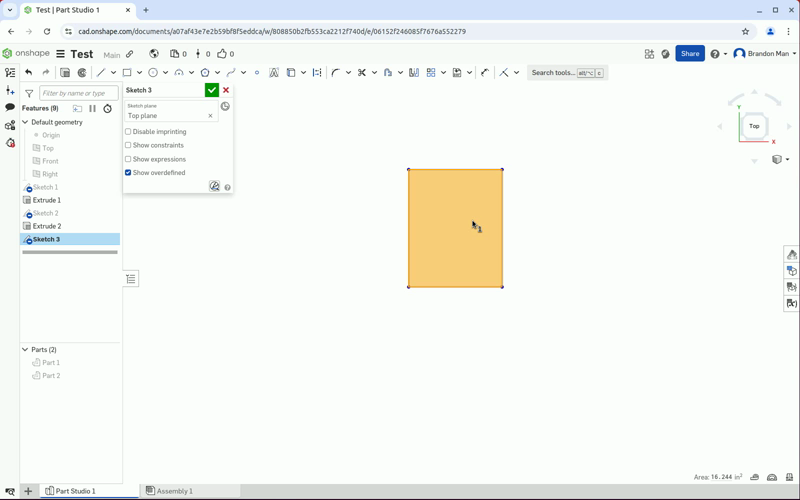
scroll(-6)
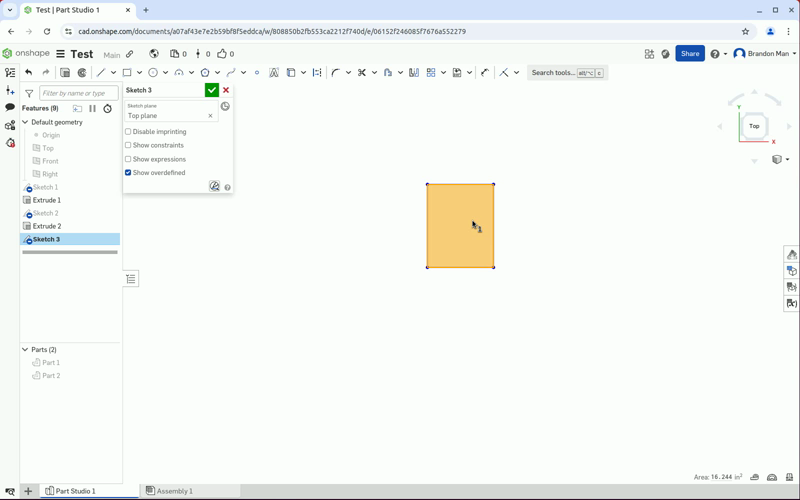
scroll(-6)
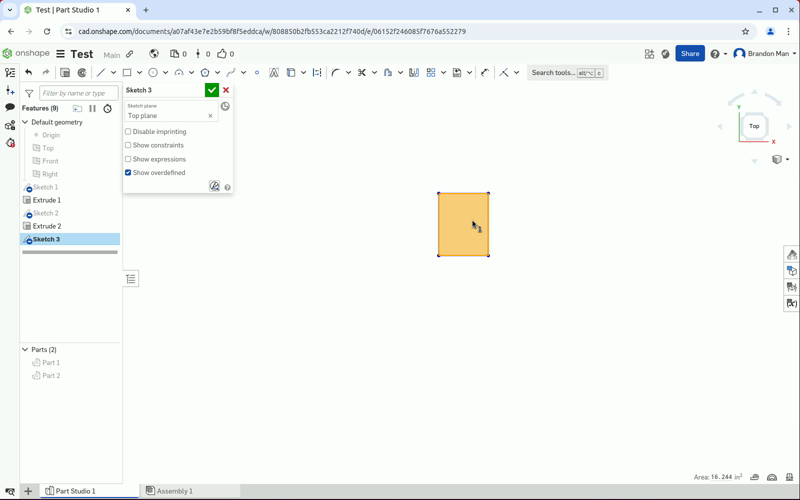
scroll(-6)
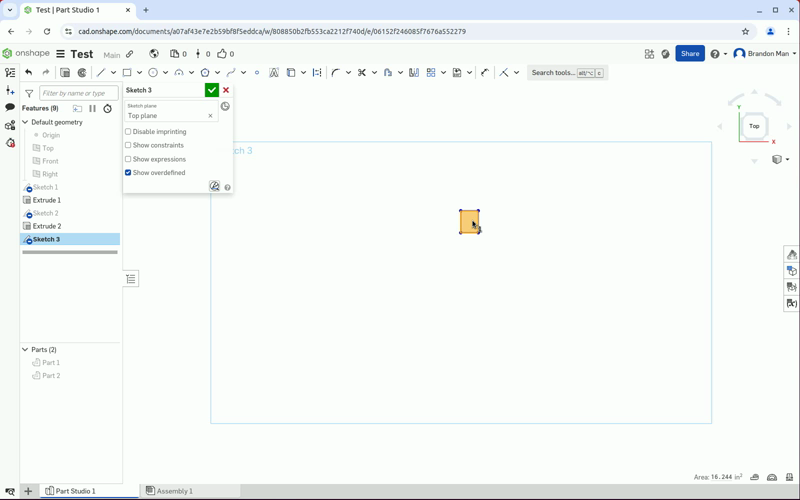
mouse_move(73, 352)
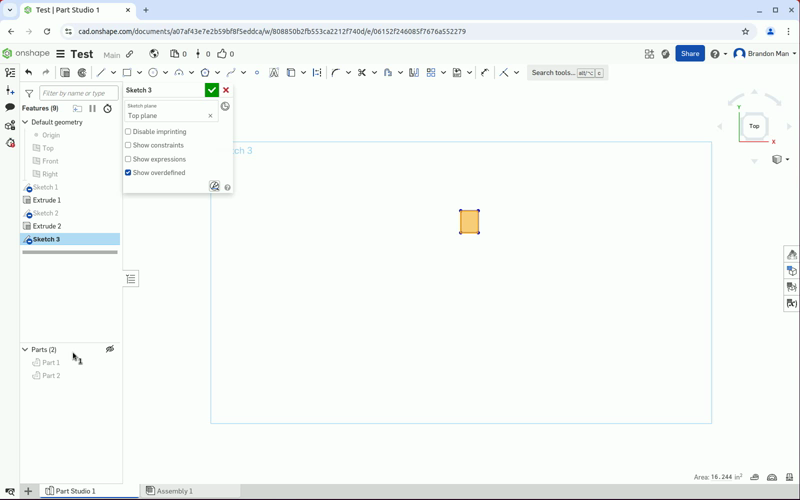
key(shift+y)
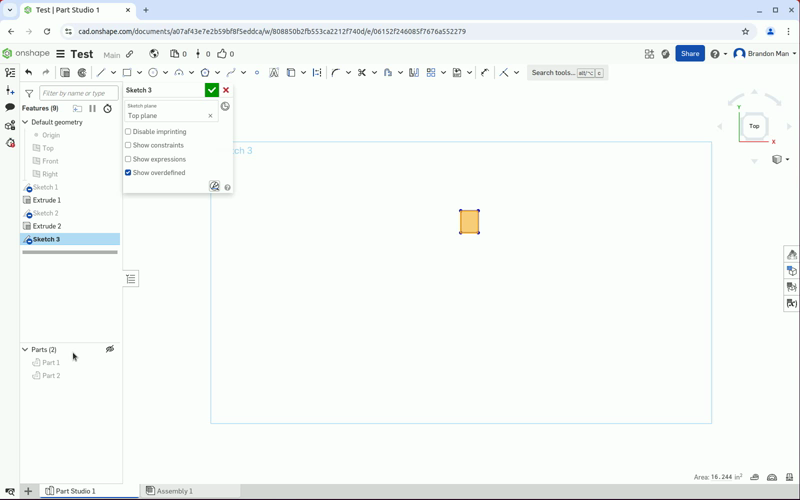
key(shift+e)
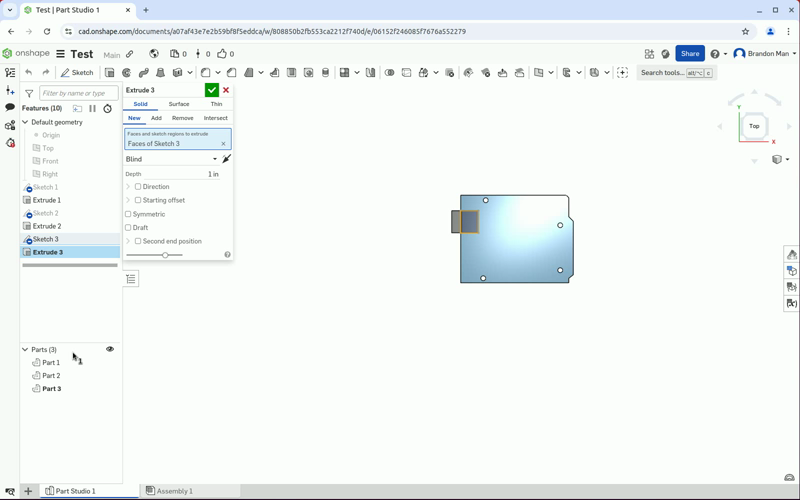
mouse_move(143, 106)
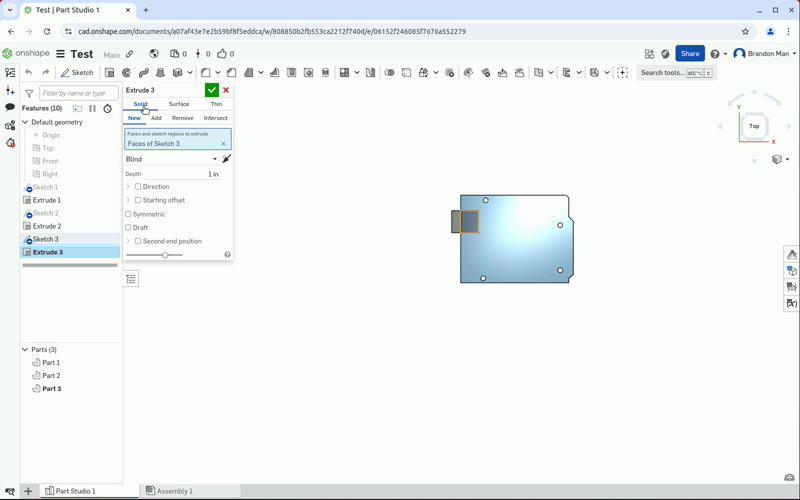
click(143, 106)
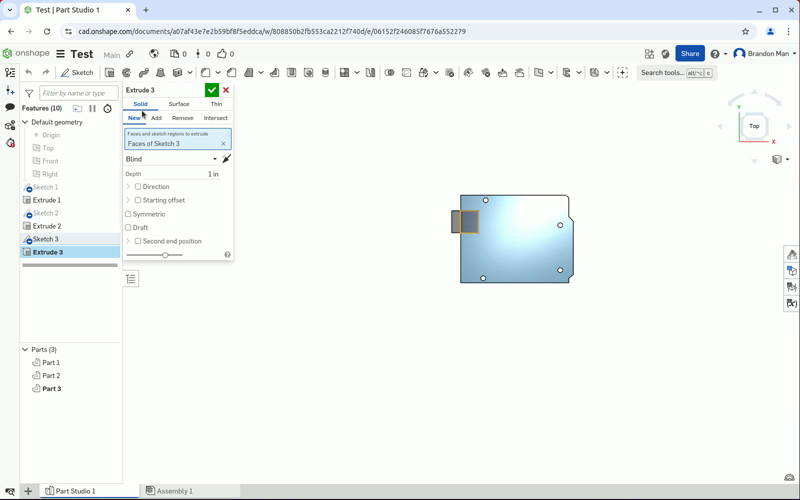
mouse_move(137, 120)
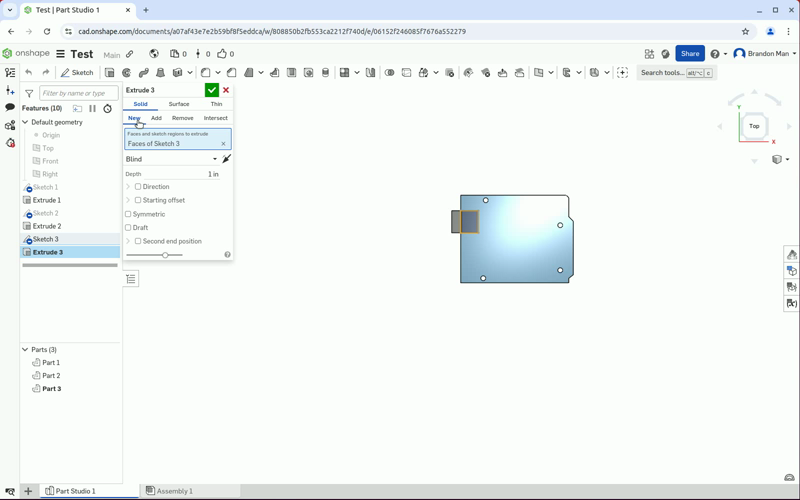
click(137, 120)
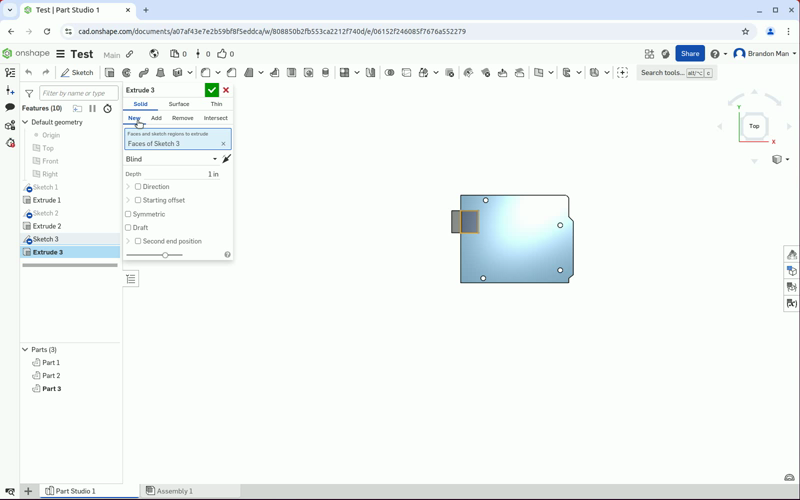
key(tab, 4)
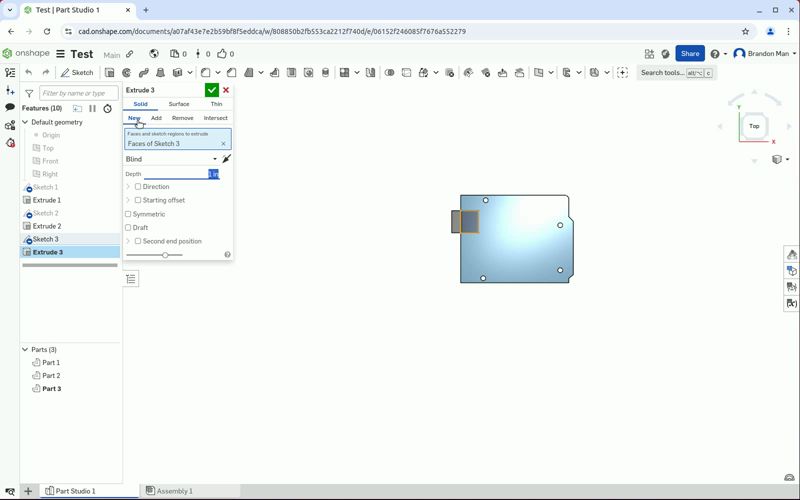
text(2.889)
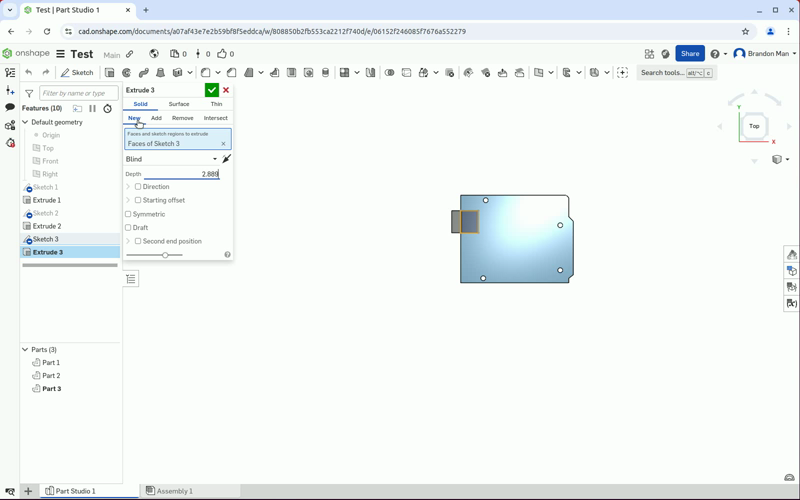
key(enter)
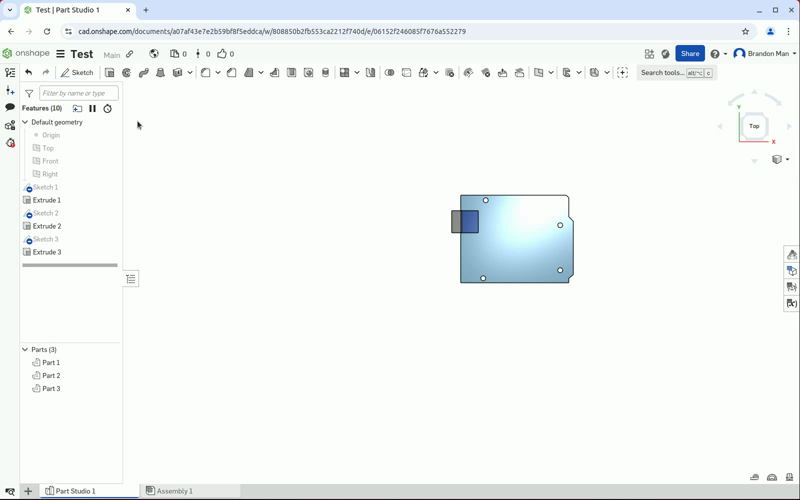
key(shift+h)
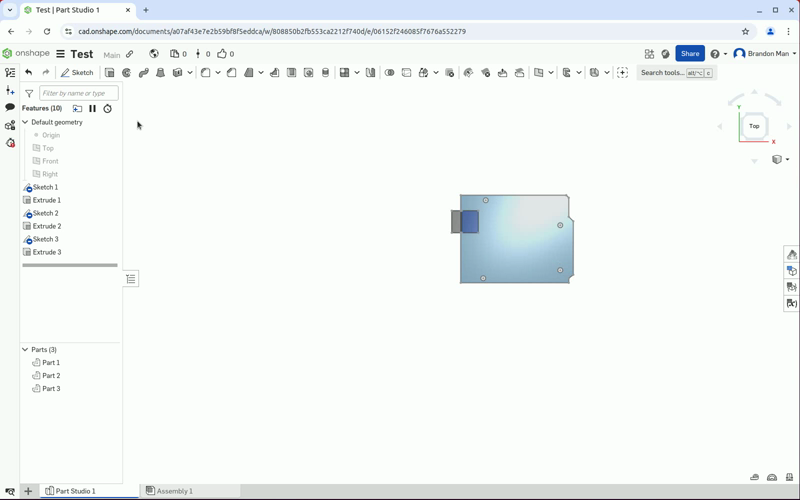
key(shift+h)
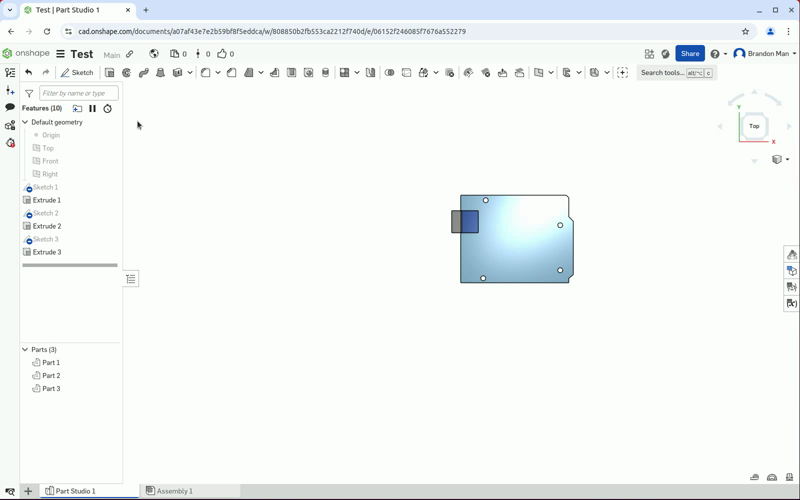
mouse_move(73, 189)
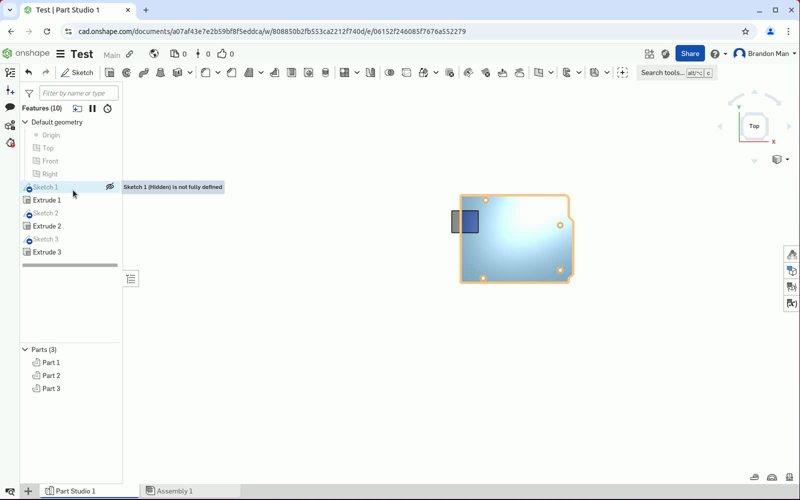
click(73, 189)
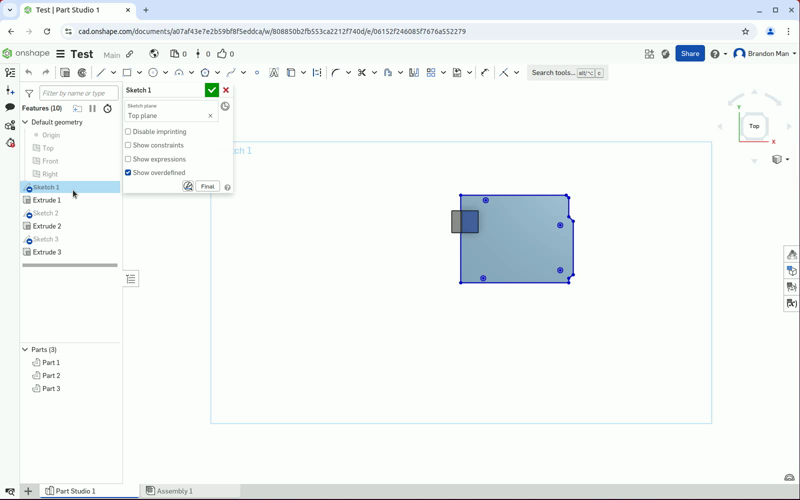
mouse_move(229, 92)
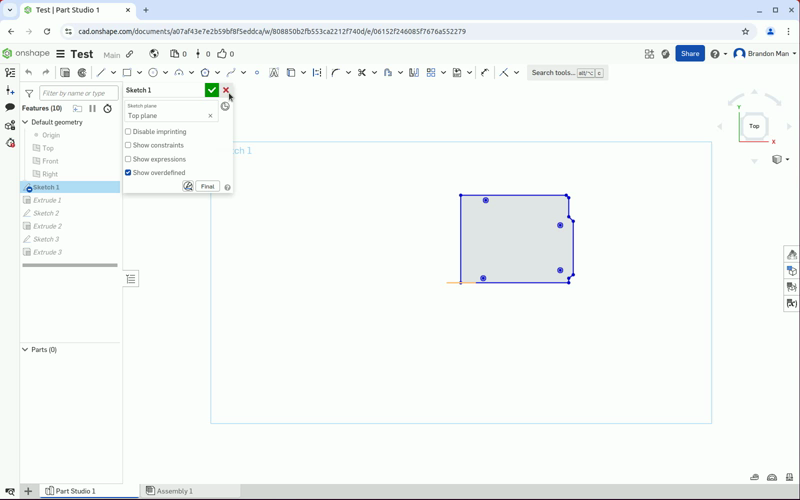
click(229, 92)
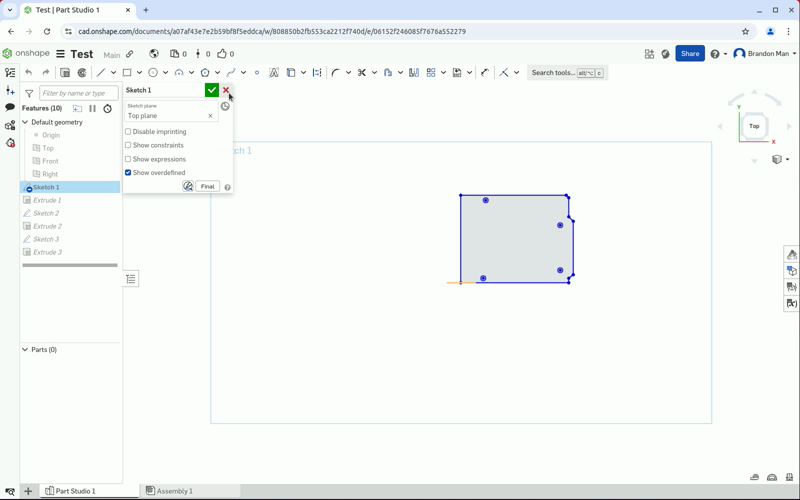
key(shift+s)
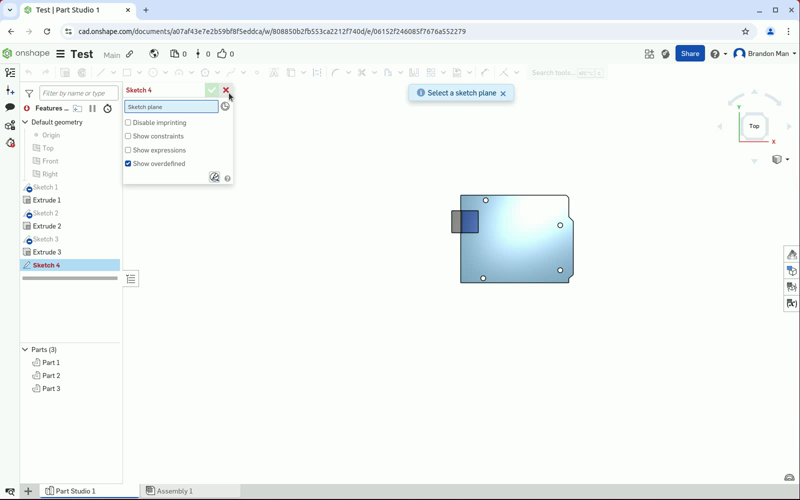
mouse_move(73, 150)
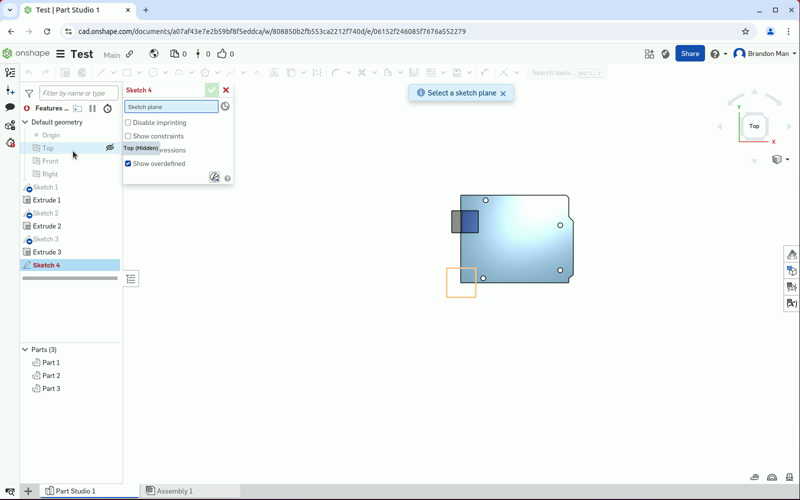
click(73, 150)
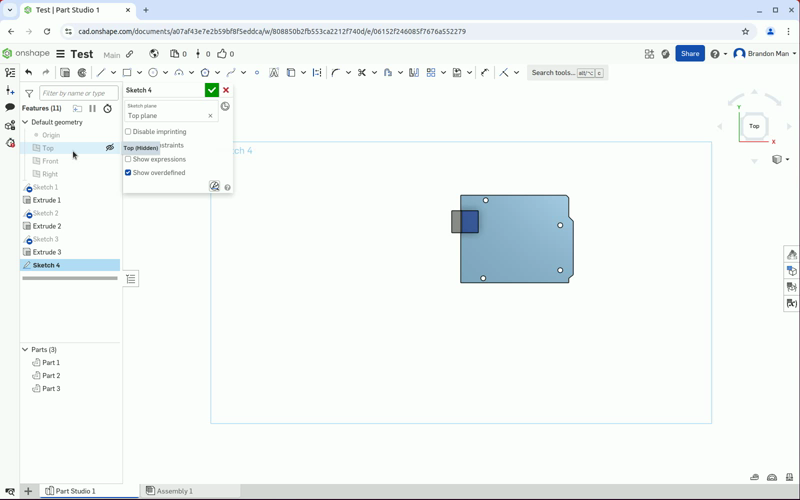
mouse_move(73, 352)
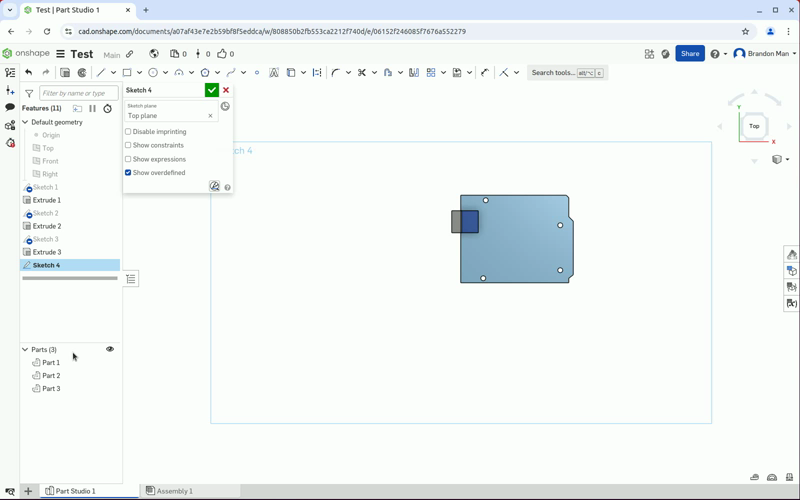
key(y)
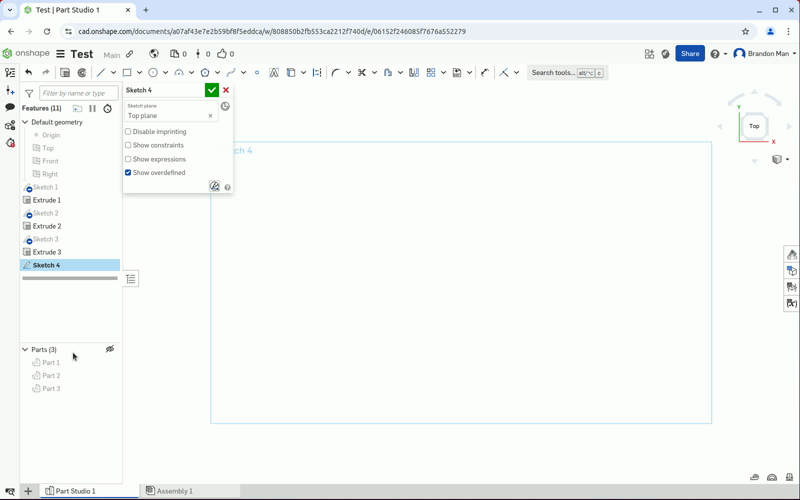
key(l)
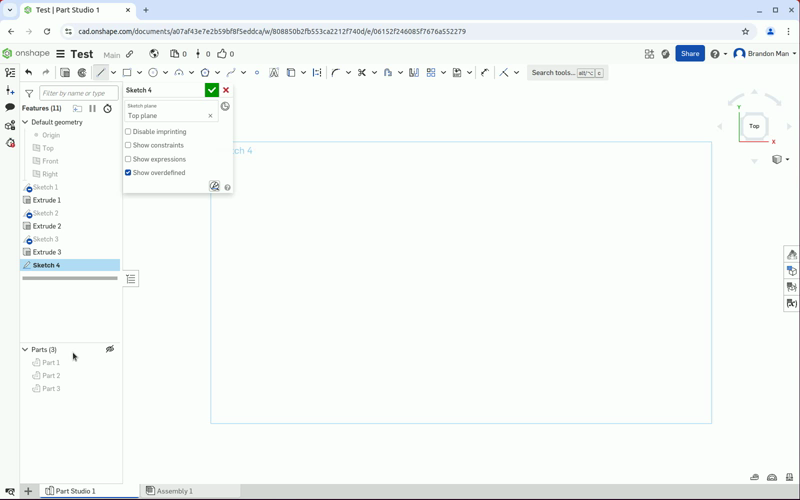
key_down(shift)
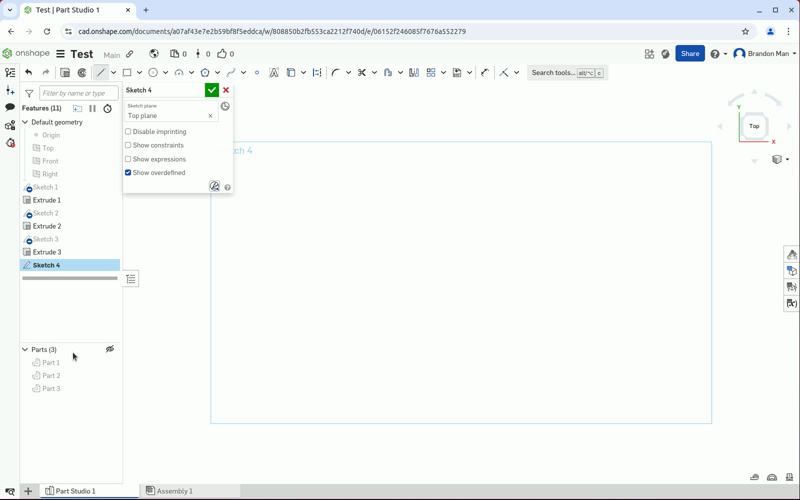
mouse_move(454, 276)
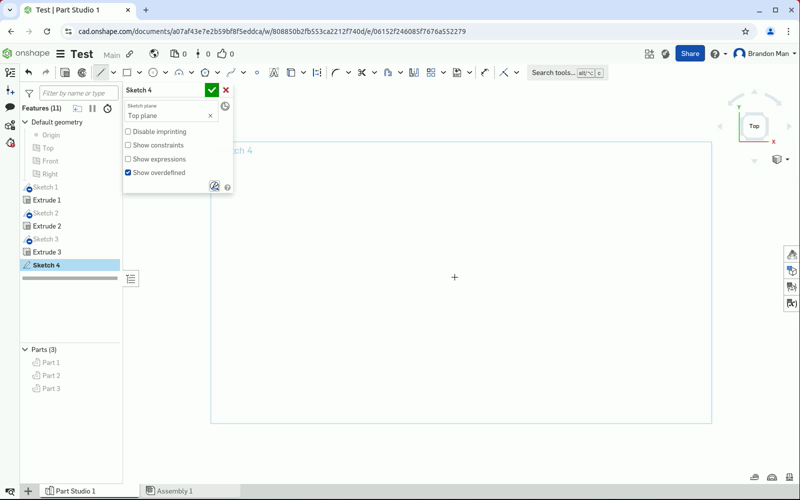
click(454, 276)
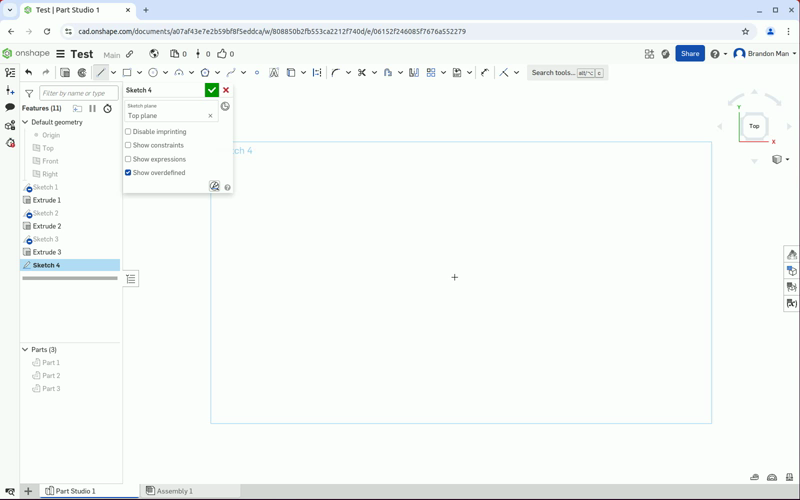
key_up(shift)
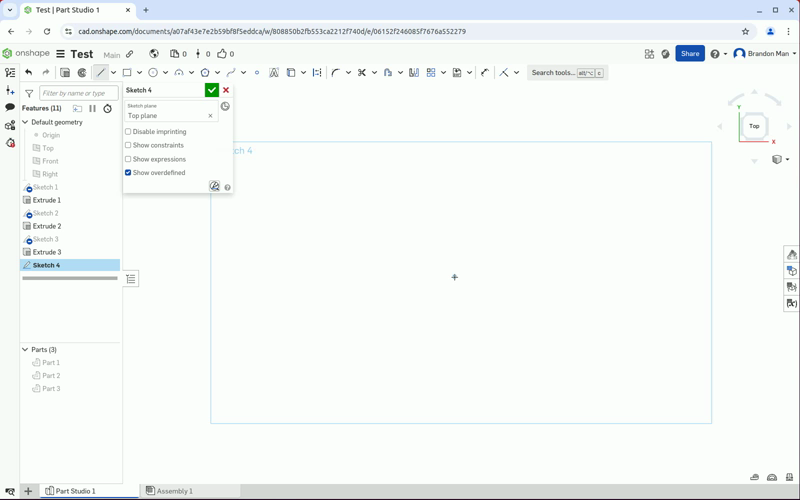
key_down(shift)
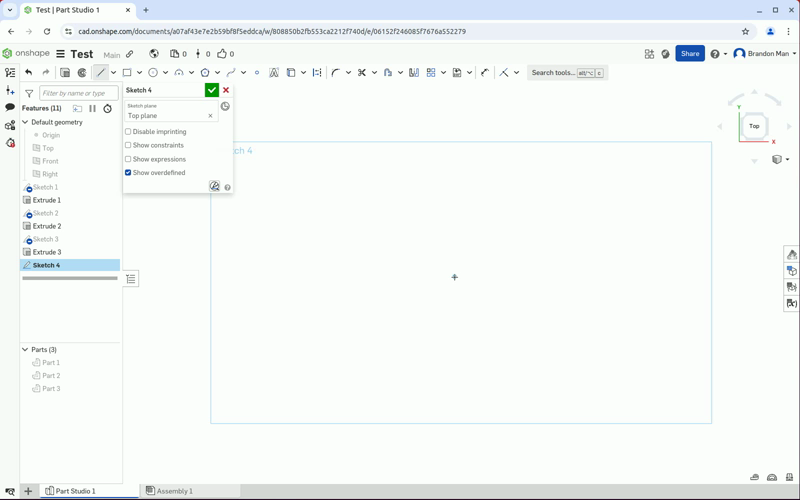
mouse_move(484, 276)
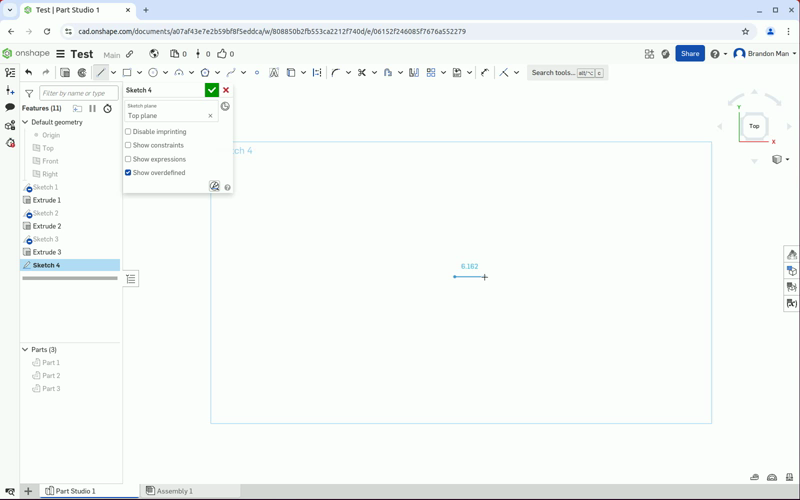
mouse_move(460, 276)
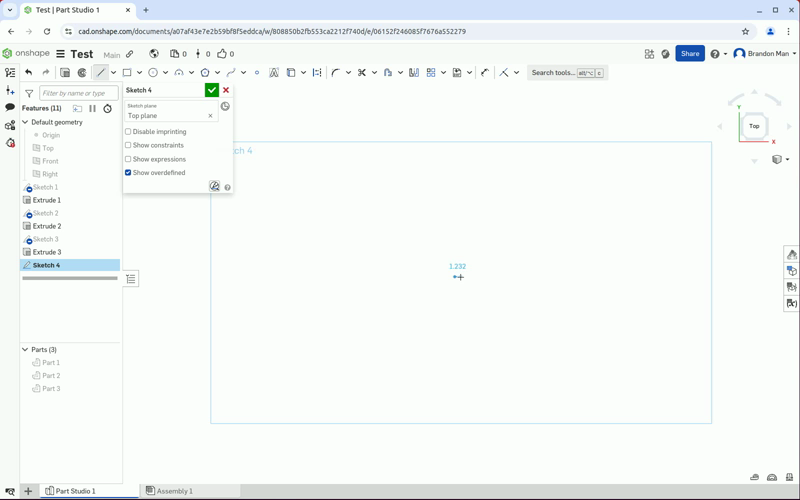
scroll(6)
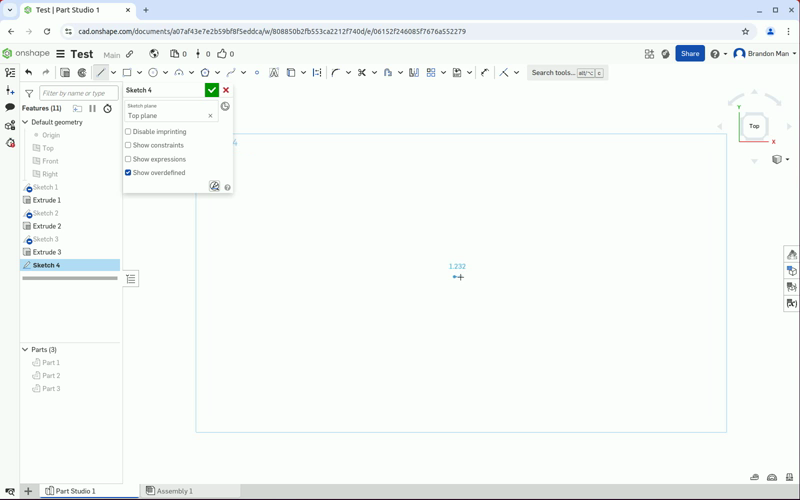
scroll(6)
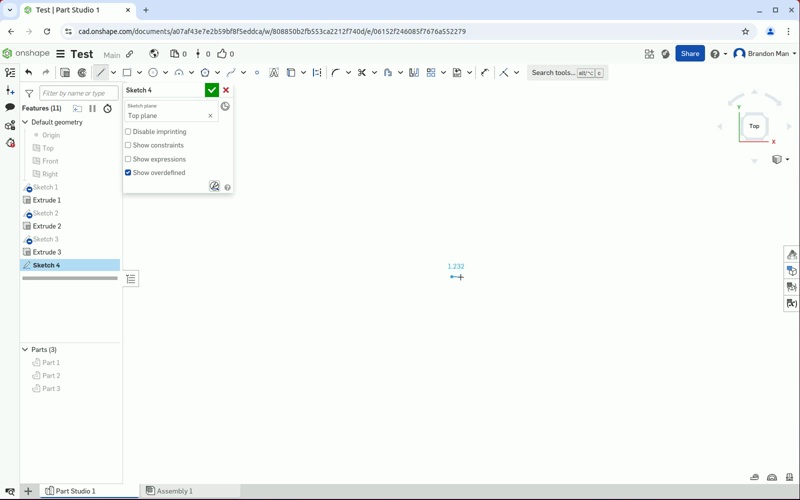
scroll(6)
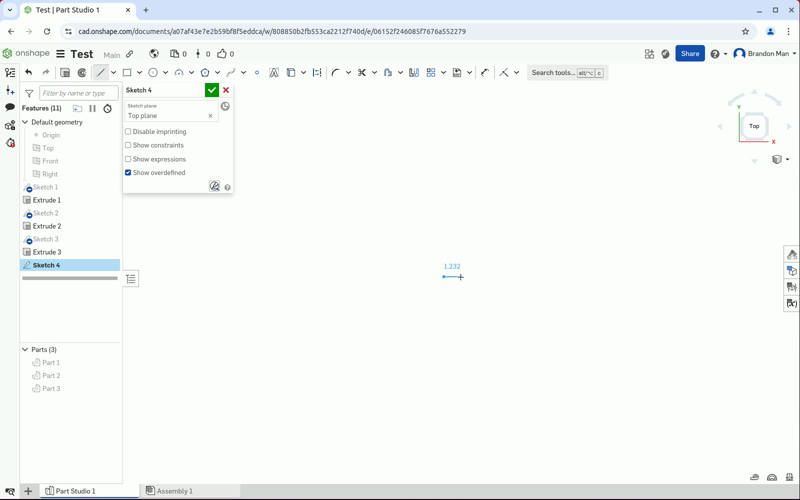
scroll(6)
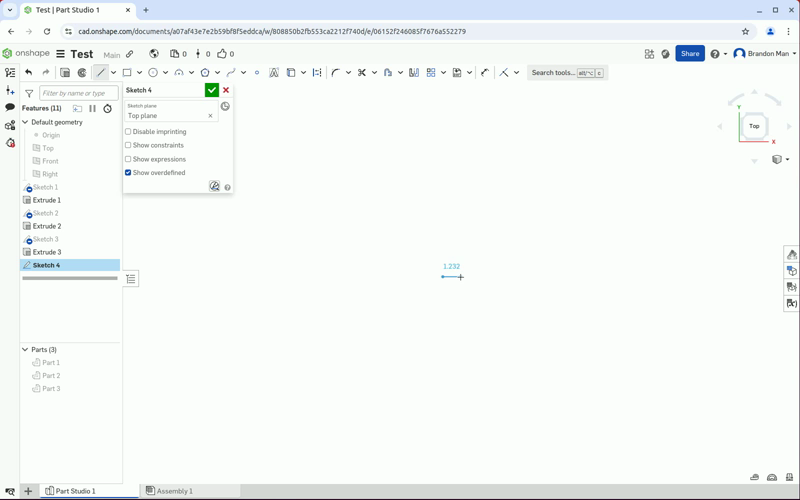
scroll(6)
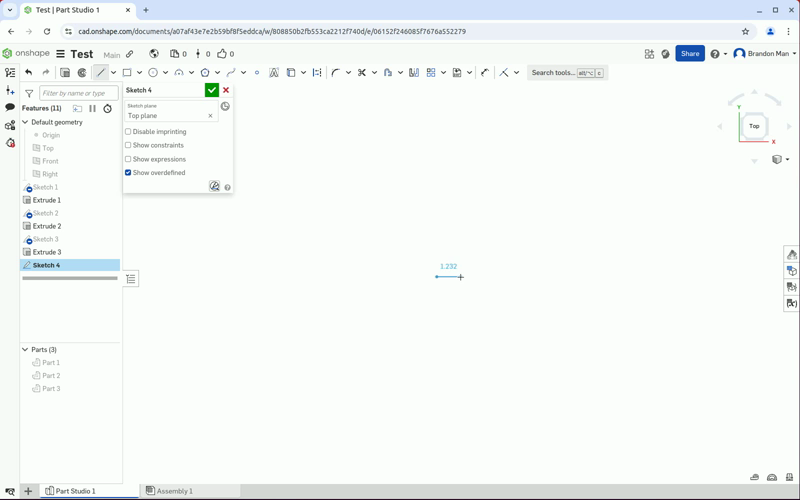
scroll(6)
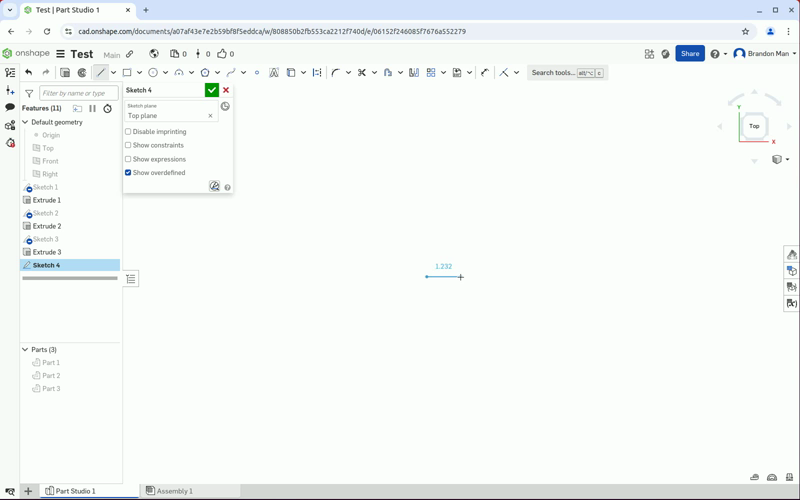
scroll(6)
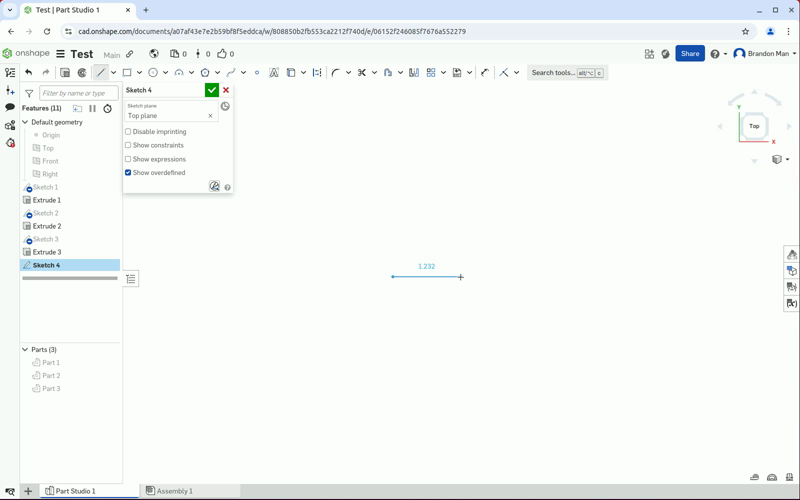
click(460, 276)
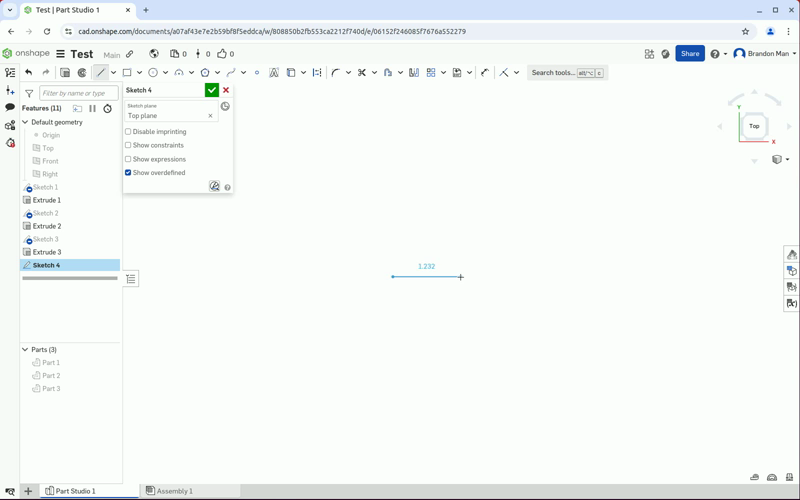
scroll(-6)
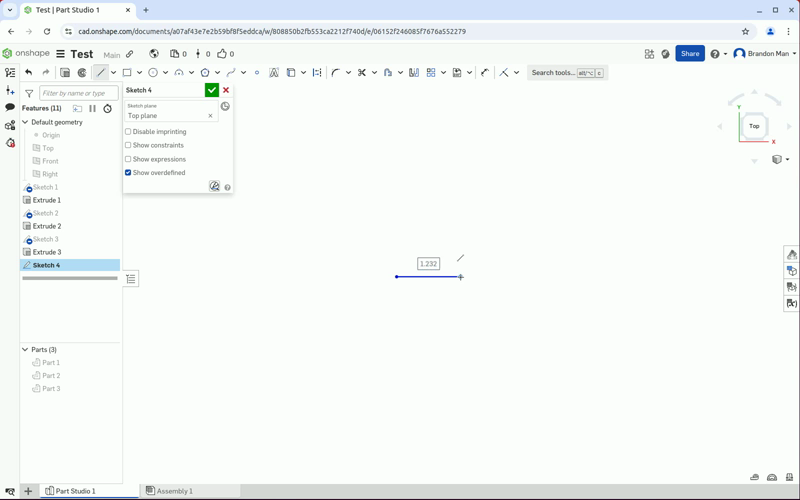
scroll(-6)
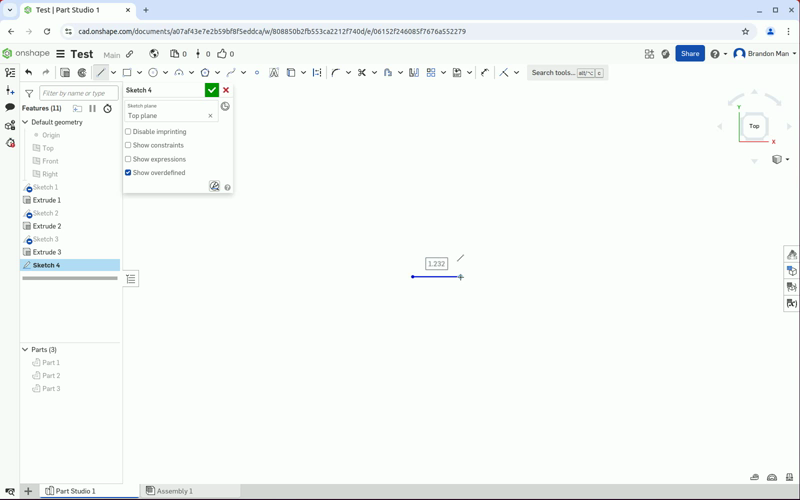
scroll(-6)
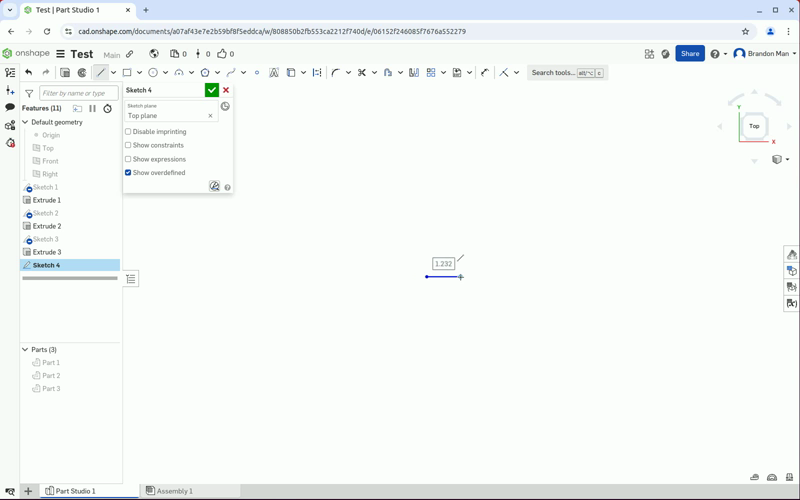
scroll(-6)
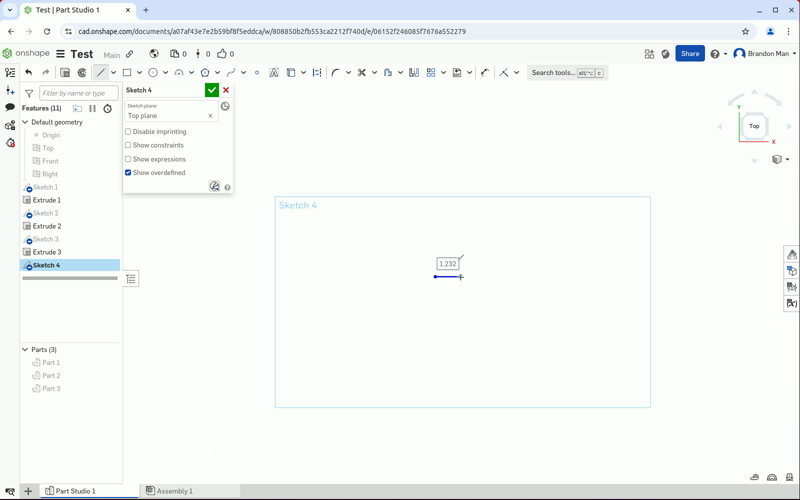
scroll(-6)
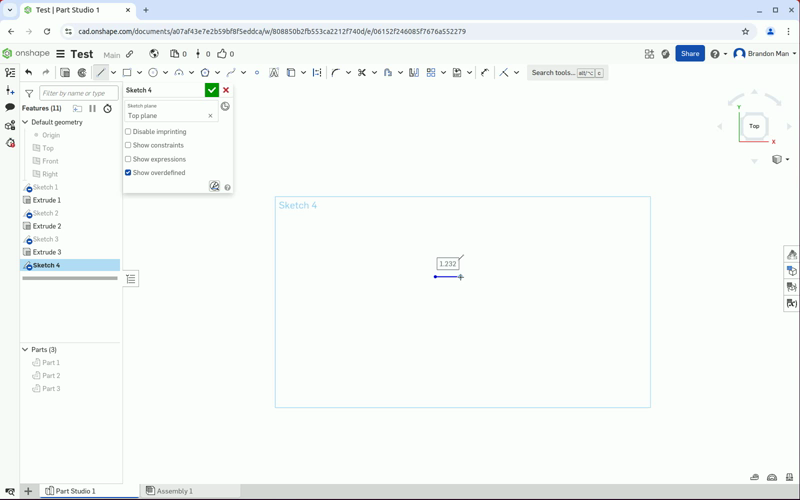
scroll(-6)
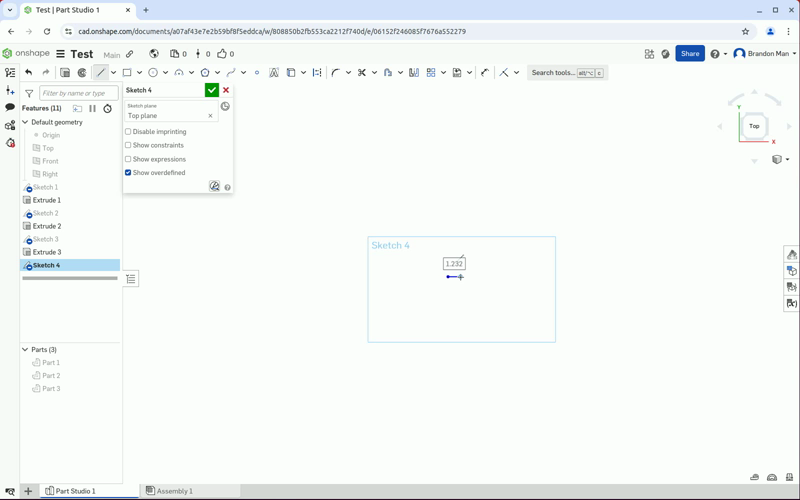
scroll(-6)
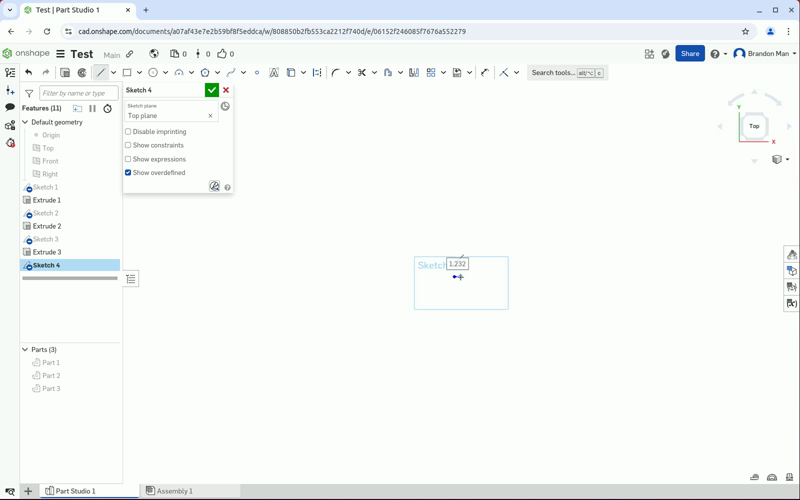
key_up(shift)
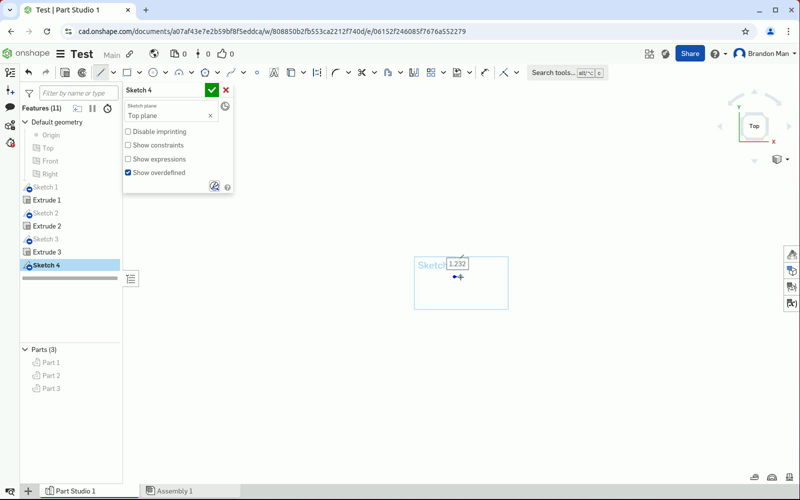
key_down(shift)
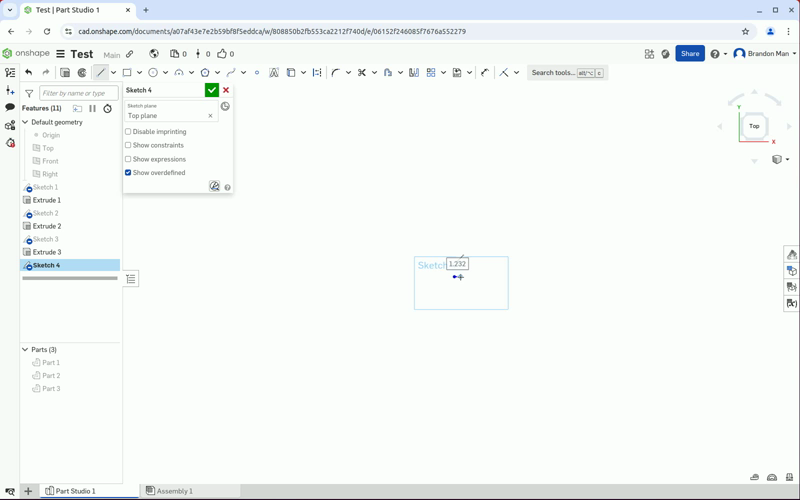
mouse_move(490, 276)
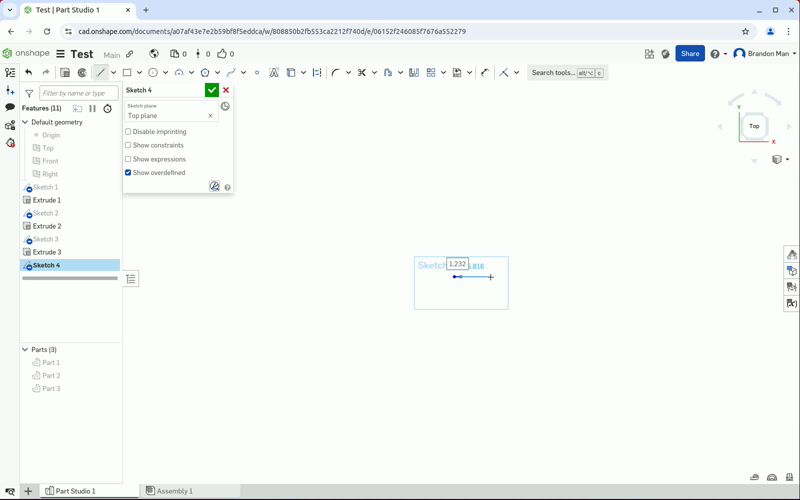
mouse_move(460, 261)
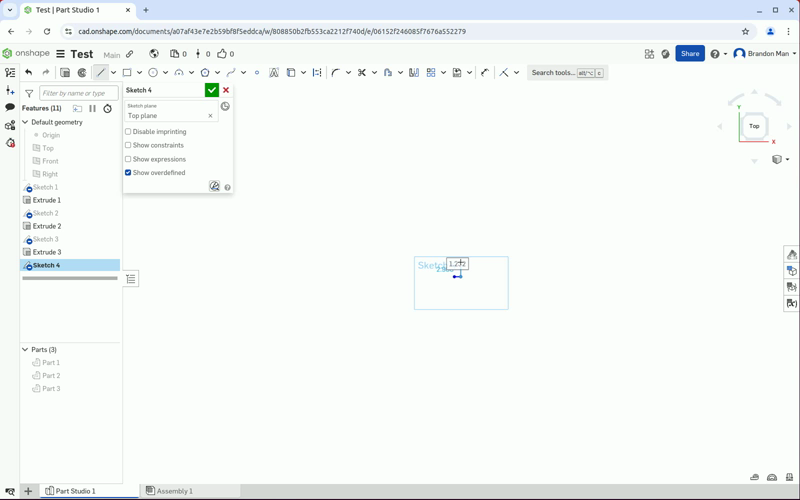
click(460, 261)
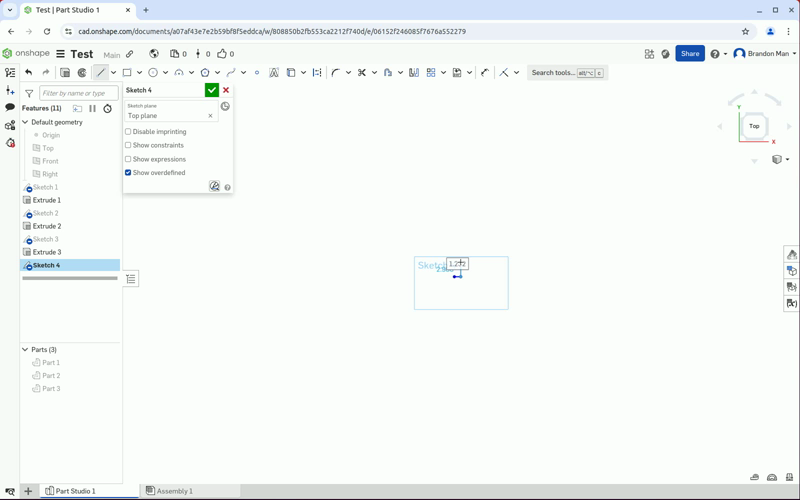
key_up(shift)
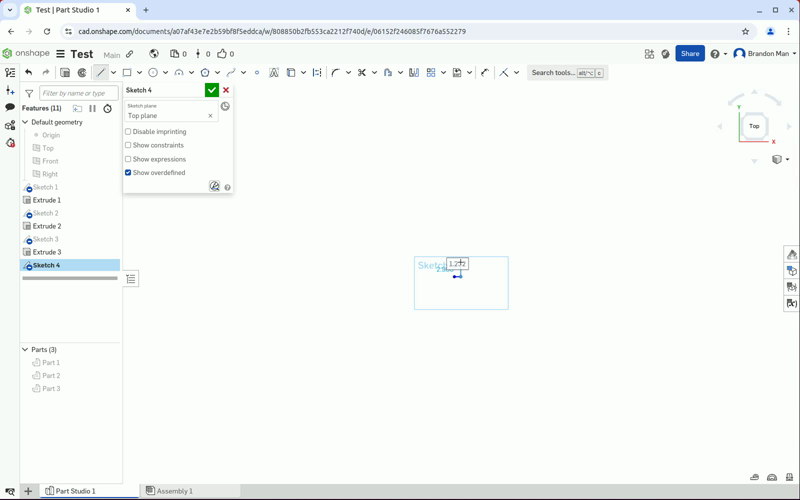
key_down(shift)
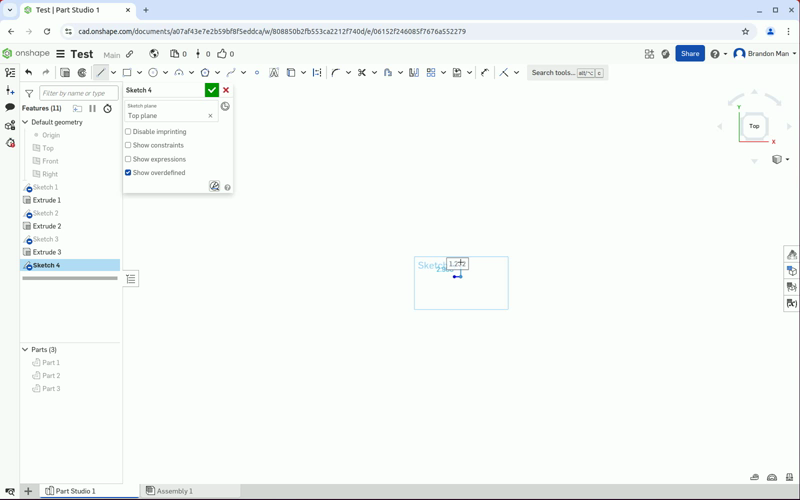
mouse_move(490, 261)
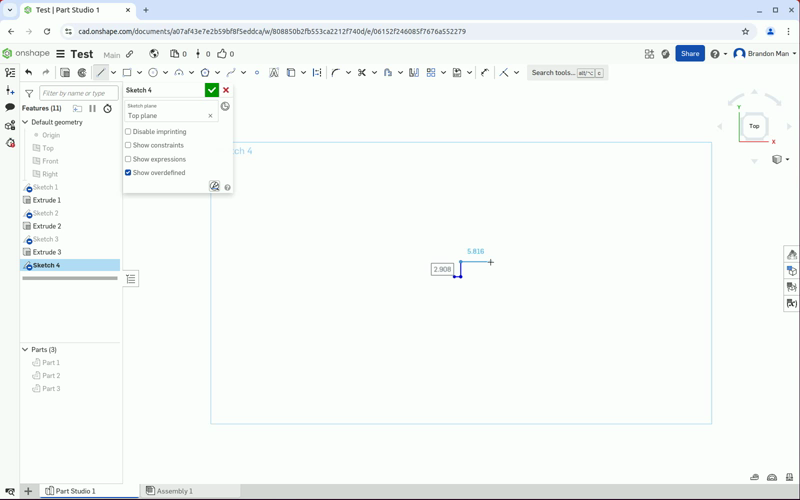
mouse_move(454, 261)
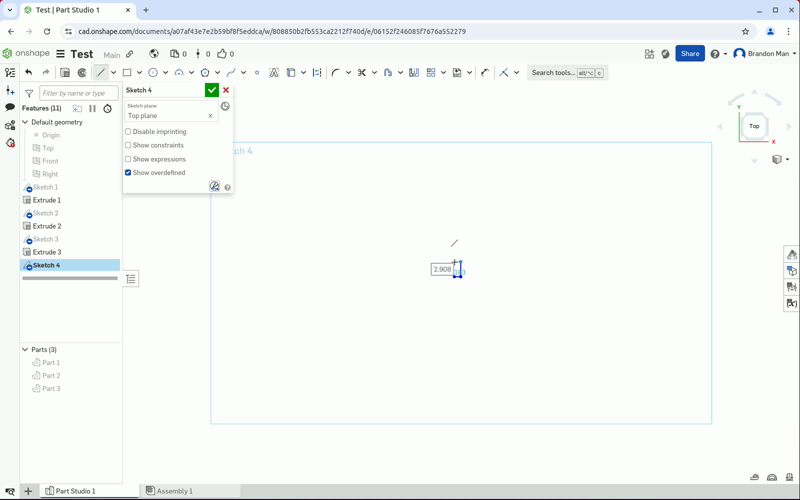
scroll(6)
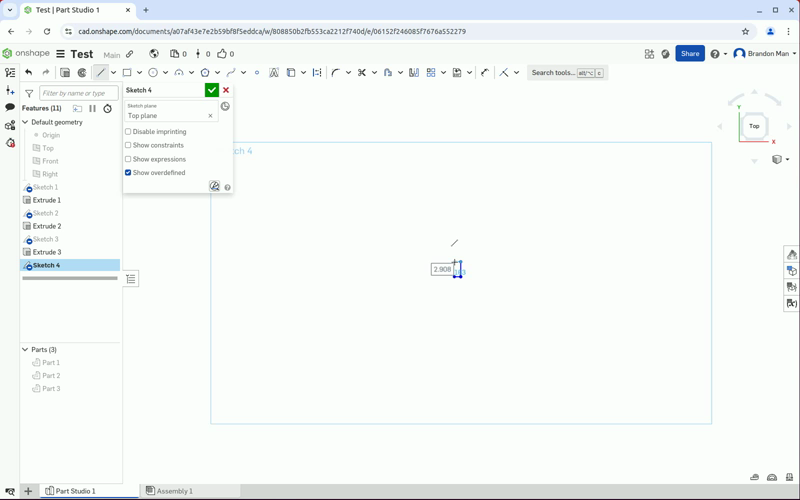
scroll(6)
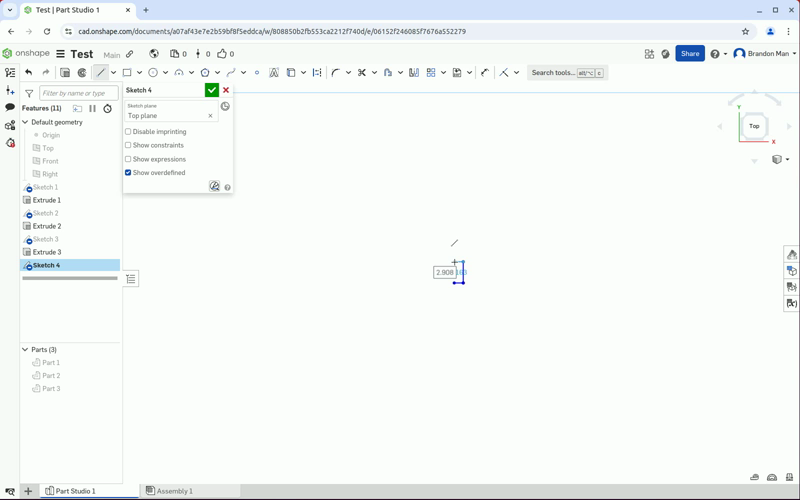
scroll(6)
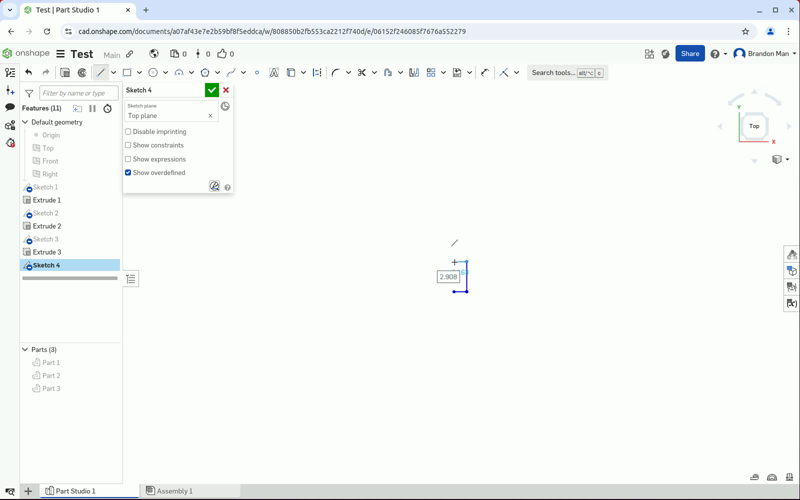
scroll(6)
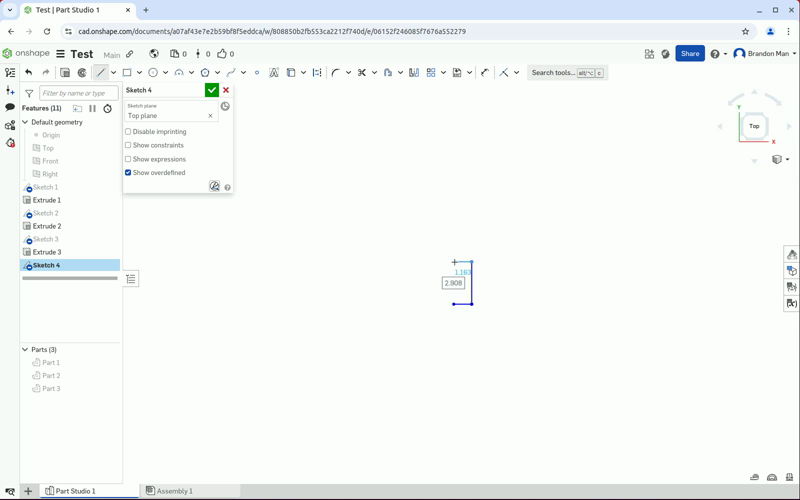
scroll(6)
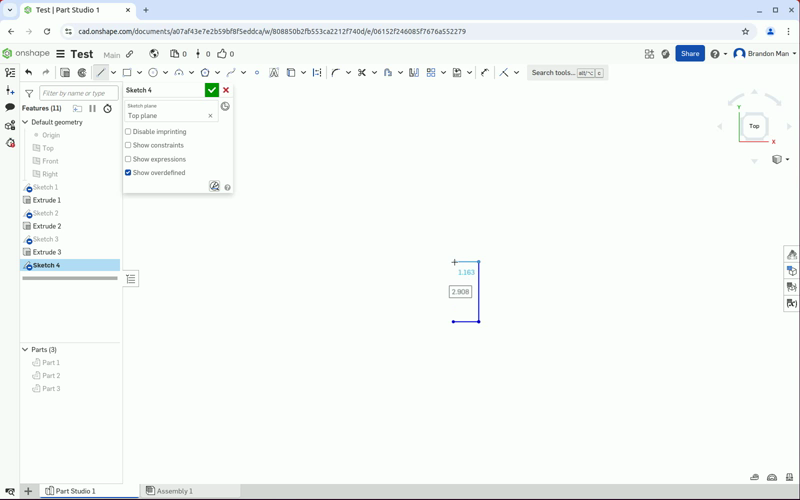
scroll(6)
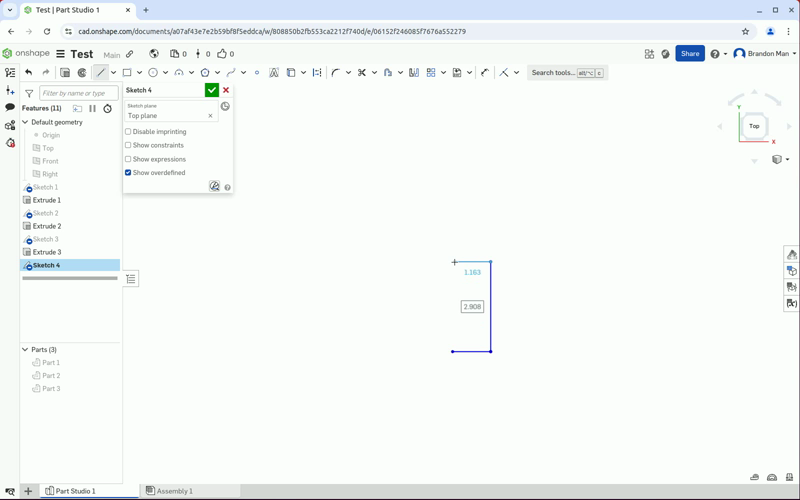
scroll(6)
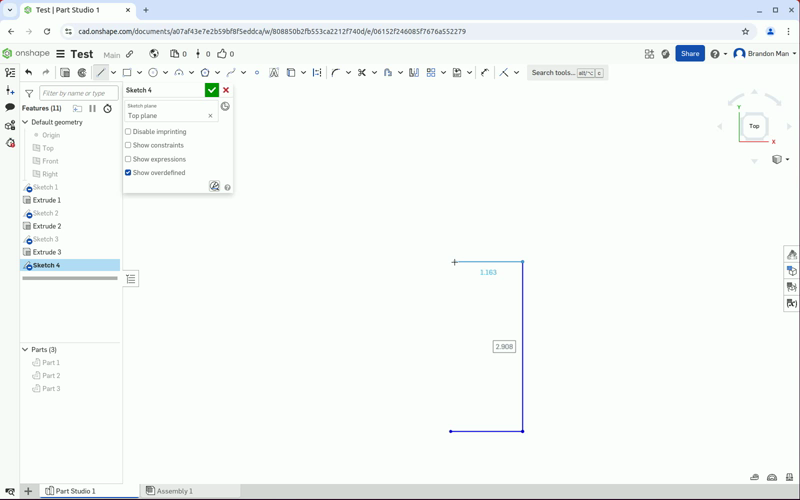
click(454, 261)
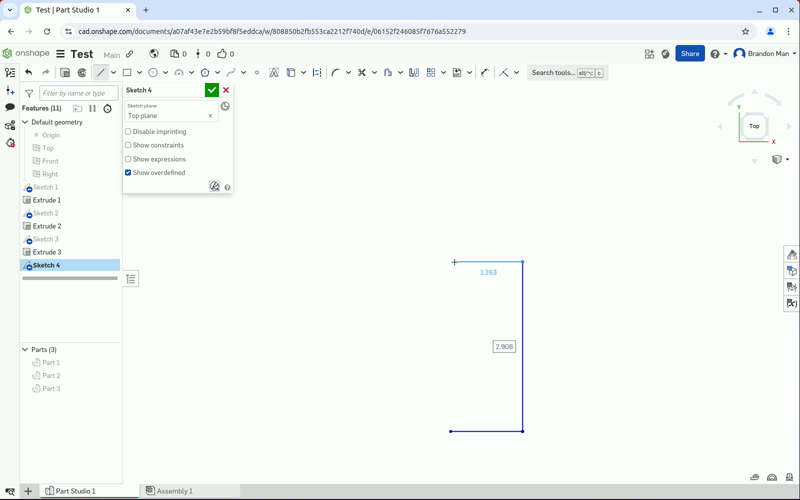
scroll(-6)
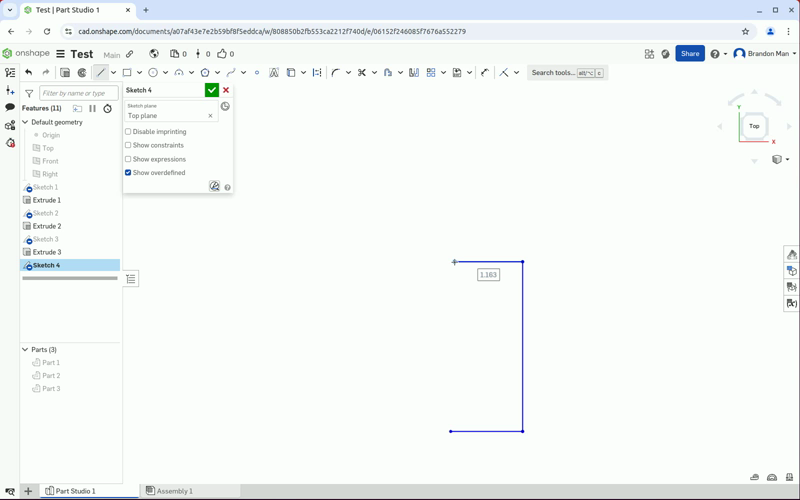
scroll(-6)
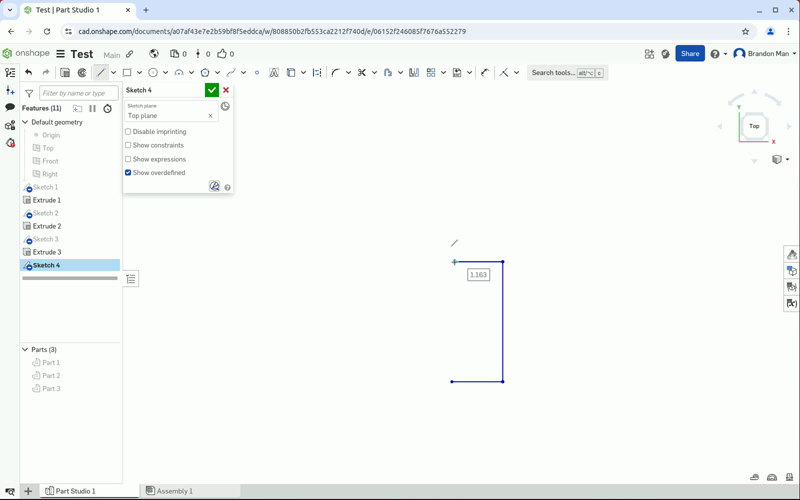
scroll(-6)
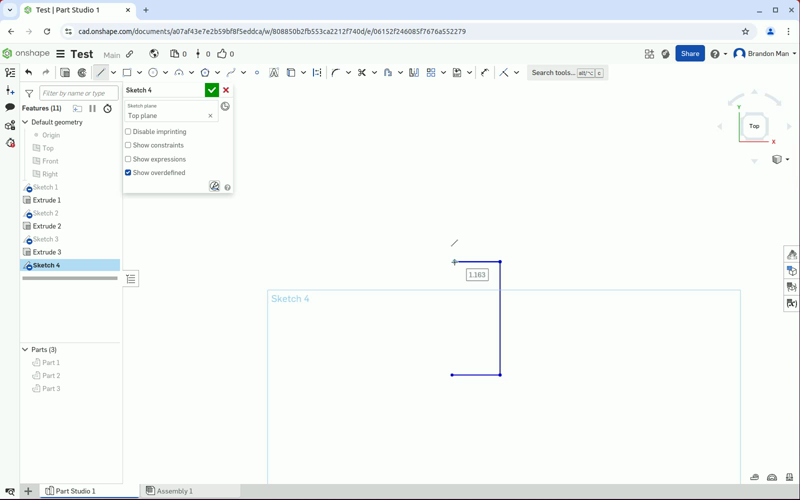
scroll(-6)
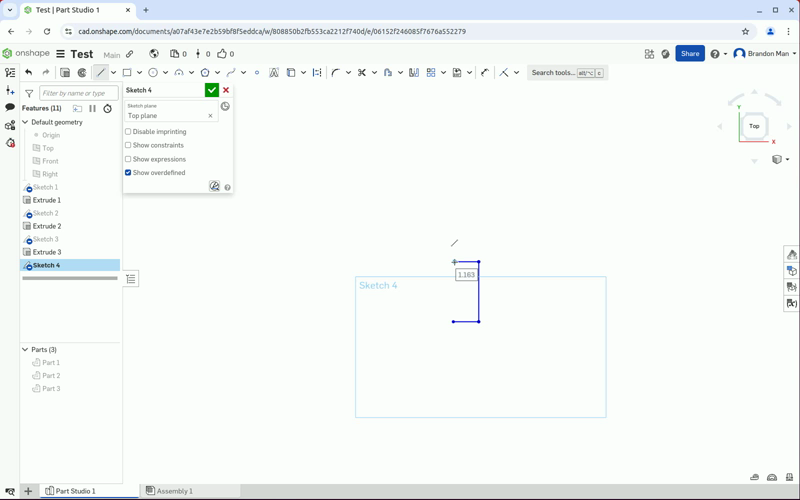
scroll(-6)
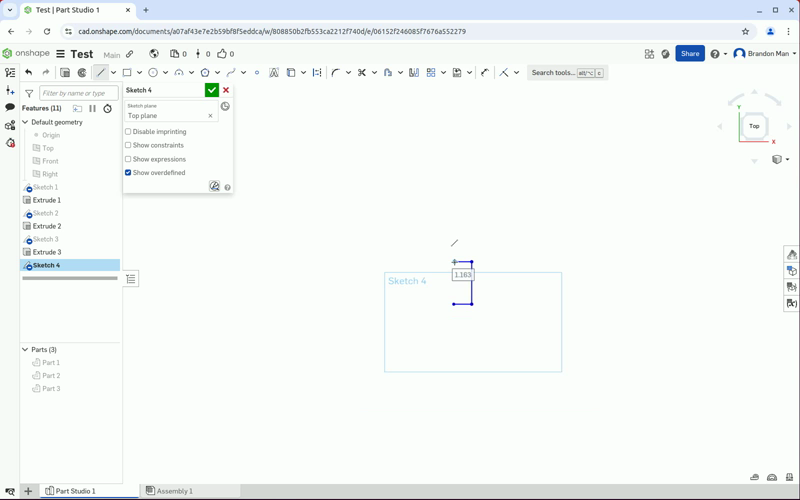
scroll(-6)
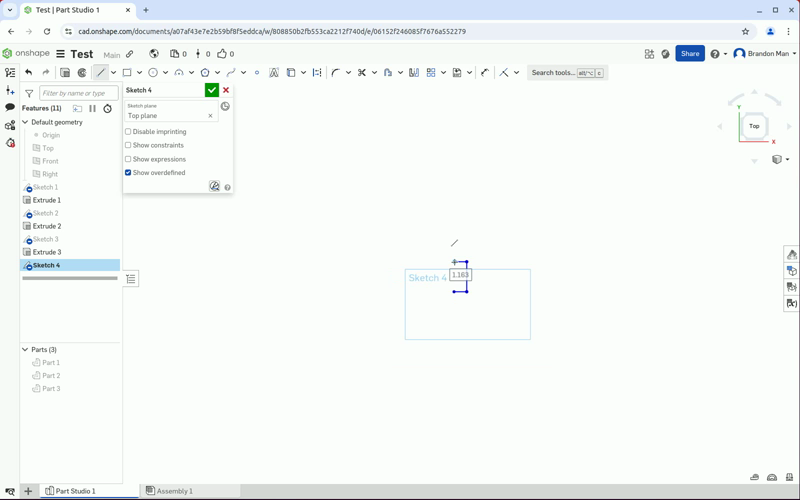
scroll(-6)
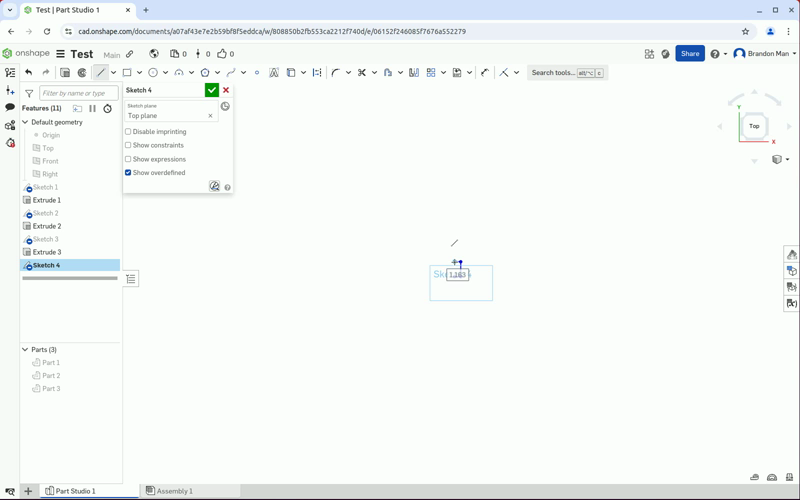
key_up(shift)
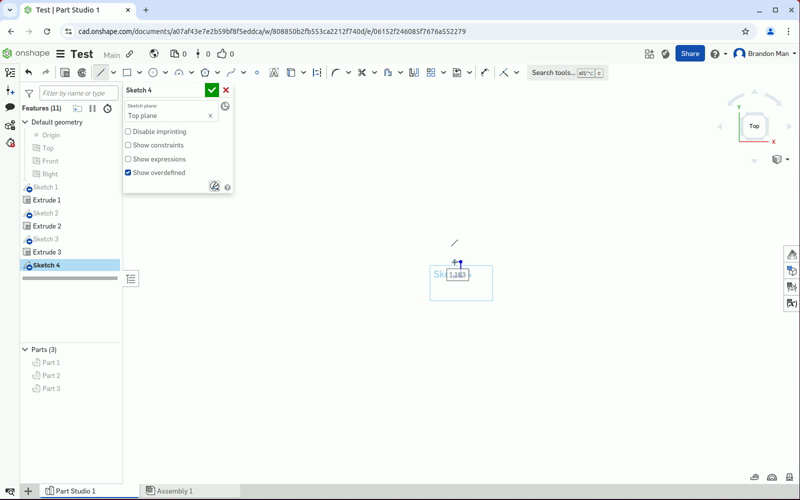
mouse_move(484, 261)
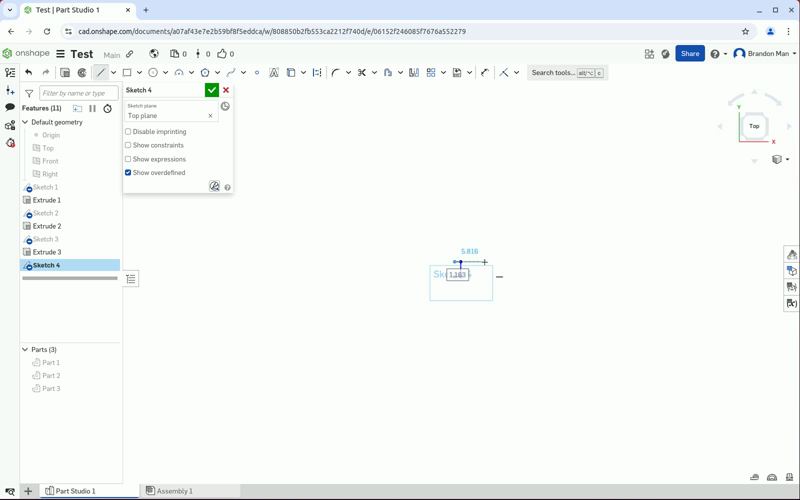
key_down(shift)
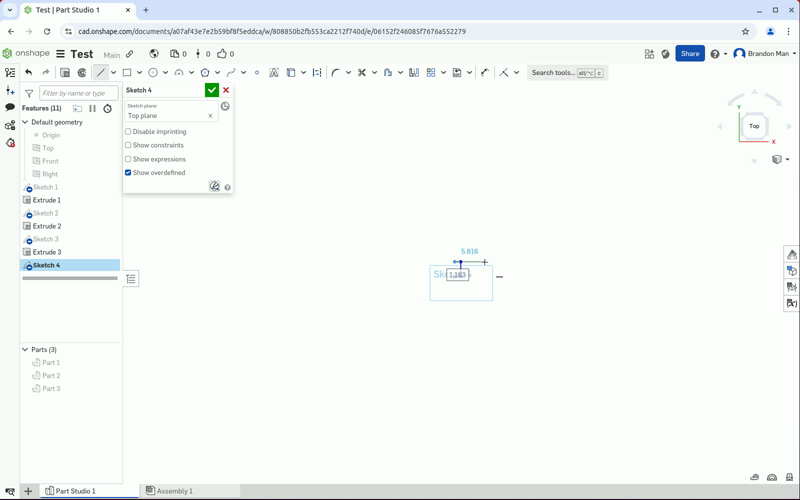
mouse_move(454, 276)
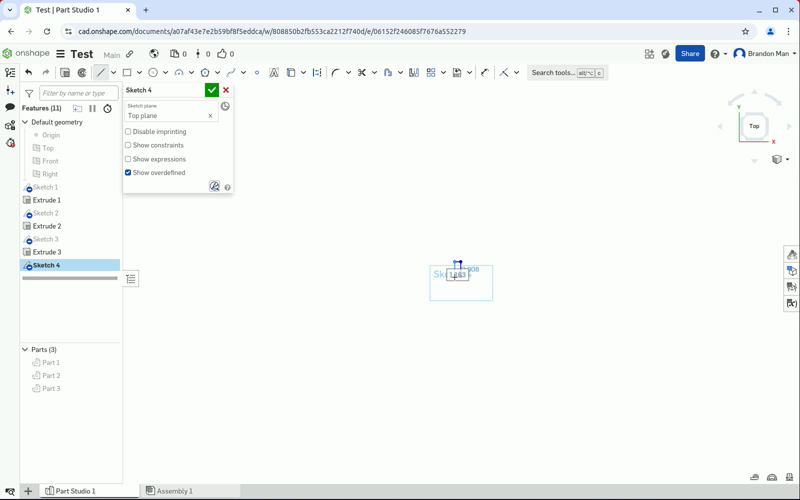
key_up(shift)
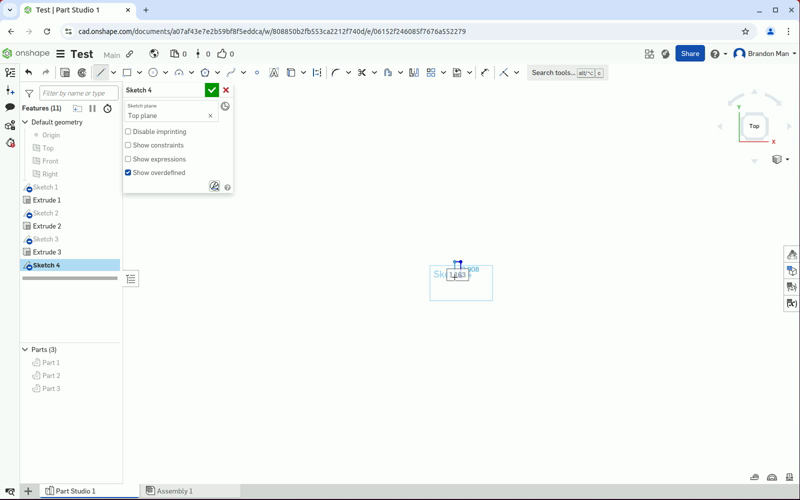
click(454, 276)
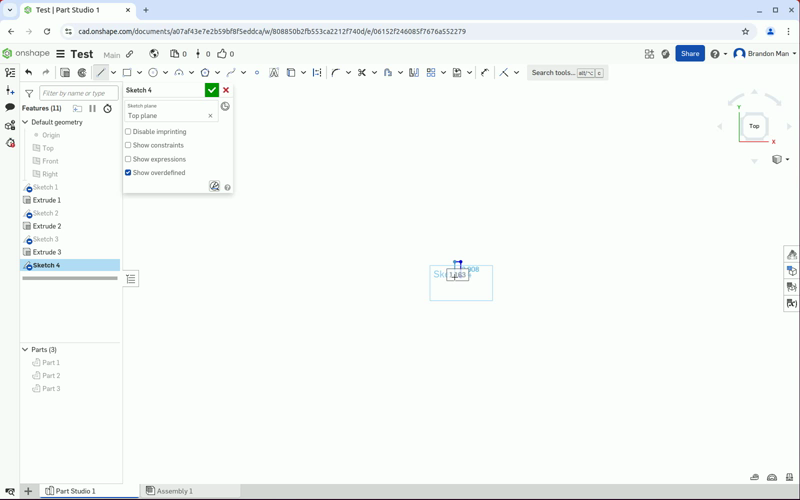
key(esc)
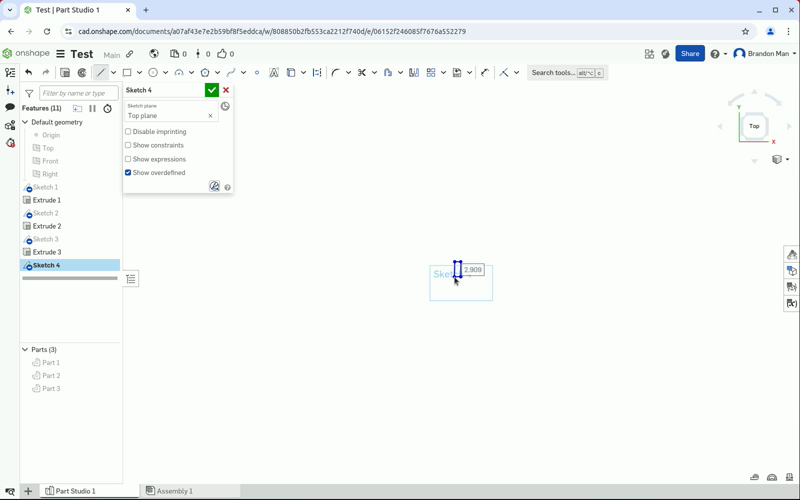
mouse_move(457, 274)
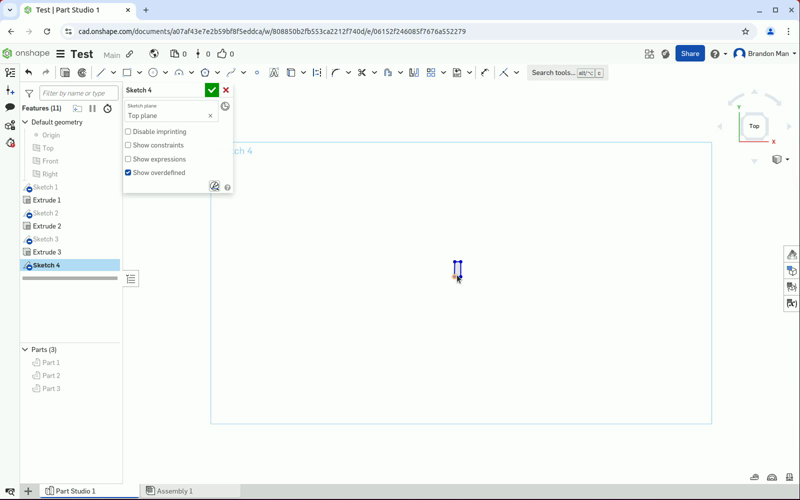
scroll(6)
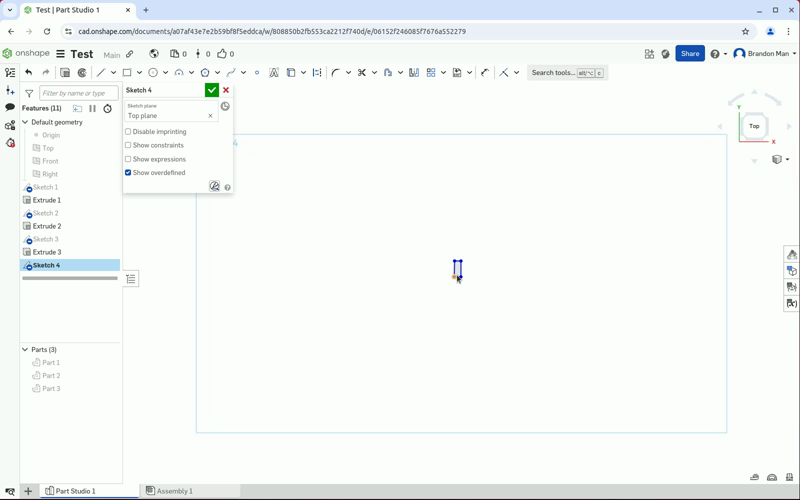
scroll(6)
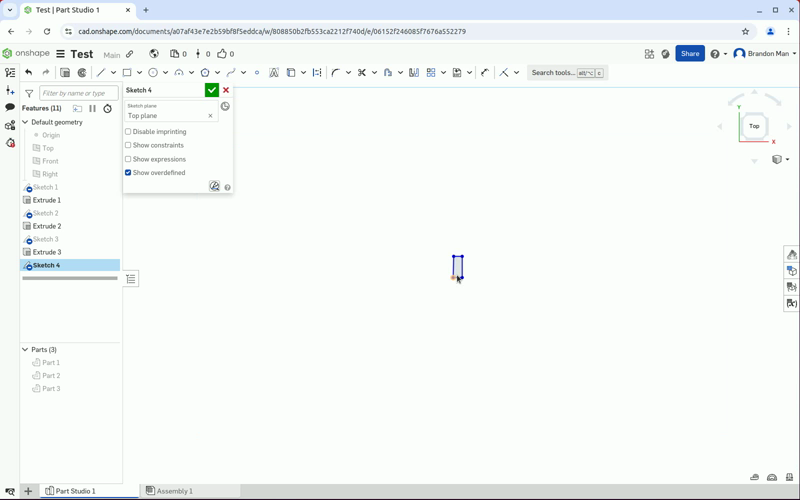
scroll(6)
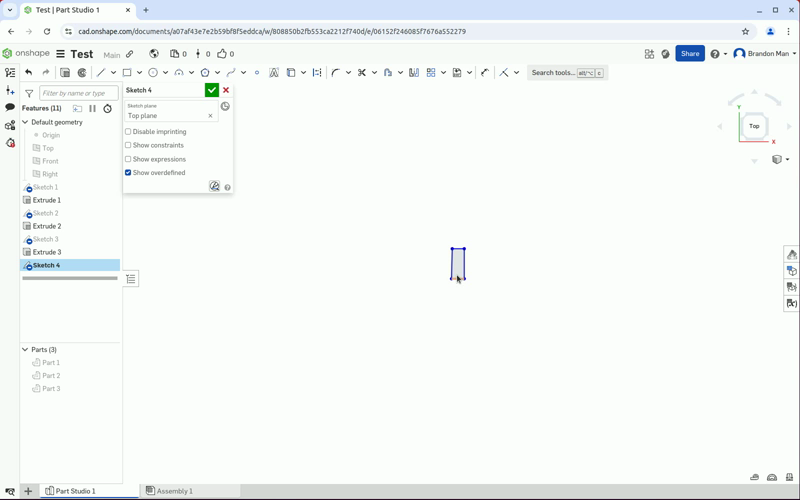
scroll(6)
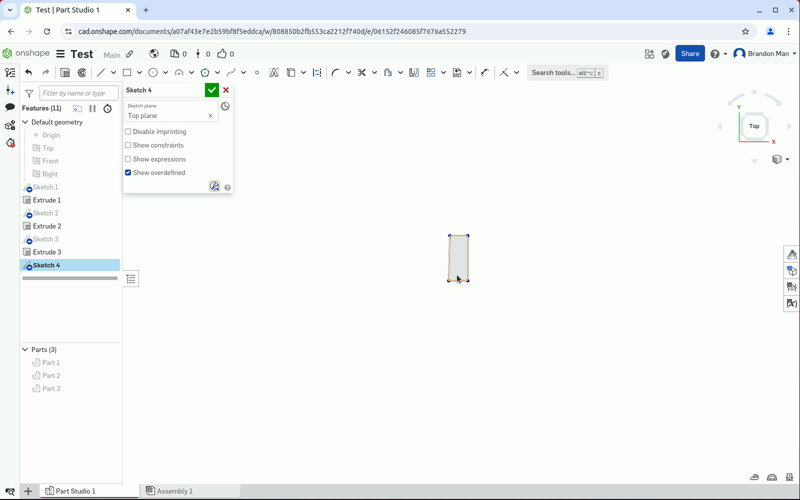
scroll(6)
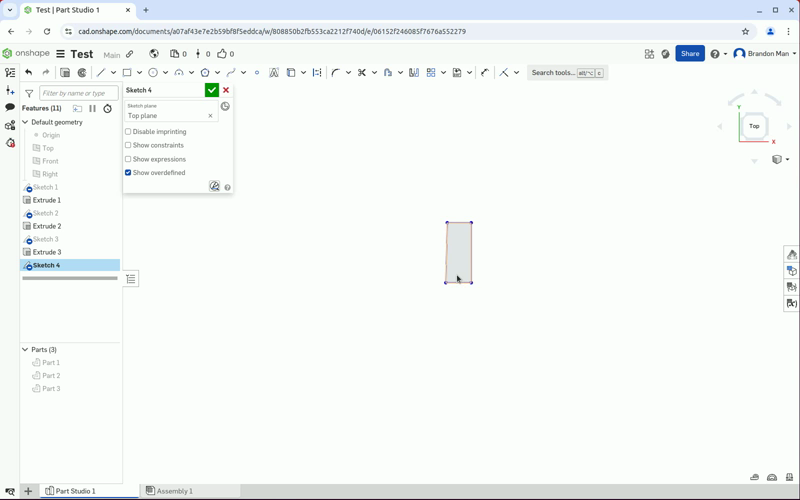
scroll(6)
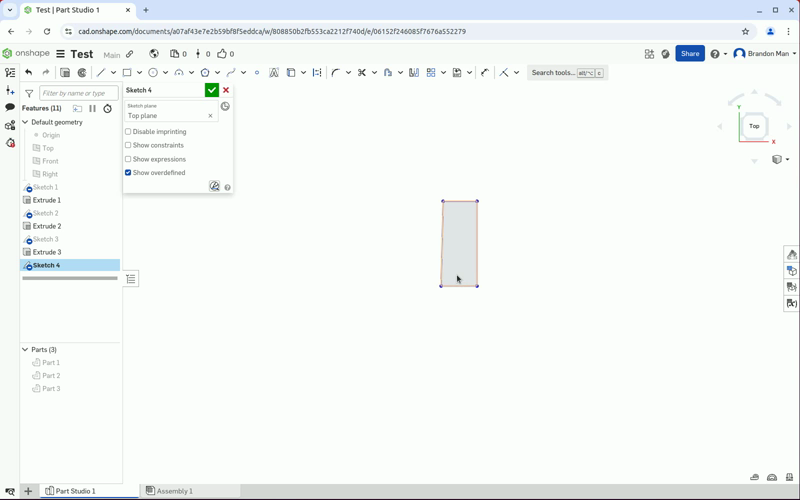
scroll(6)
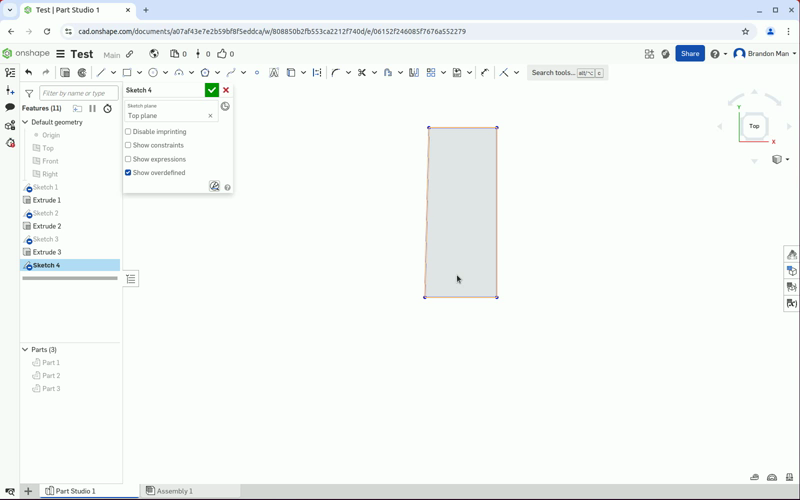
click(457, 274)
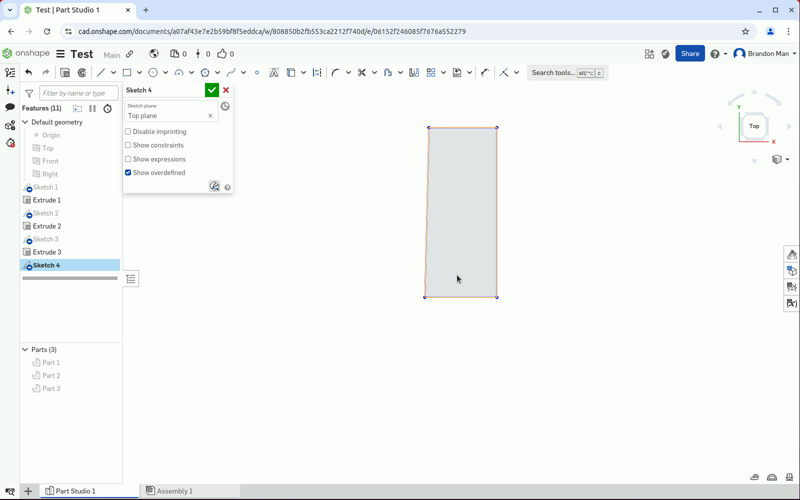
scroll(-6)
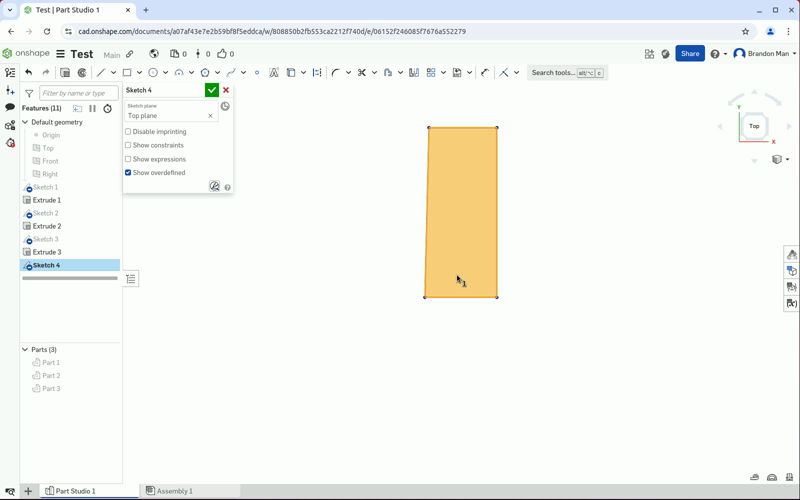
scroll(-6)
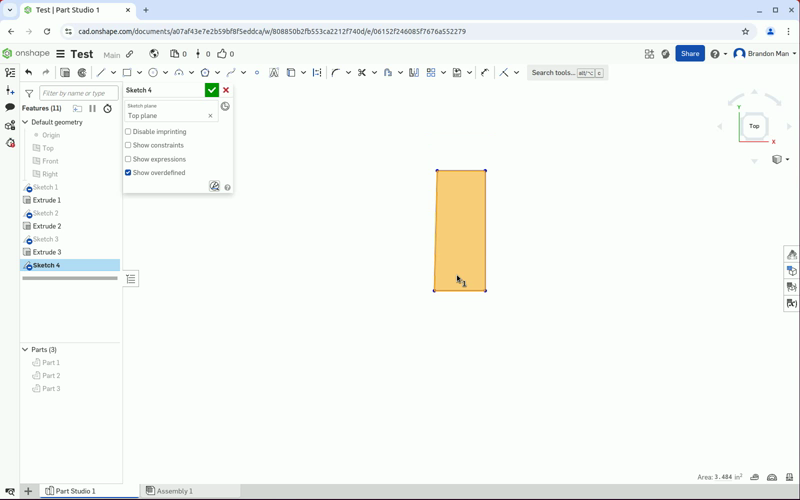
scroll(-6)
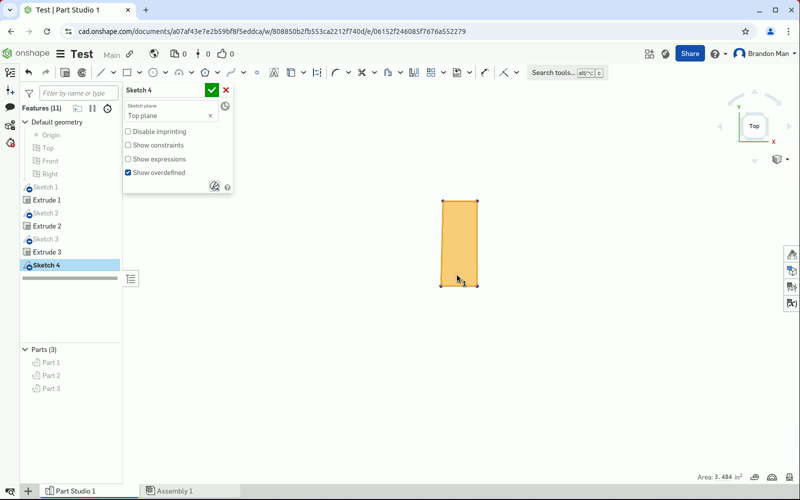
scroll(-6)
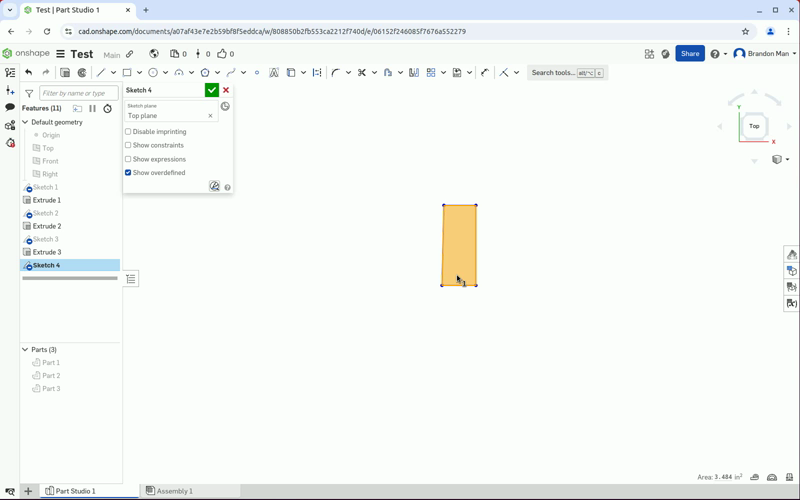
scroll(-6)
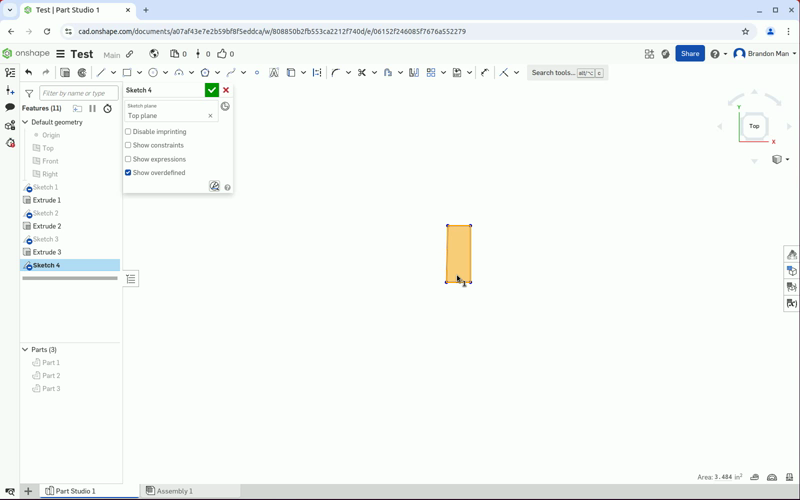
scroll(-6)
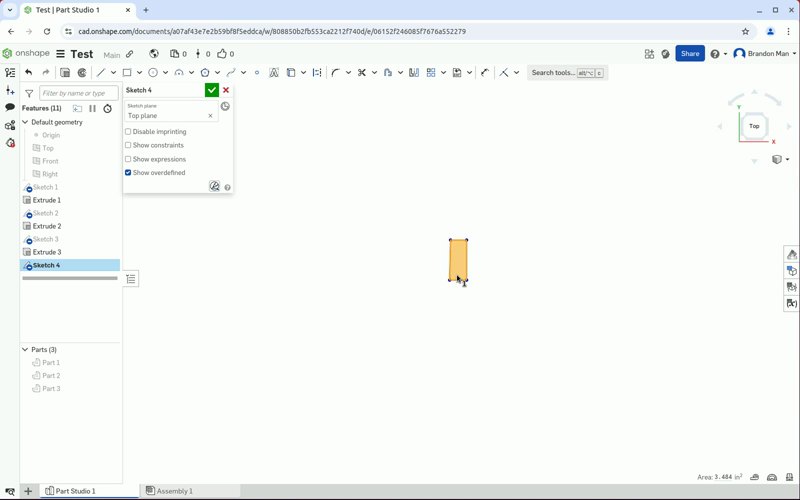
scroll(-6)
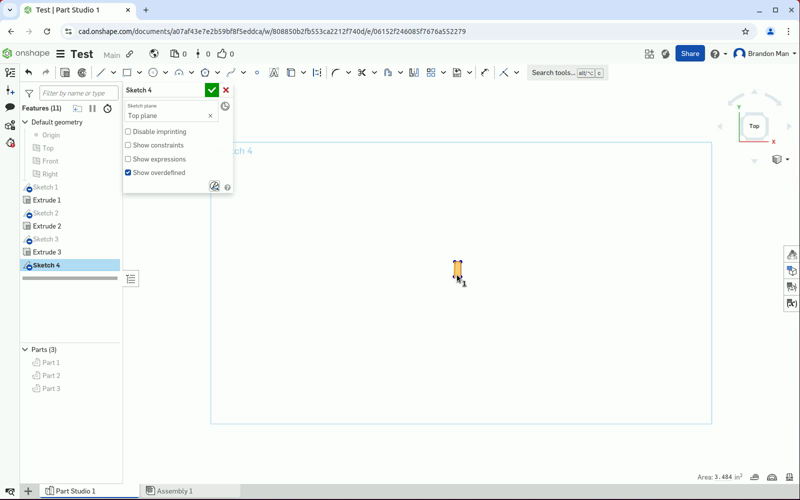
mouse_move(73, 352)
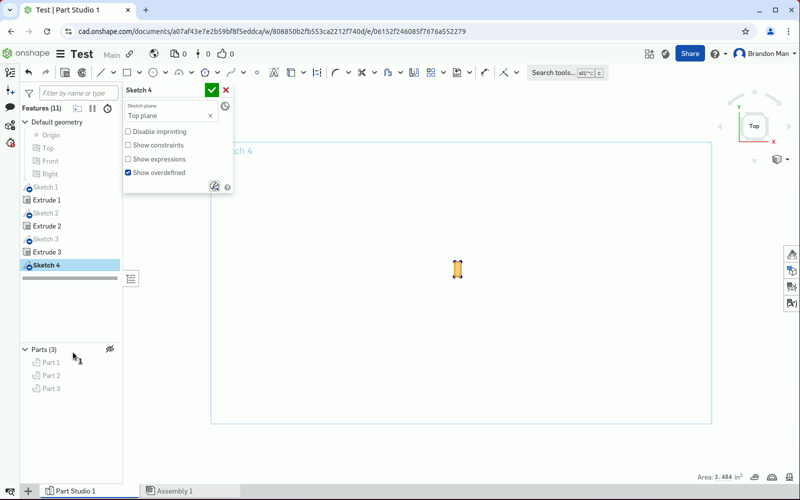
key(shift+y)
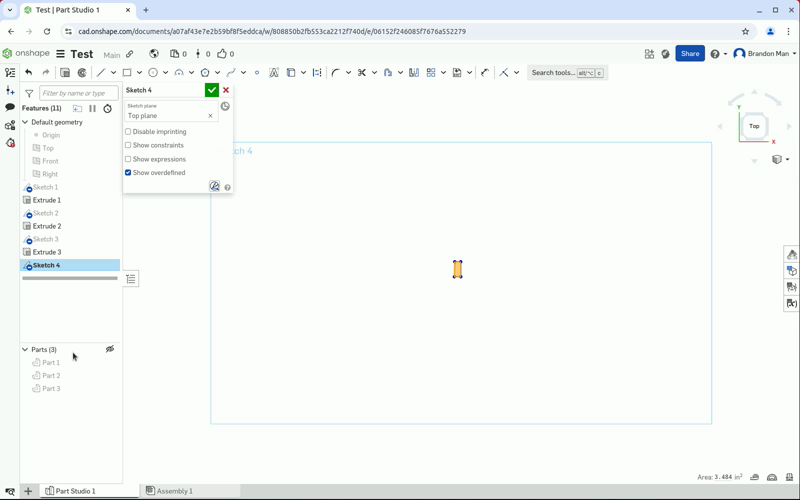
key(shift+e)
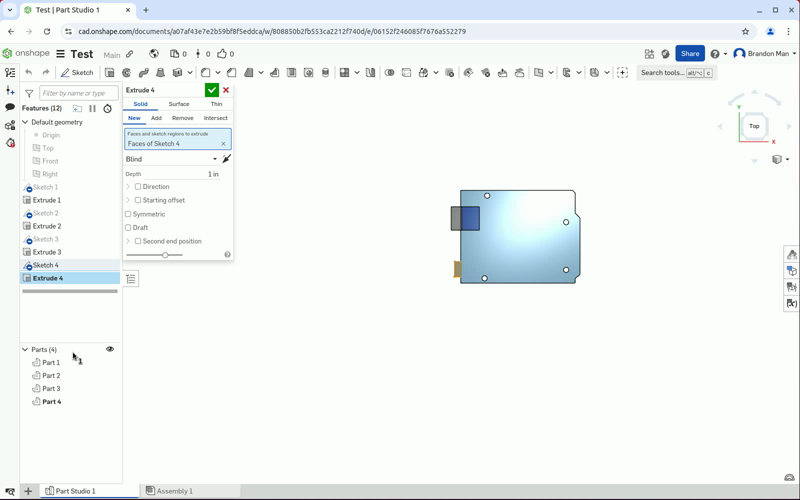
mouse_move(143, 106)
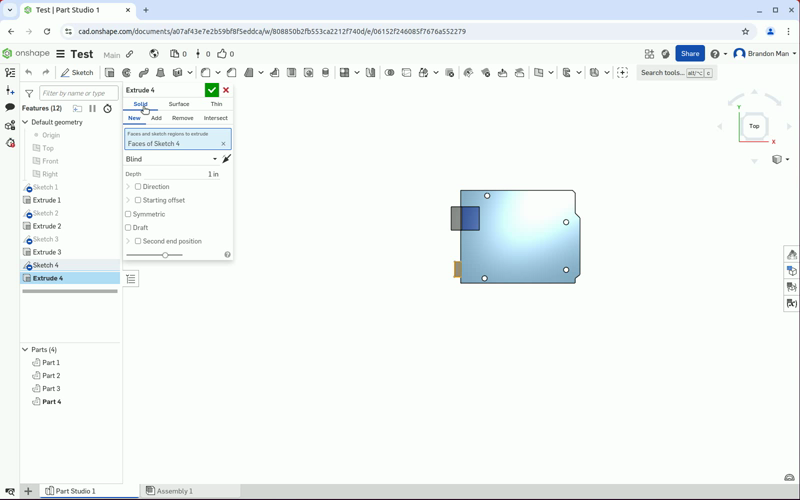
click(143, 106)
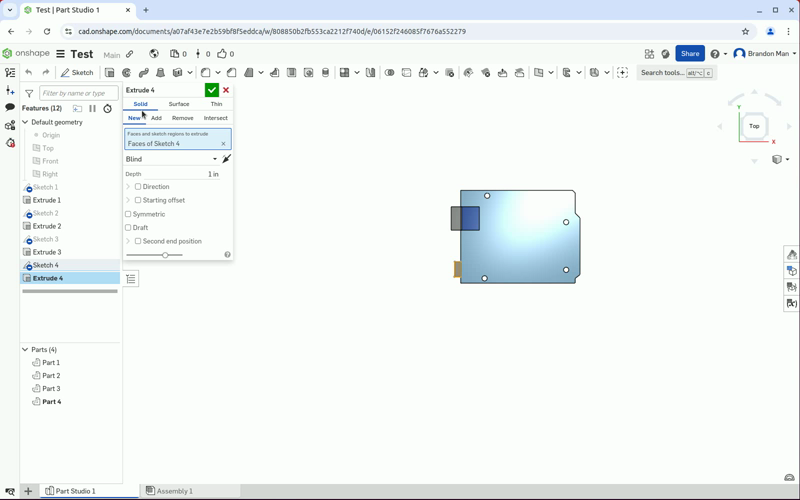
mouse_move(137, 120)
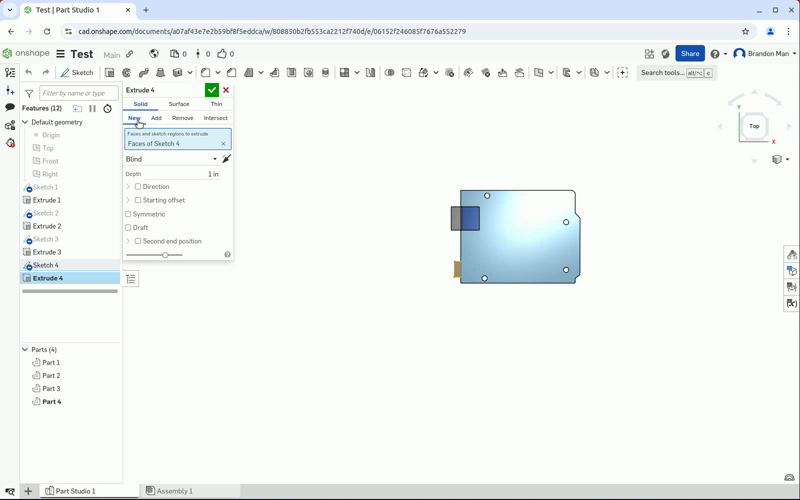
click(137, 120)
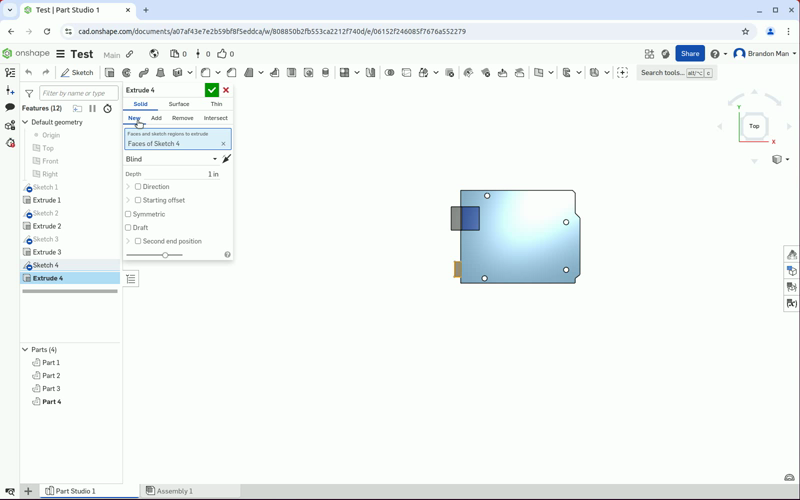
key(tab, 4)
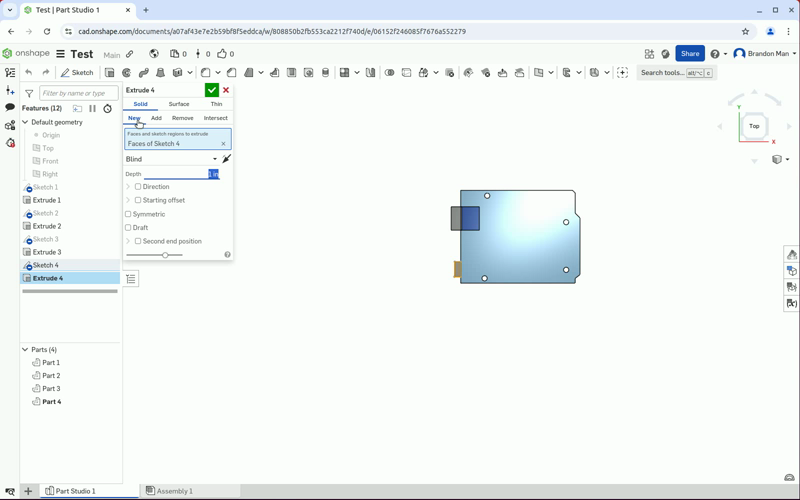
text(2.889)
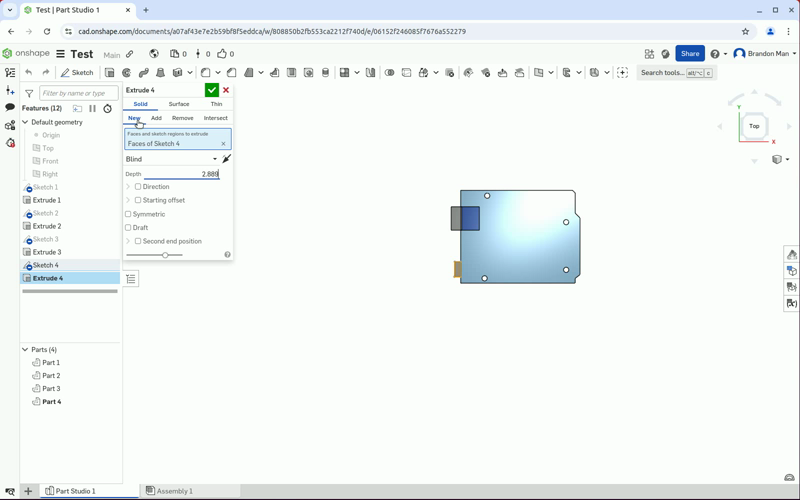
key(enter)
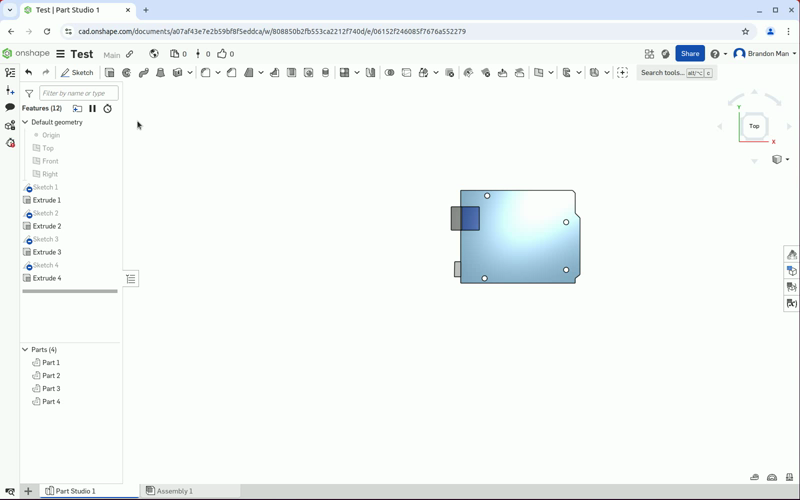
key(shift+h)
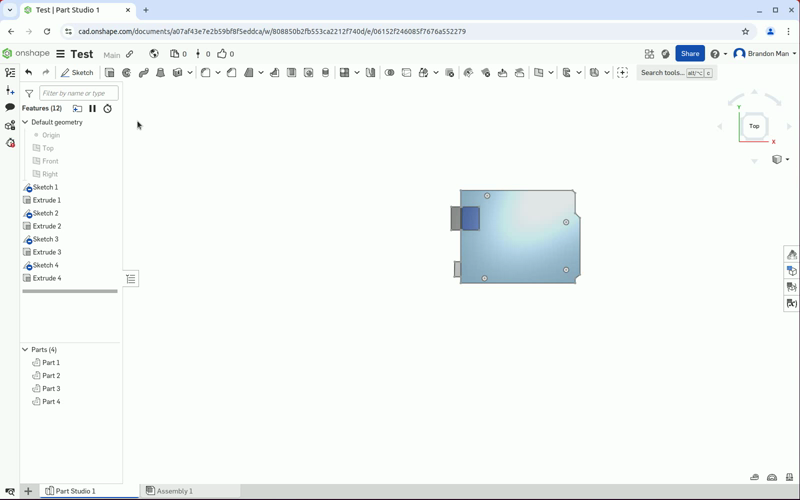
key(shift+h)
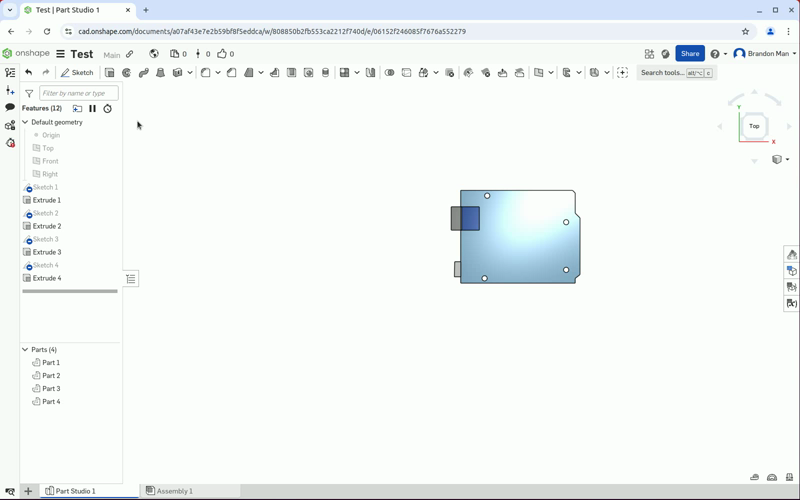
mouse_move(73, 189)
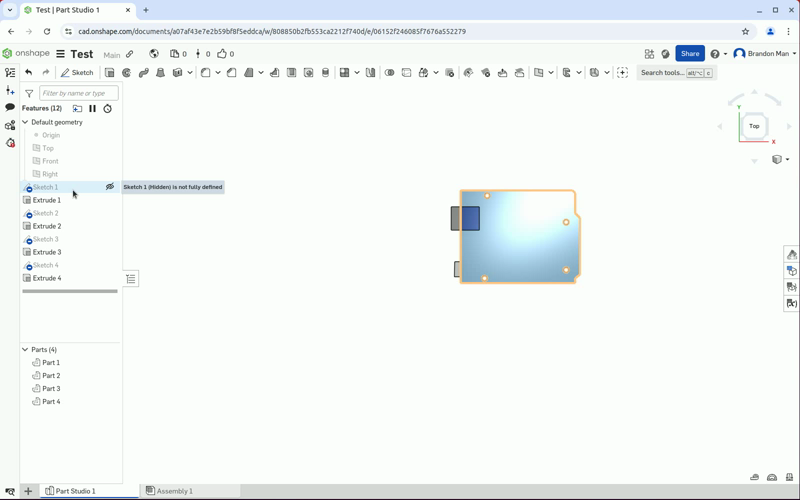
click(73, 189)
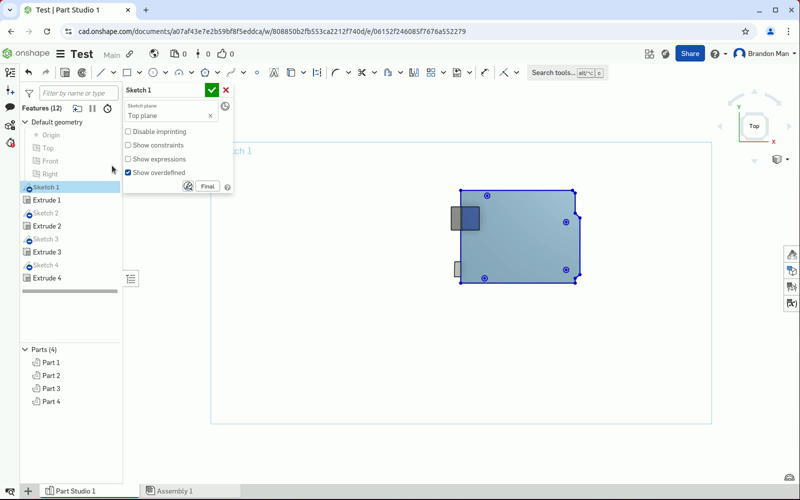
mouse_move(229, 92)
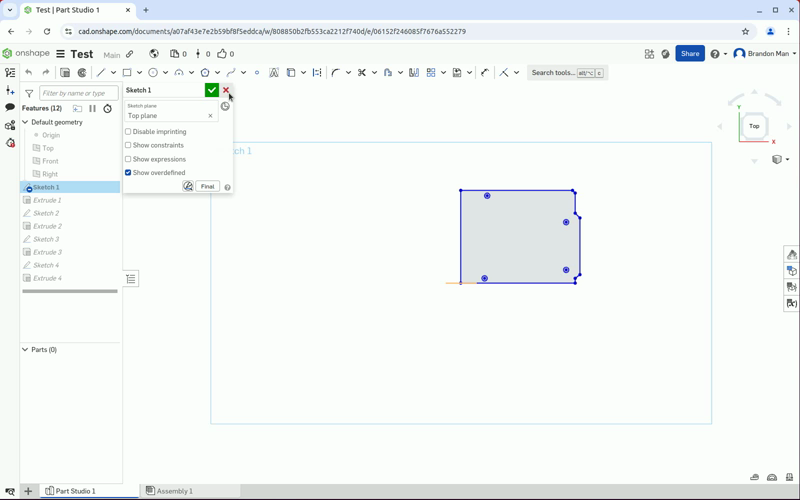
click(229, 92)
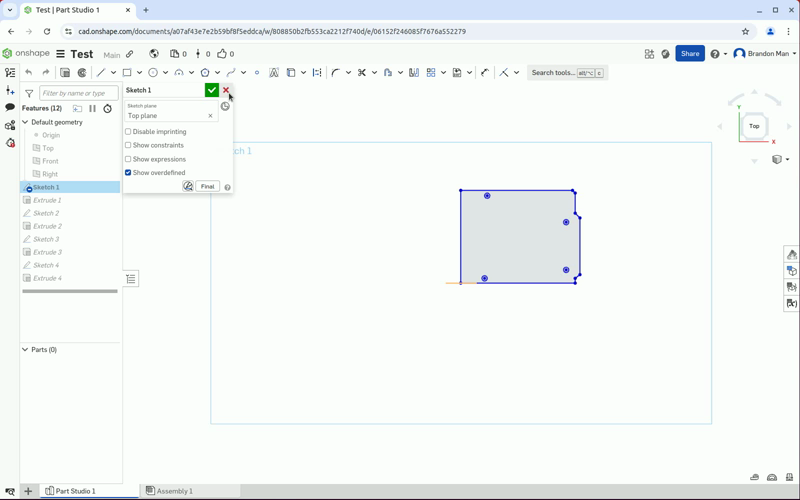
key(shift+s)
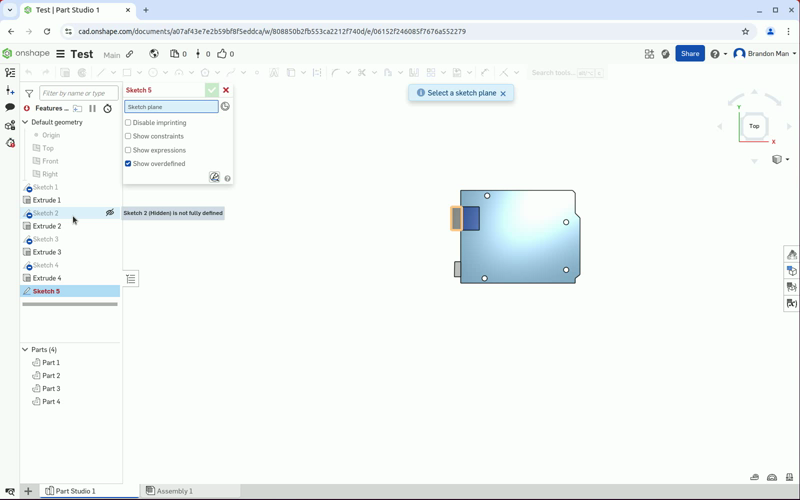
scroll(3)
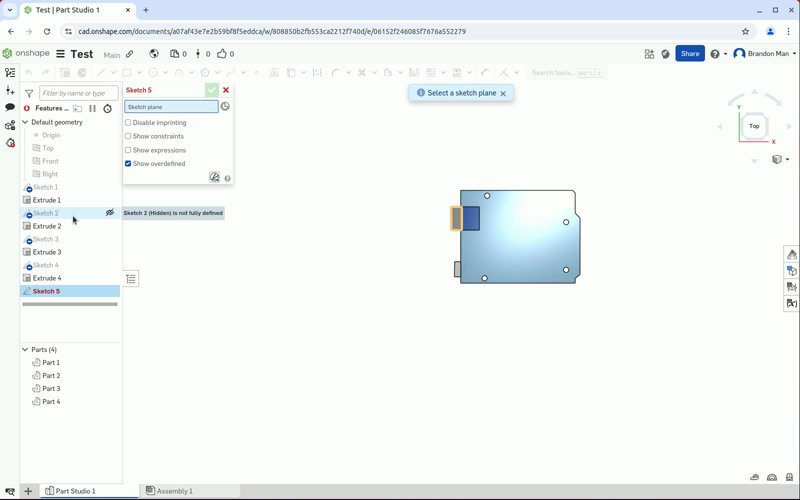
mouse_move(73, 150)
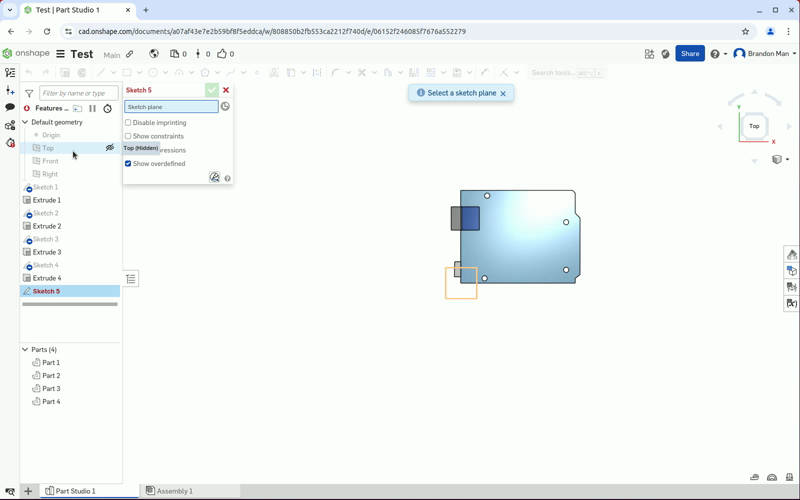
click(73, 150)
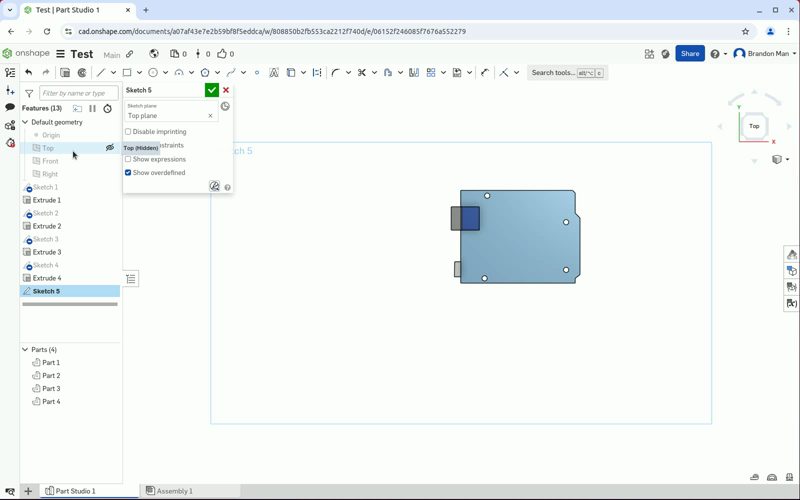
mouse_move(73, 352)
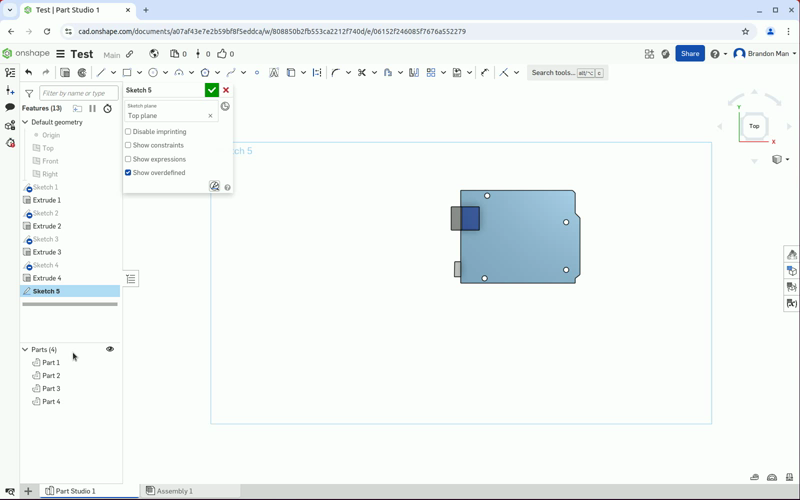
key(y)
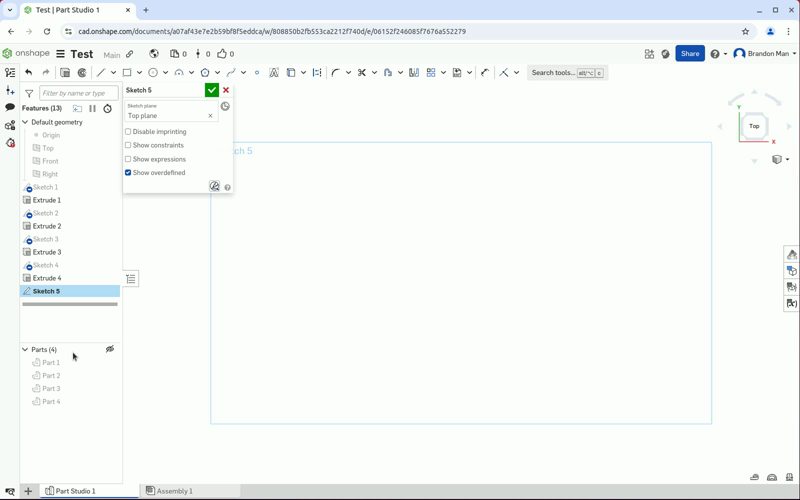
key(l)
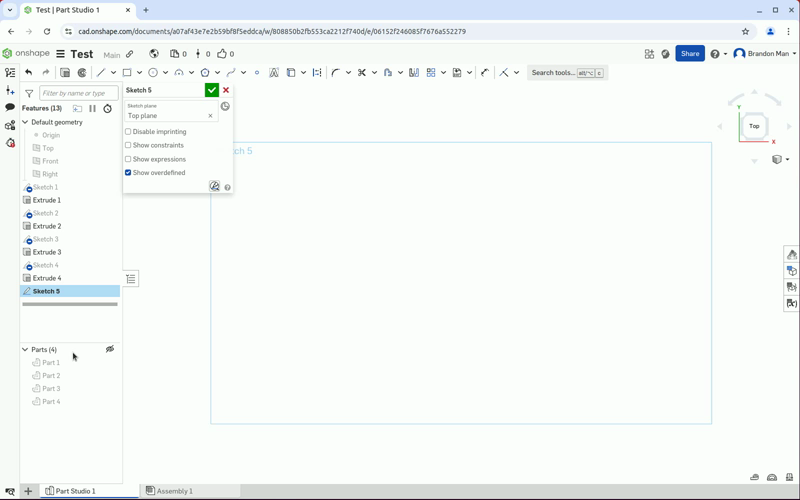
key_down(shift)
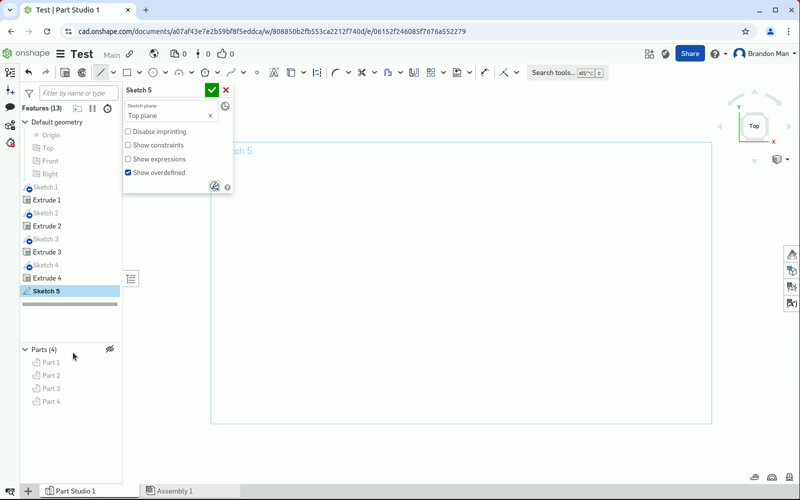
mouse_move(460, 276)
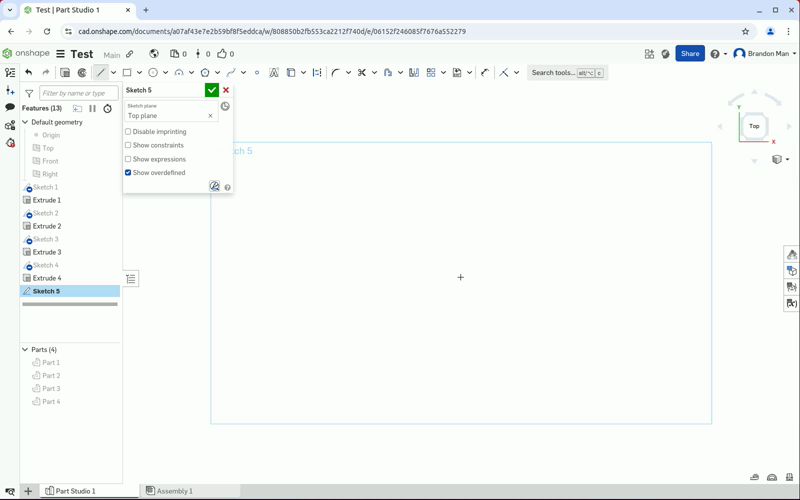
click(460, 276)
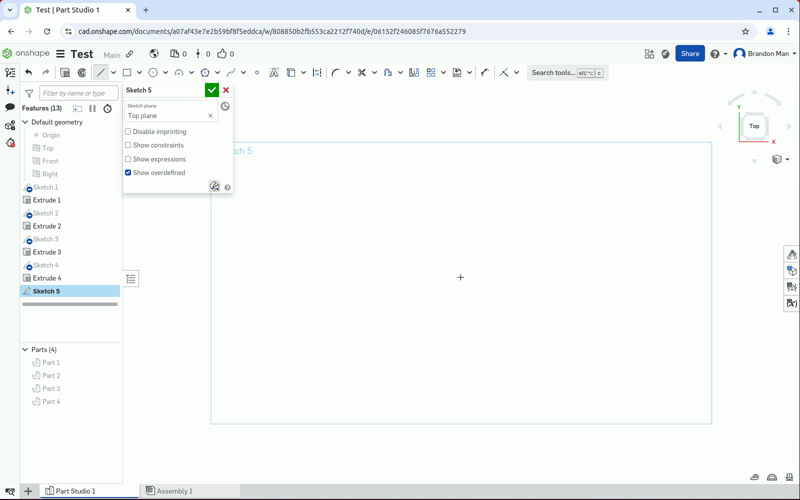
key_up(shift)
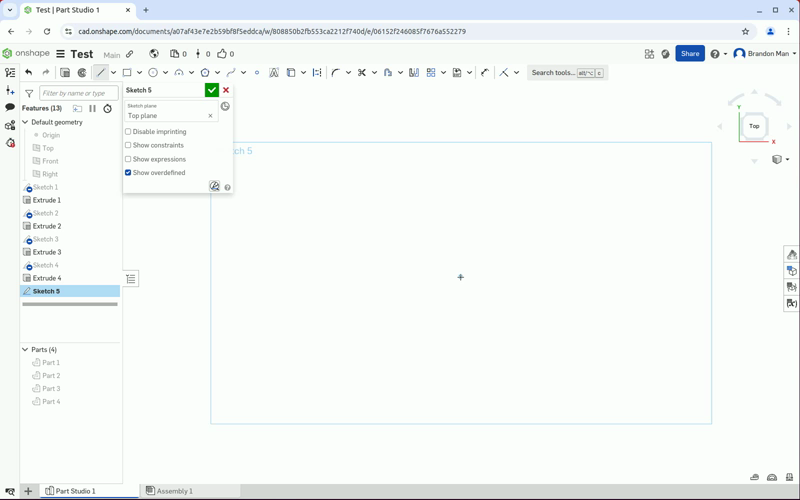
key_down(shift)
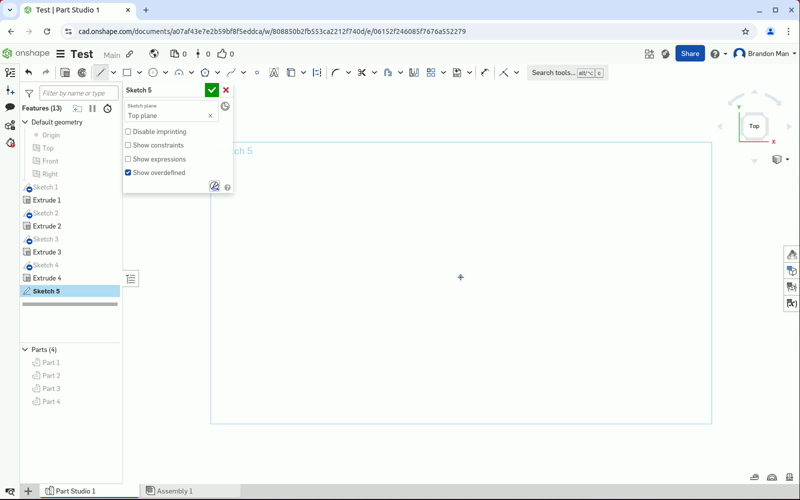
mouse_move(490, 276)
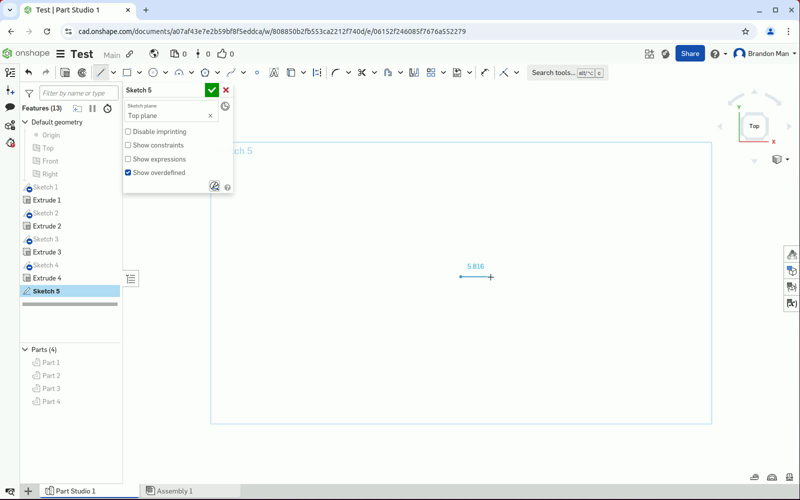
mouse_move(478, 276)
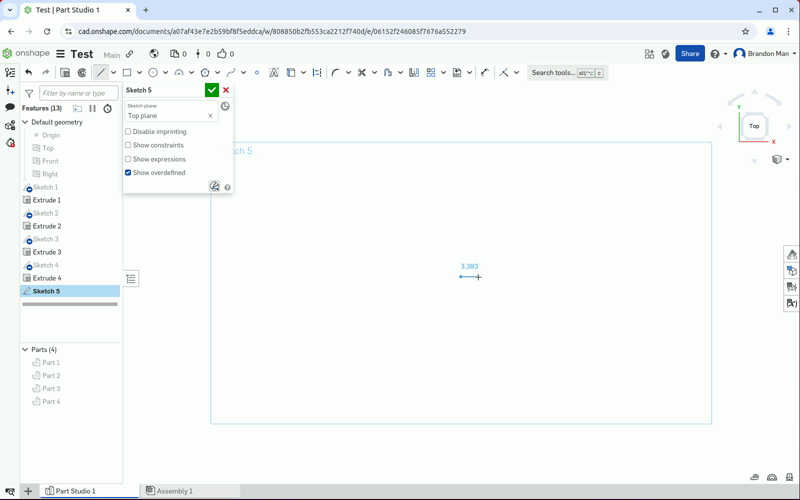
click(478, 276)
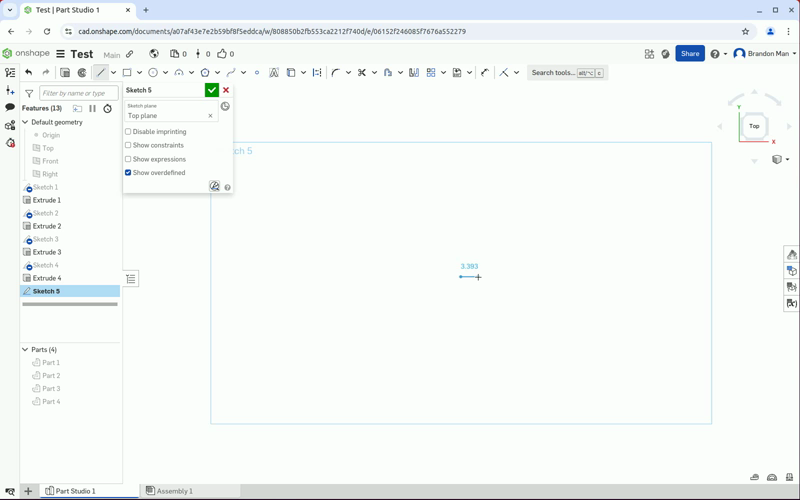
key_up(shift)
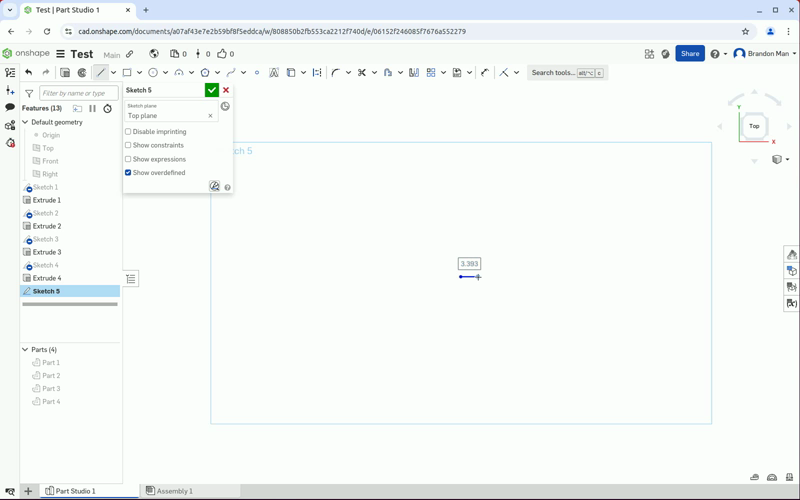
key_down(shift)
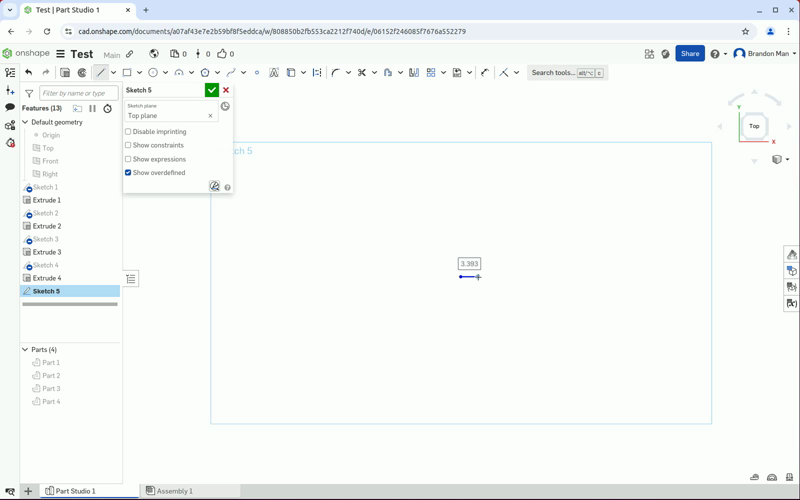
mouse_move(508, 276)
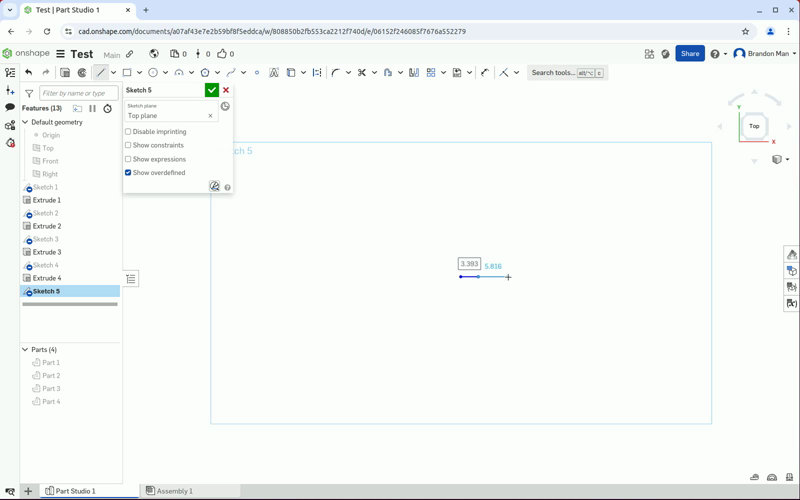
mouse_move(478, 261)
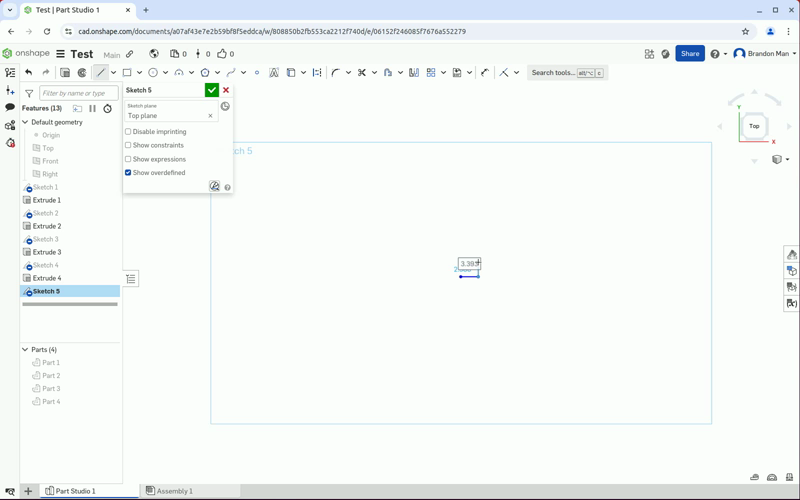
click(478, 261)
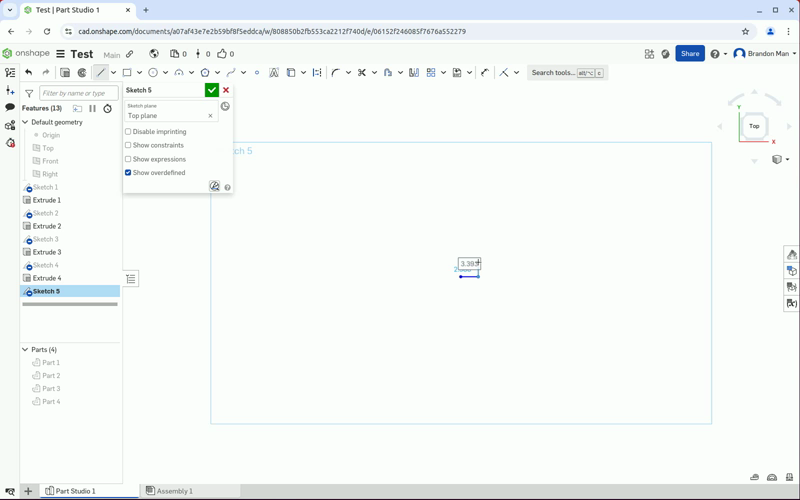
key_up(shift)
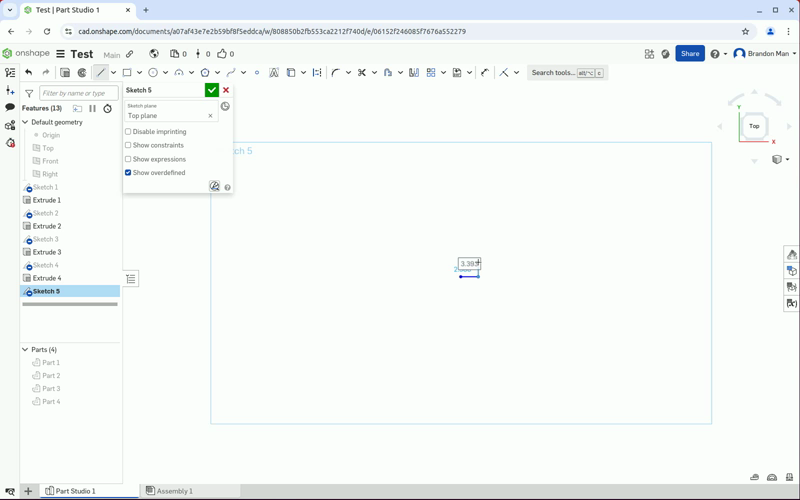
key_down(shift)
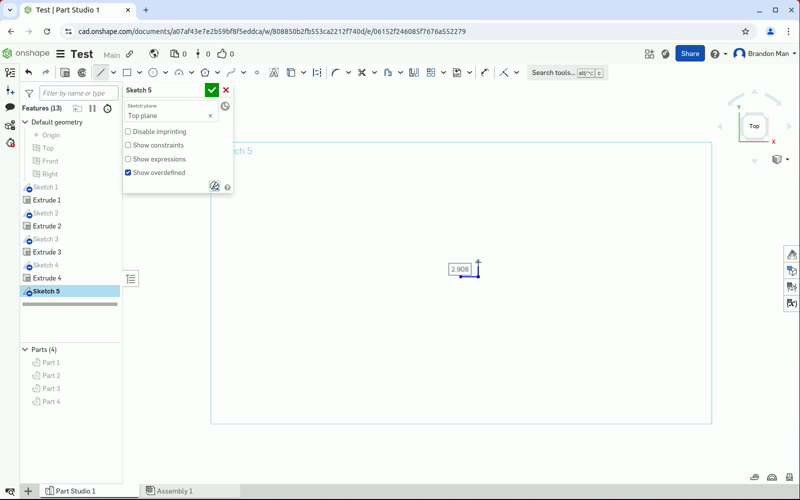
mouse_move(508, 261)
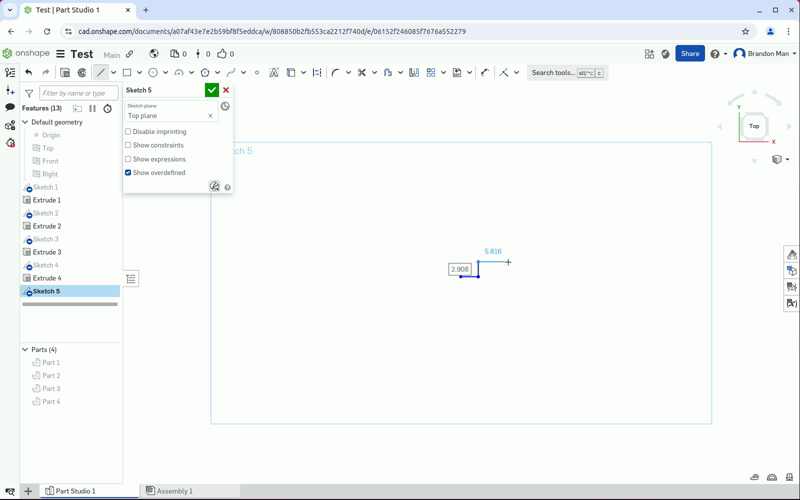
mouse_move(460, 261)
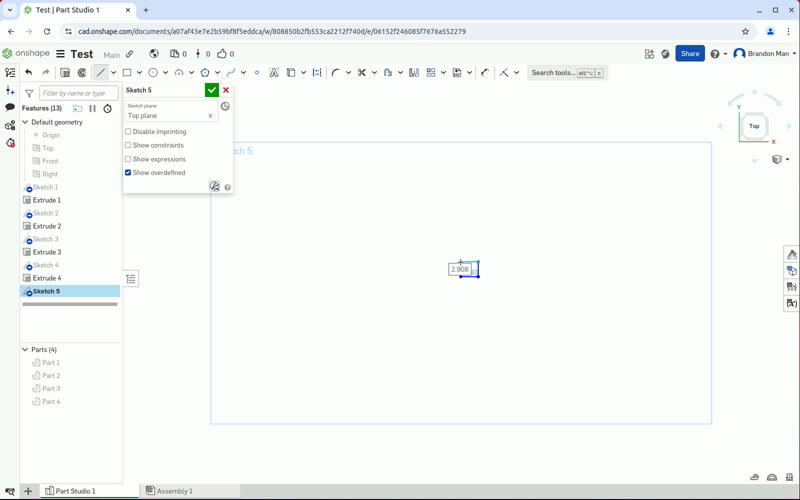
click(460, 261)
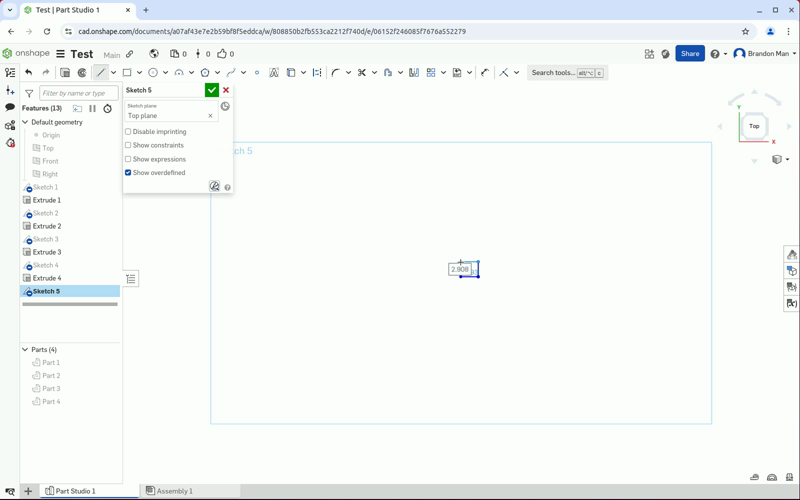
key_up(shift)
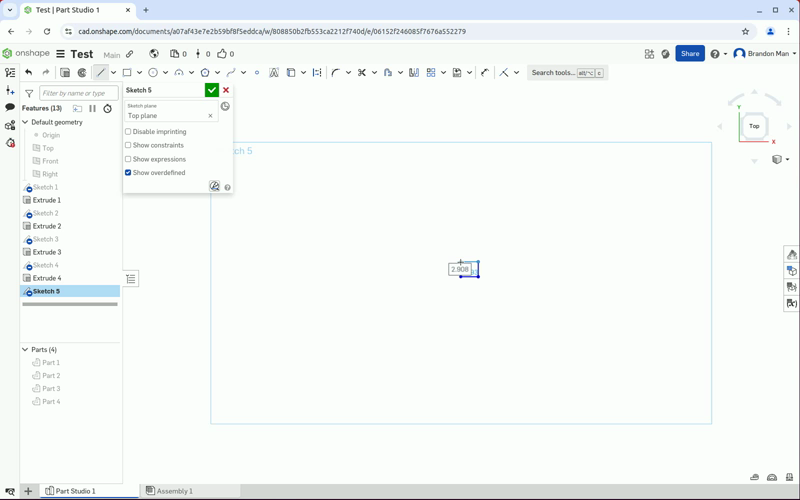
mouse_move(490, 261)
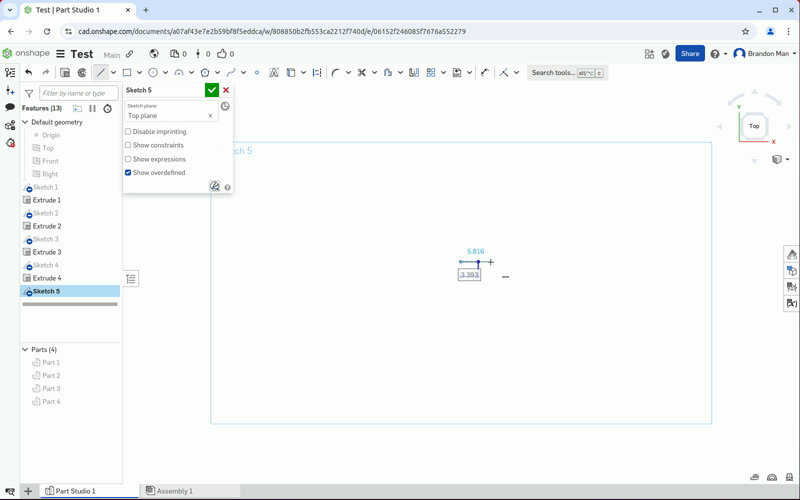
key_down(shift)
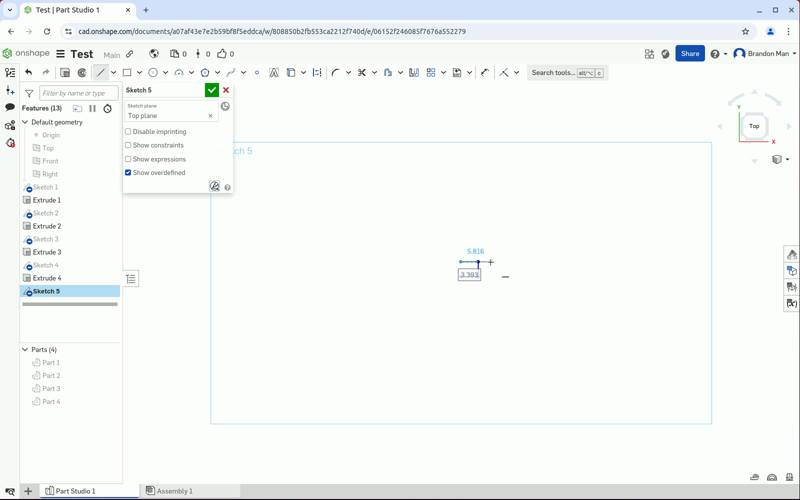
mouse_move(460, 276)
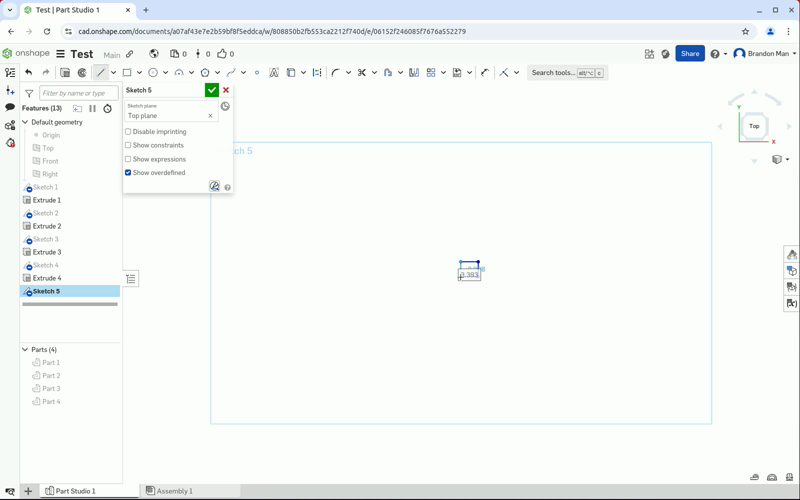
key_up(shift)
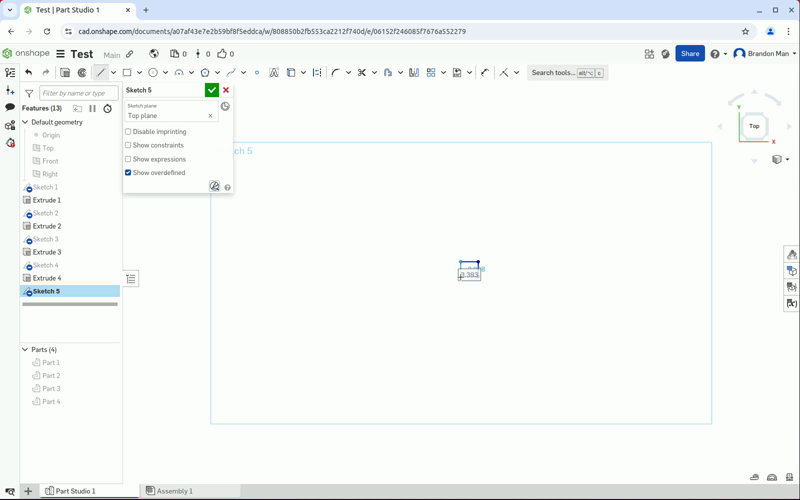
click(460, 276)
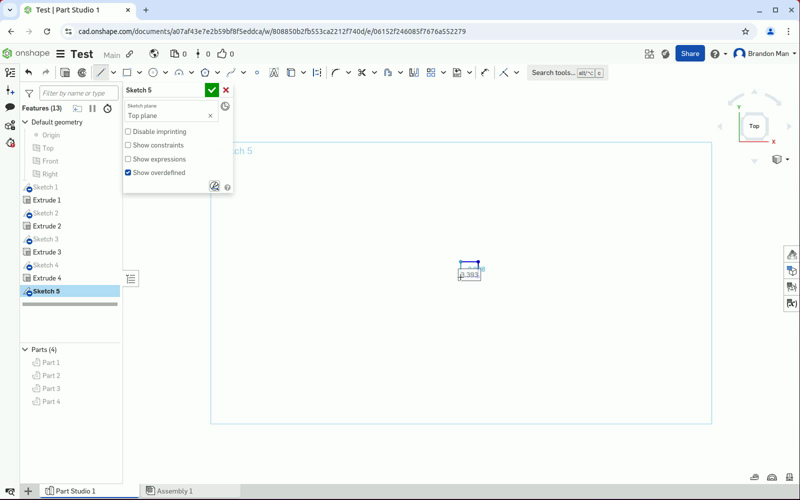
key(esc)
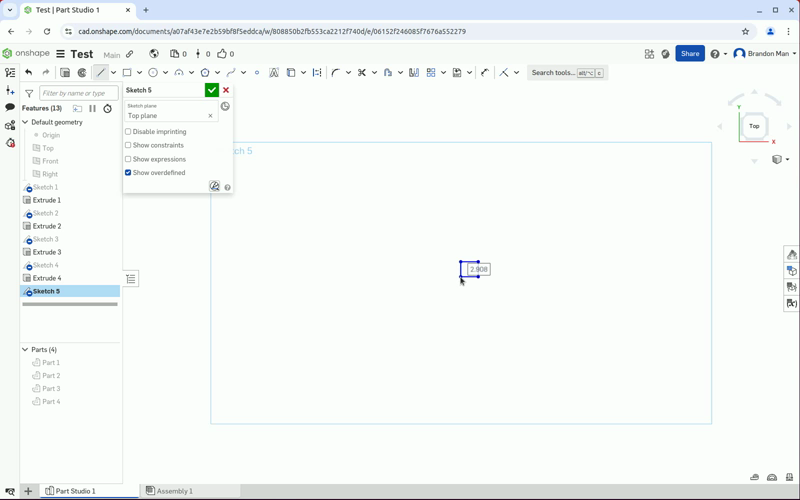
mouse_move(461, 273)
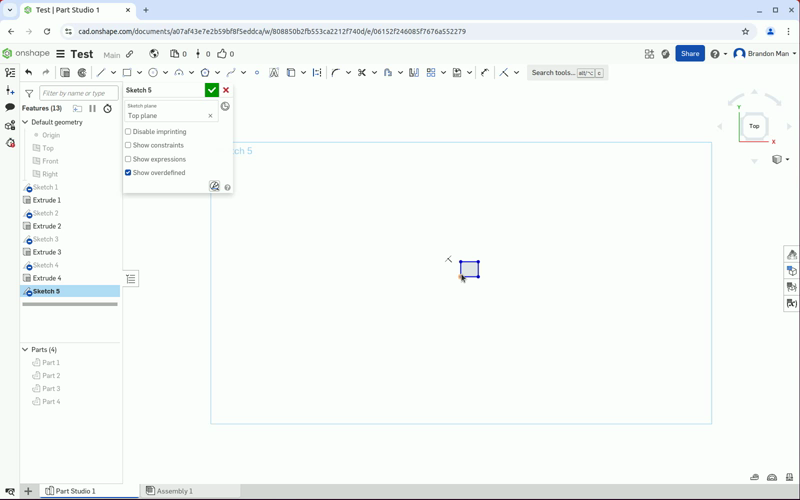
scroll(6)
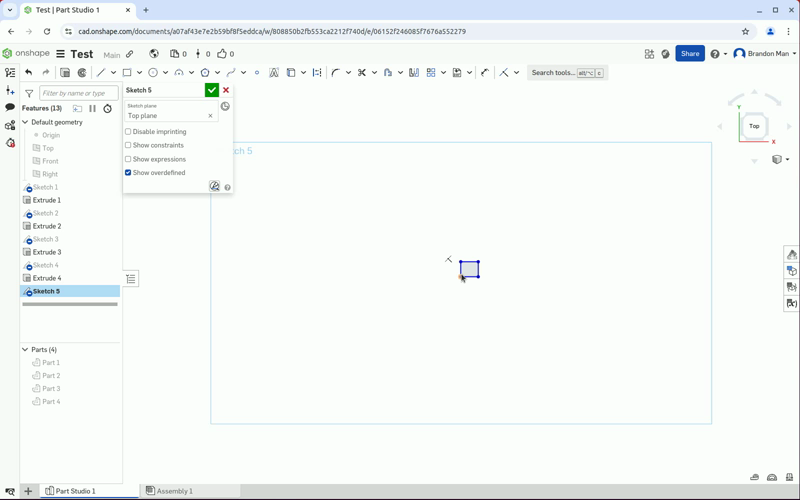
scroll(6)
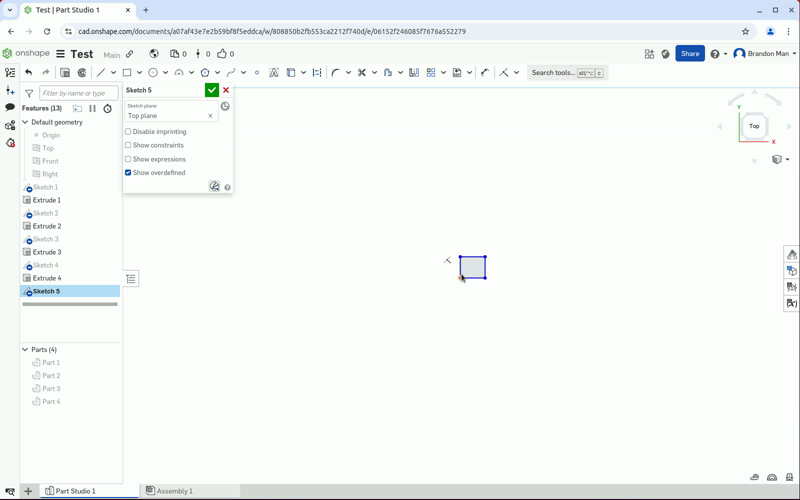
scroll(6)
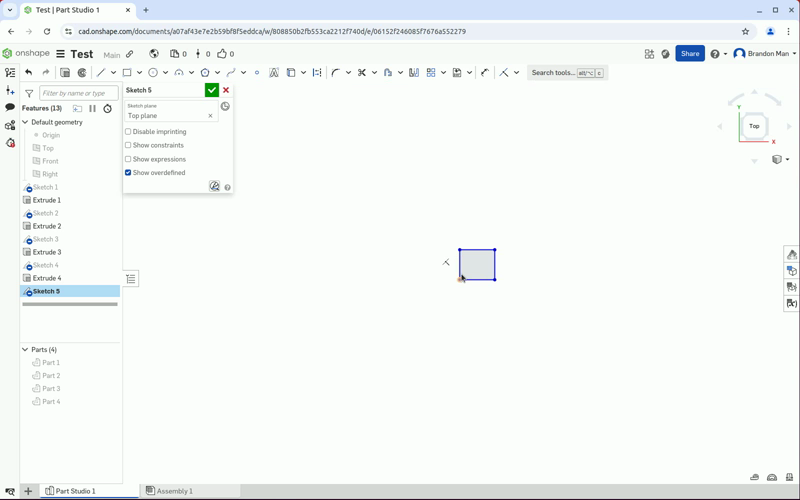
scroll(6)
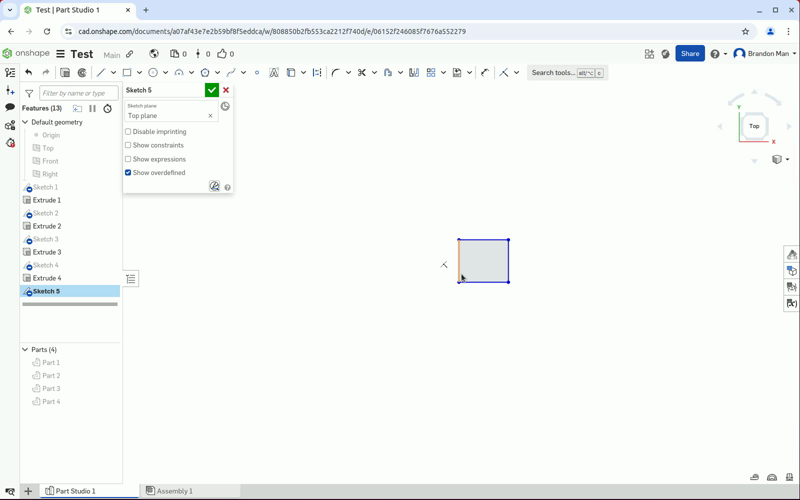
scroll(6)
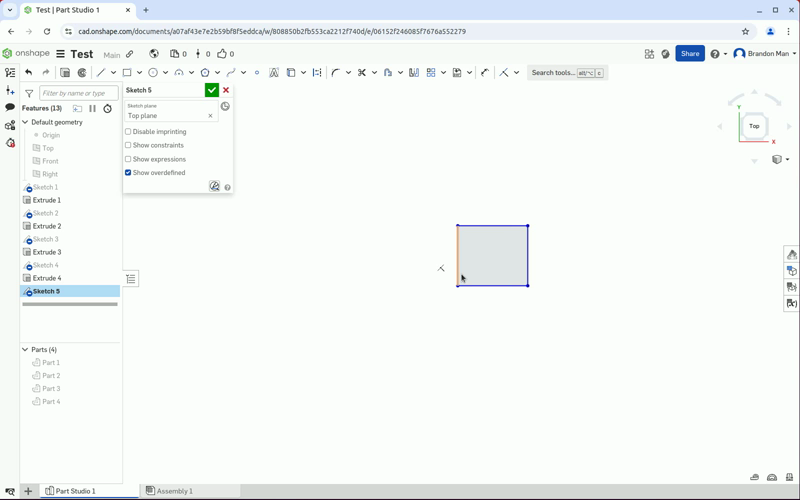
scroll(6)
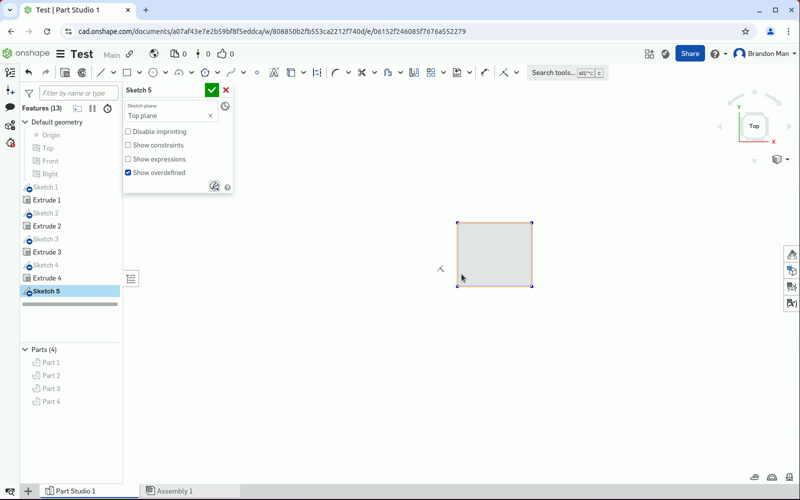
scroll(6)
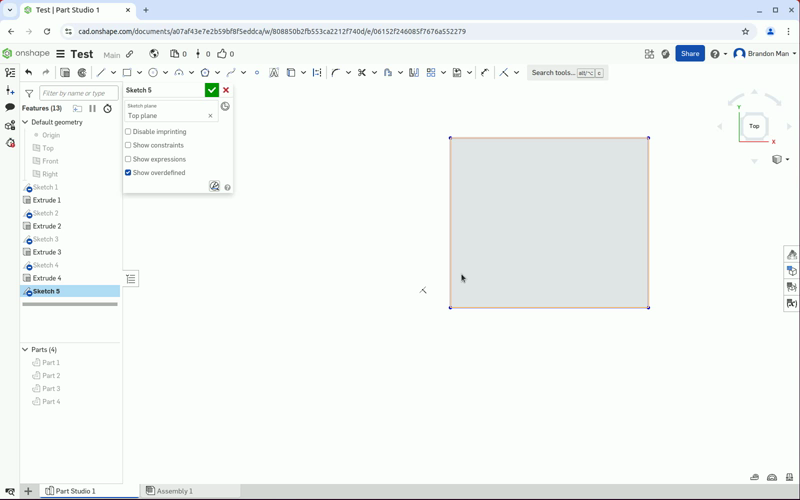
click(461, 273)
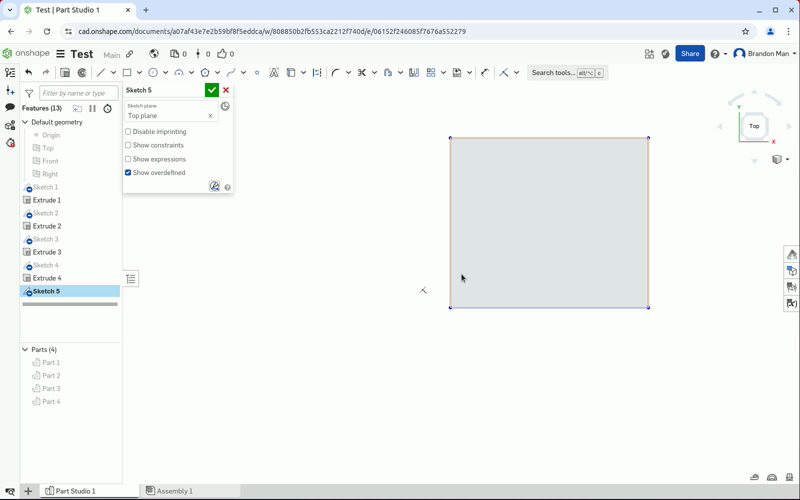
scroll(-6)
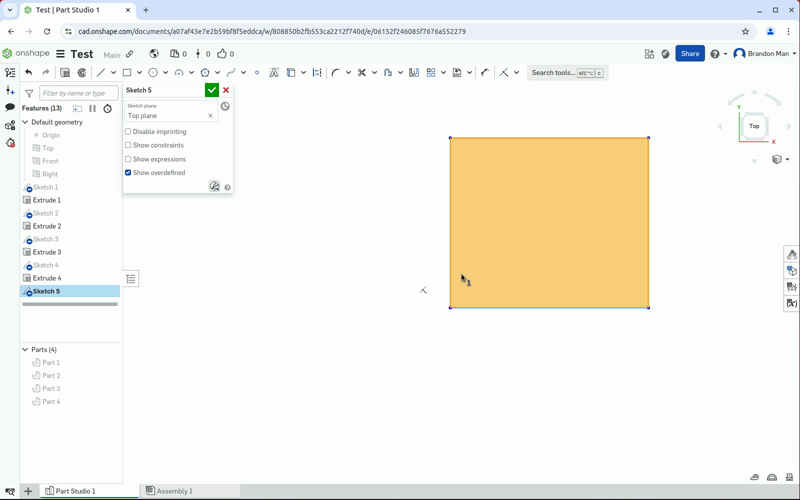
scroll(-6)
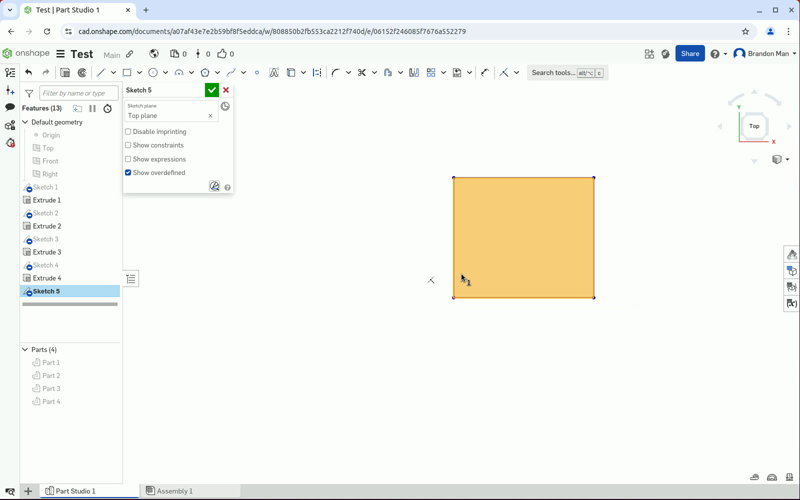
scroll(-6)
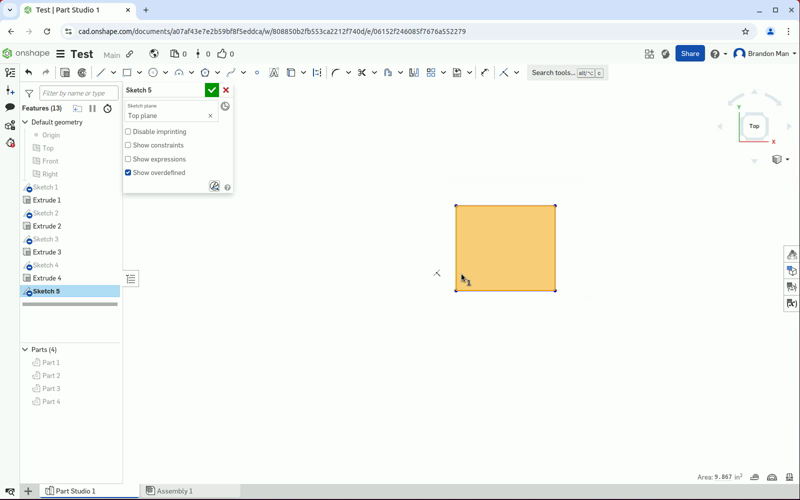
scroll(-6)
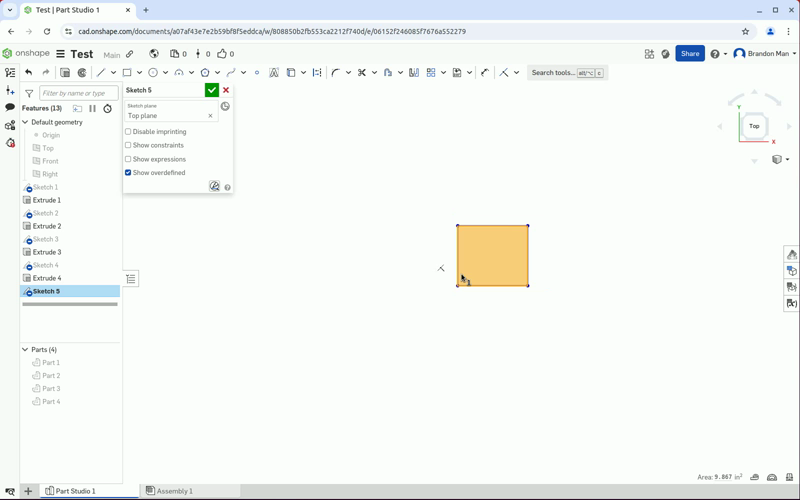
scroll(-6)
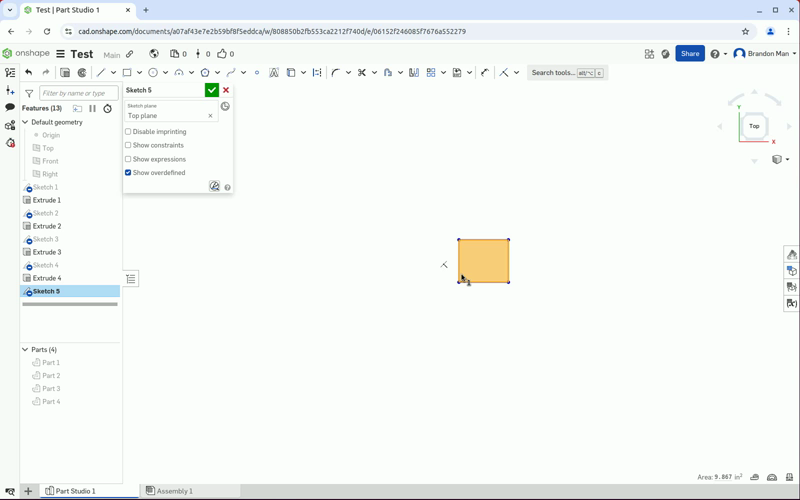
scroll(-6)
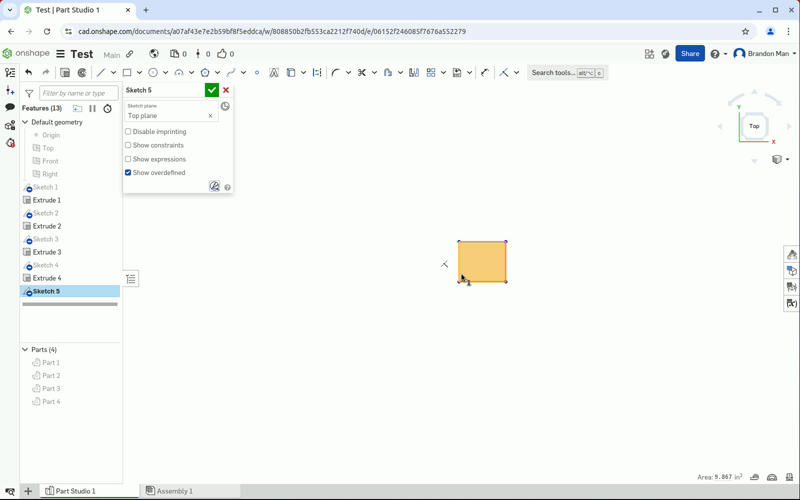
scroll(-6)
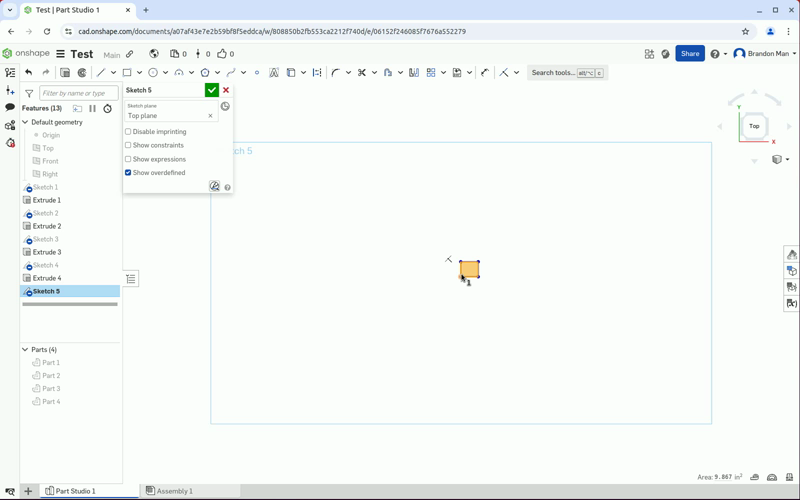
mouse_move(73, 352)
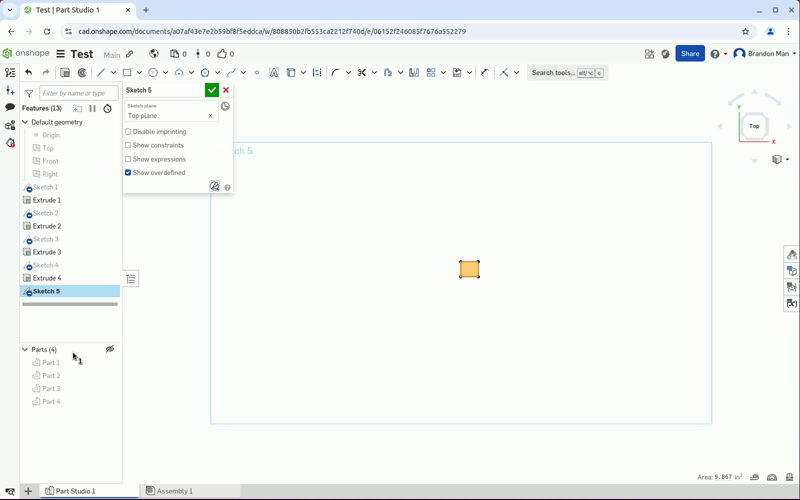
key(shift+y)
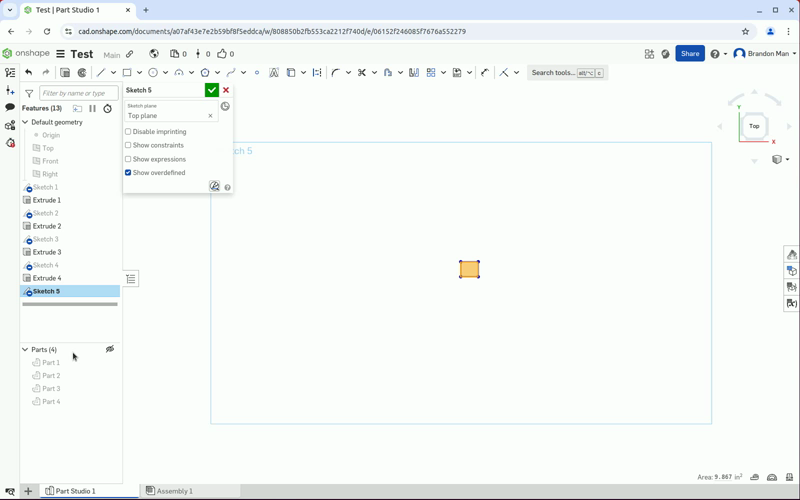
key(shift+e)
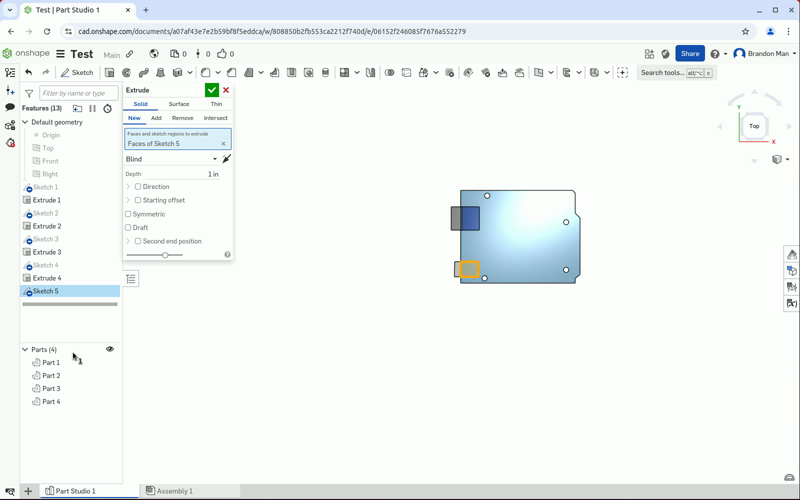
mouse_move(143, 106)
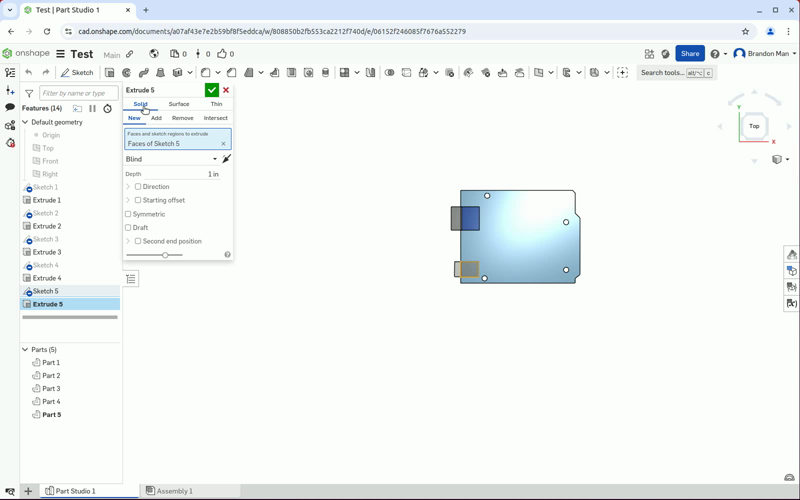
click(143, 106)
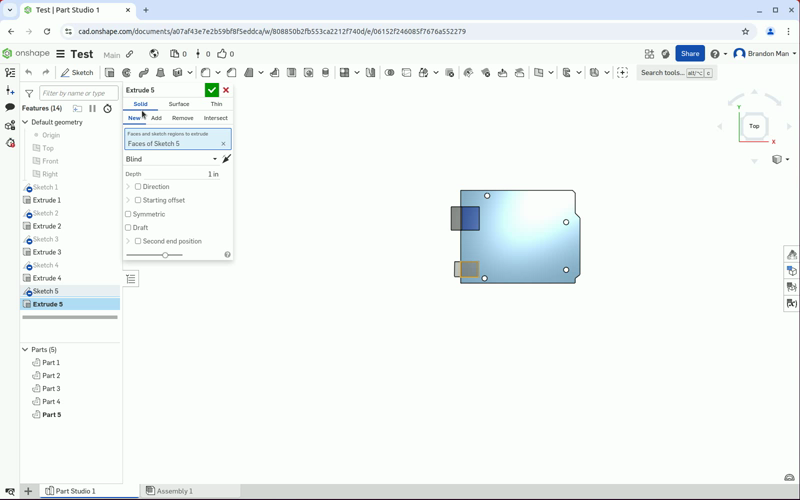
mouse_move(137, 120)
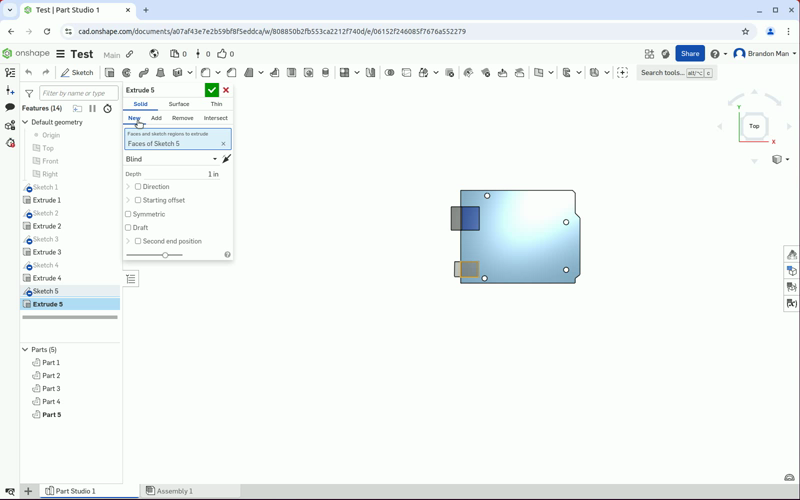
click(137, 120)
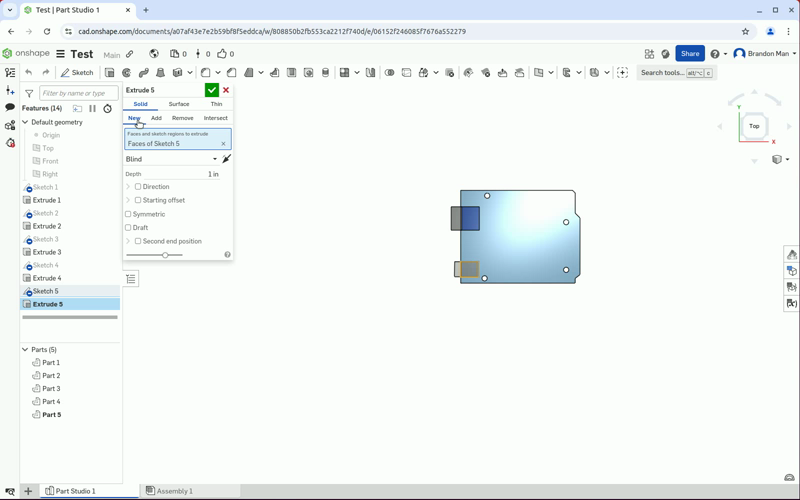
key(tab, 4)
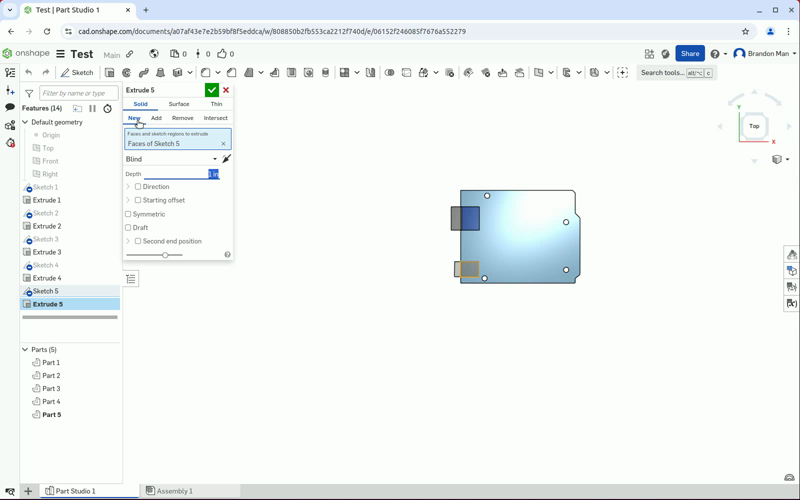
text(2.889)
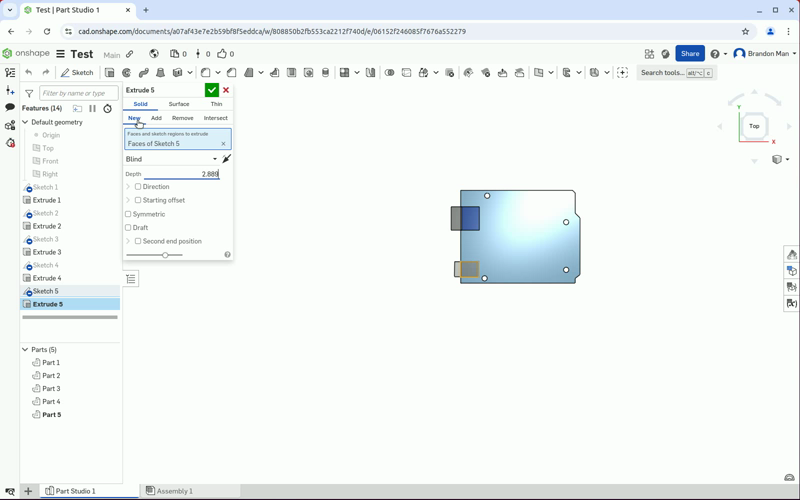
key(enter)
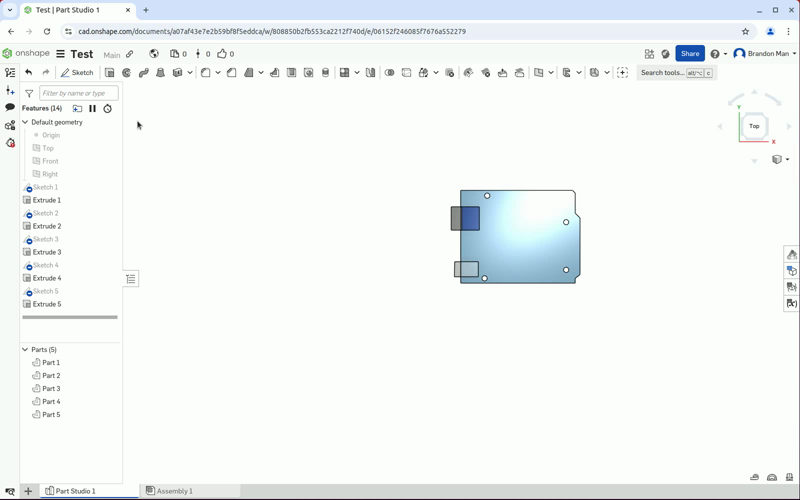
key(shift+h)
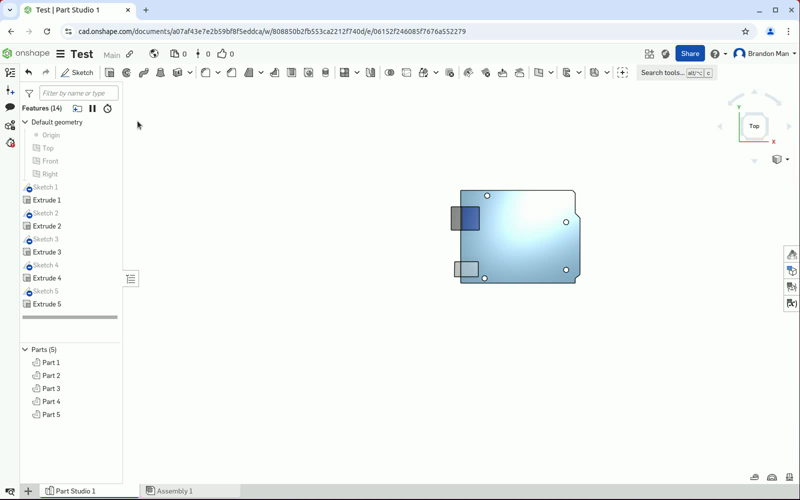
key(shift+h)
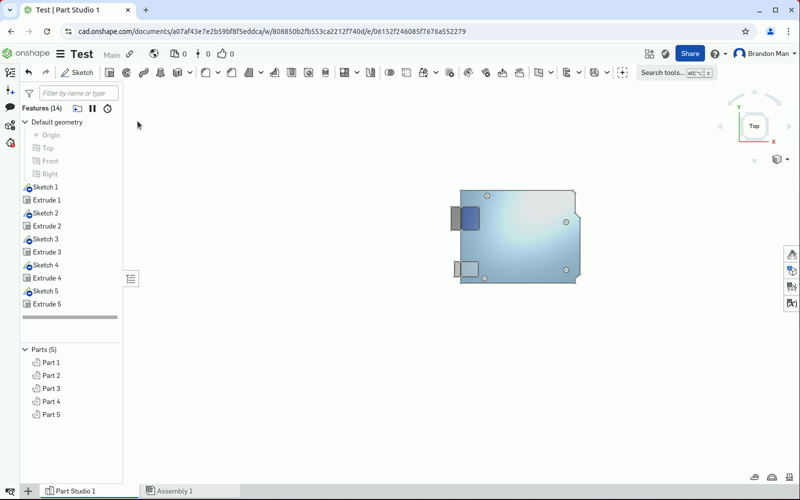
key(shift+7)
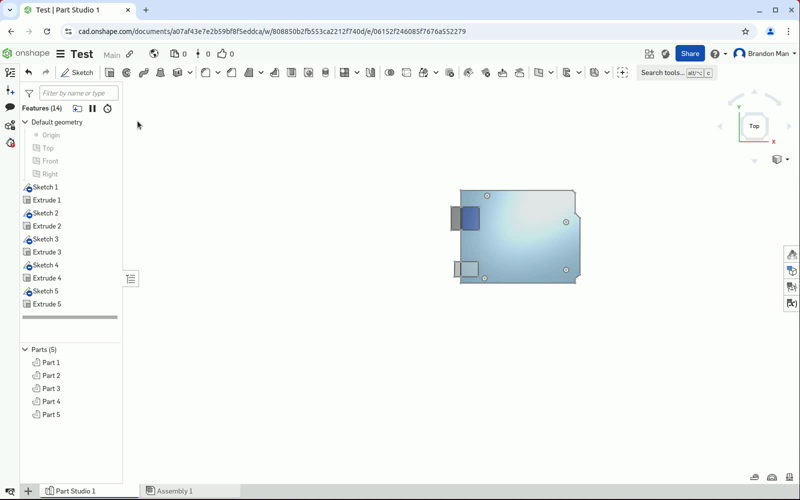
key(up, 3)
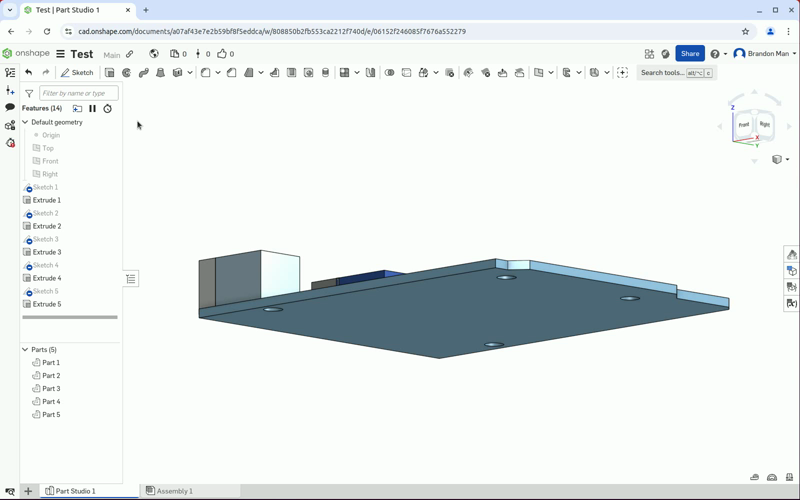
key(left, 3)
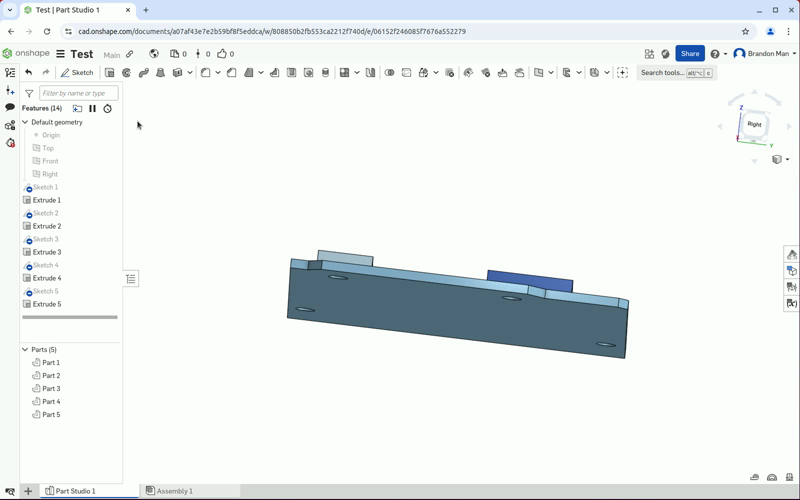
key(right, 3)
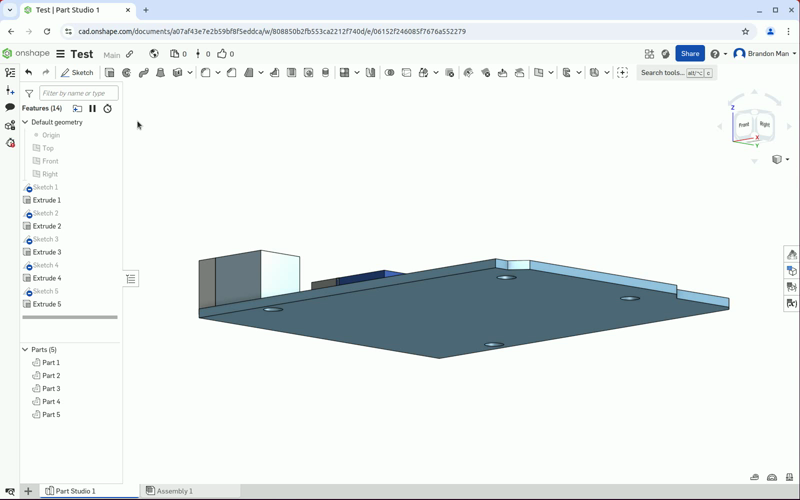
key(down, 3)
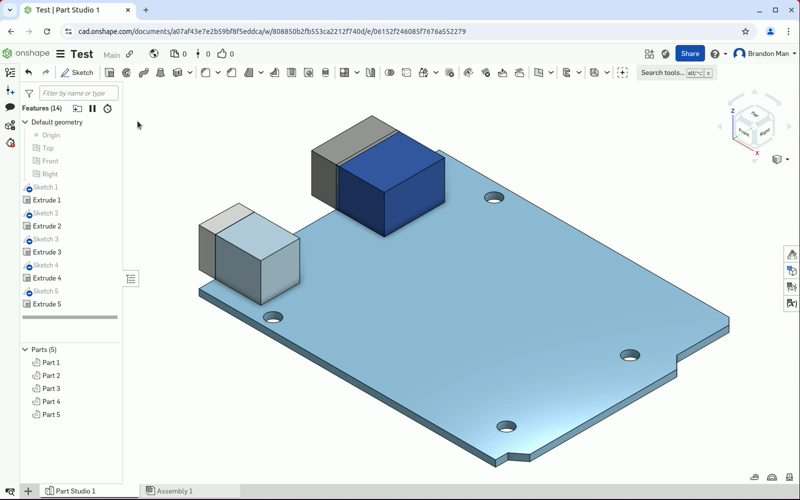
mouse_move(73, 189)
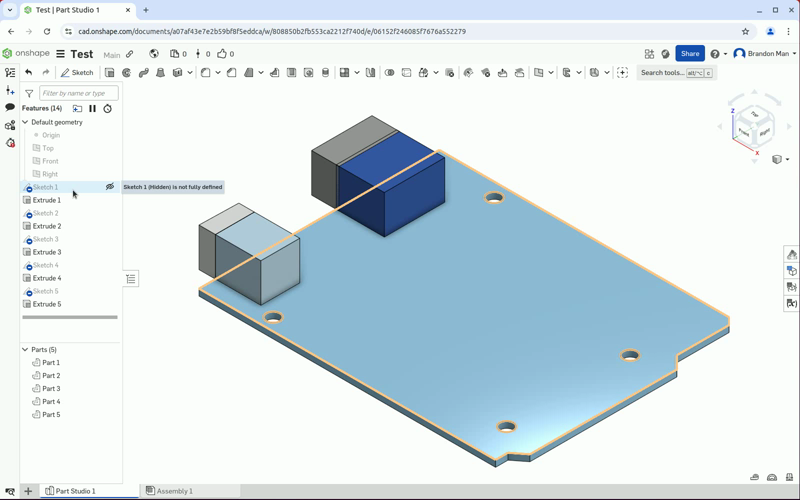
click(73, 189)